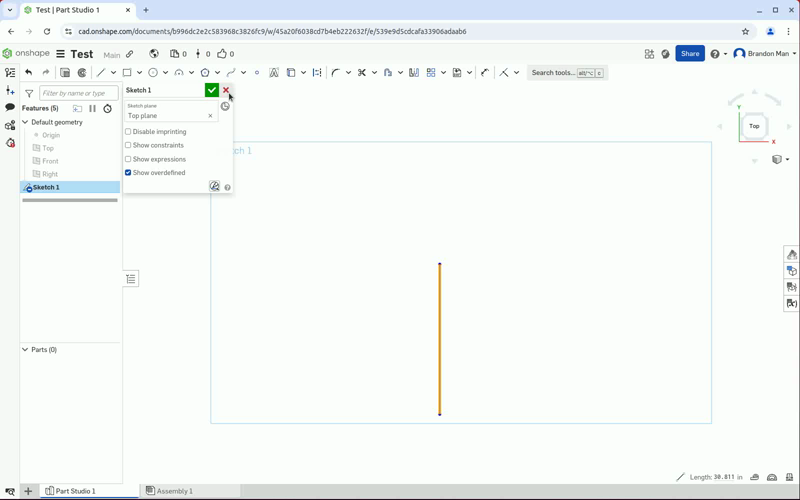
key(shift+h)
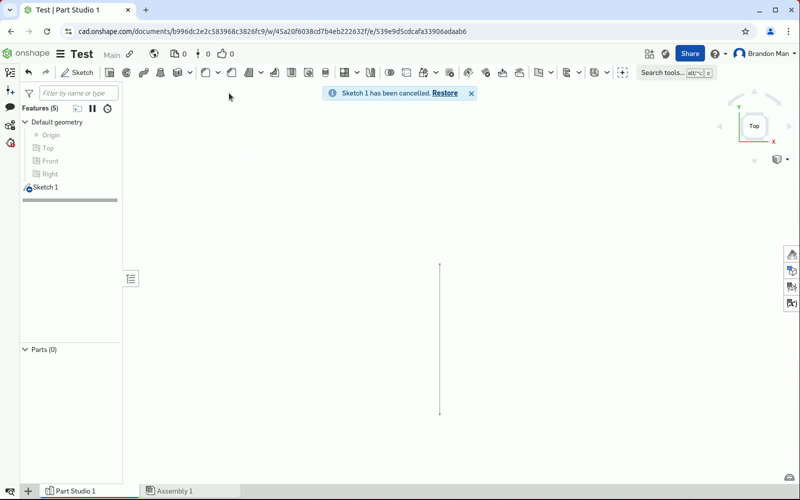
key(shift+s)
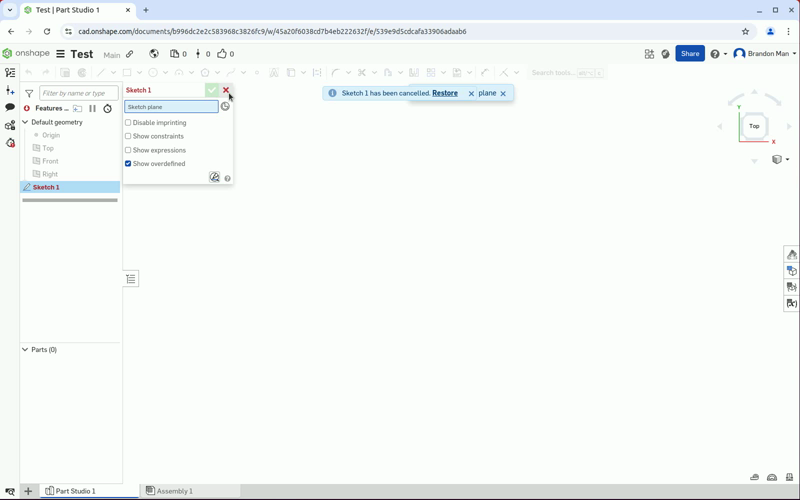
mouse_move(73, 150)
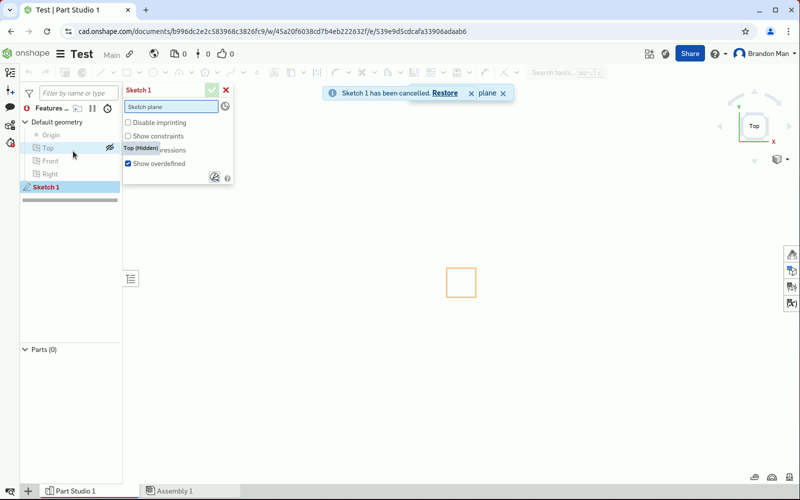
click(73, 150)
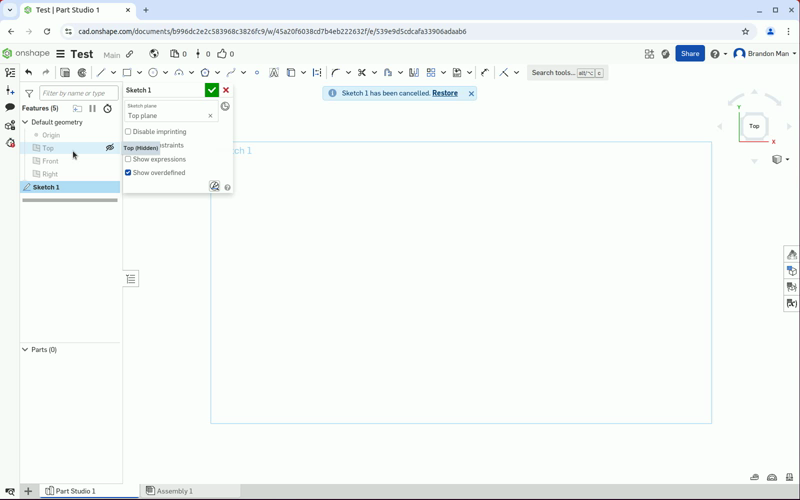
mouse_move(73, 352)
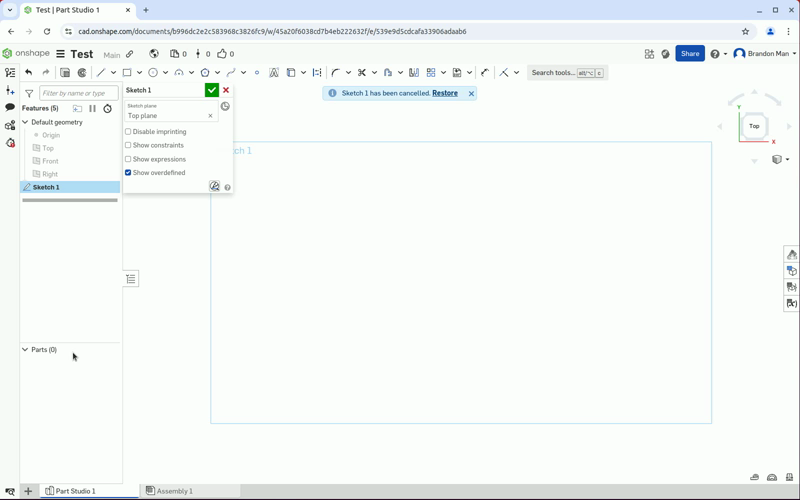
key(y)
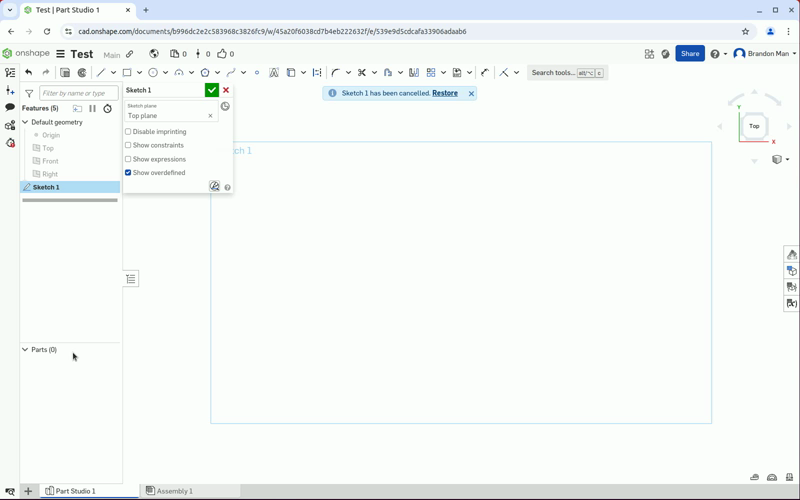
key(a)
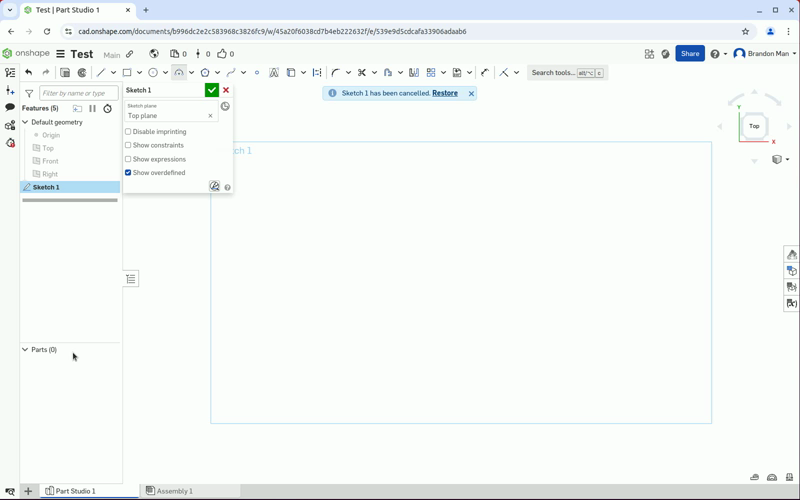
key_down(shift)
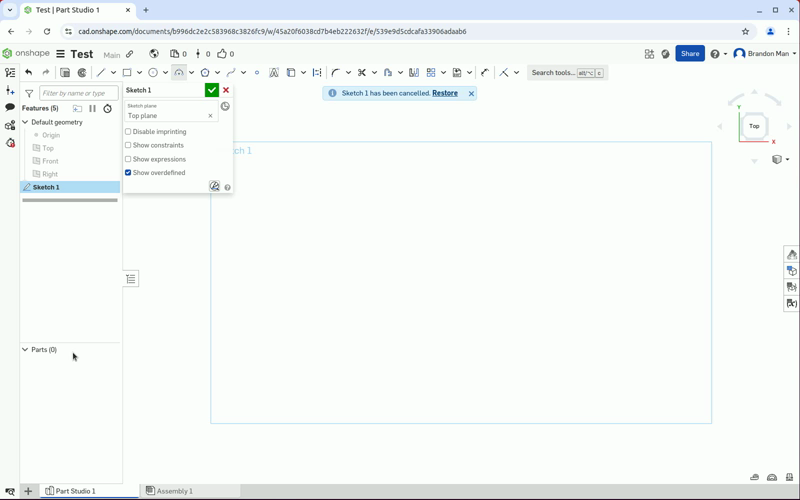
mouse_move(447, 252)
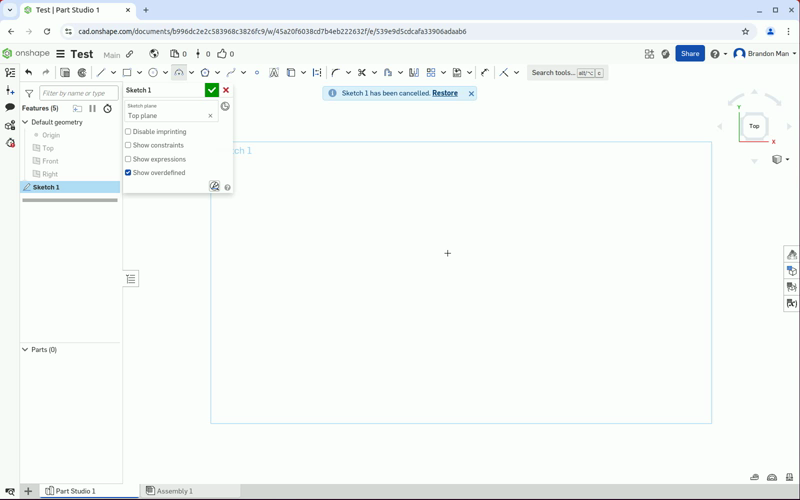
click(447, 252)
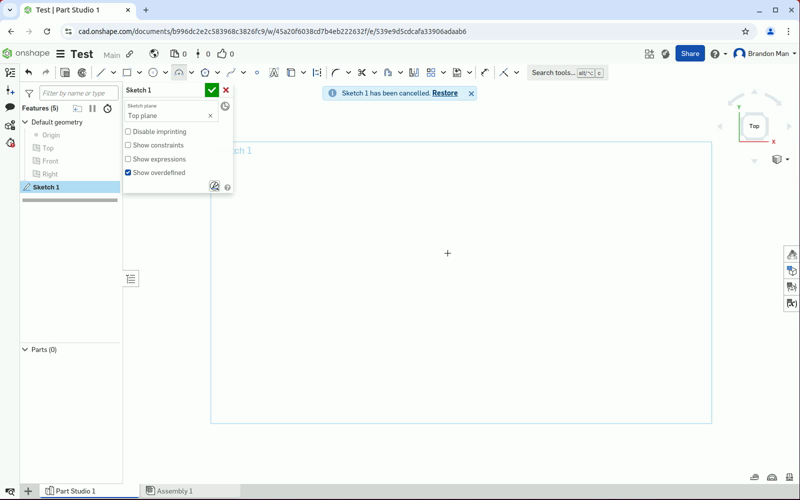
key_up(shift)
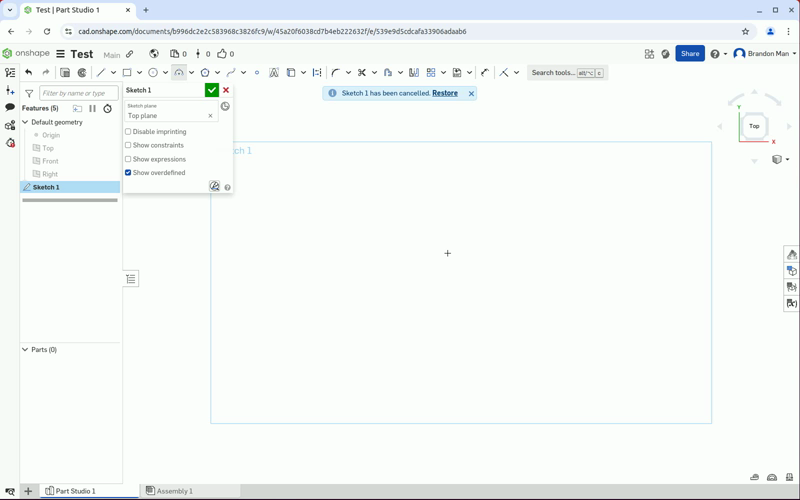
key_down(shift)
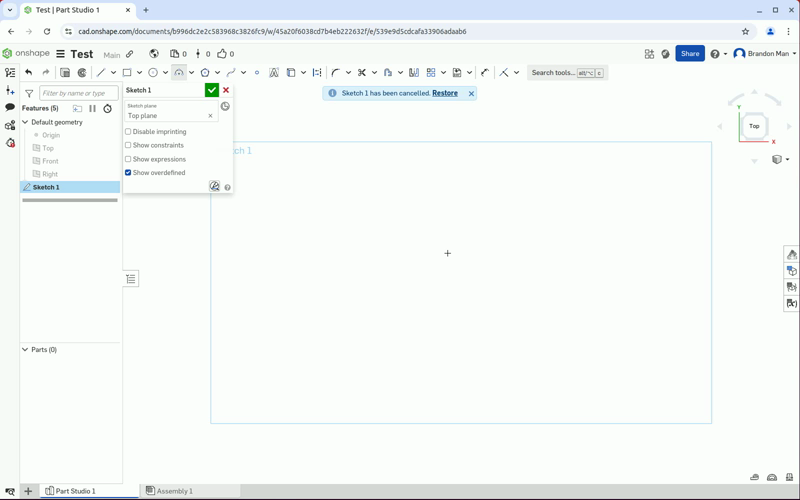
mouse_move(470, 252)
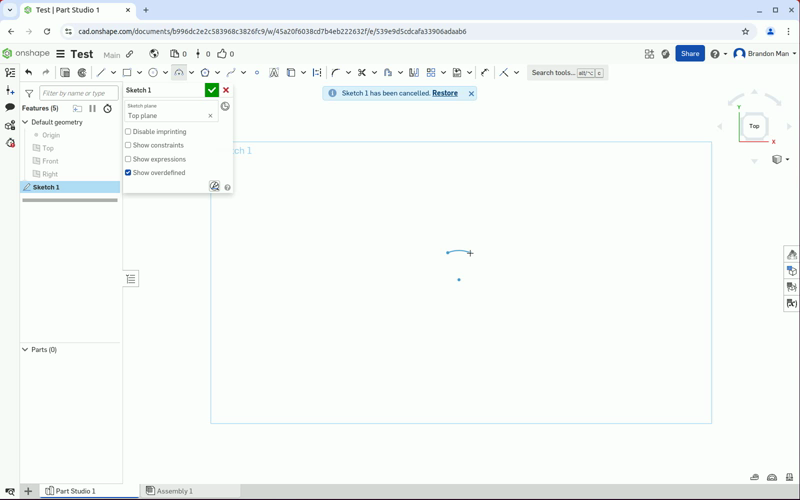
click(470, 252)
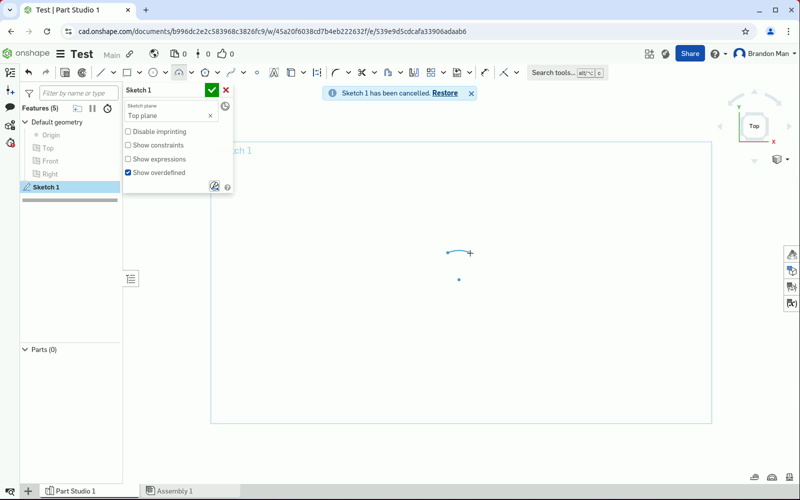
mouse_move(459, 393)
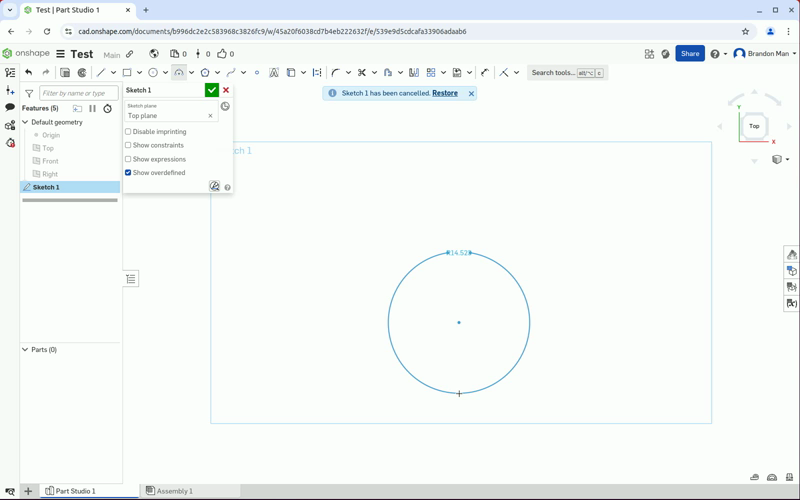
click(459, 393)
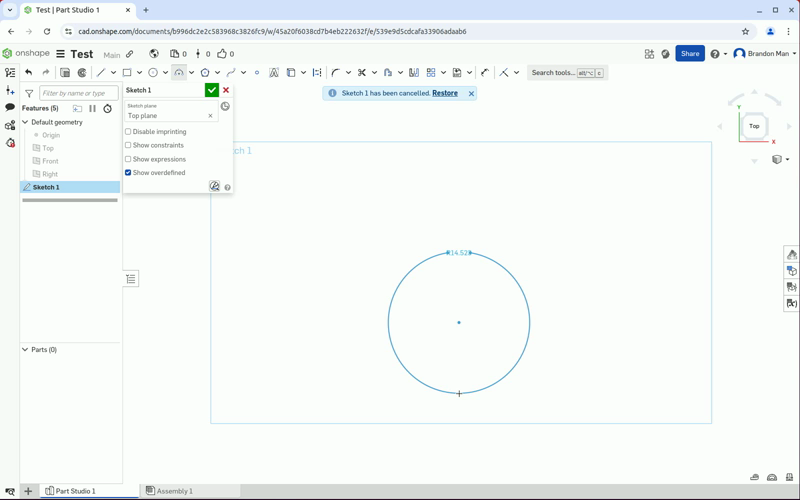
key_up(shift)
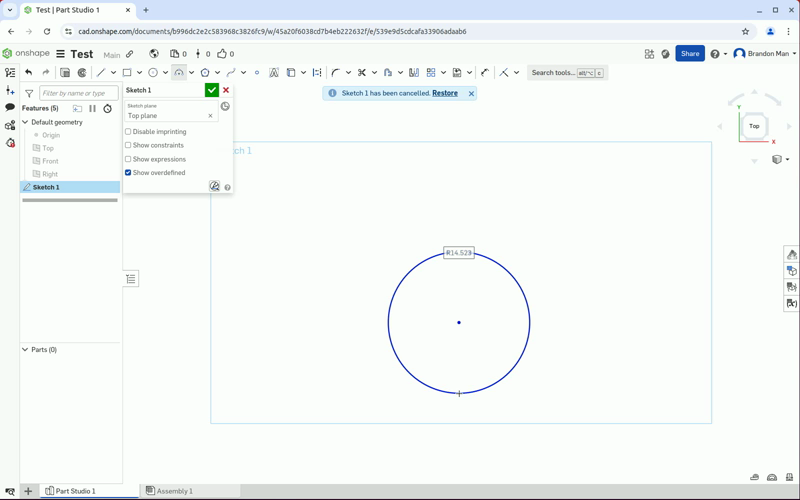
key(esc)
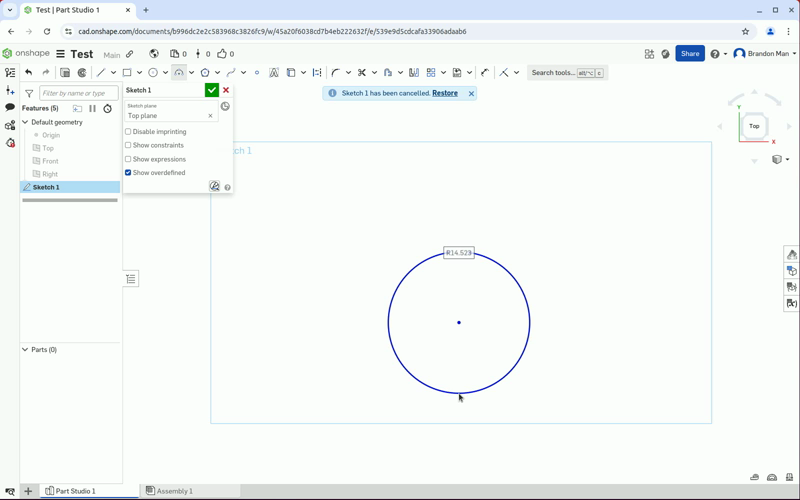
key(l)
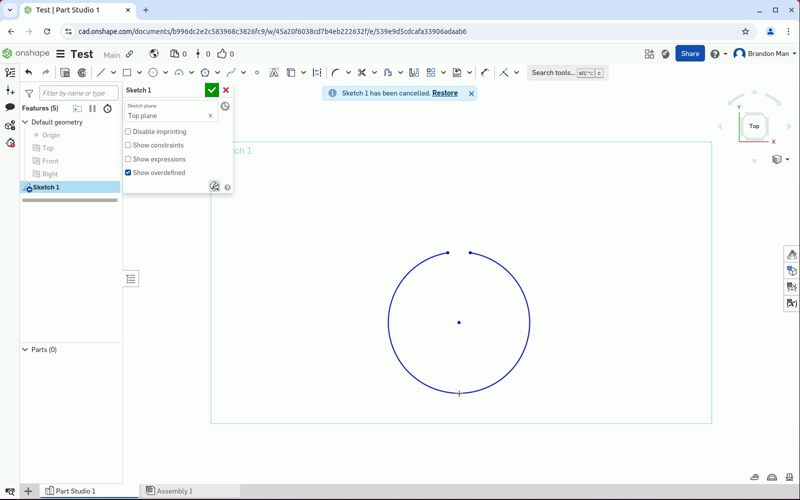
mouse_move(470, 252)
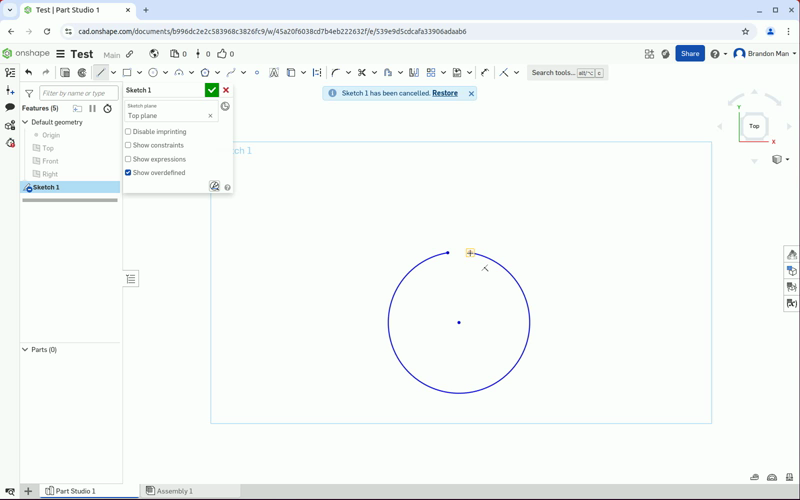
click(470, 252)
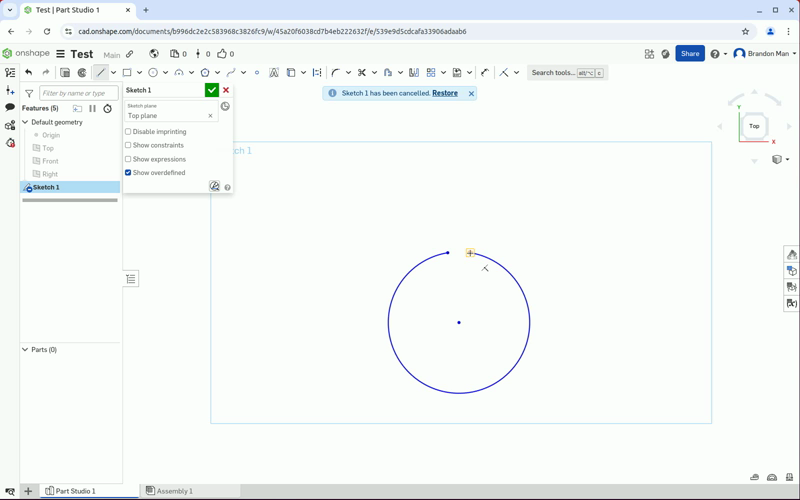
key_down(shift)
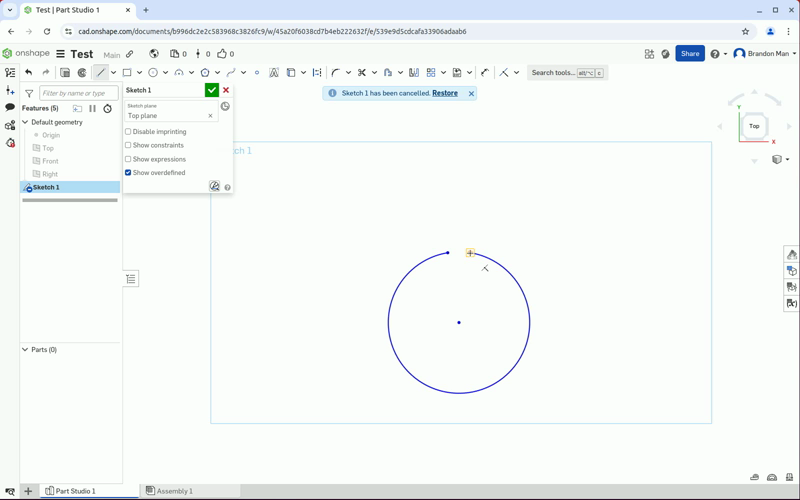
mouse_move(500, 252)
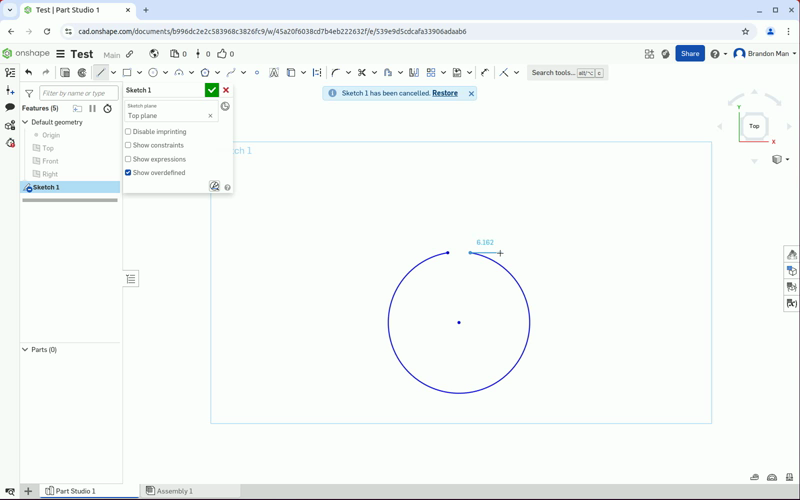
mouse_move(470, 249)
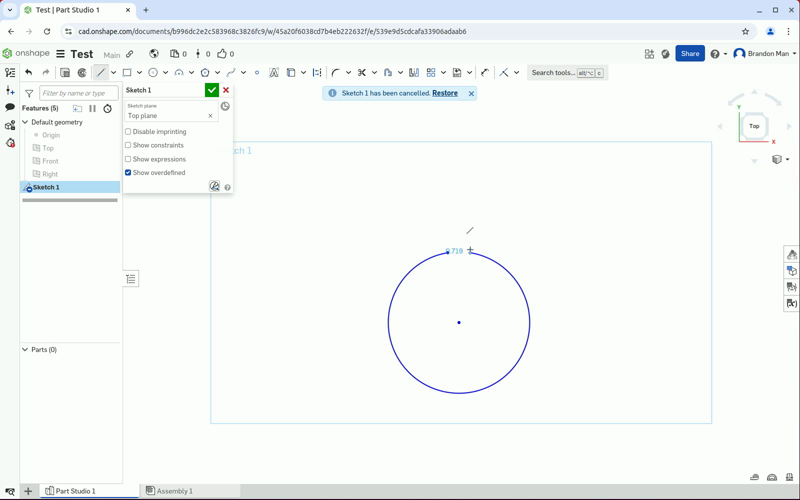
scroll(6)
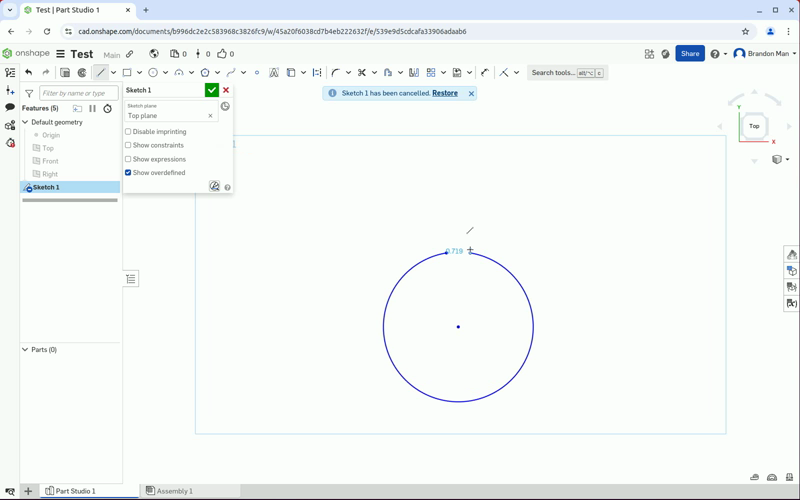
scroll(6)
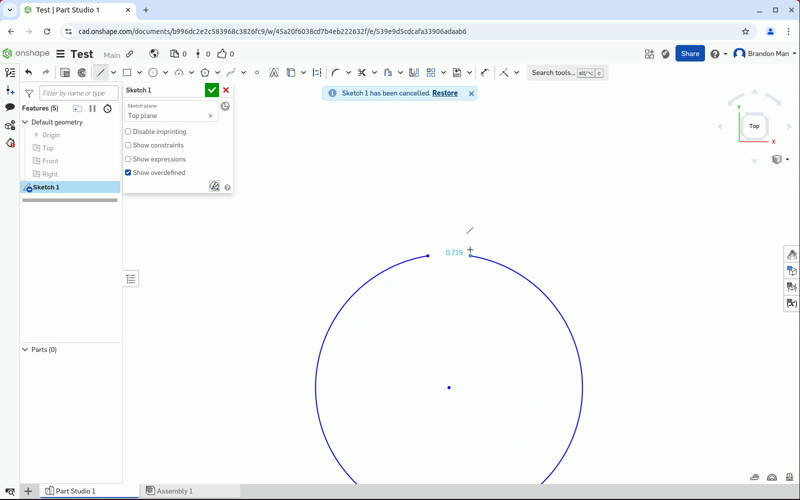
scroll(6)
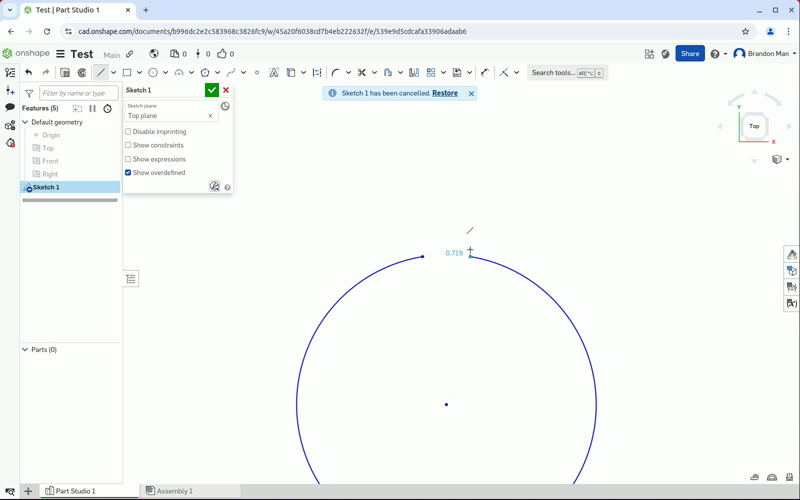
scroll(6)
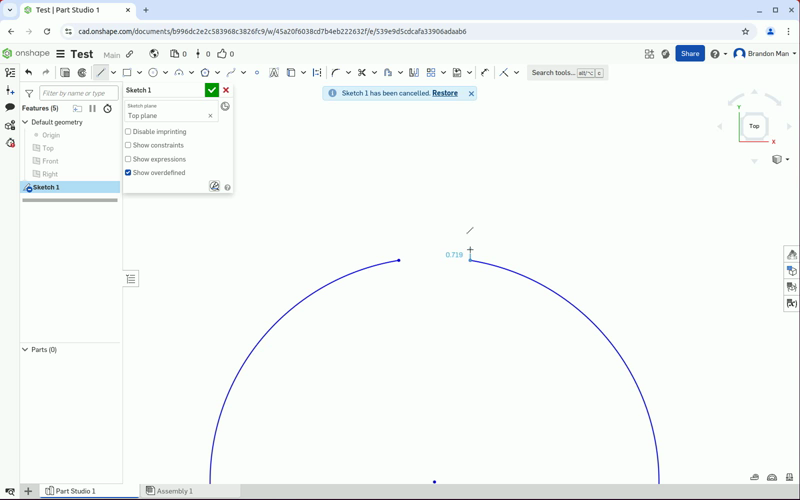
scroll(6)
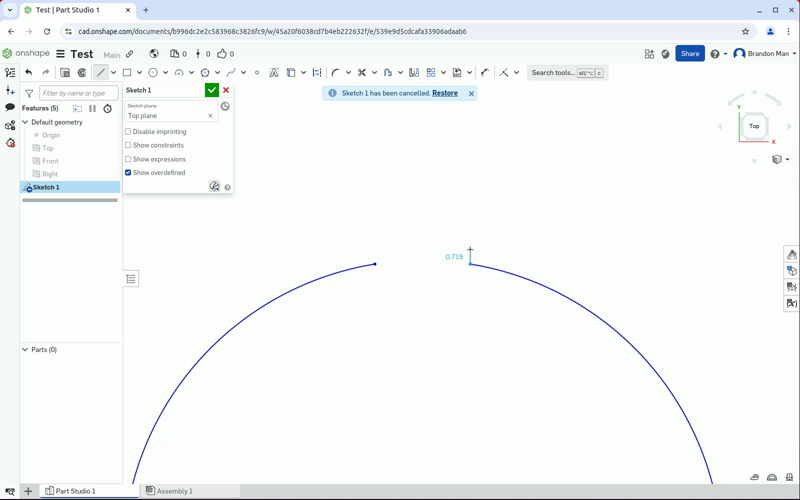
scroll(6)
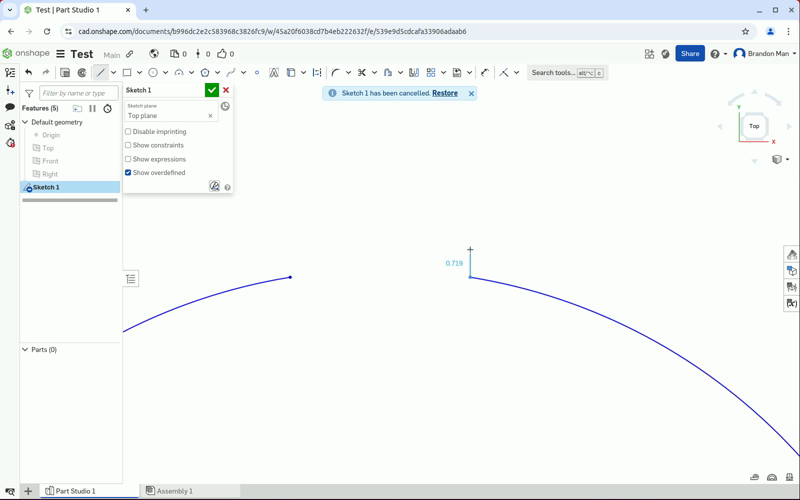
scroll(6)
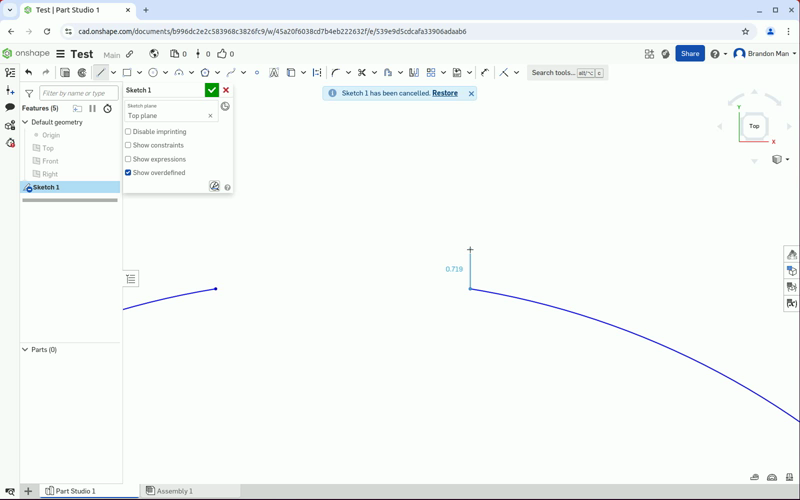
click(470, 249)
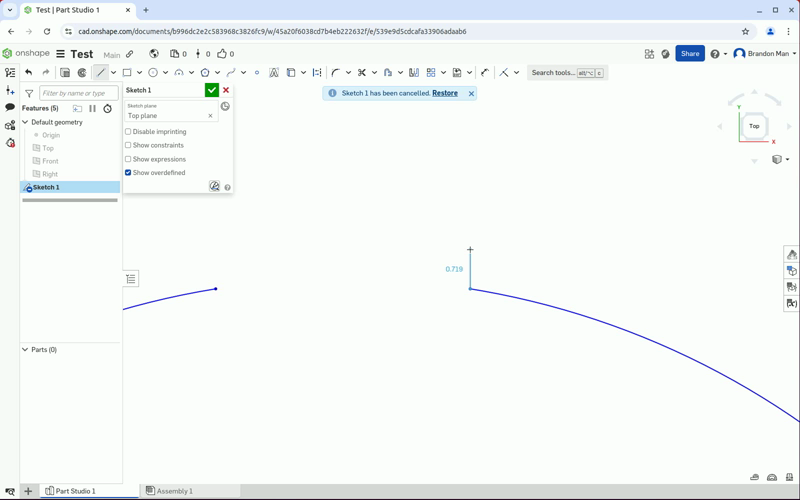
scroll(-6)
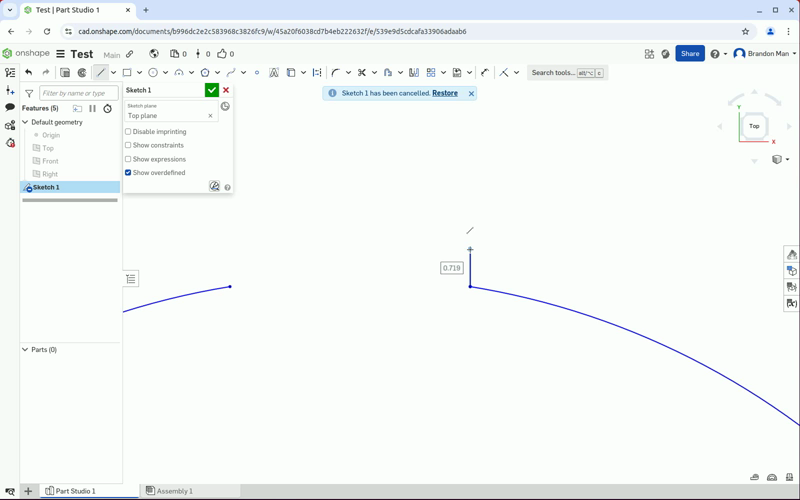
scroll(-6)
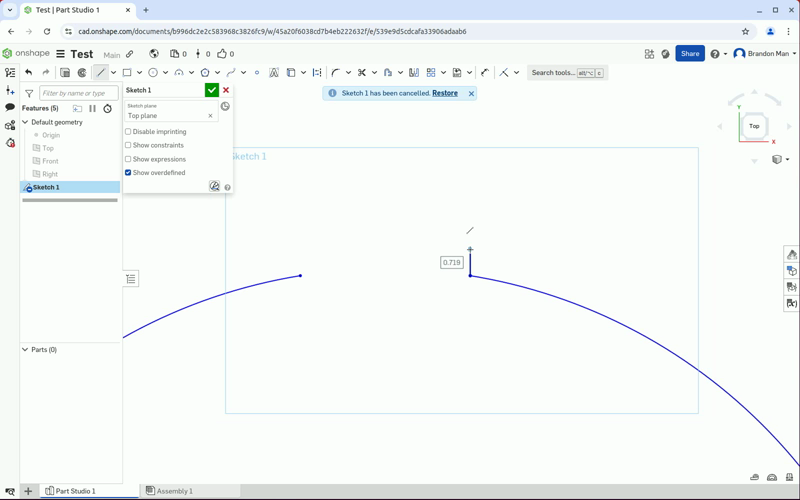
scroll(-6)
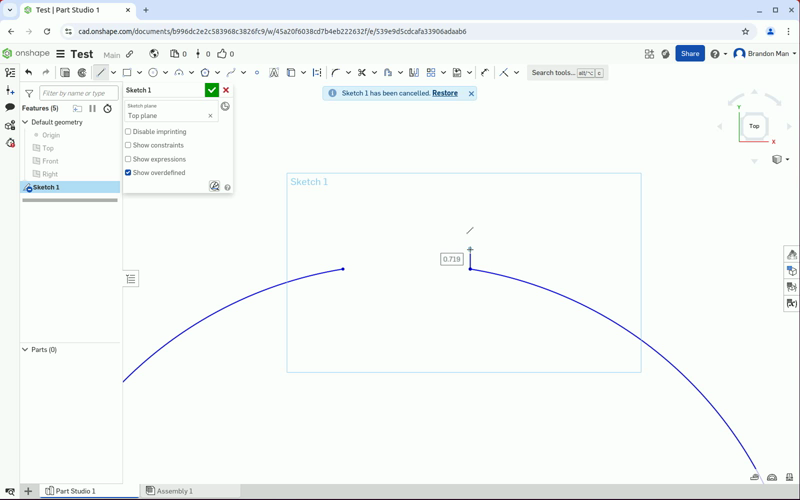
scroll(-6)
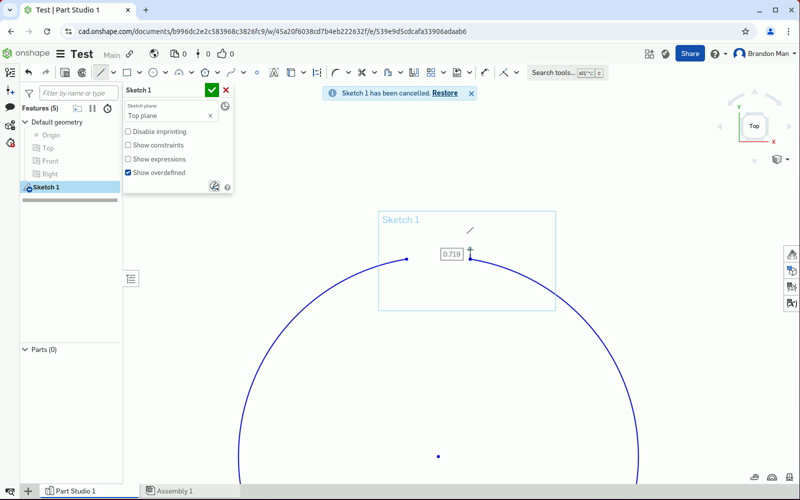
scroll(-6)
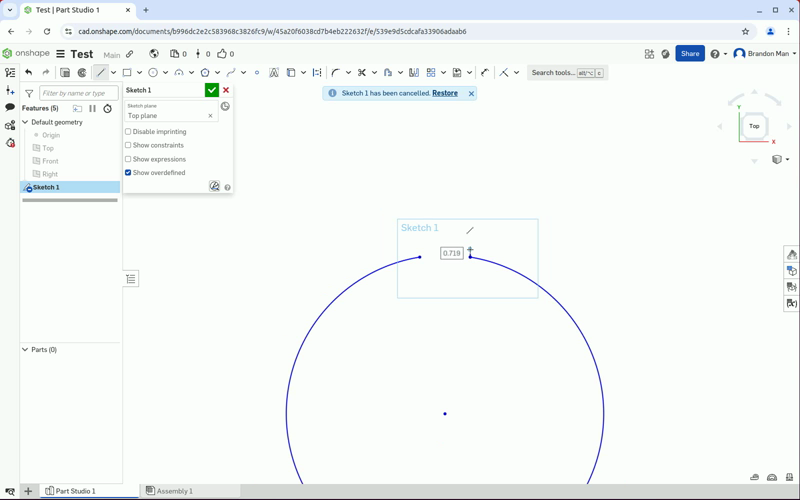
scroll(-6)
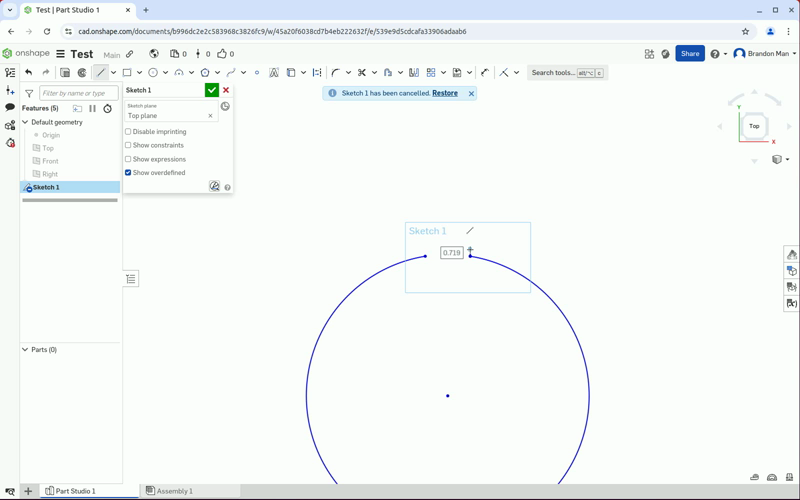
scroll(-6)
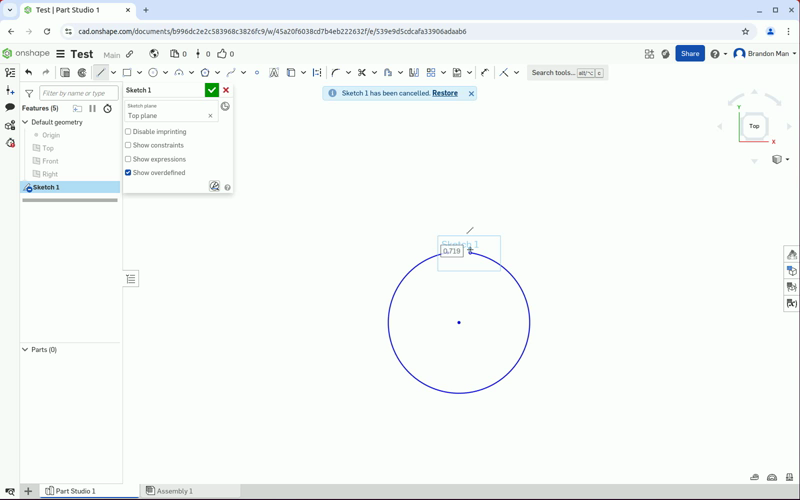
key_up(shift)
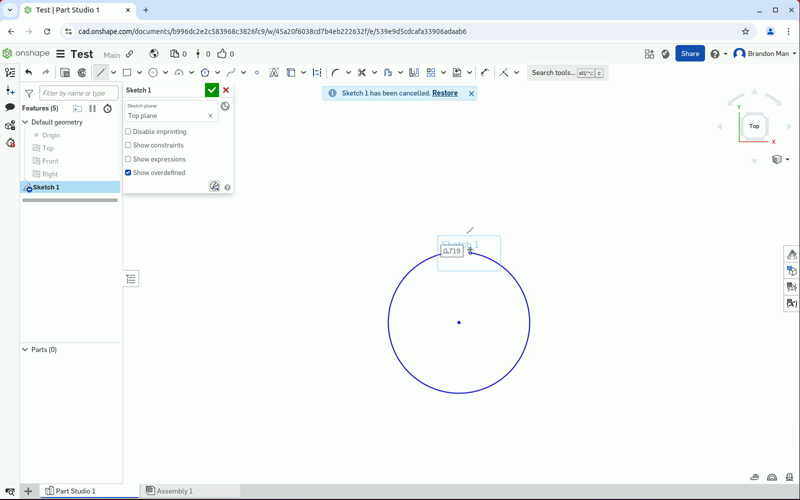
key(esc)
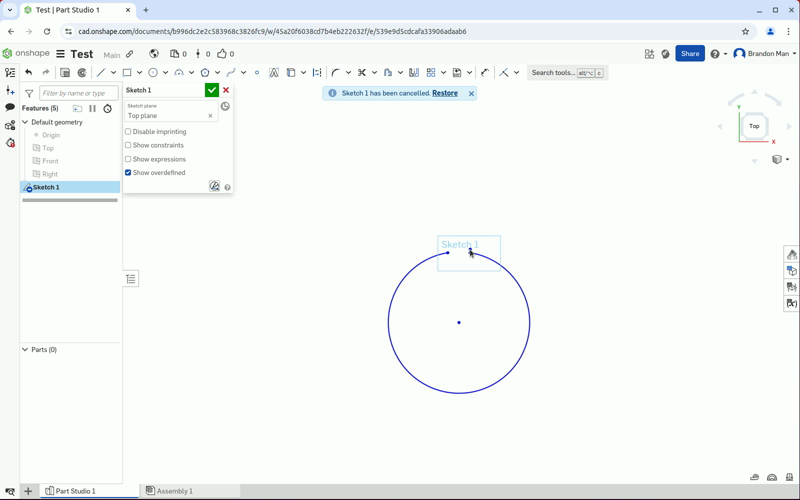
key(a)
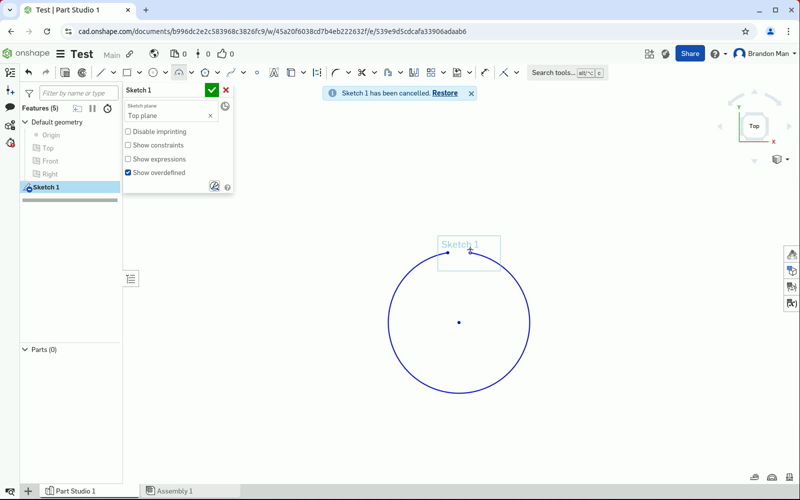
mouse_move(470, 249)
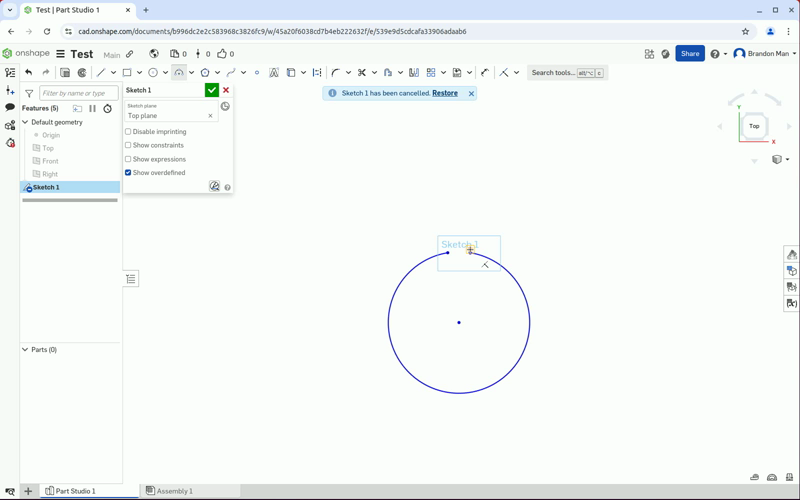
scroll(6)
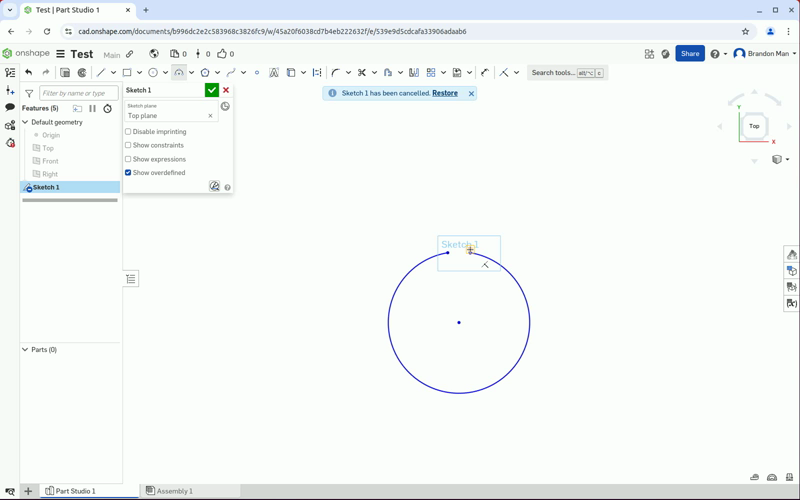
scroll(6)
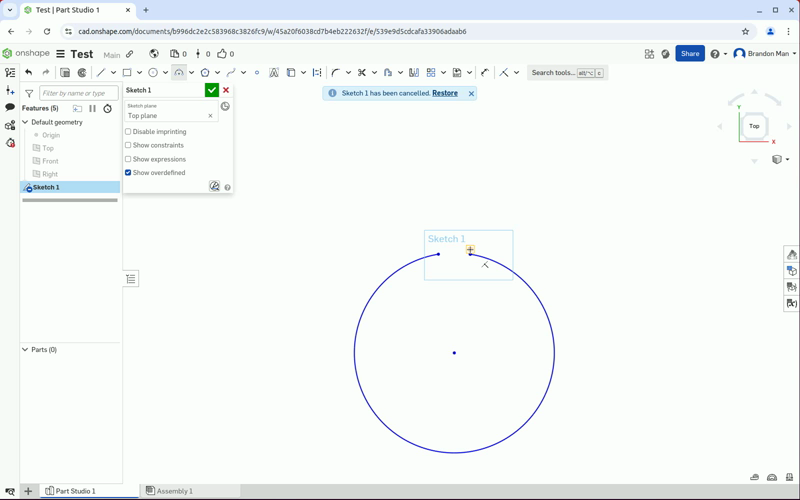
scroll(6)
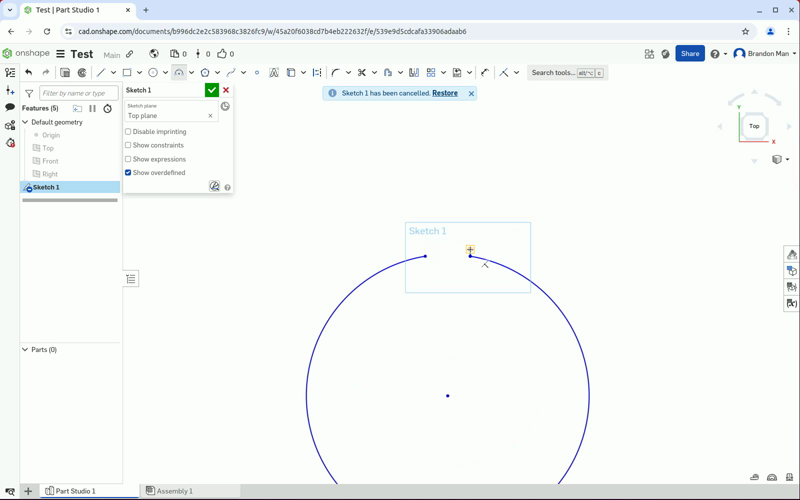
scroll(6)
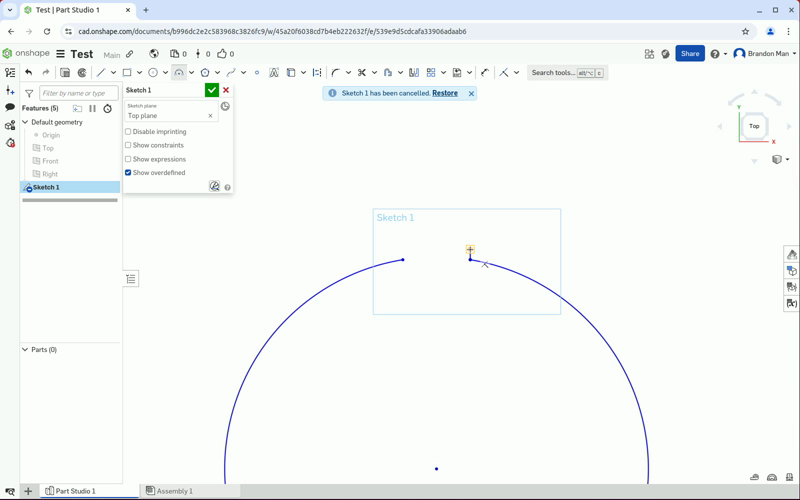
scroll(6)
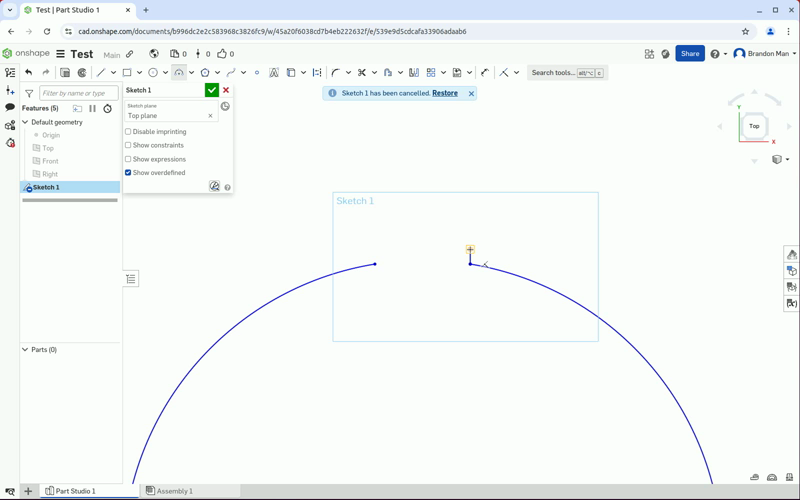
scroll(6)
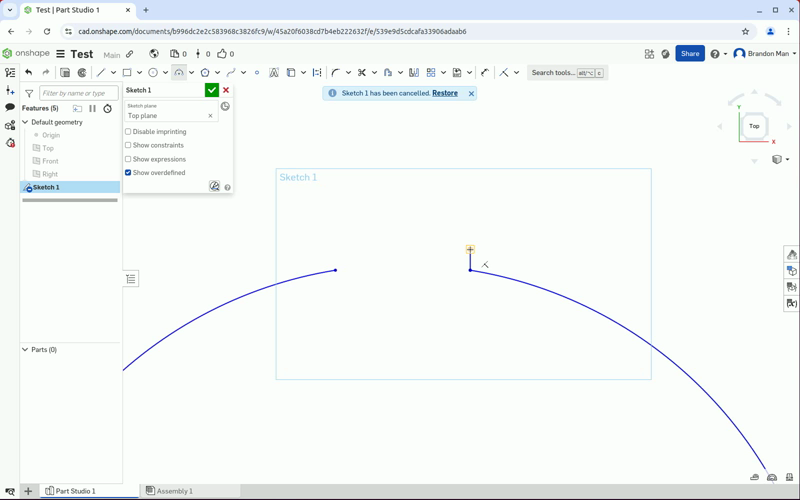
scroll(6)
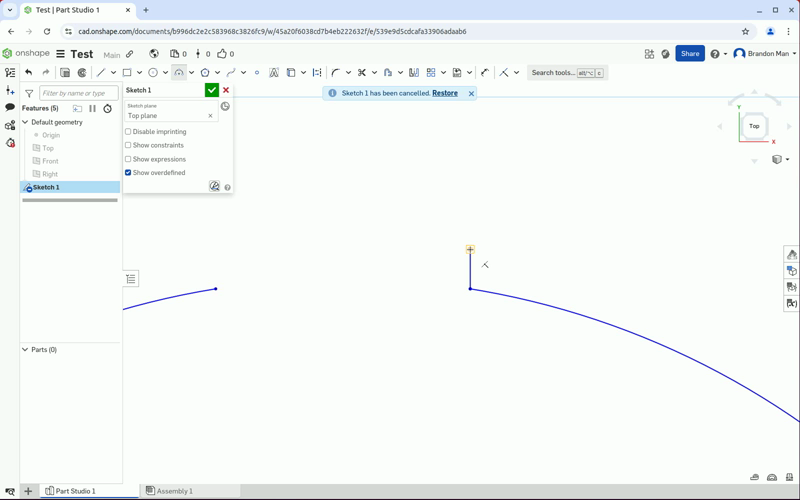
click(470, 249)
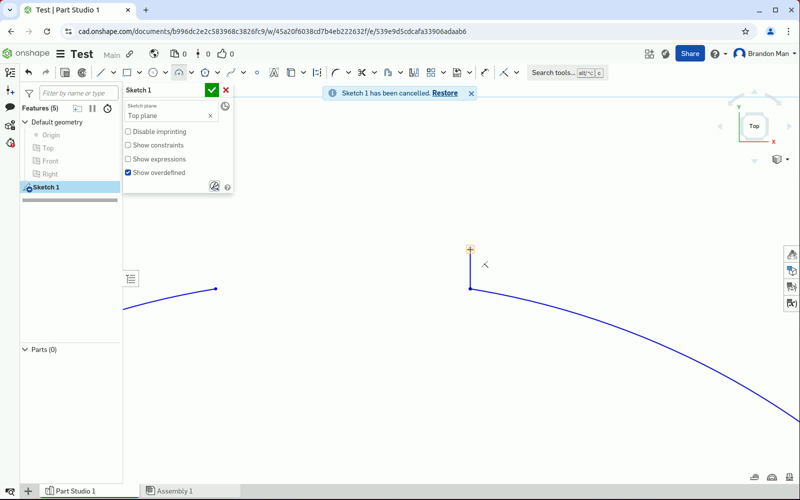
scroll(-6)
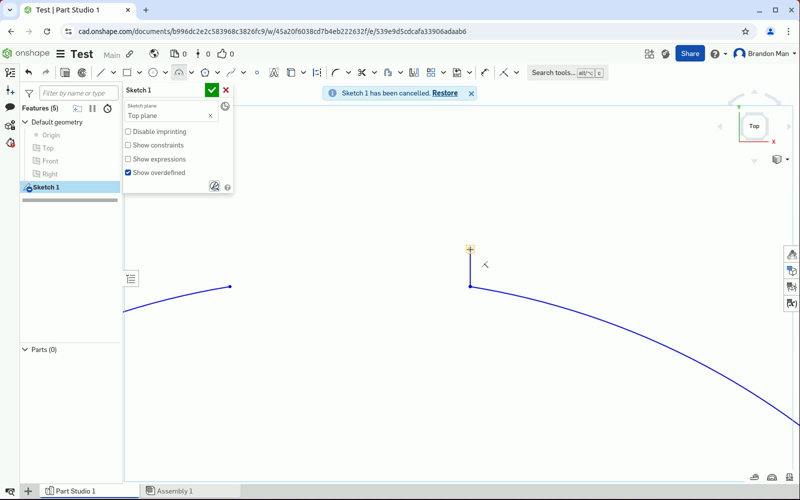
scroll(-6)
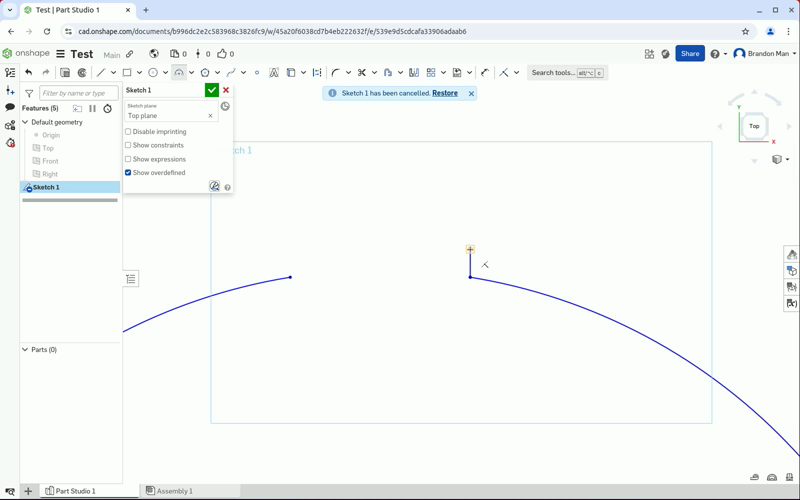
scroll(-6)
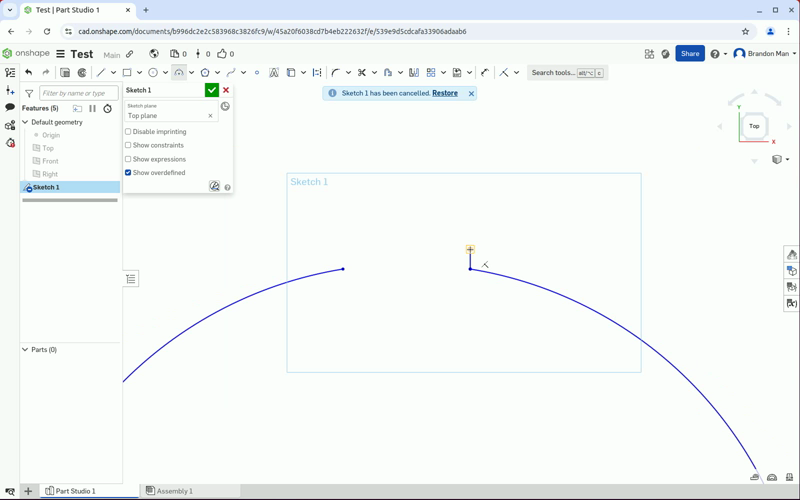
scroll(-6)
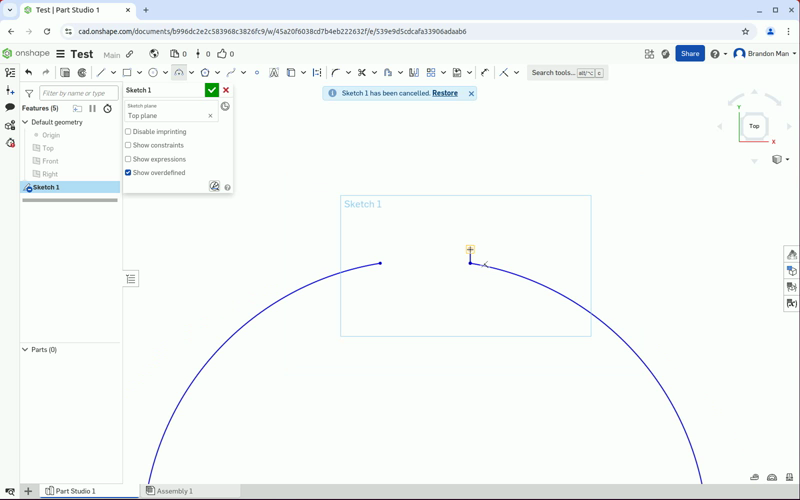
scroll(-6)
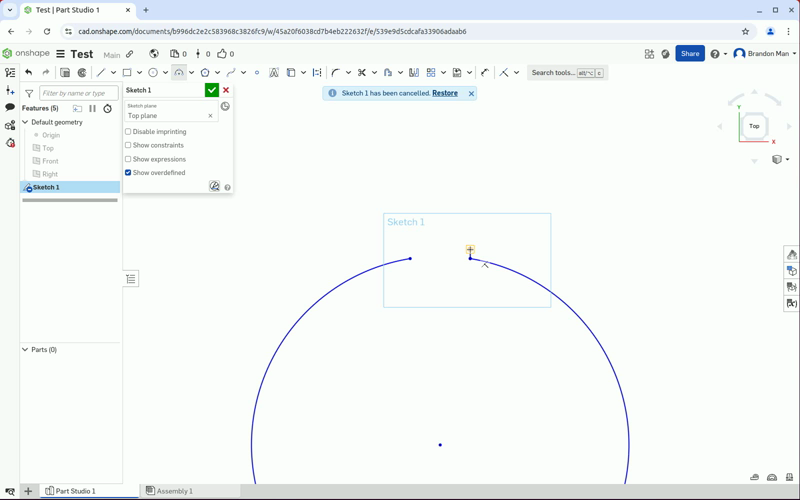
scroll(-6)
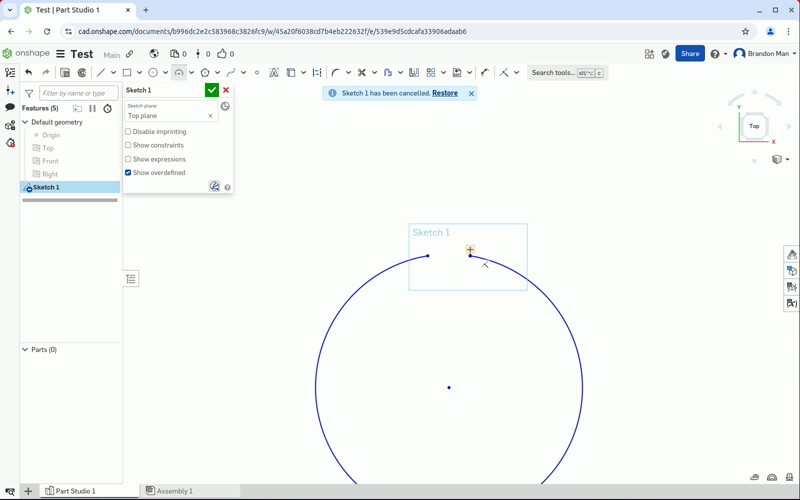
scroll(-6)
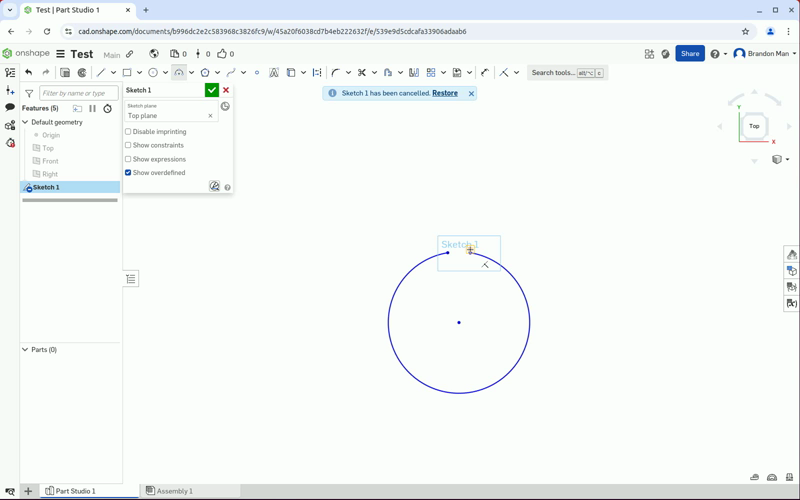
key_down(shift)
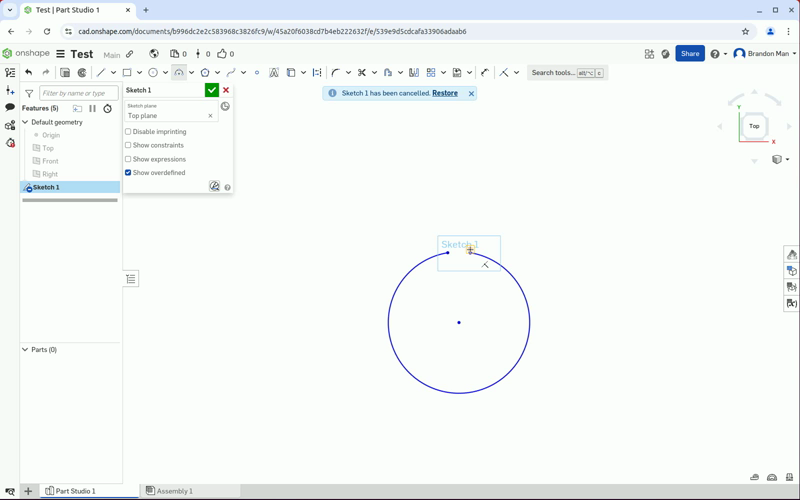
mouse_move(447, 249)
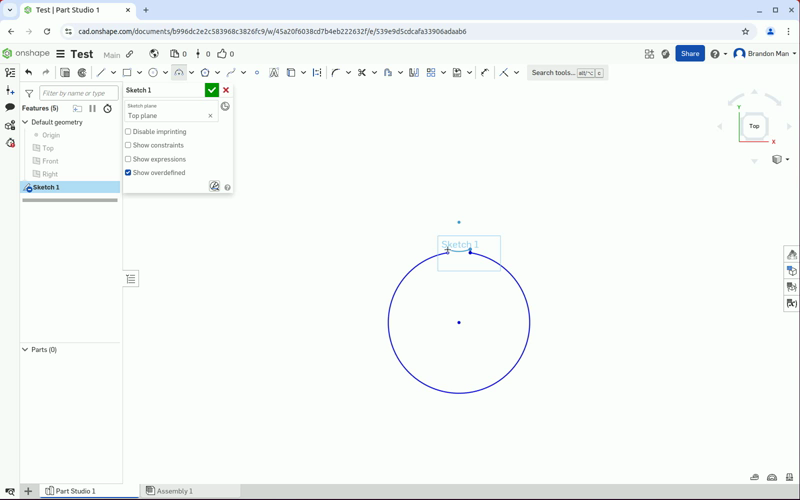
scroll(6)
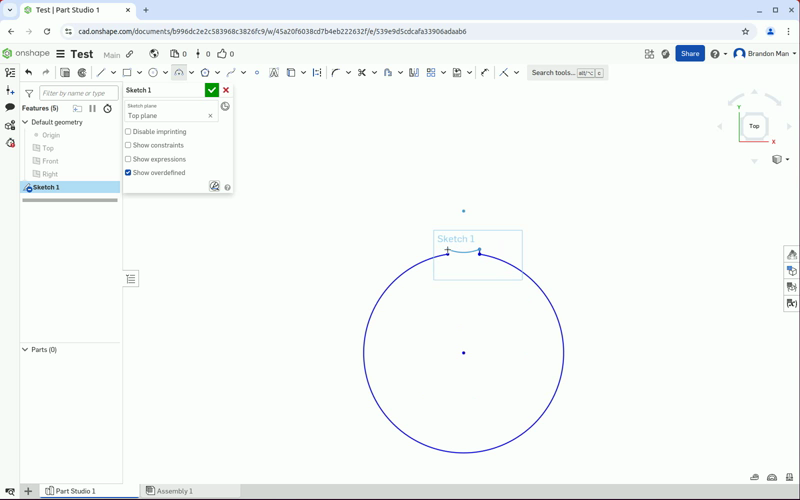
scroll(6)
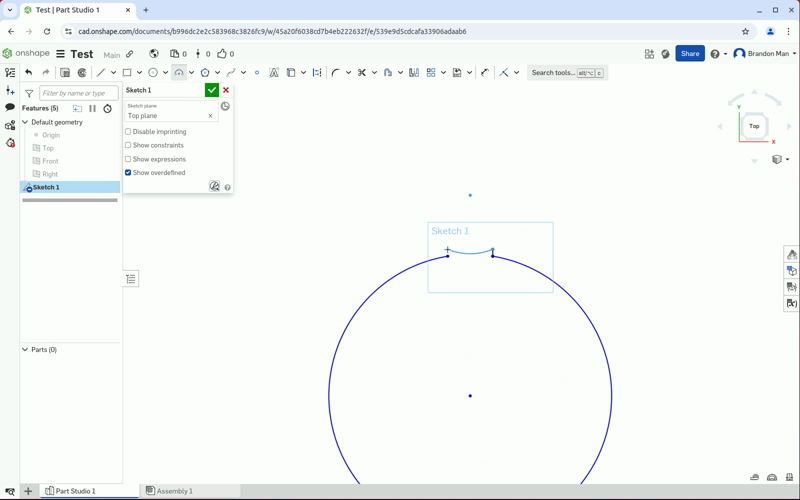
scroll(6)
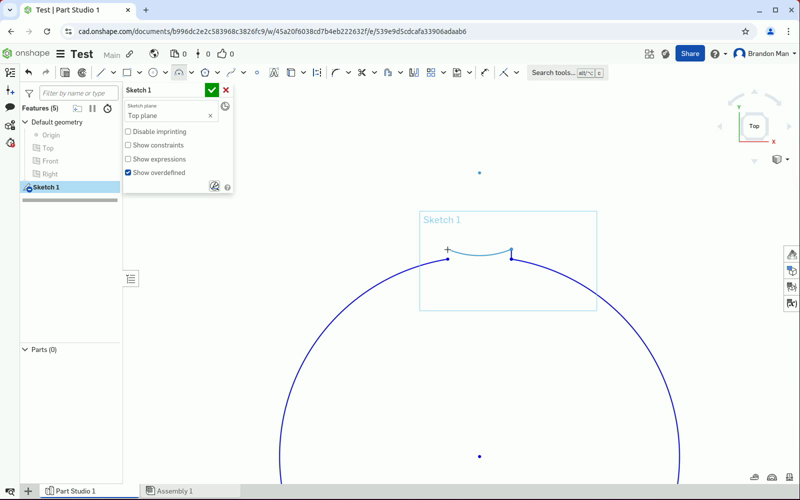
scroll(6)
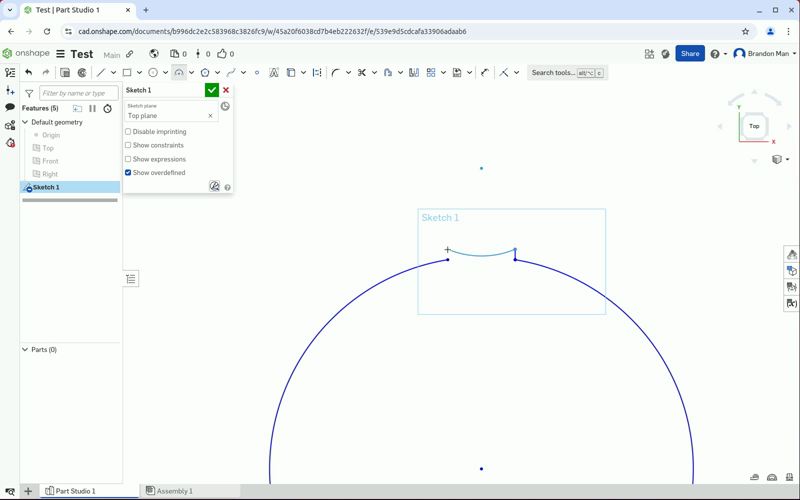
scroll(6)
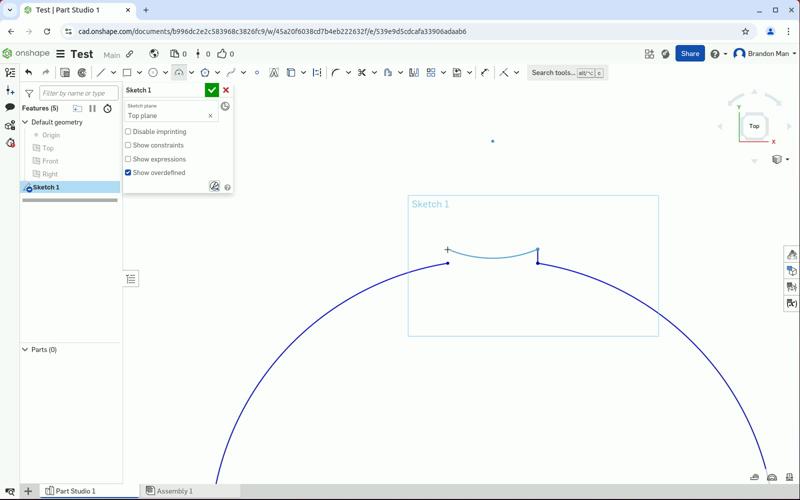
scroll(6)
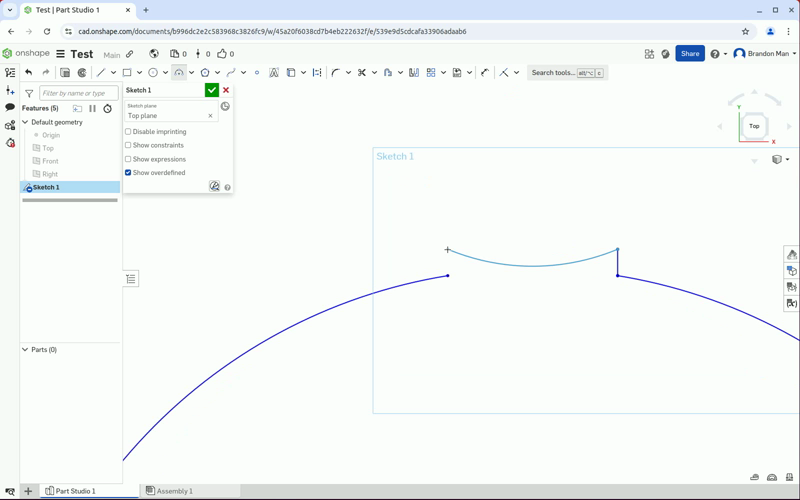
scroll(6)
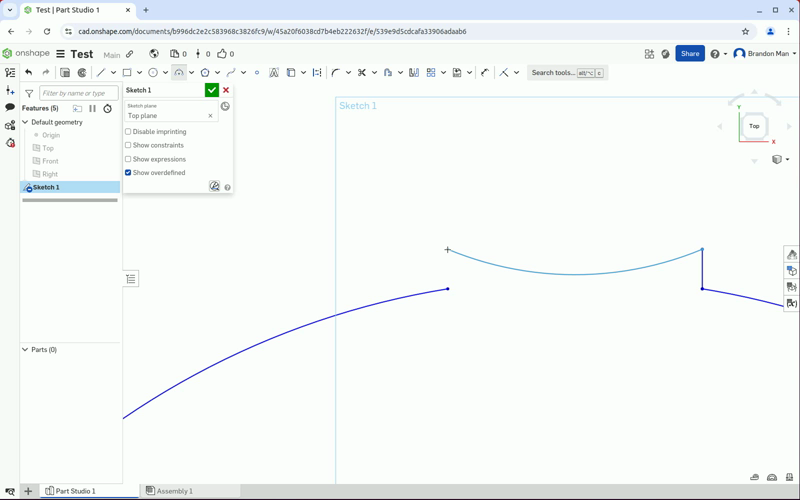
click(447, 249)
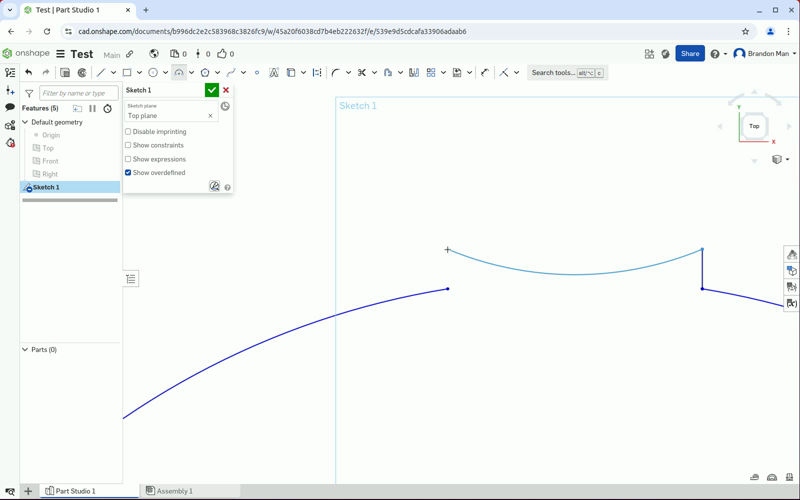
scroll(-6)
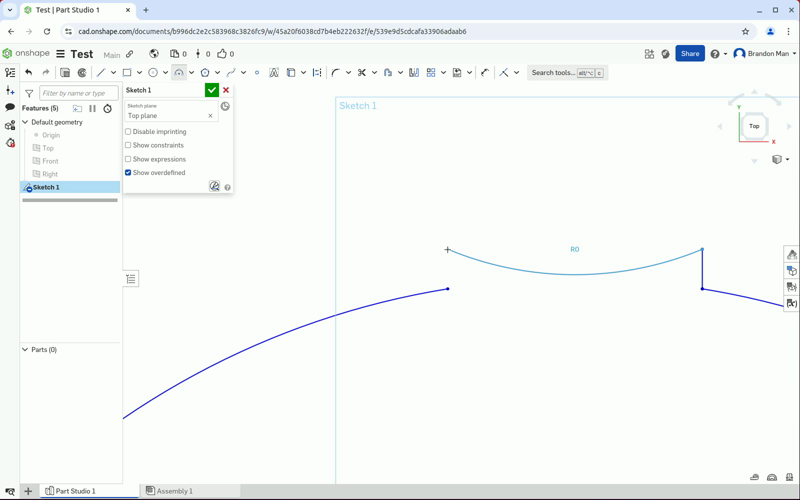
scroll(-6)
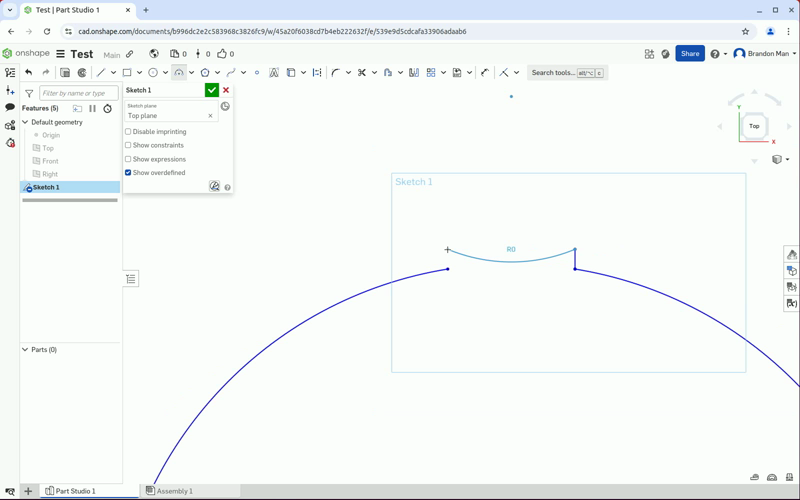
scroll(-6)
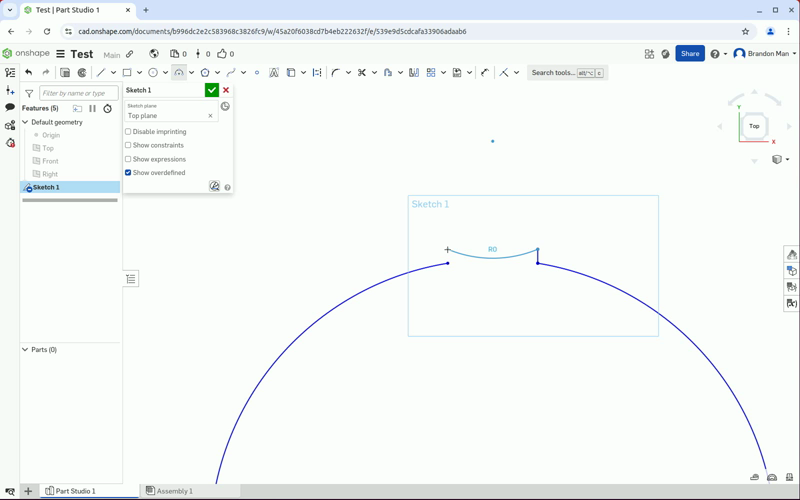
scroll(-6)
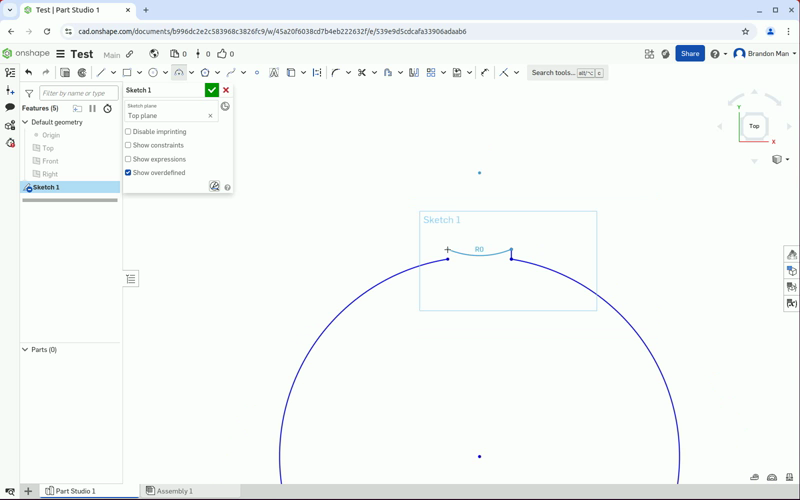
scroll(-6)
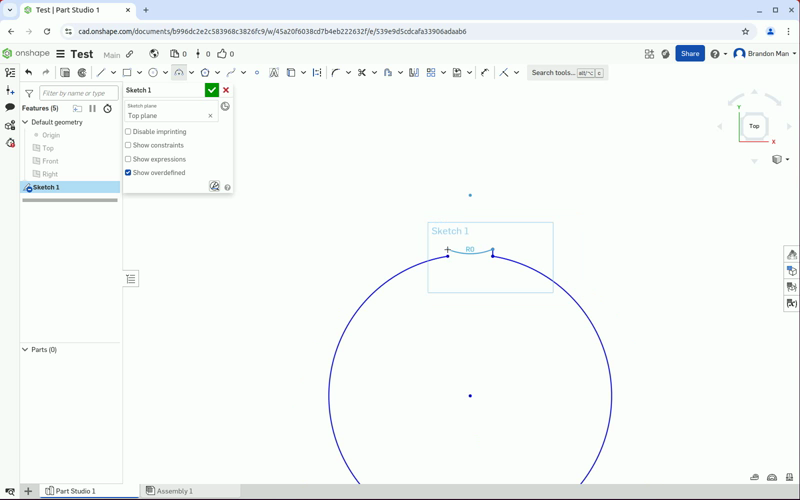
scroll(-6)
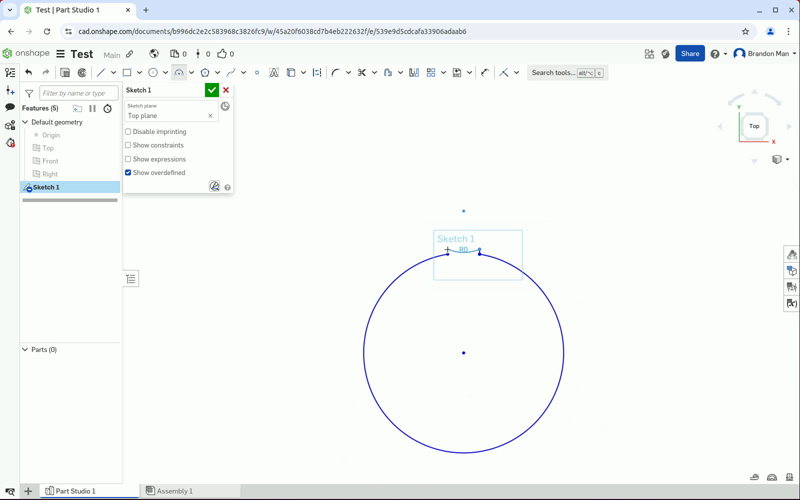
scroll(-6)
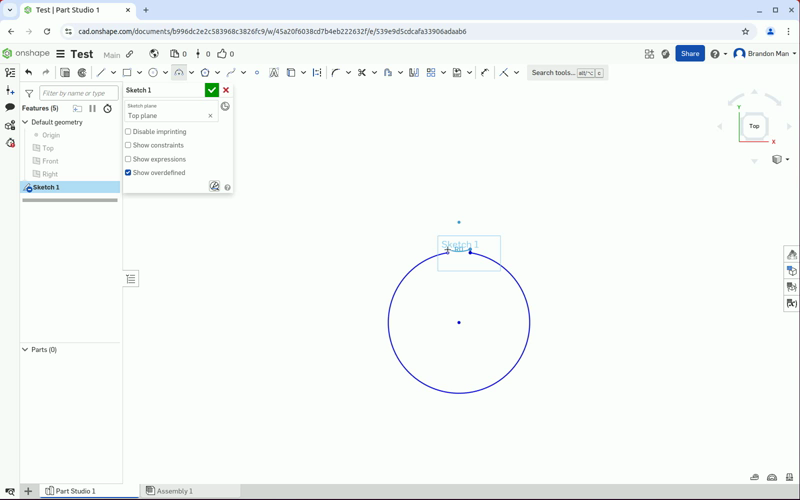
mouse_move(459, 402)
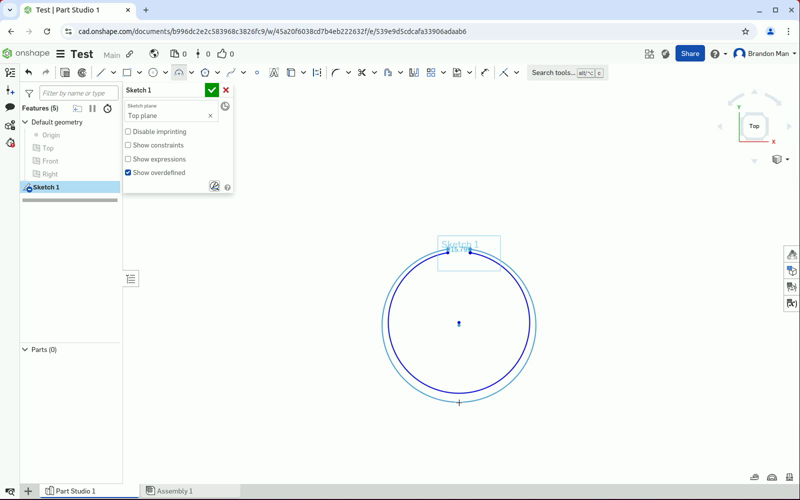
click(459, 402)
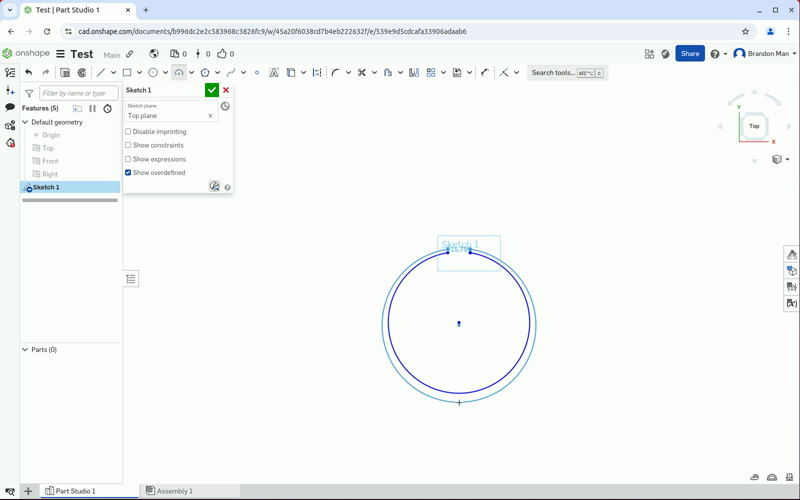
key_up(shift)
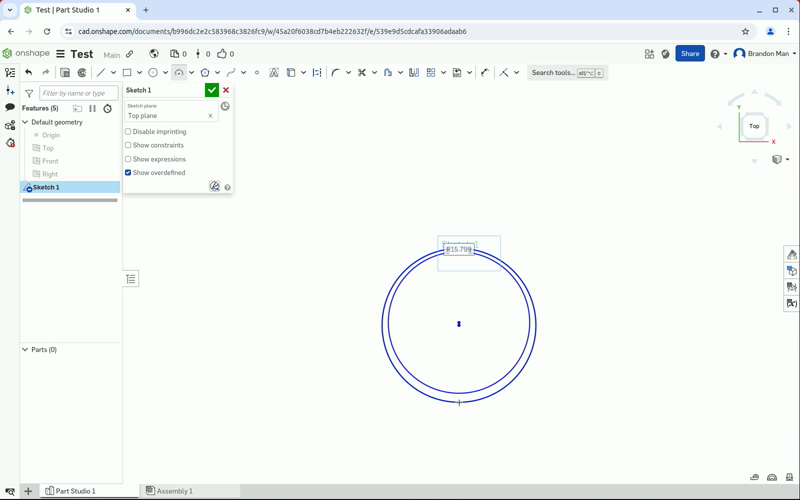
key(esc)
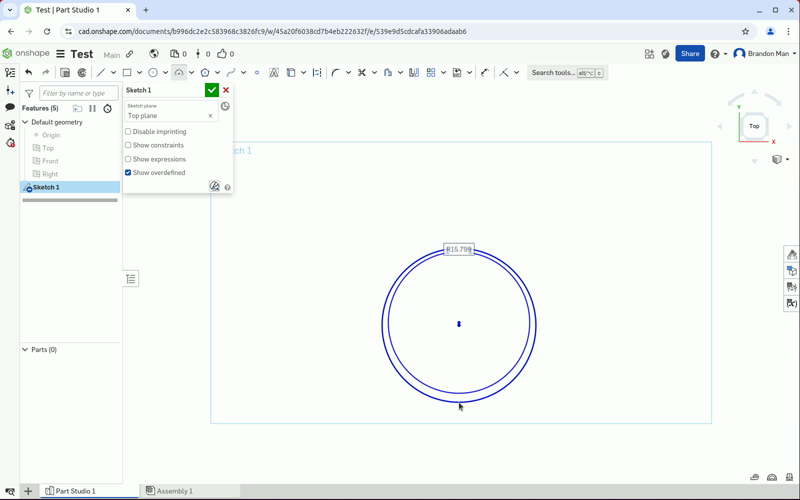
key(l)
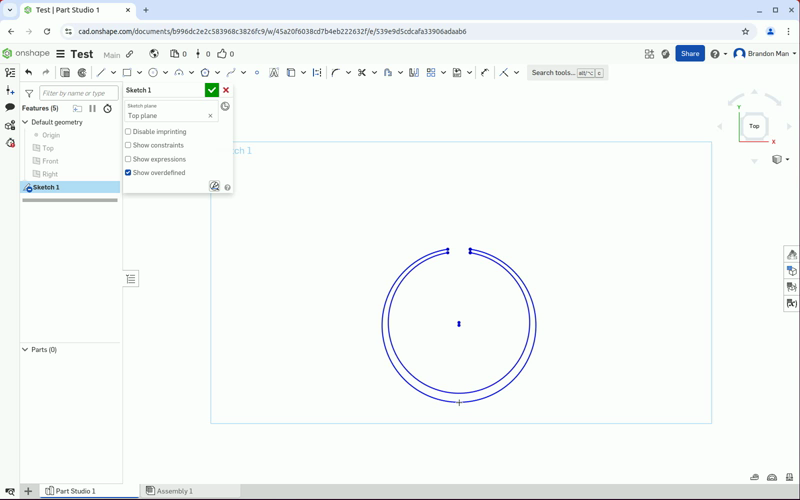
mouse_move(447, 249)
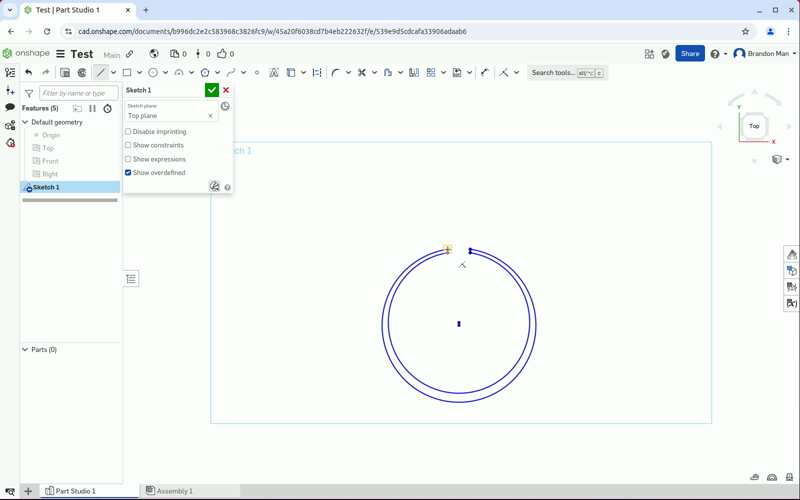
scroll(6)
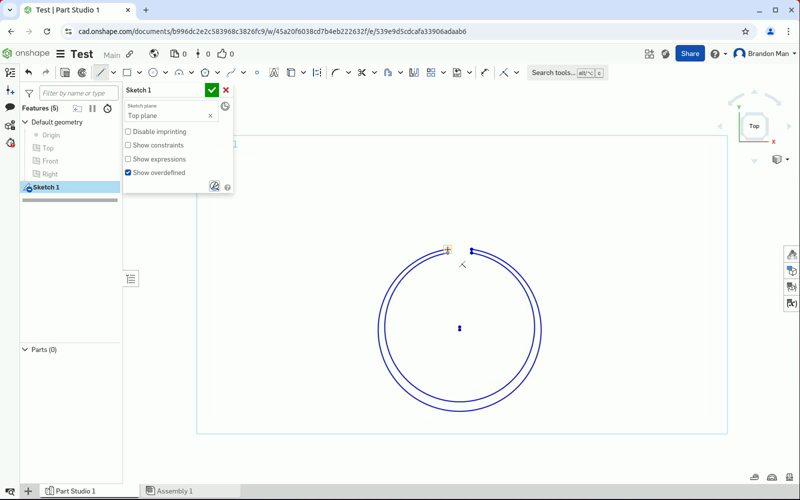
scroll(6)
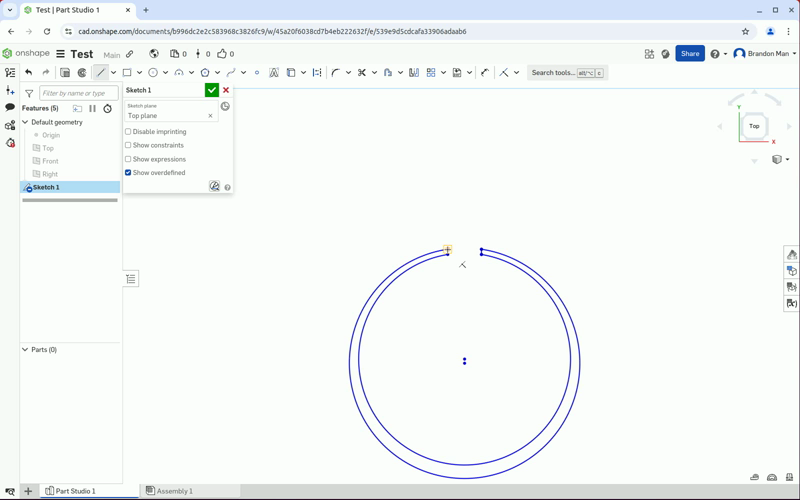
scroll(6)
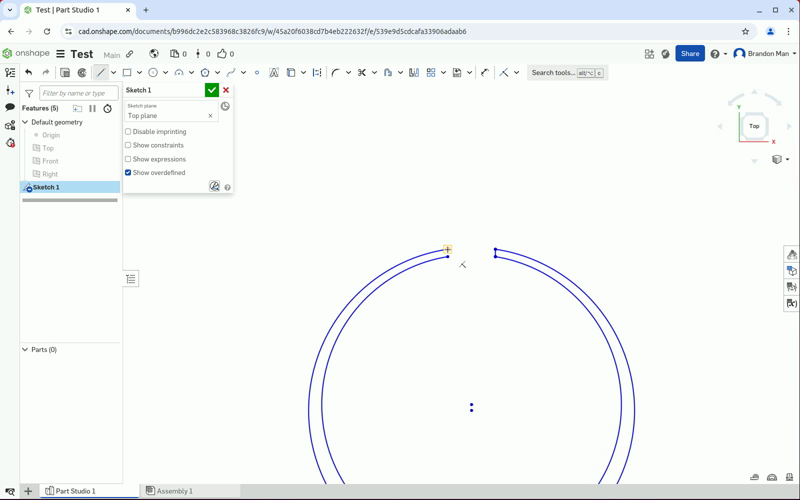
scroll(6)
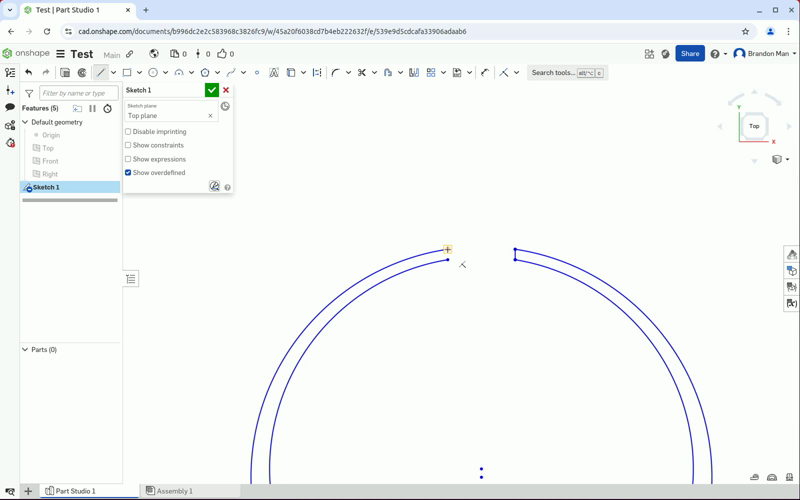
scroll(6)
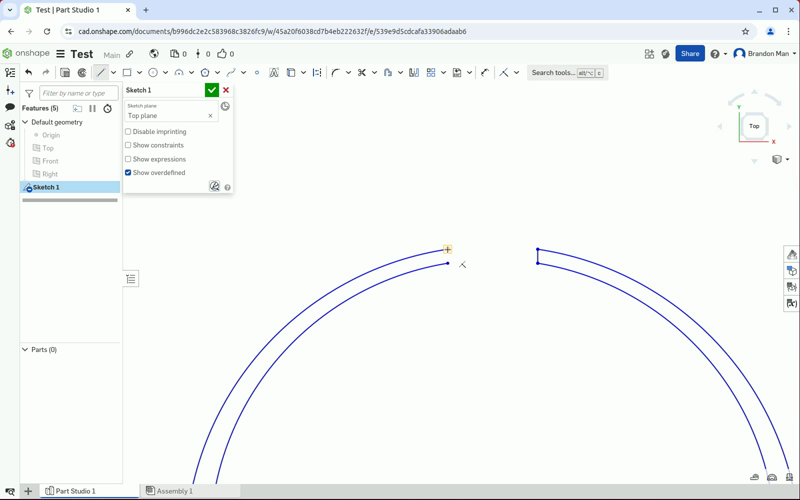
scroll(6)
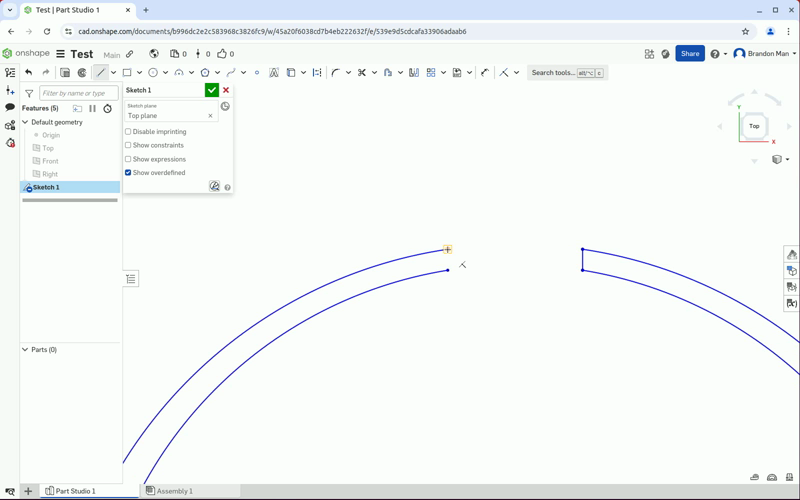
scroll(6)
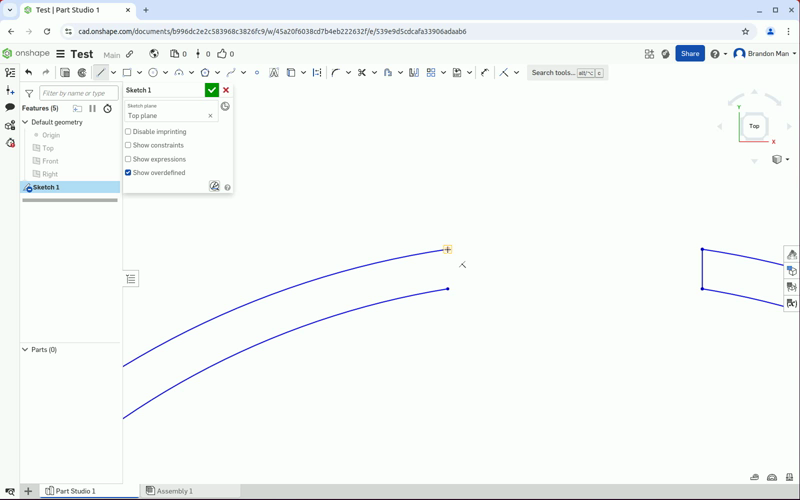
click(447, 249)
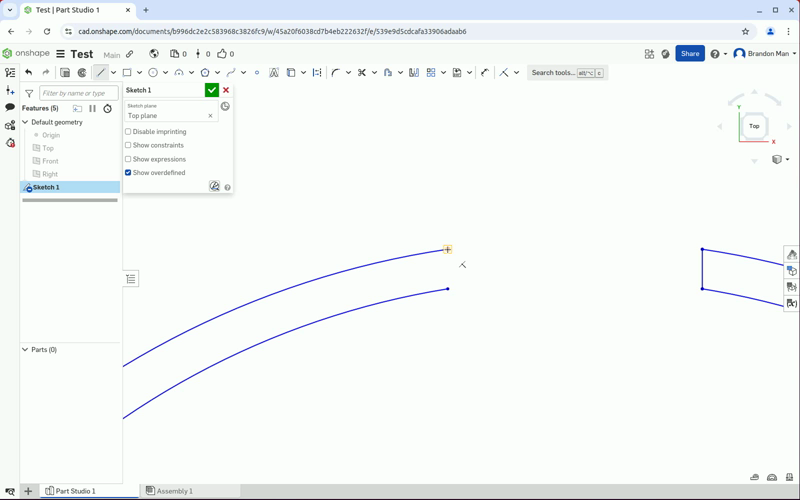
scroll(-6)
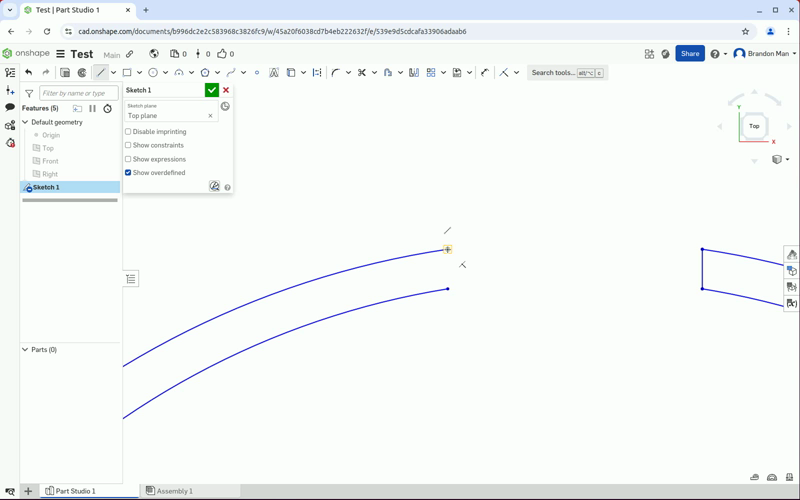
scroll(-6)
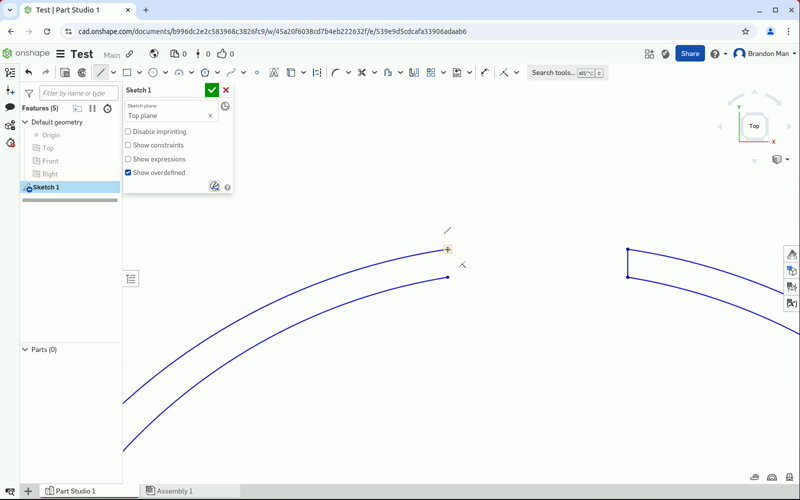
scroll(-6)
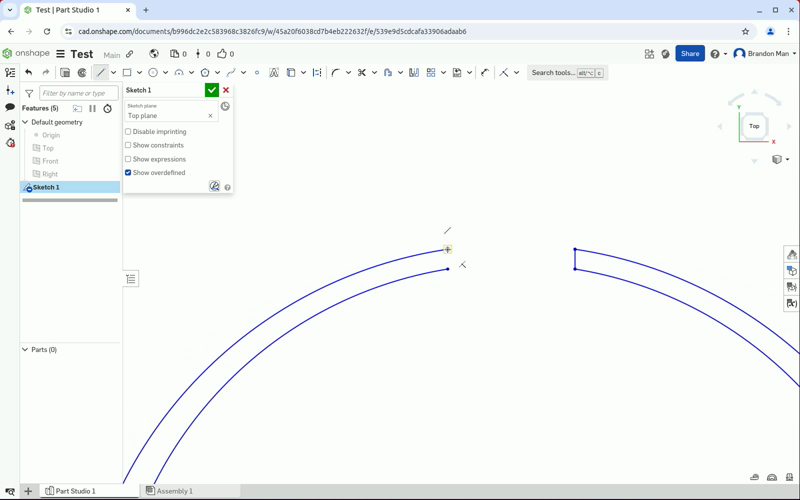
scroll(-6)
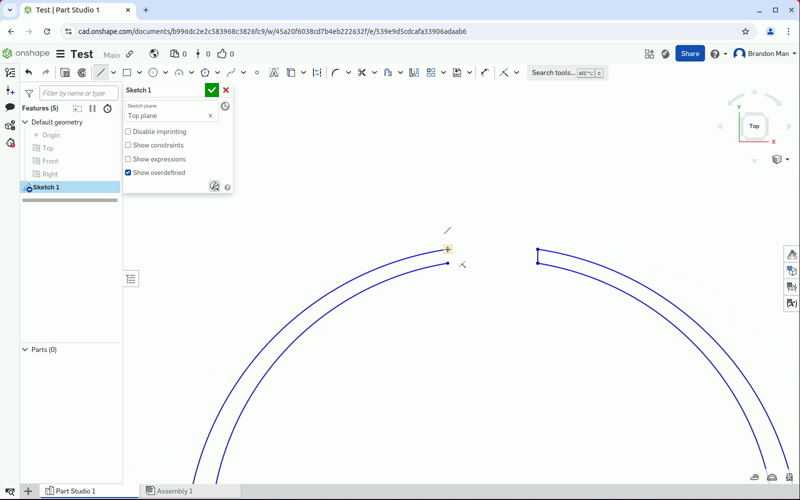
scroll(-6)
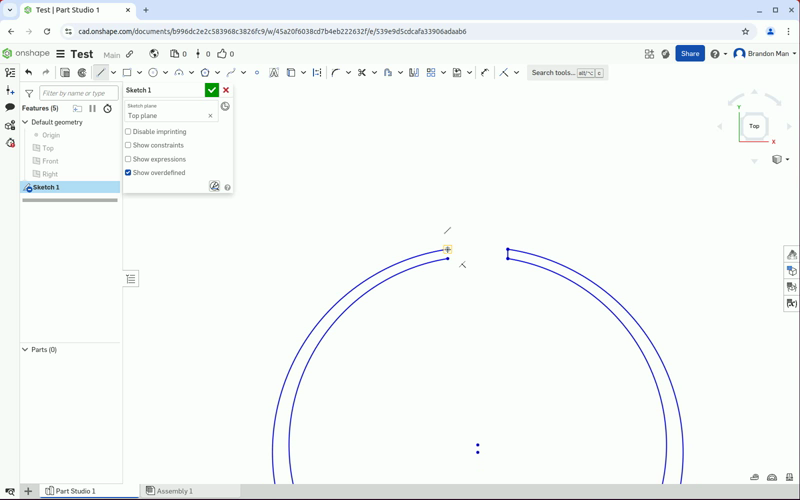
scroll(-6)
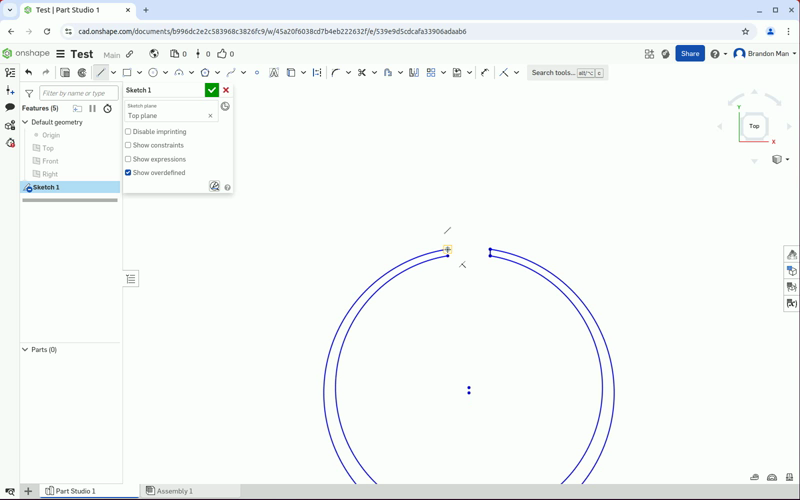
scroll(-6)
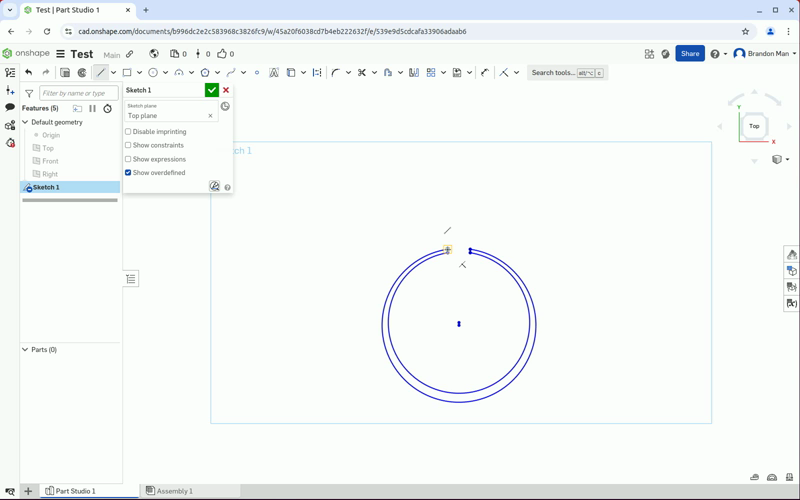
mouse_move(477, 249)
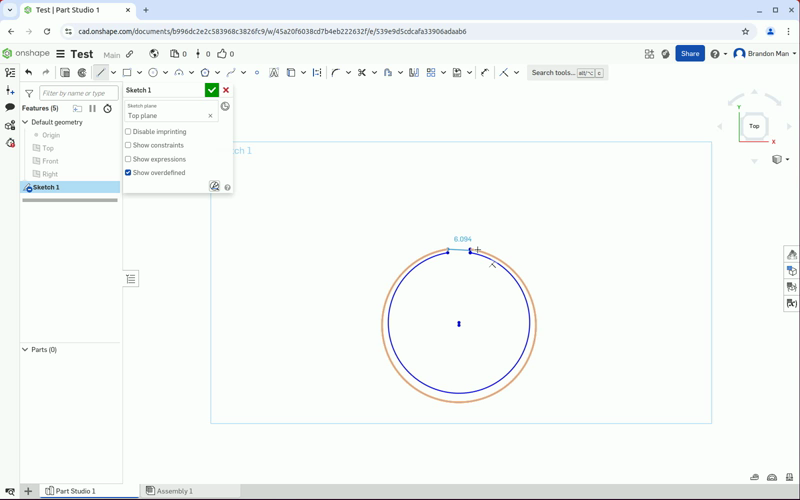
key_down(shift)
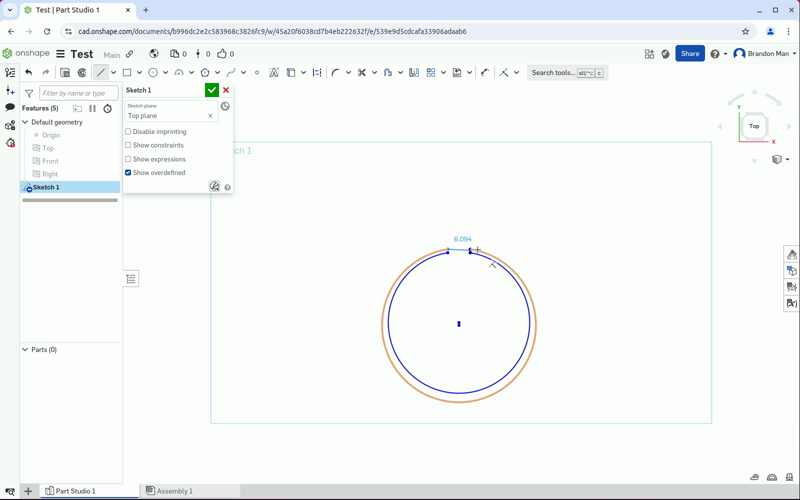
mouse_move(447, 252)
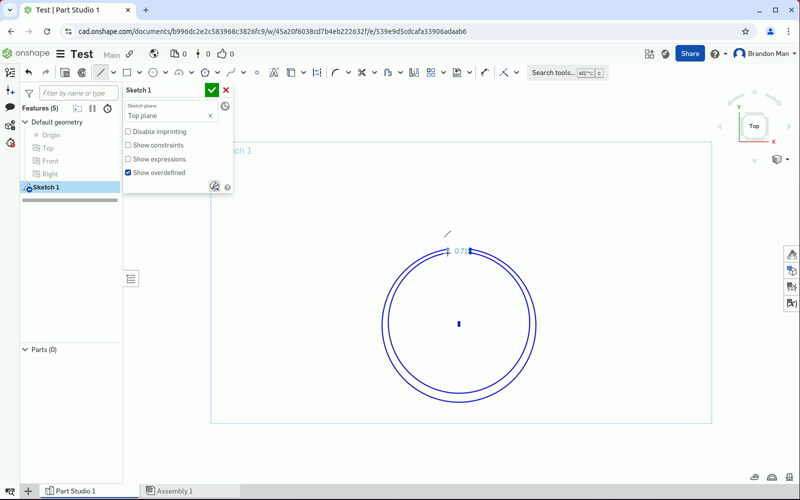
scroll(6)
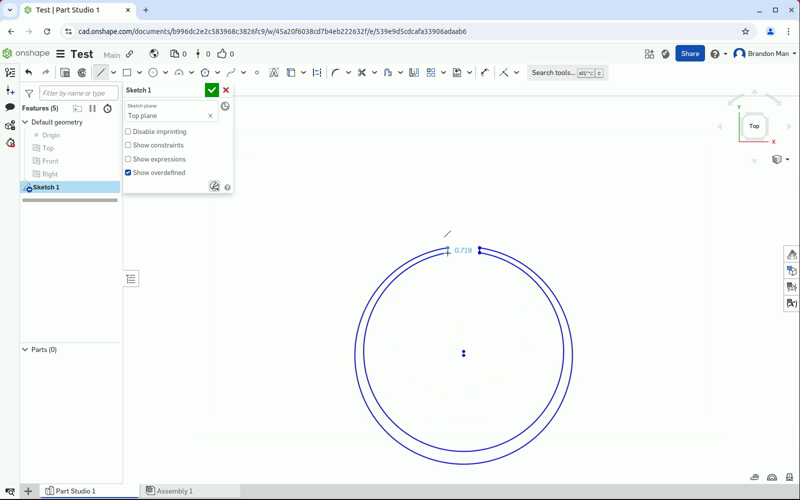
scroll(6)
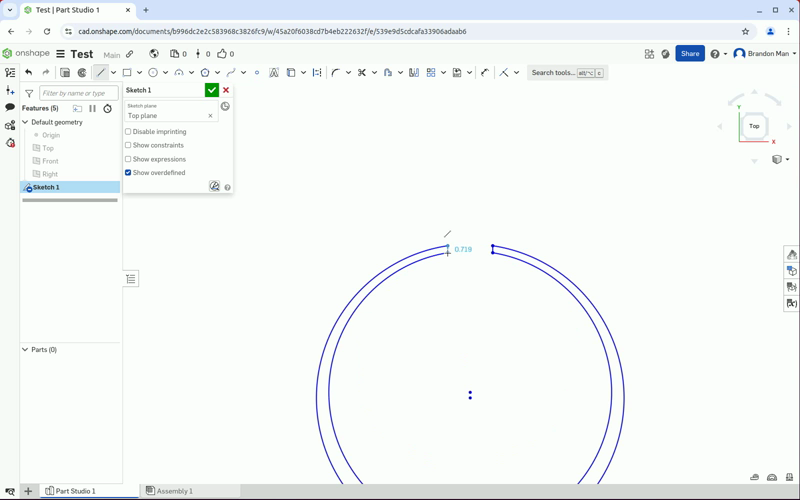
scroll(6)
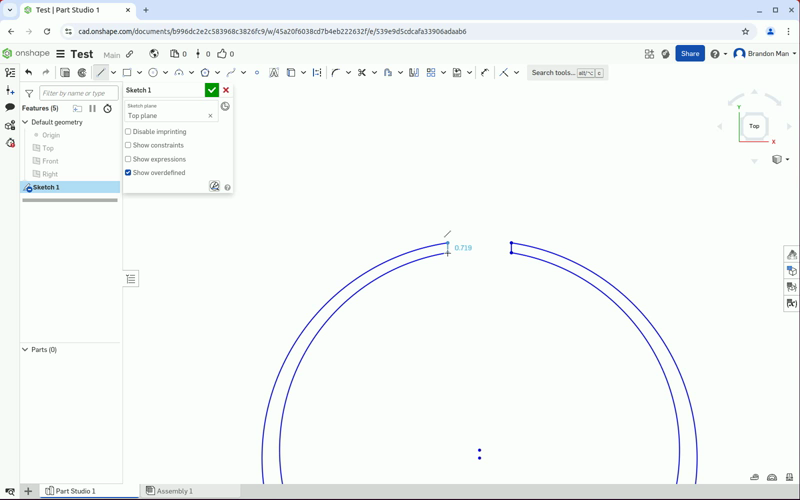
scroll(6)
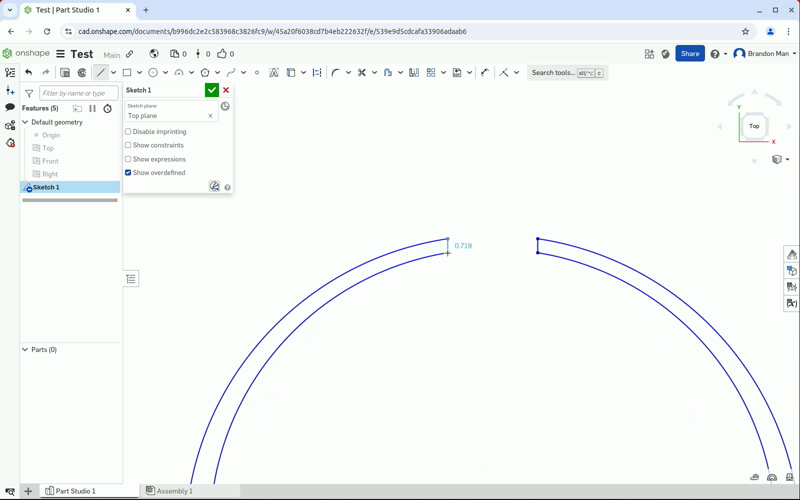
scroll(6)
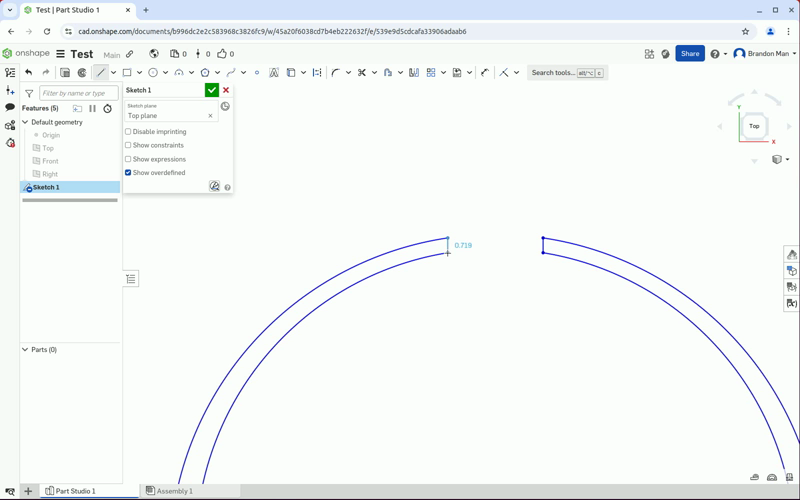
scroll(6)
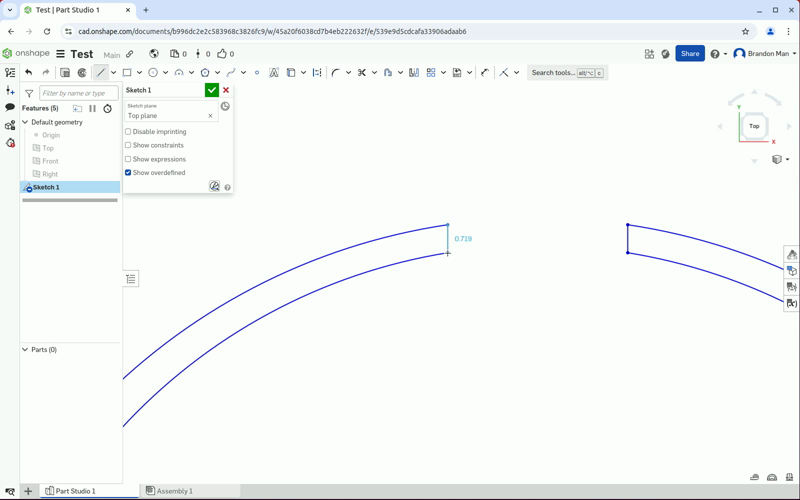
scroll(6)
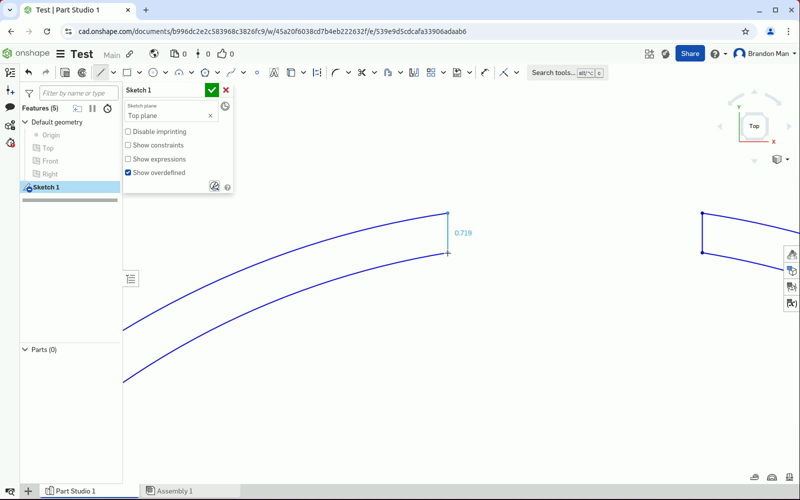
key_up(shift)
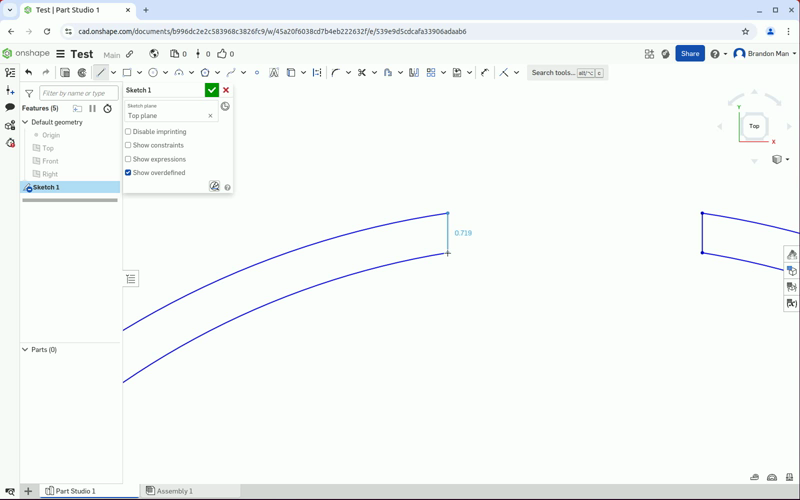
click(447, 252)
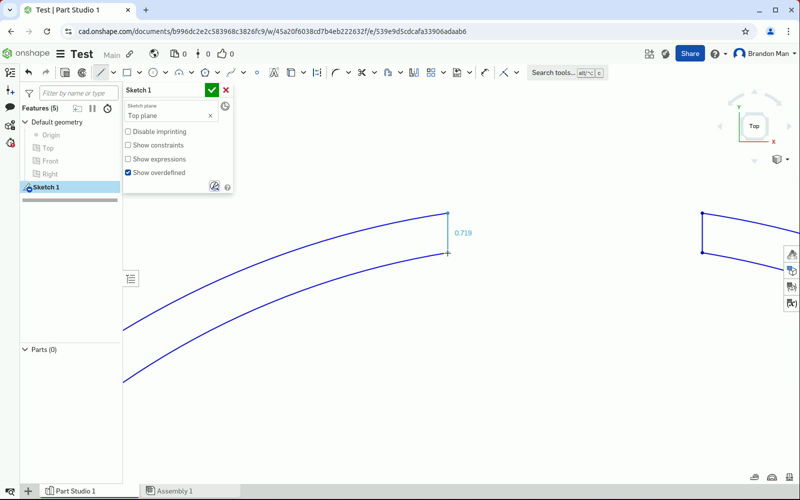
scroll(-6)
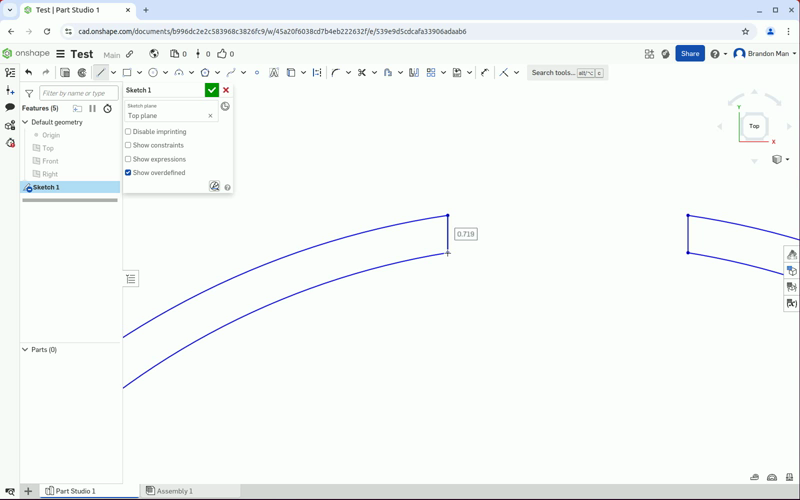
scroll(-6)
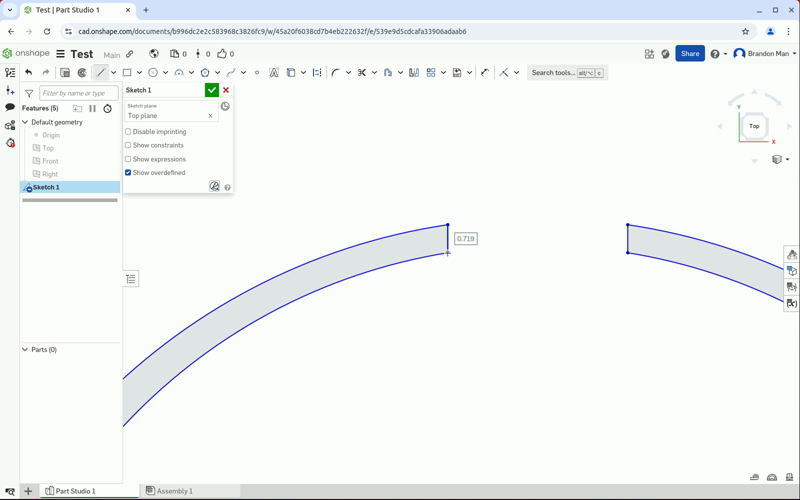
scroll(-6)
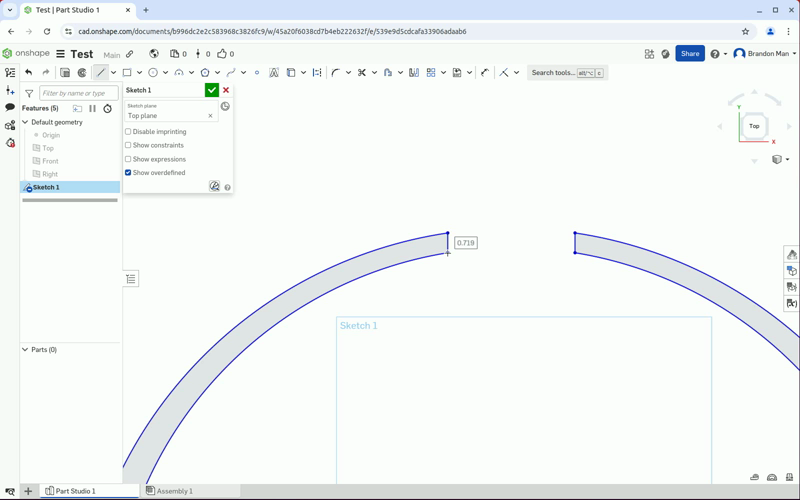
scroll(-6)
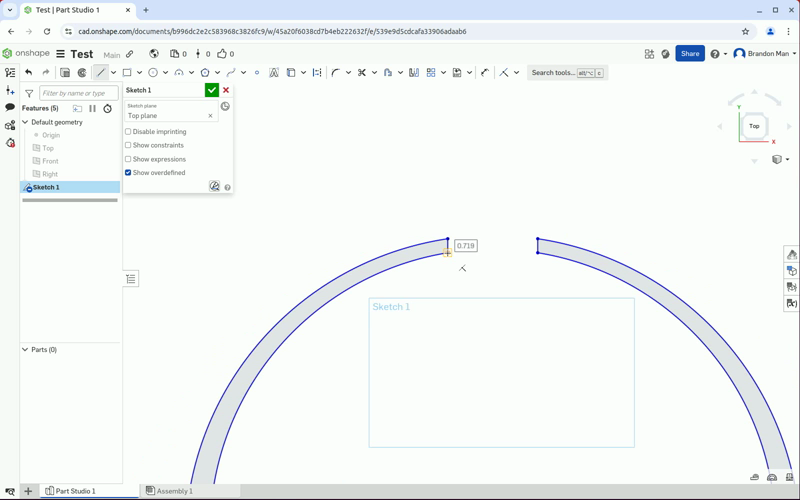
scroll(-6)
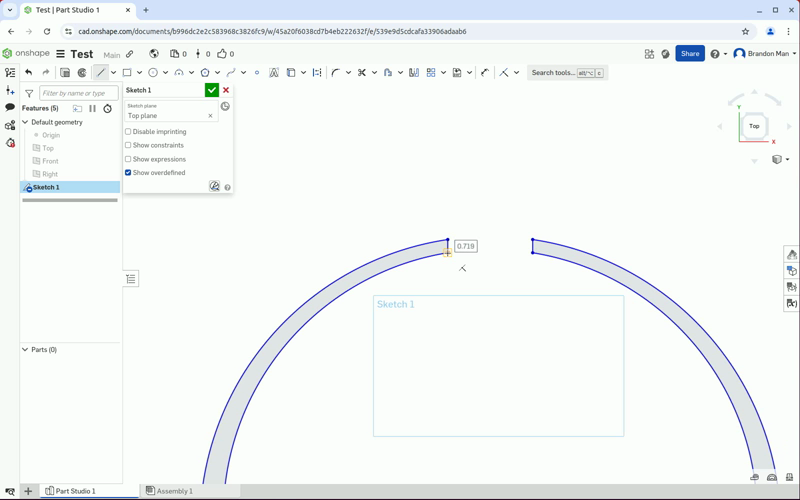
scroll(-6)
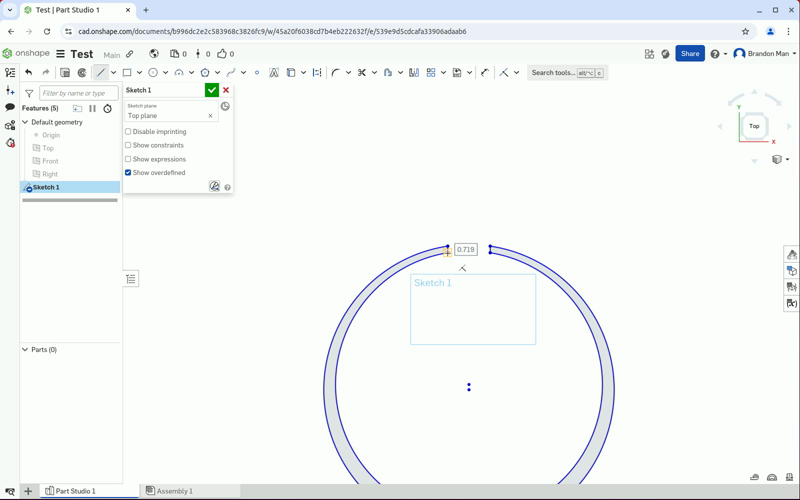
scroll(-6)
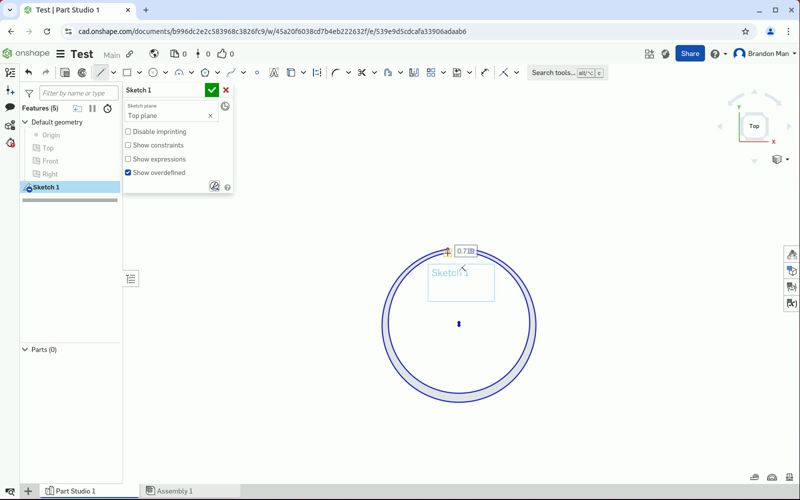
key(esc)
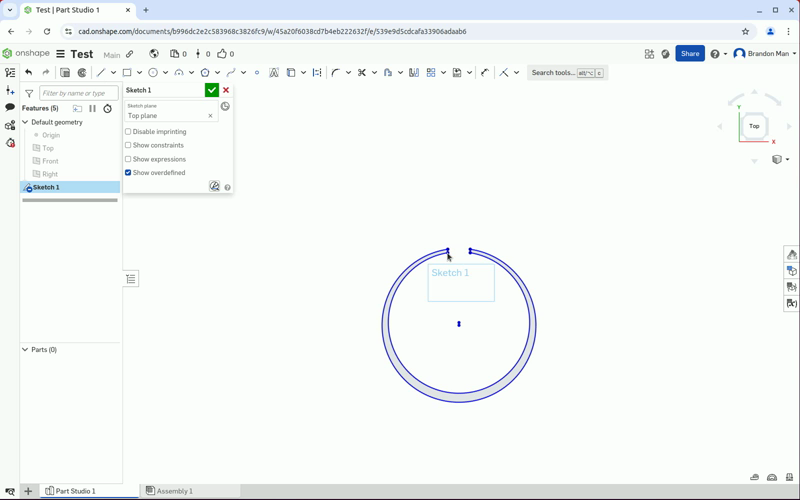
mouse_move(530, 342)
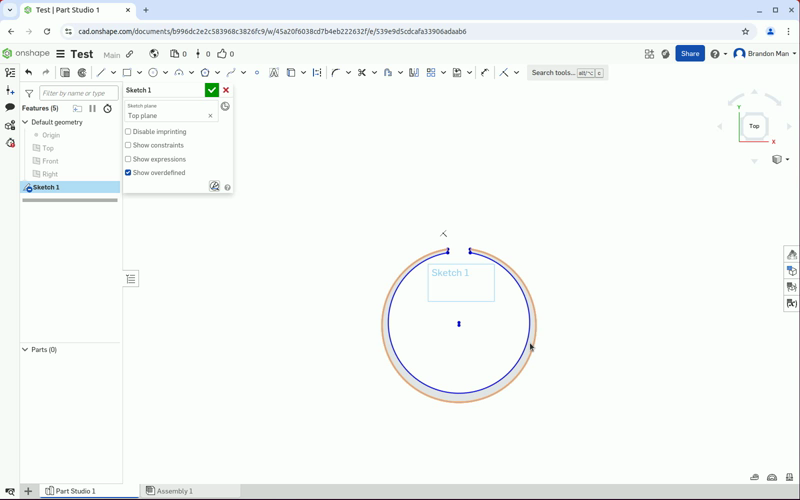
click(530, 342)
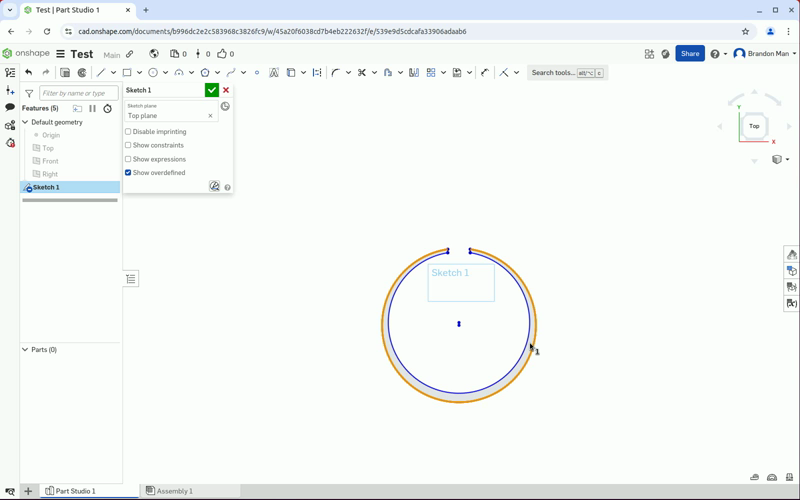
mouse_move(73, 352)
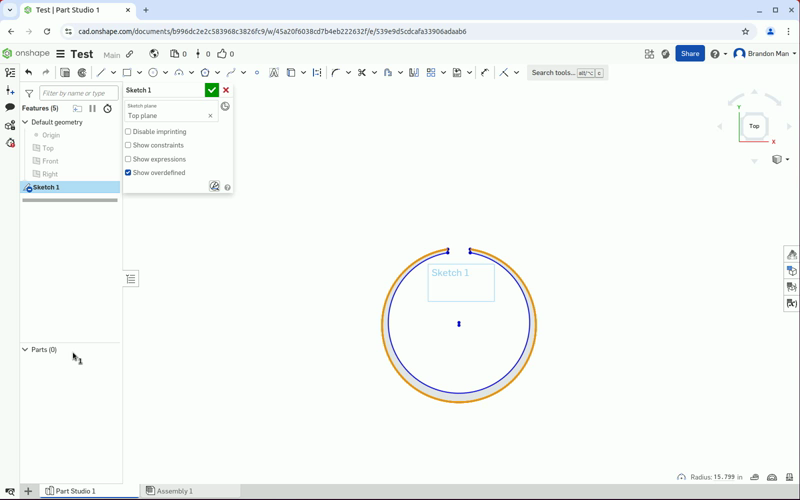
key(shift+y)
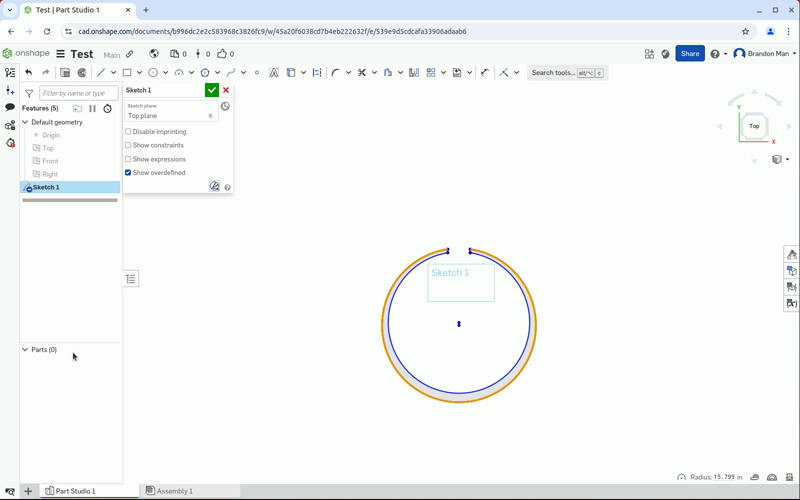
key(shift+e)
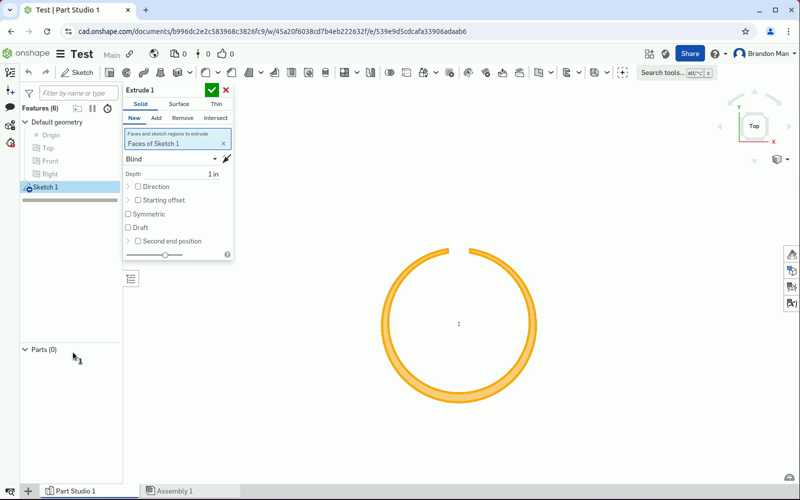
mouse_move(143, 106)
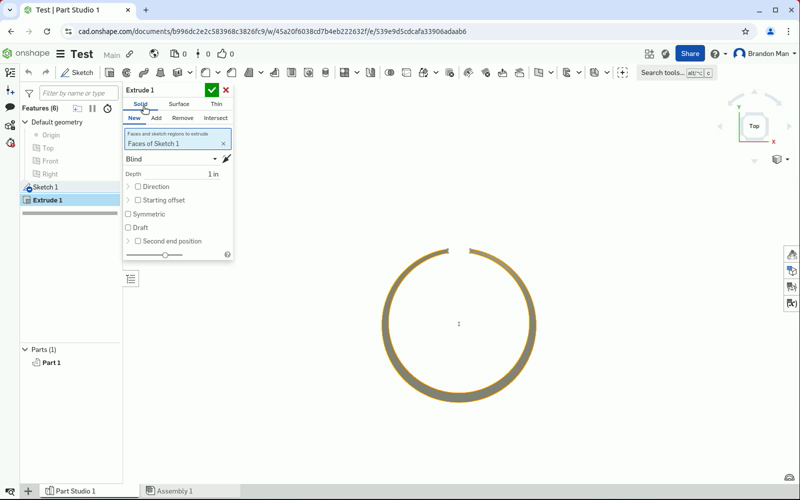
click(143, 106)
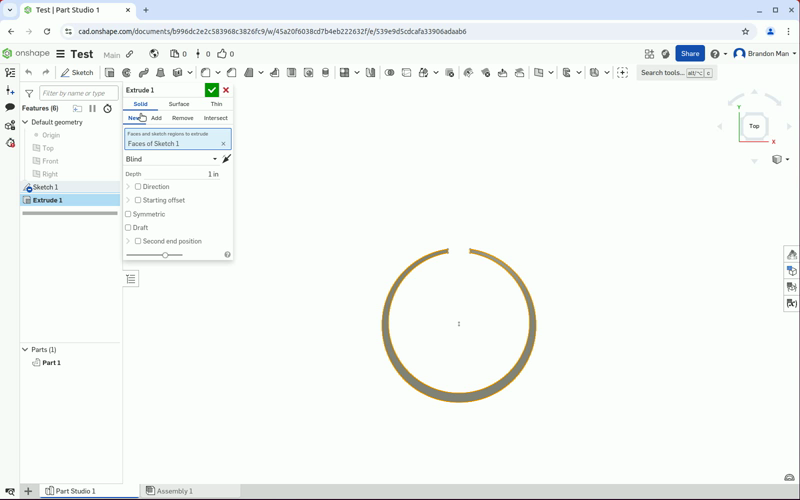
mouse_move(137, 120)
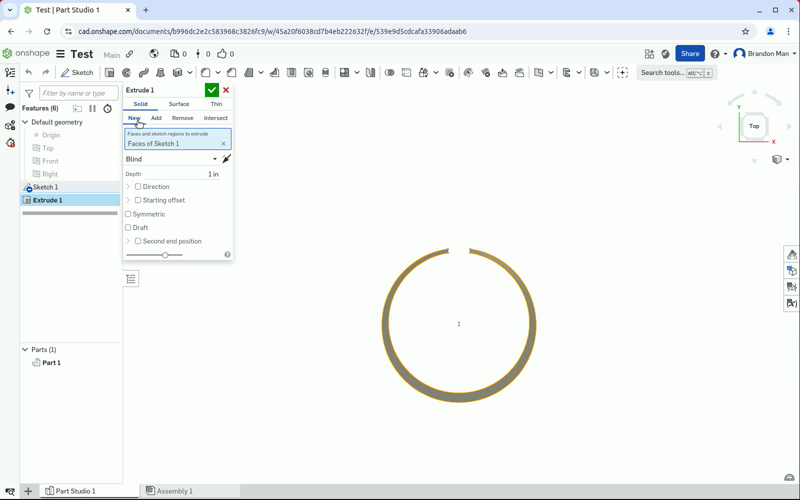
click(137, 120)
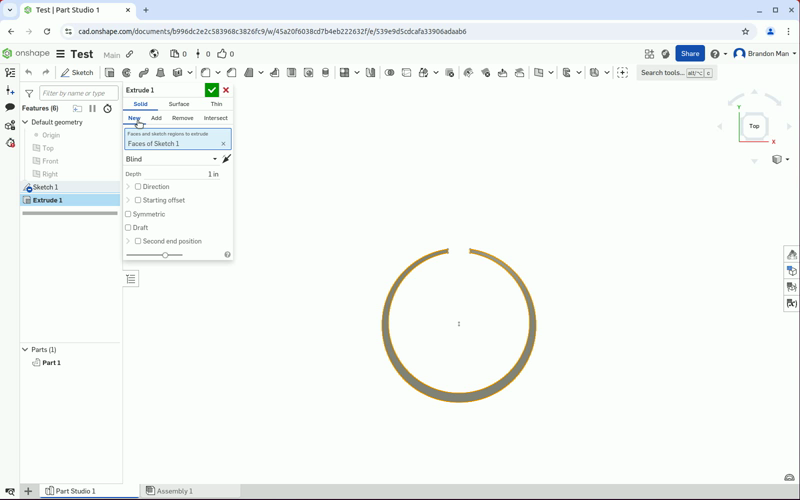
key(tab, 4)
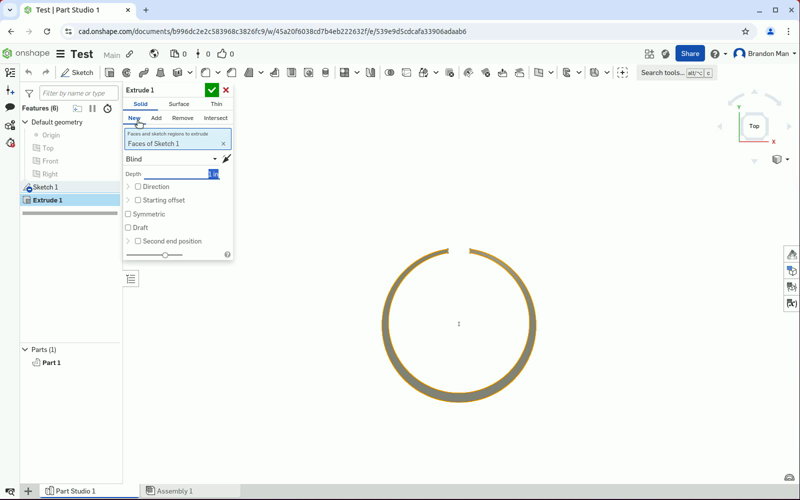
text(1.444)
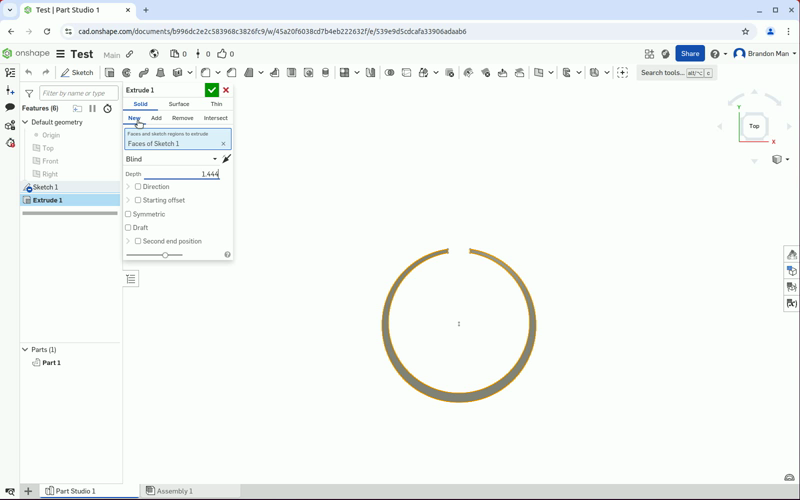
key(enter)
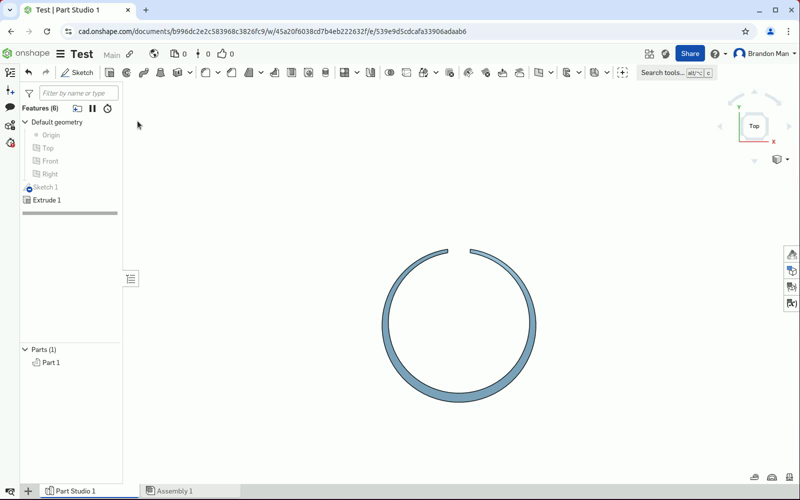
key(shift+h)
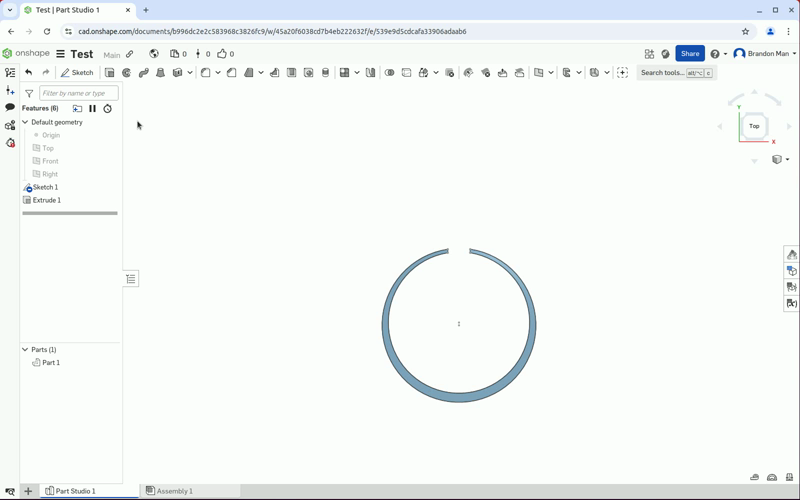
key(shift+h)
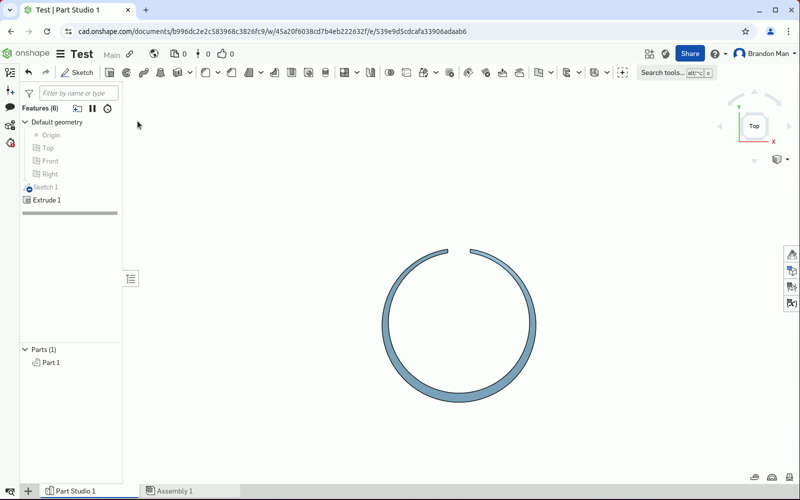
mouse_move(73, 189)
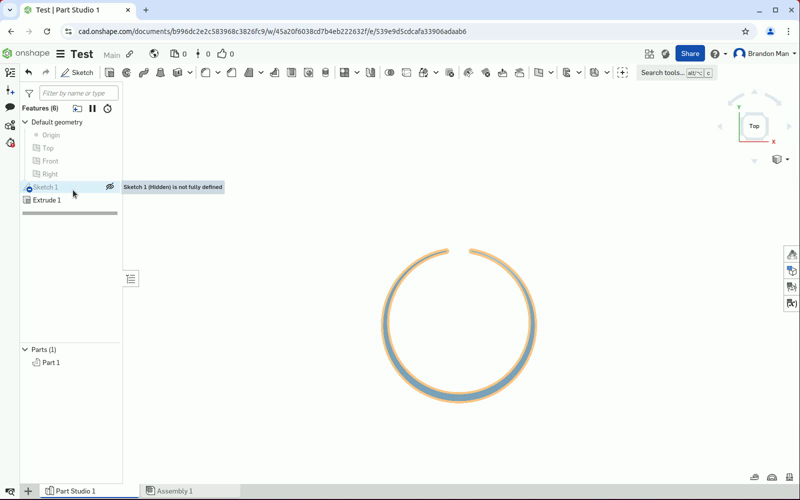
click(73, 189)
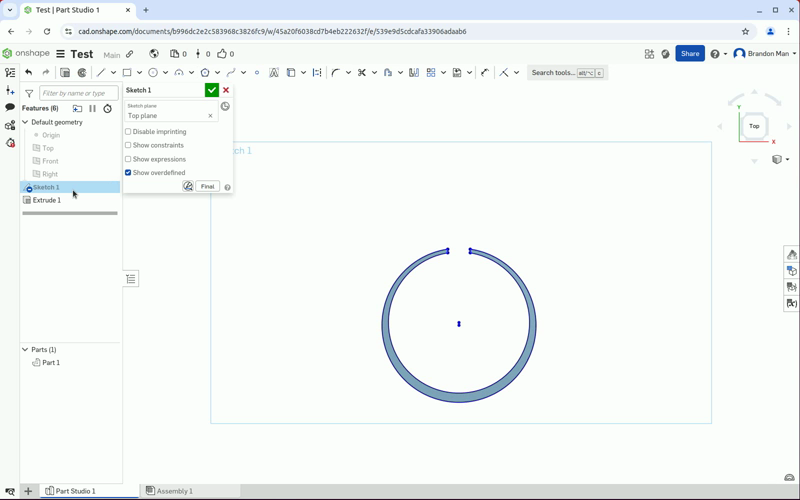
mouse_move(229, 92)
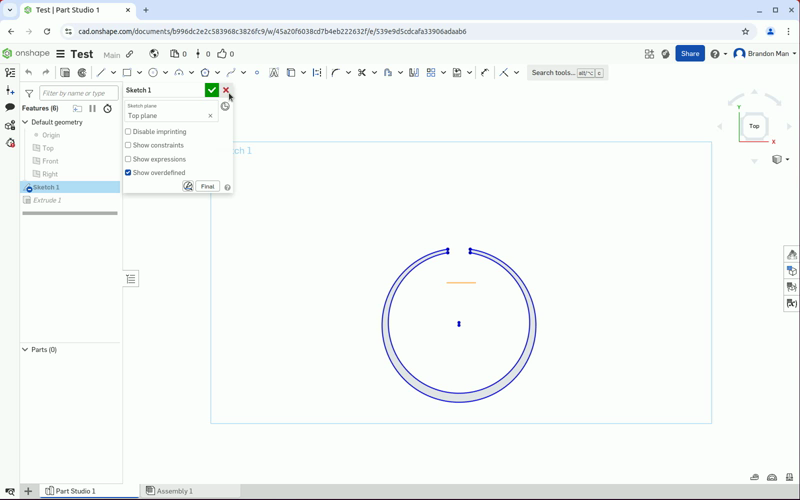
click(229, 92)
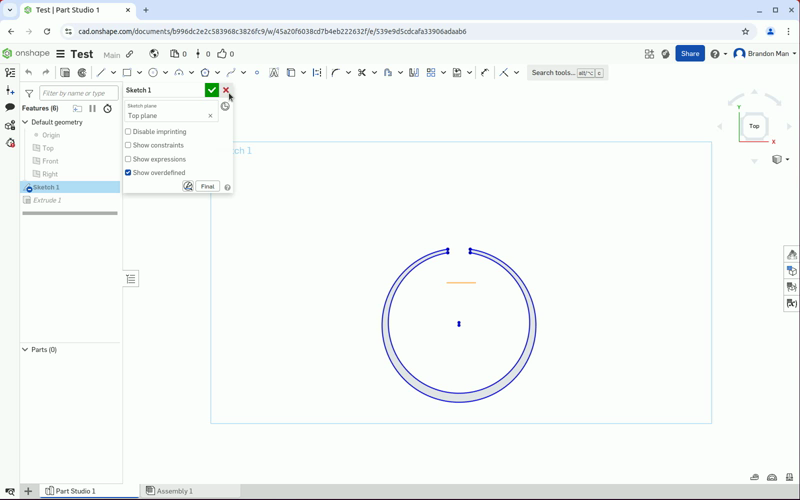
key(shift+s)
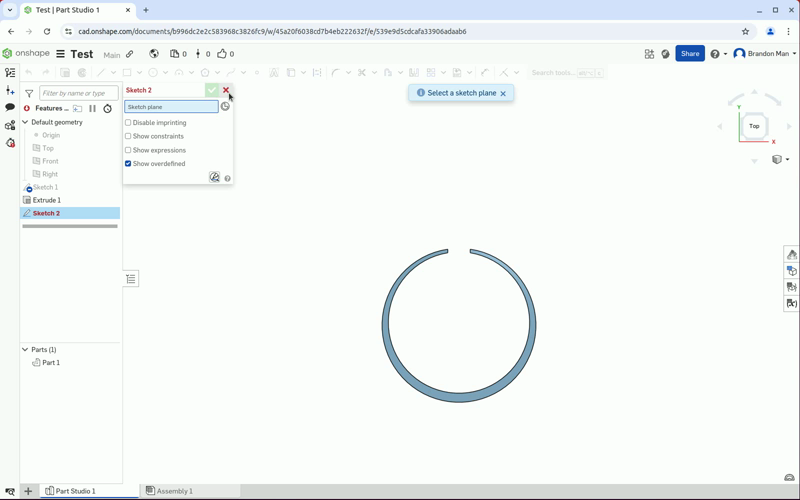
mouse_move(73, 150)
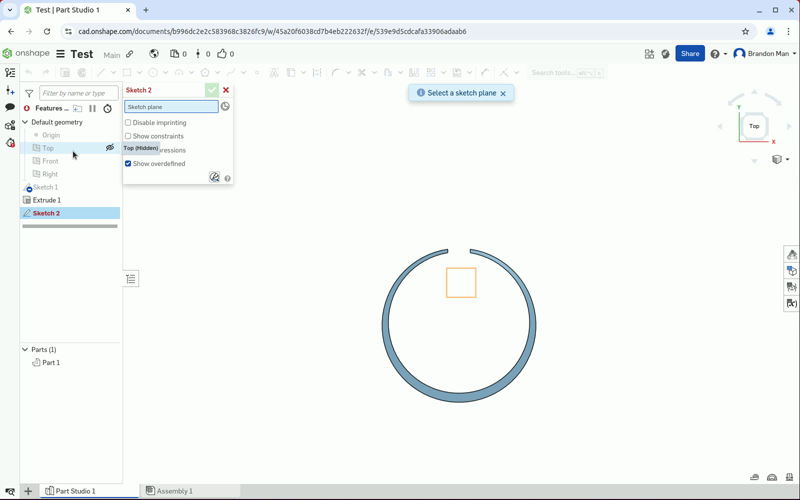
click(73, 150)
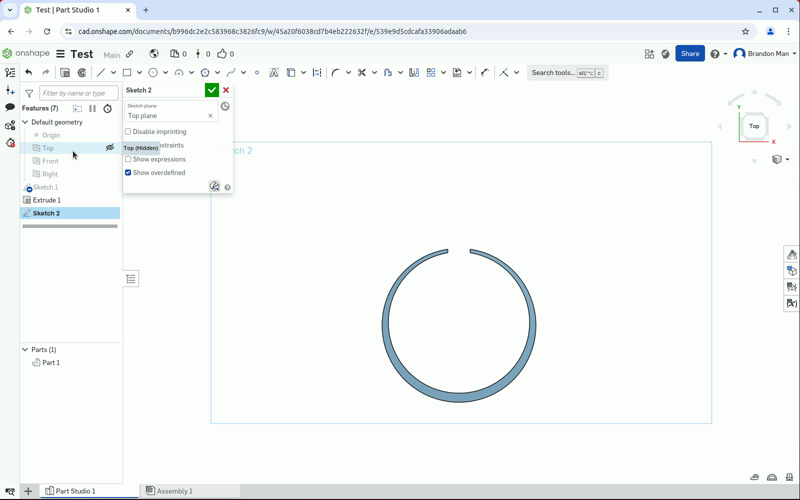
mouse_move(73, 352)
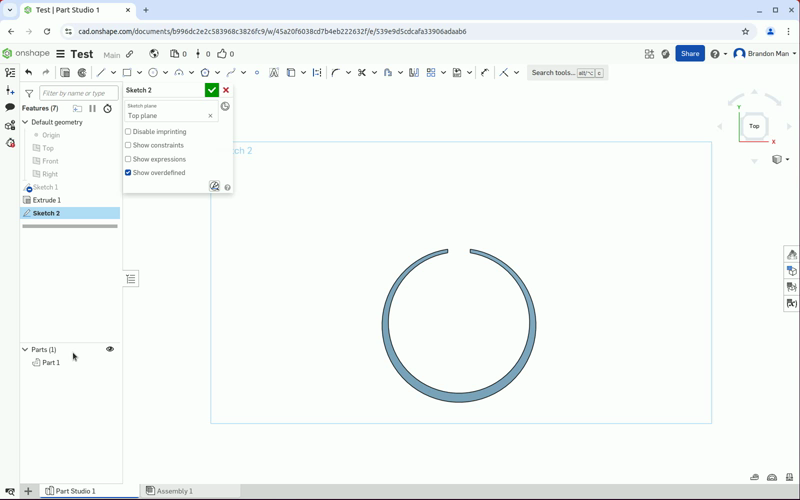
key(y)
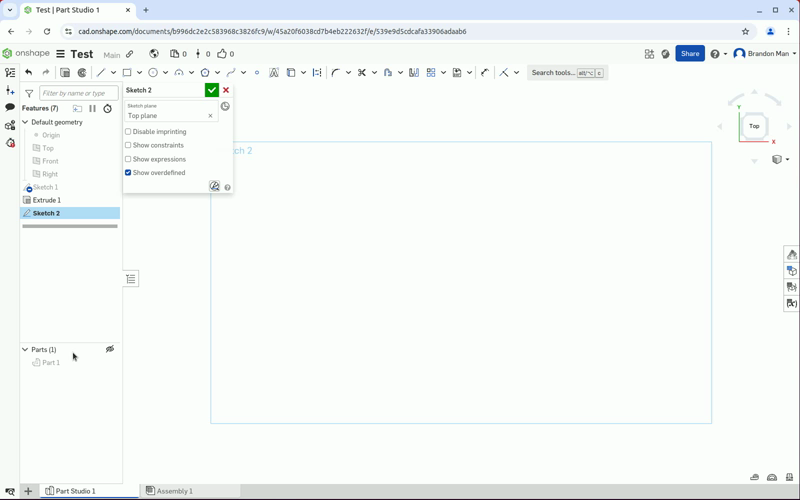
key(l)
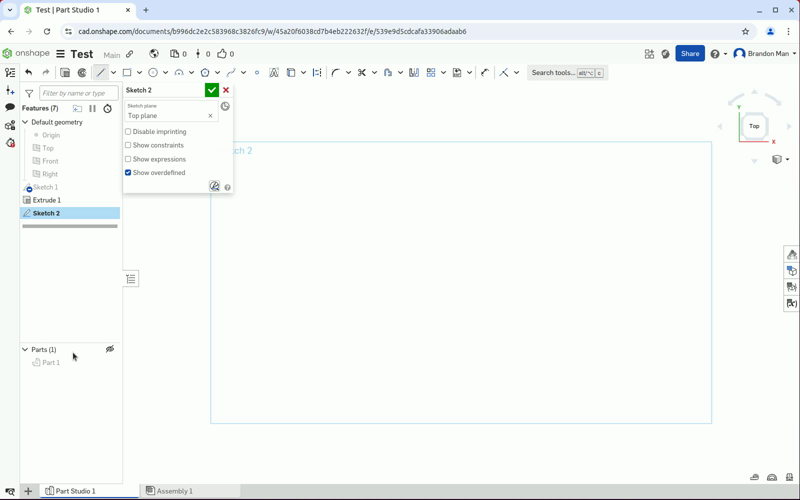
key_down(shift)
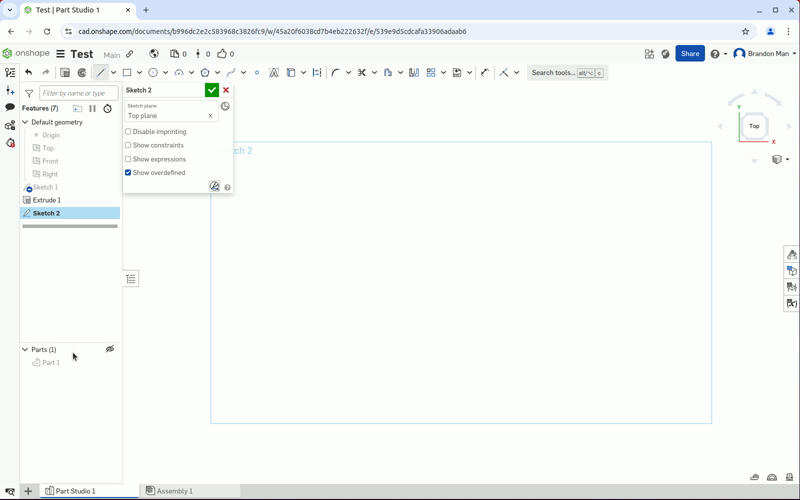
mouse_move(447, 252)
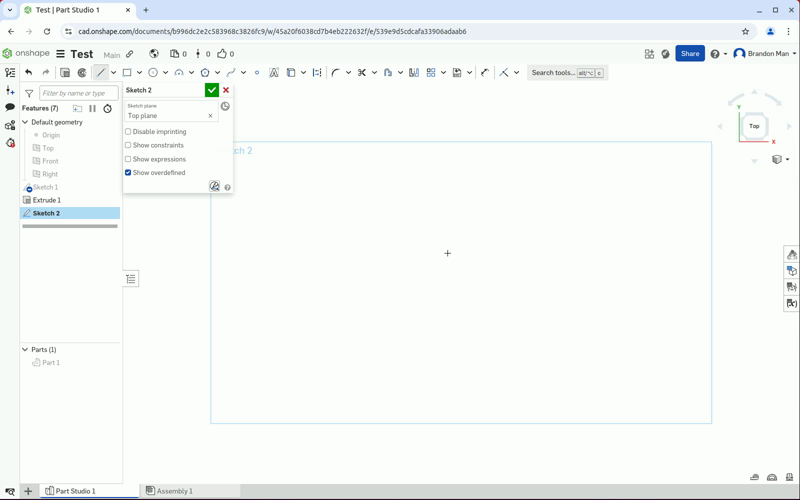
click(447, 252)
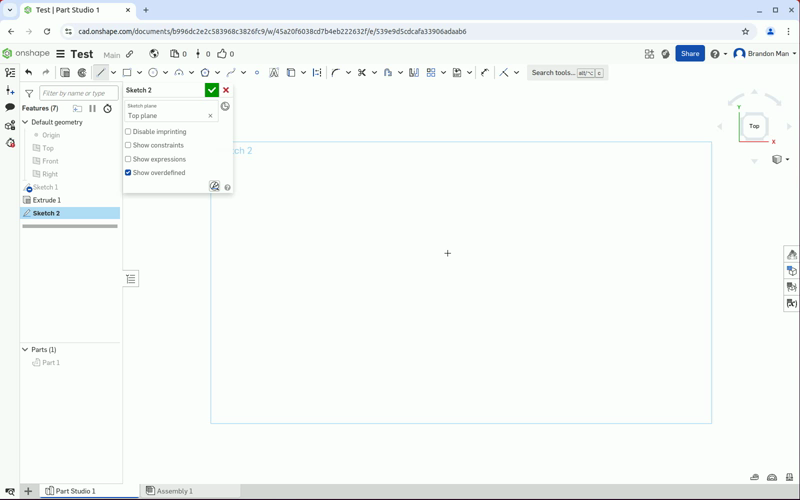
key_up(shift)
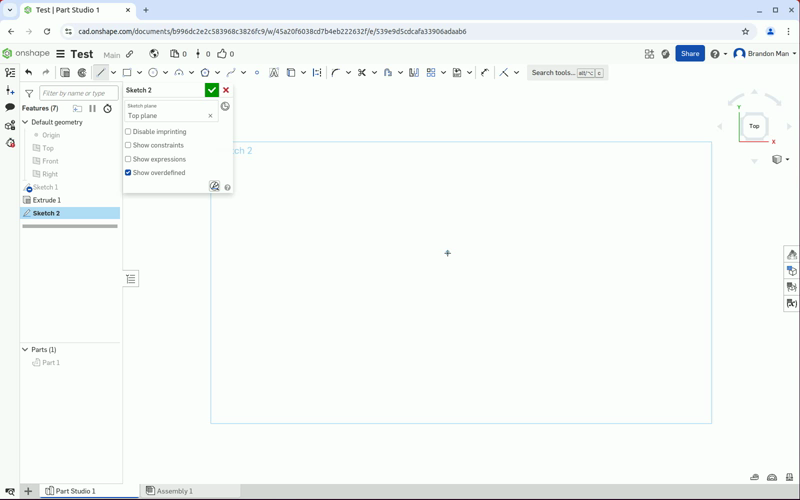
key_down(shift)
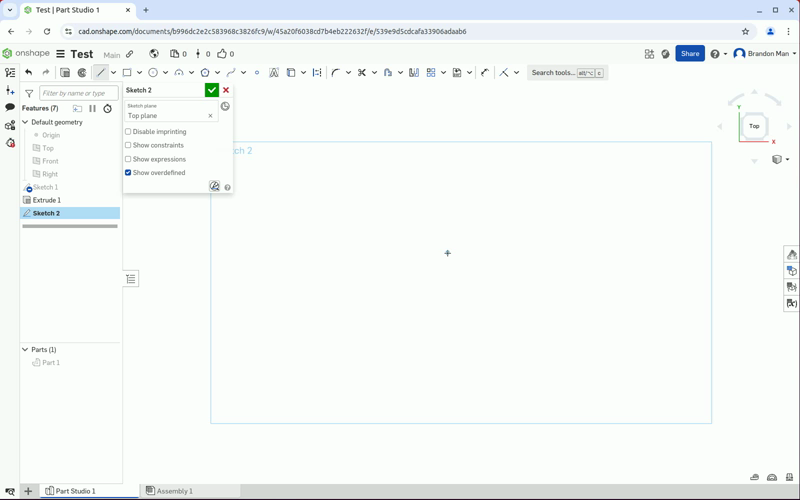
mouse_move(477, 252)
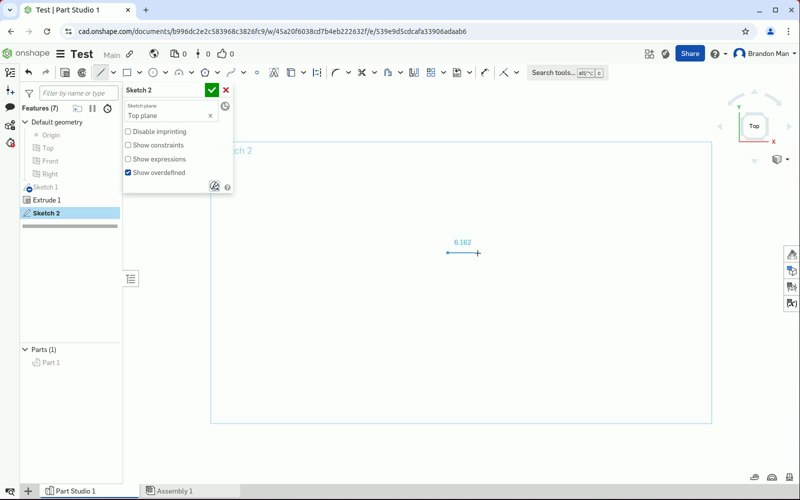
mouse_move(470, 252)
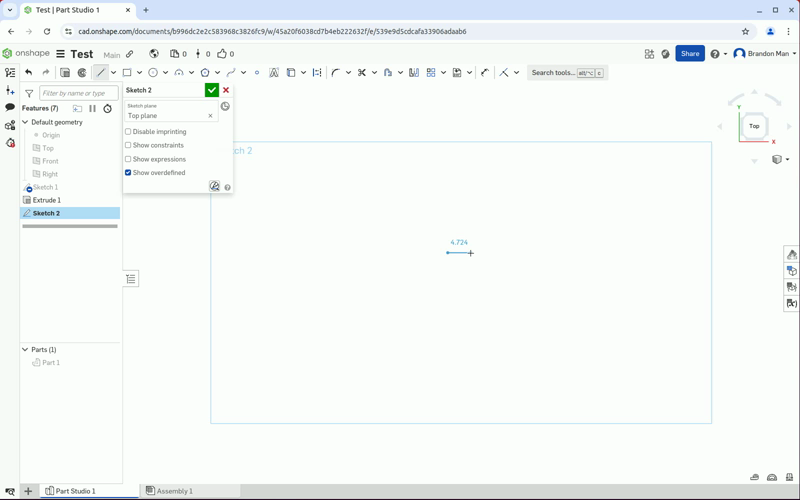
click(470, 252)
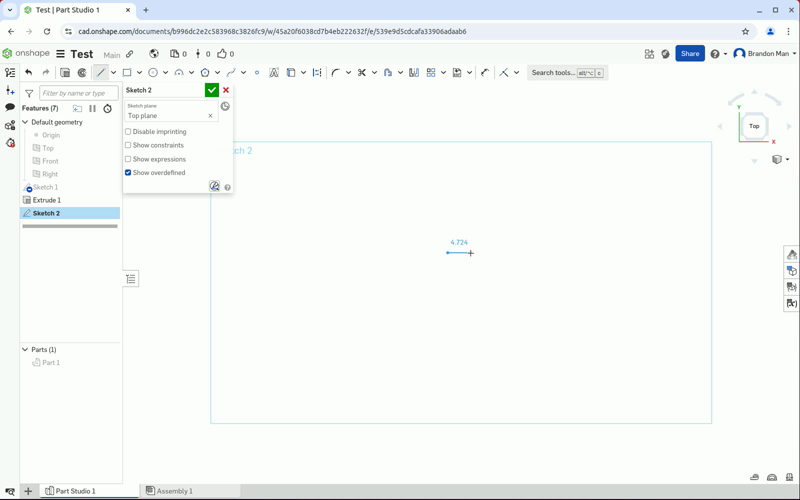
key_up(shift)
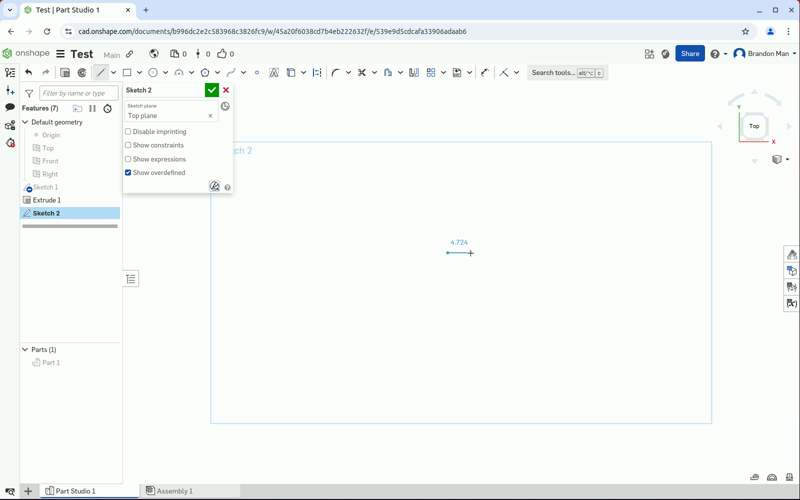
key_down(shift)
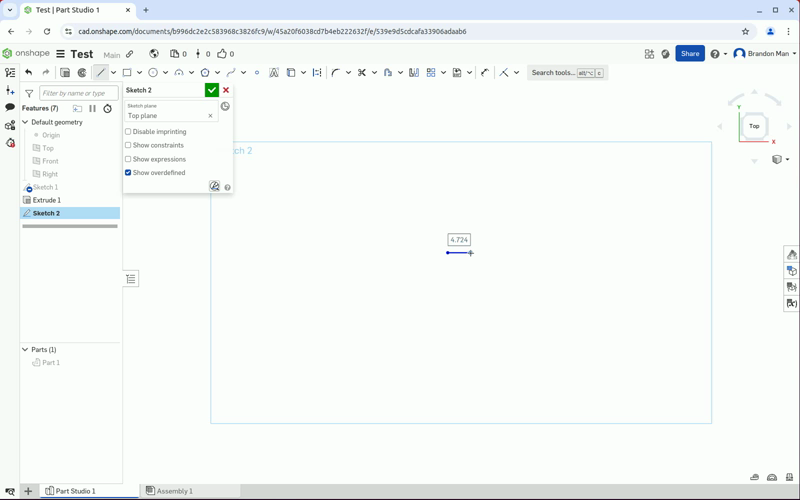
mouse_move(501, 252)
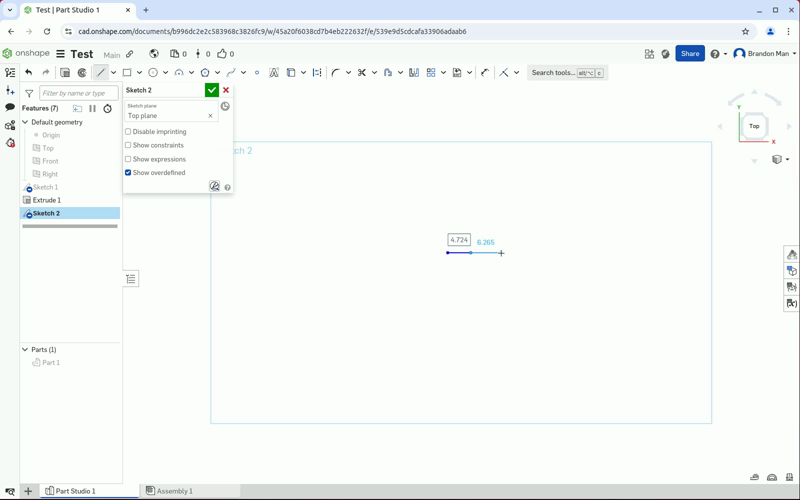
mouse_move(470, 248)
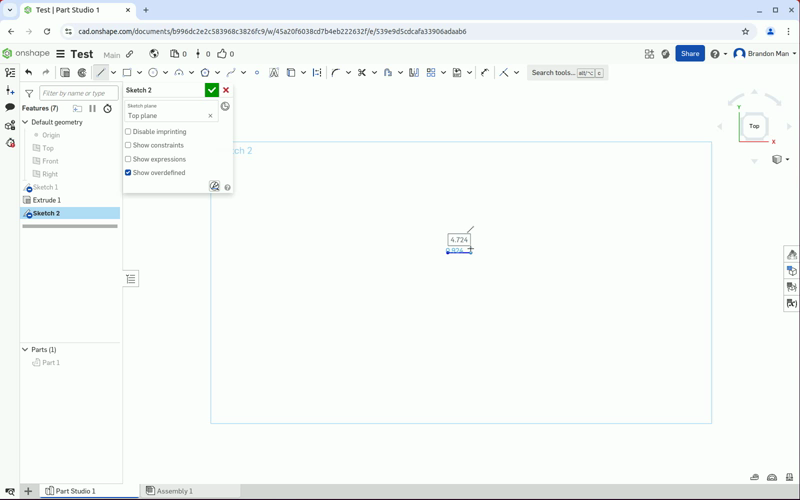
scroll(6)
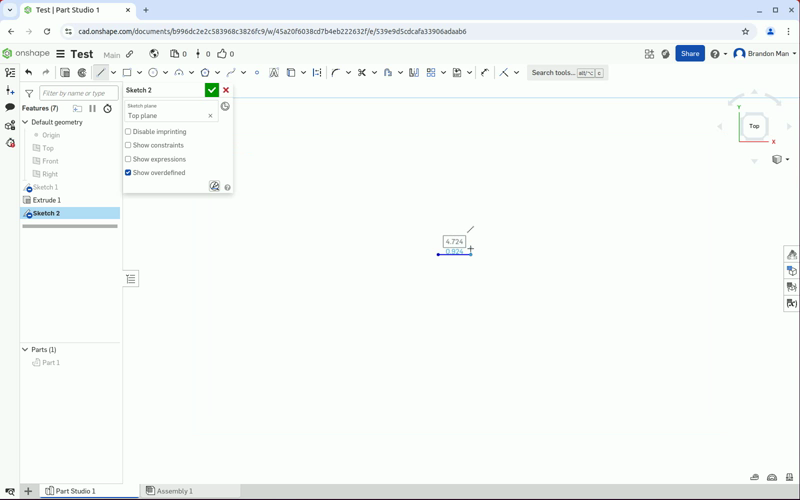
scroll(6)
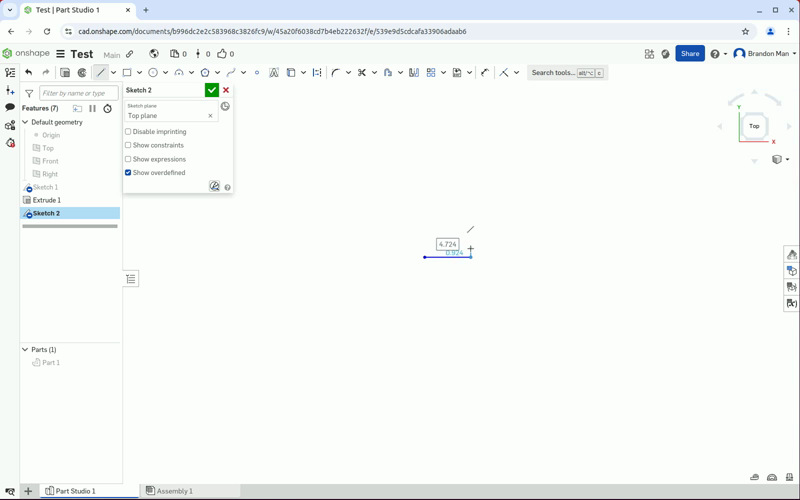
scroll(6)
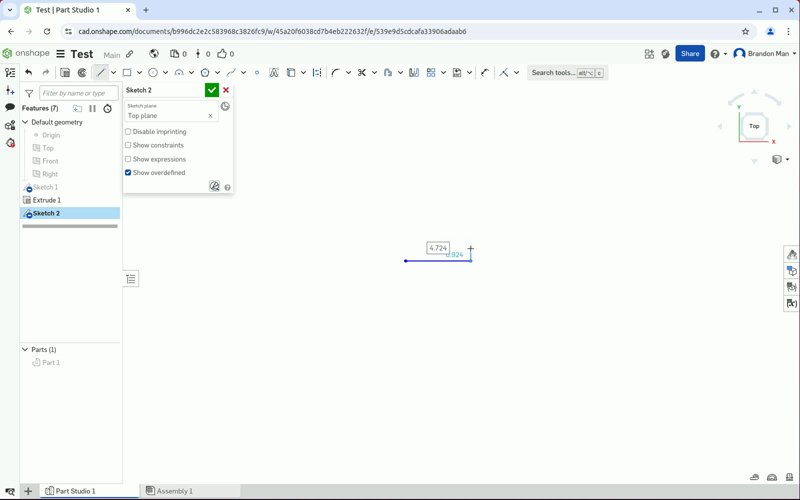
scroll(6)
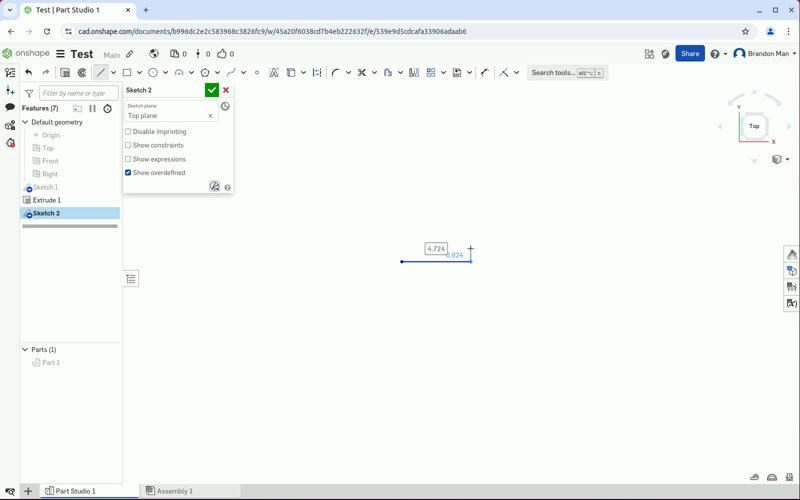
scroll(6)
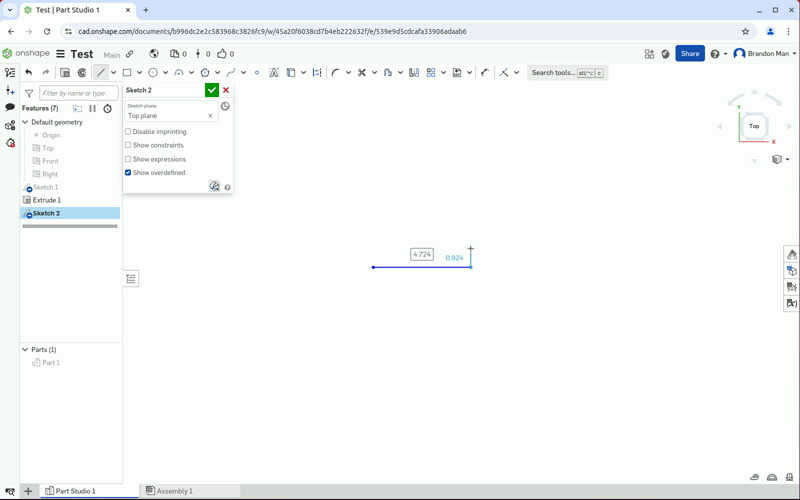
scroll(6)
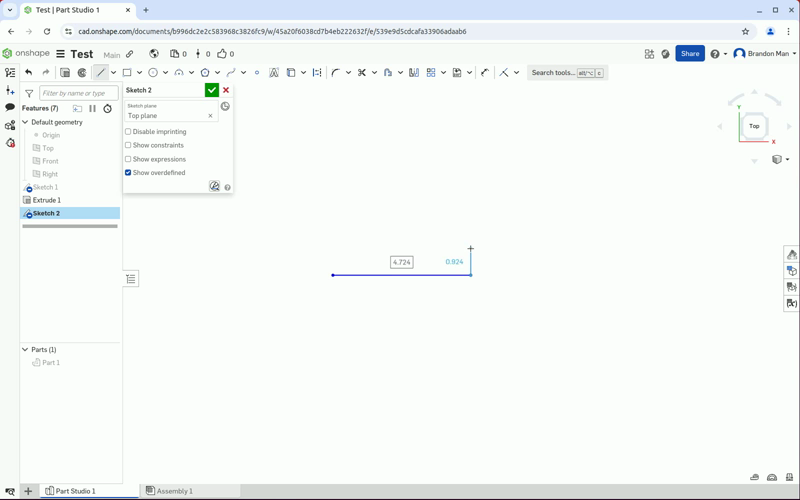
scroll(6)
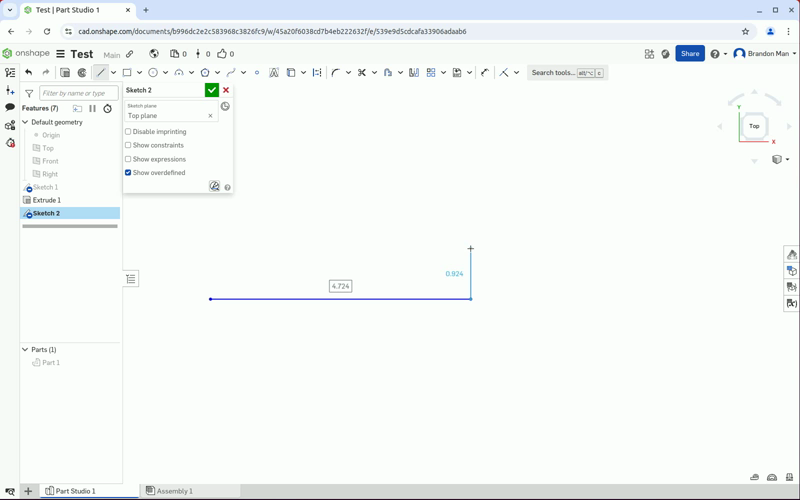
click(470, 248)
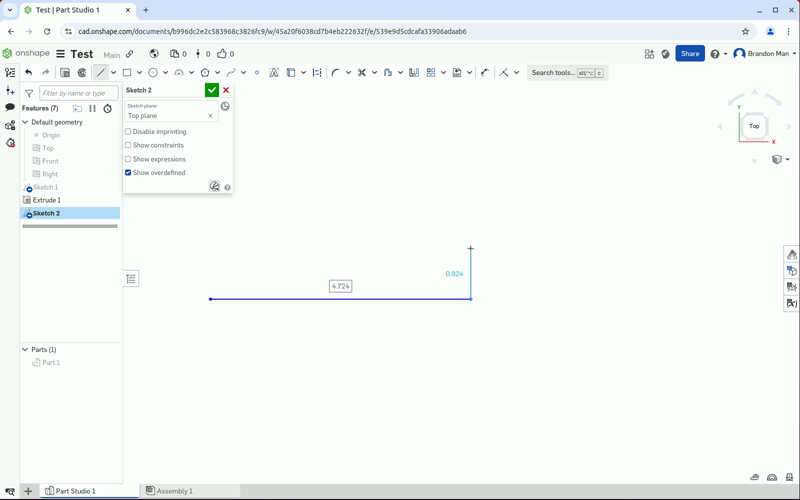
scroll(-6)
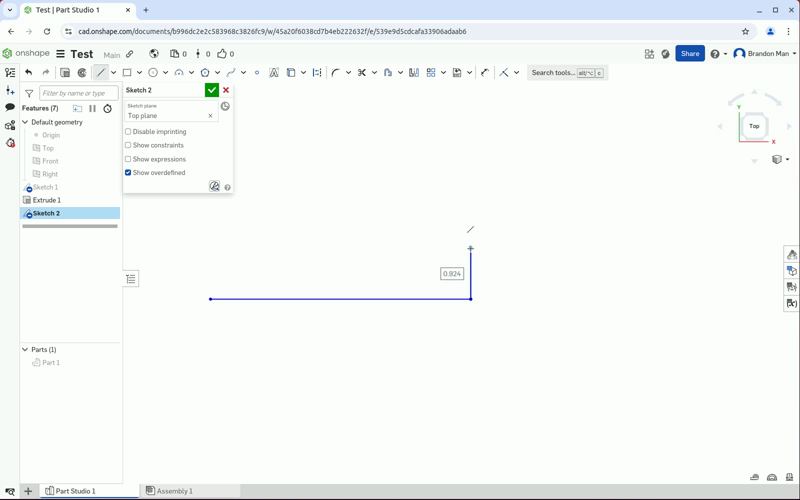
scroll(-6)
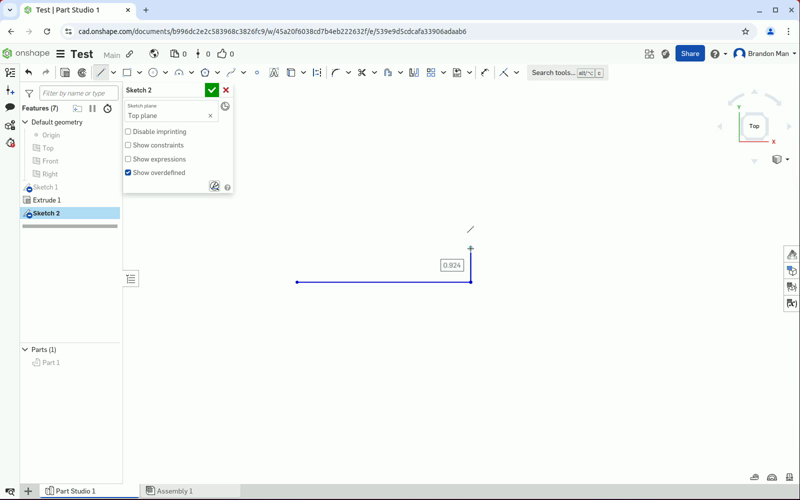
scroll(-6)
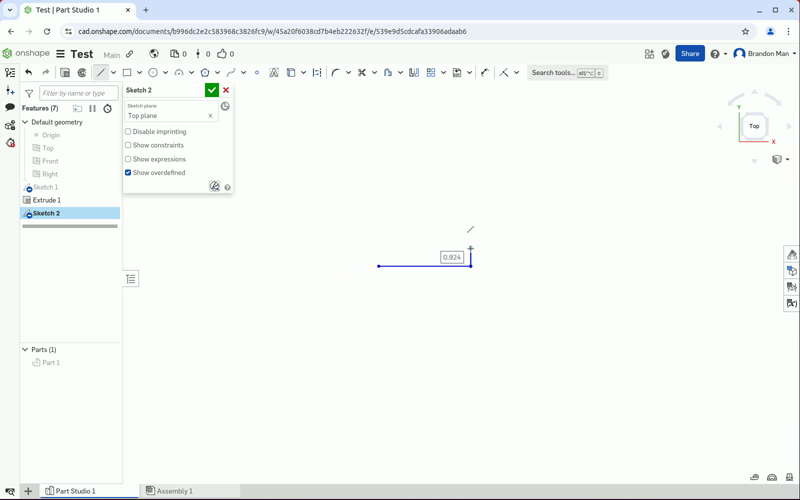
scroll(-6)
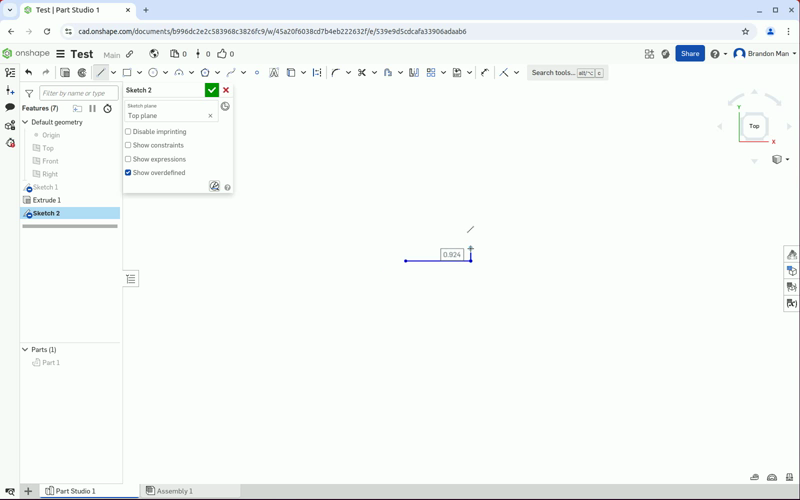
scroll(-6)
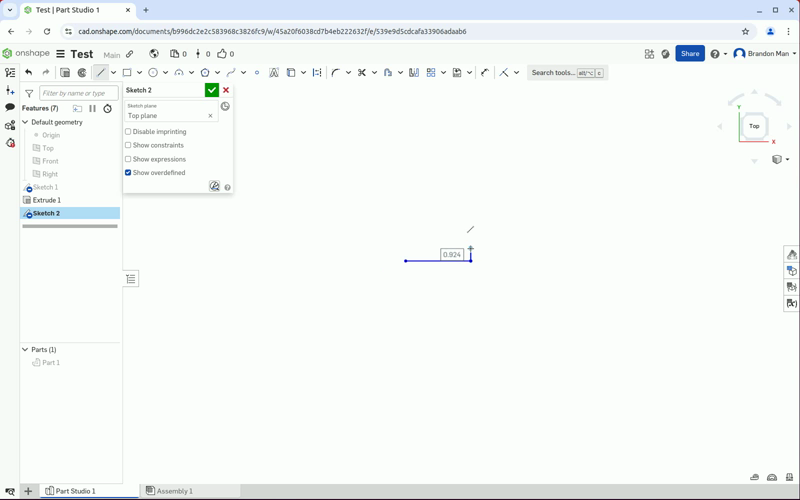
scroll(-6)
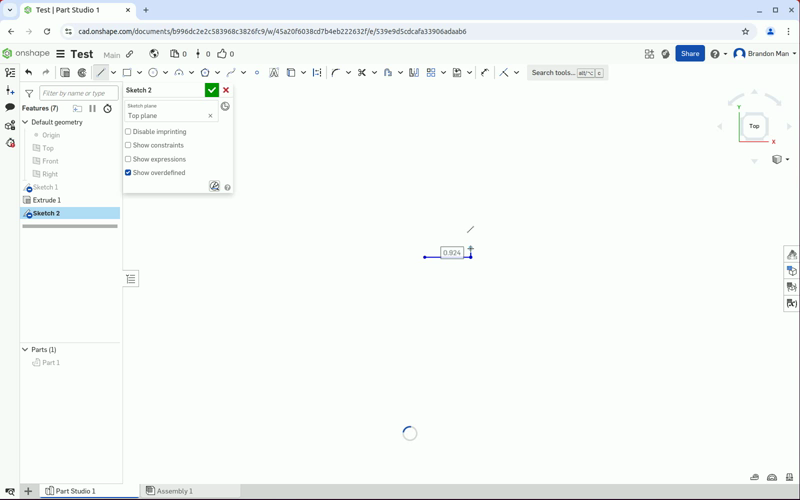
scroll(-6)
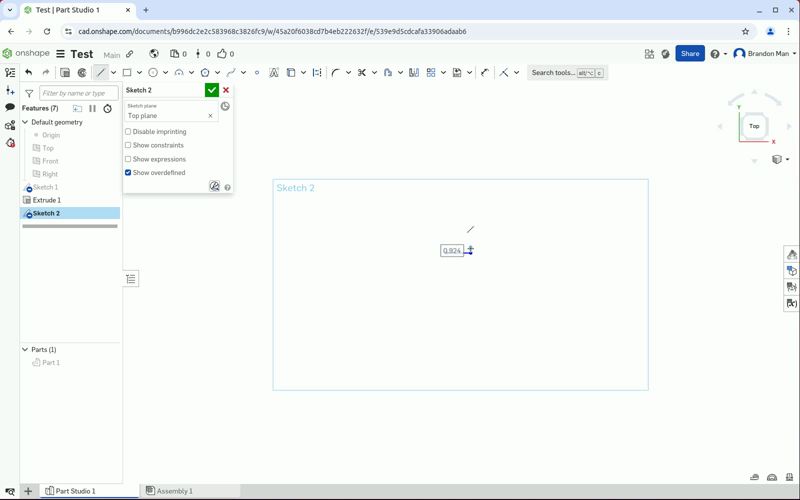
key_up(shift)
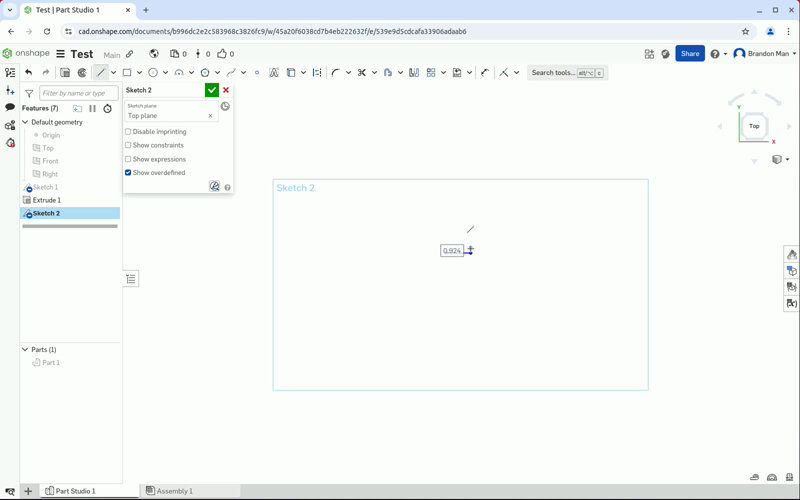
key_down(shift)
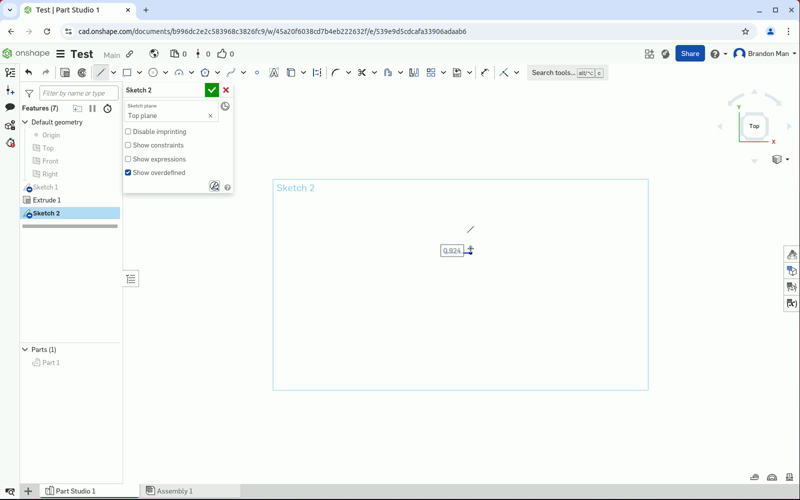
mouse_move(501, 248)
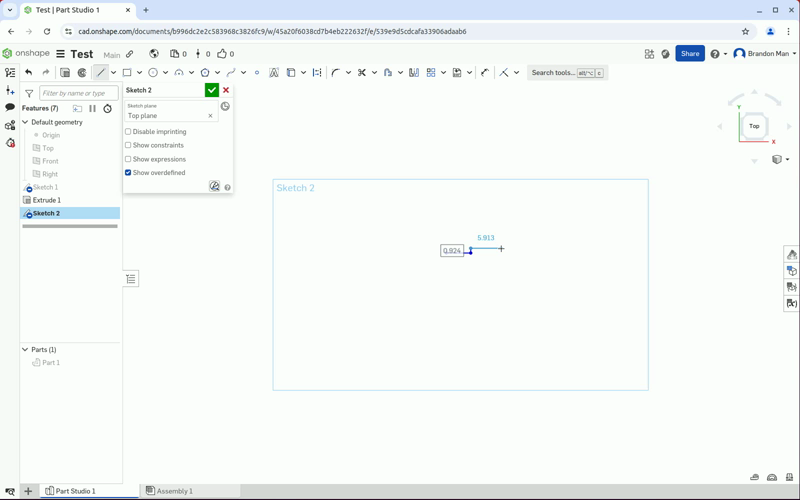
mouse_move(470, 245)
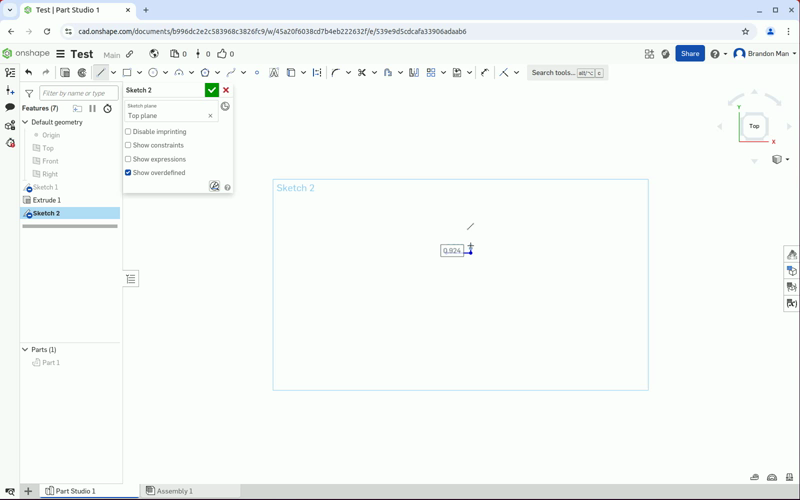
scroll(6)
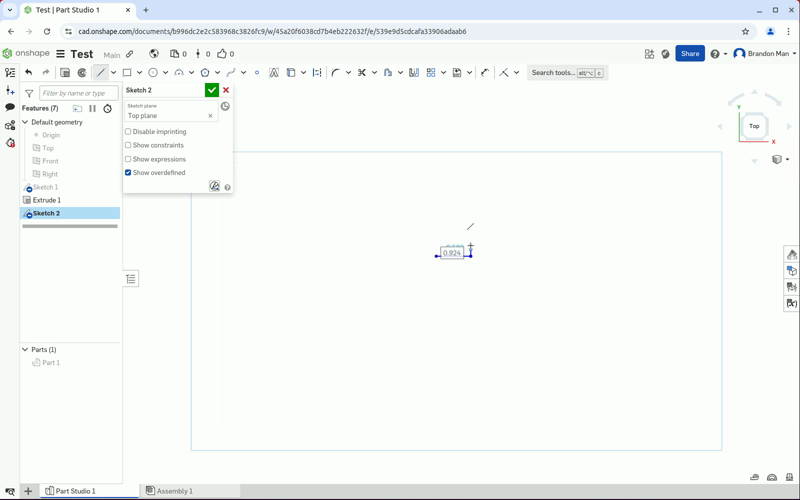
scroll(6)
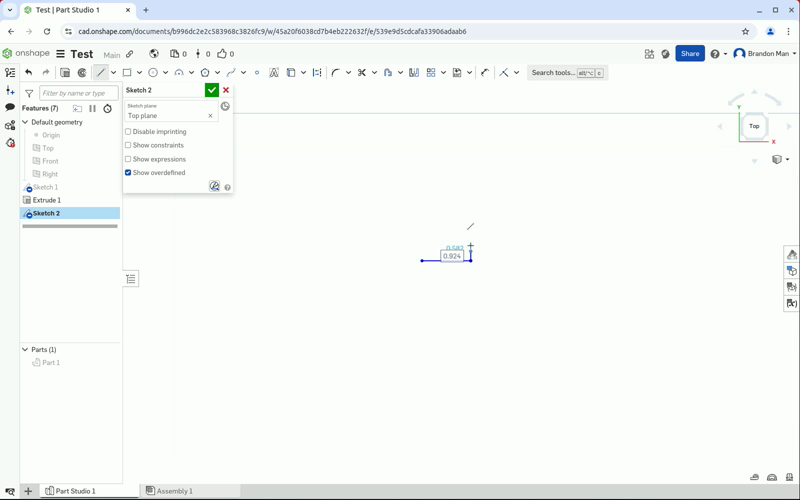
scroll(6)
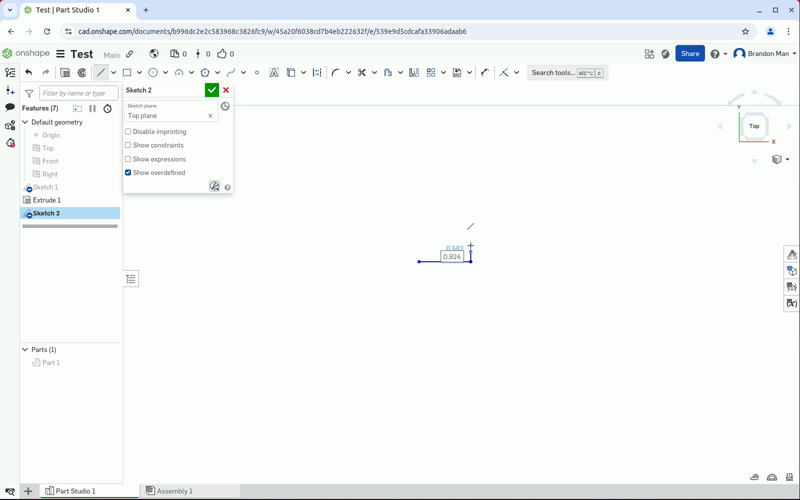
scroll(6)
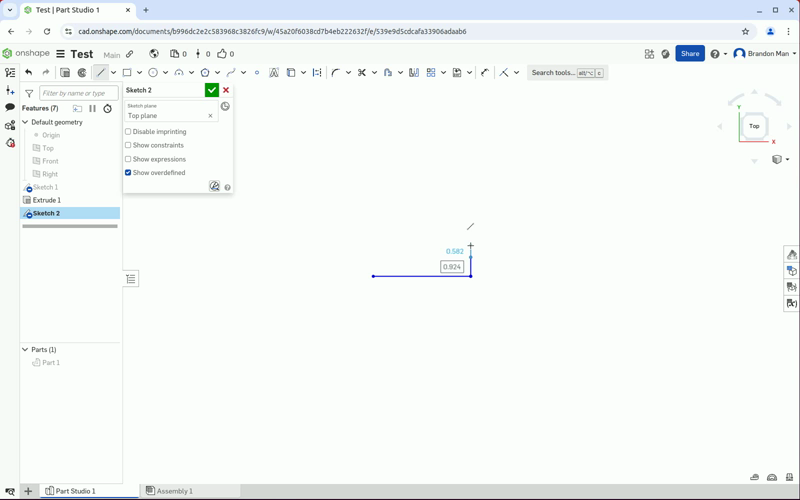
scroll(6)
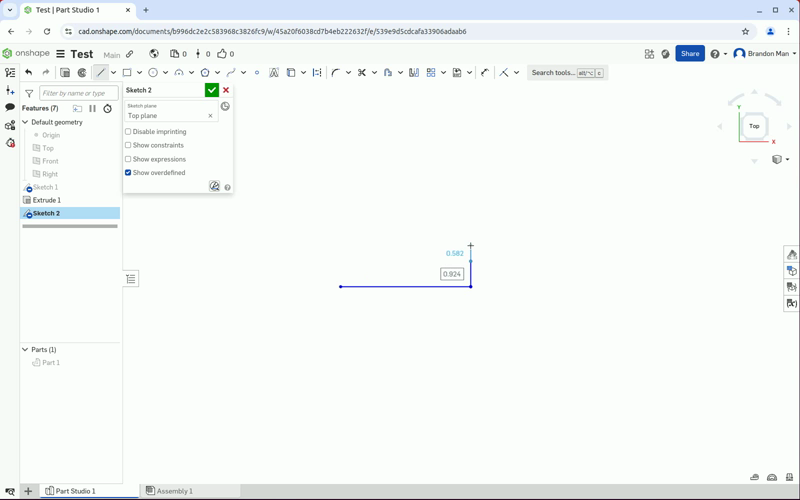
scroll(6)
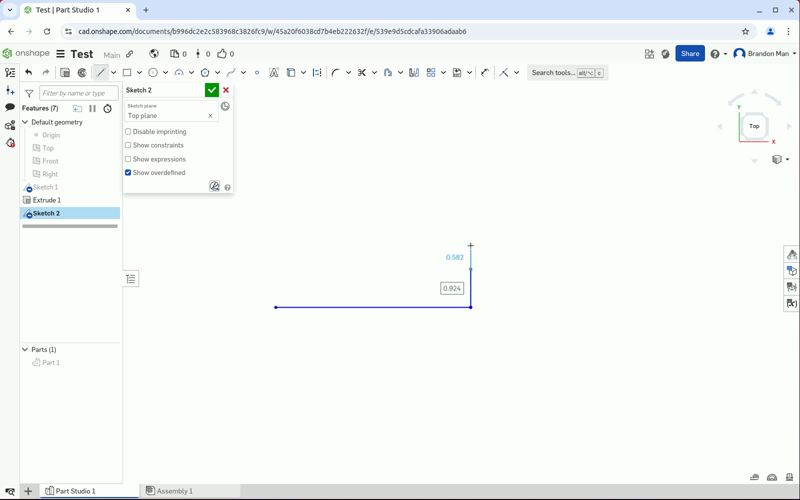
scroll(6)
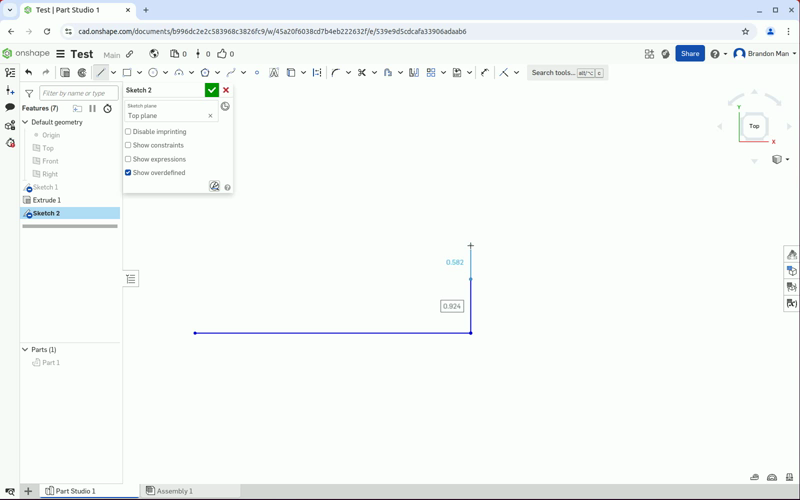
click(470, 245)
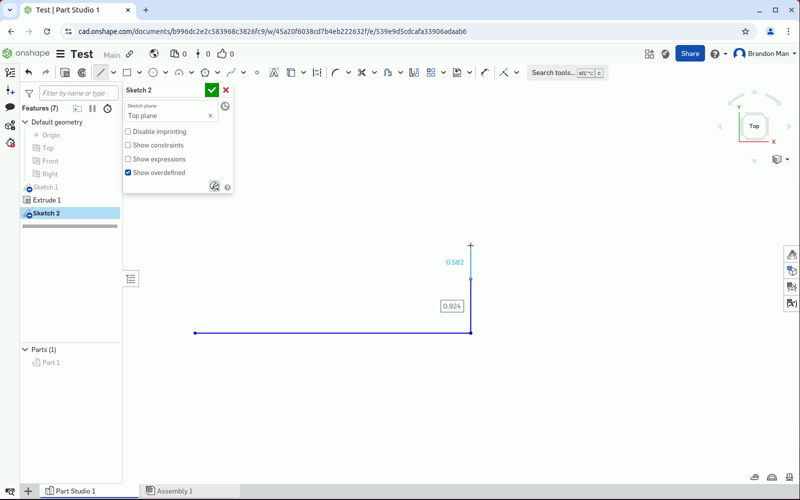
scroll(-6)
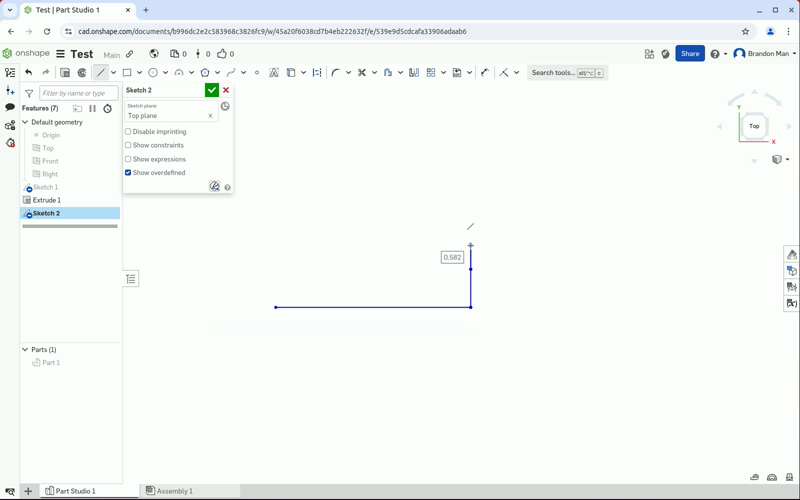
scroll(-6)
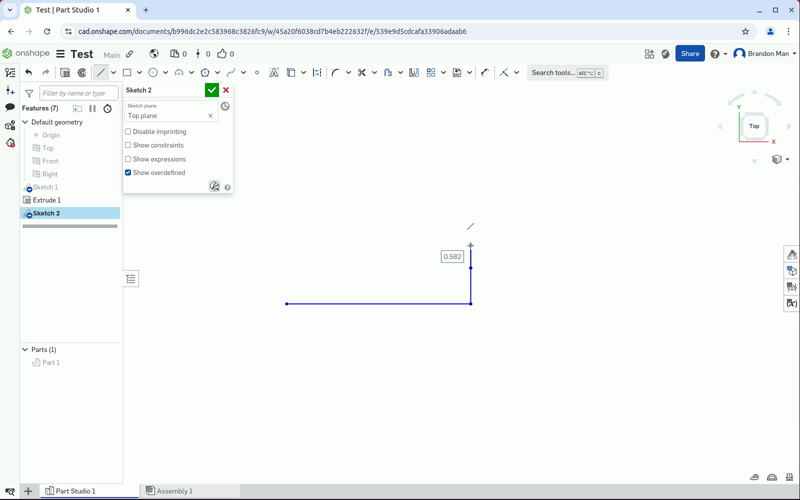
scroll(-6)
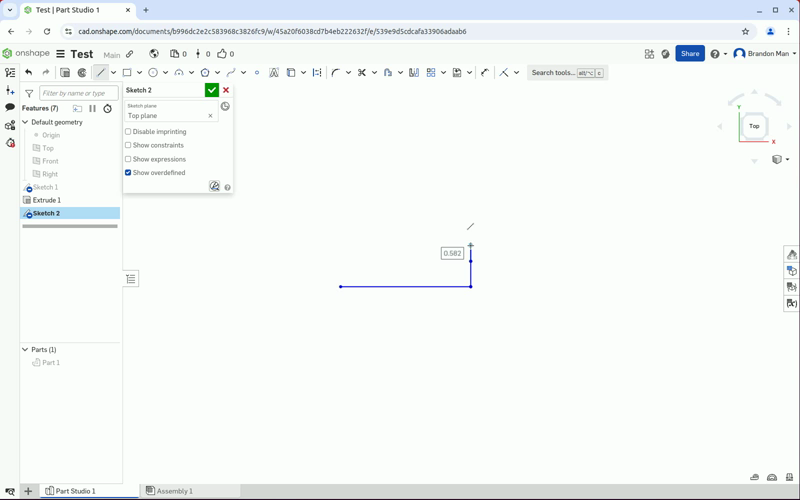
scroll(-6)
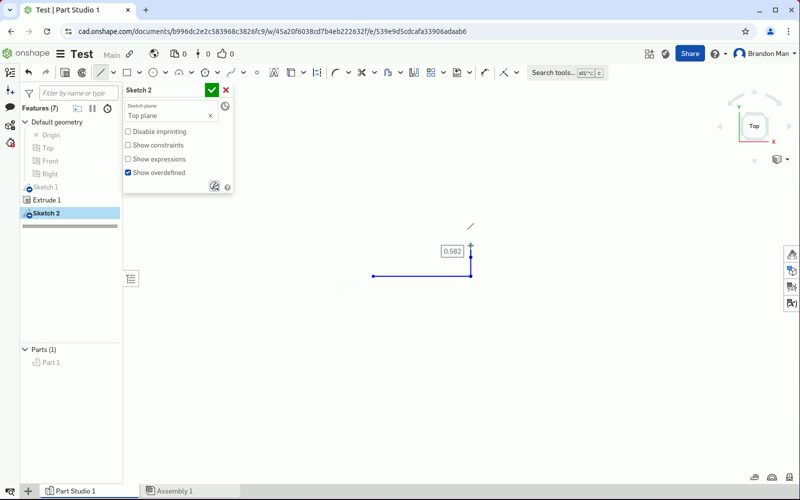
scroll(-6)
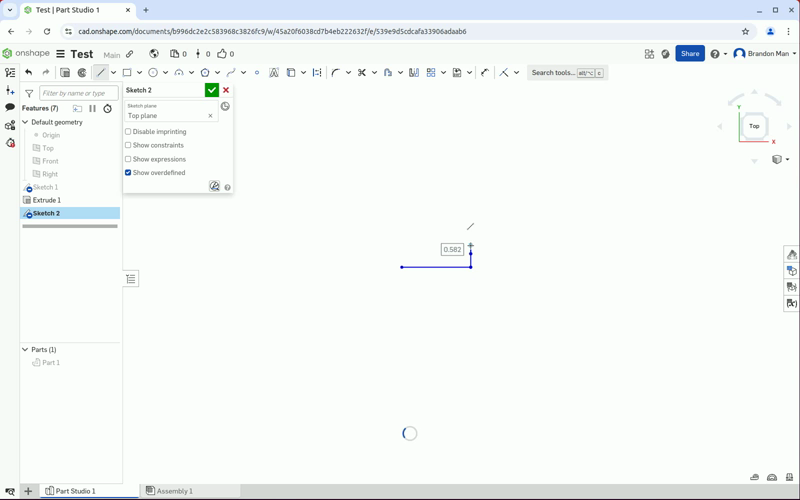
scroll(-6)
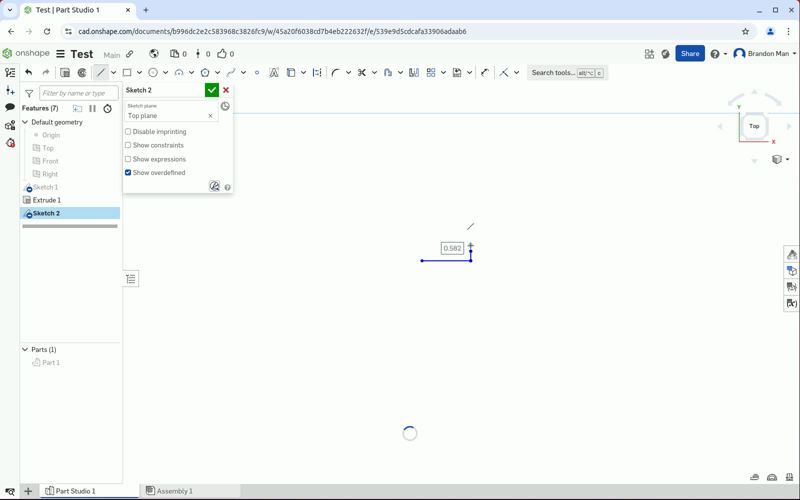
scroll(-6)
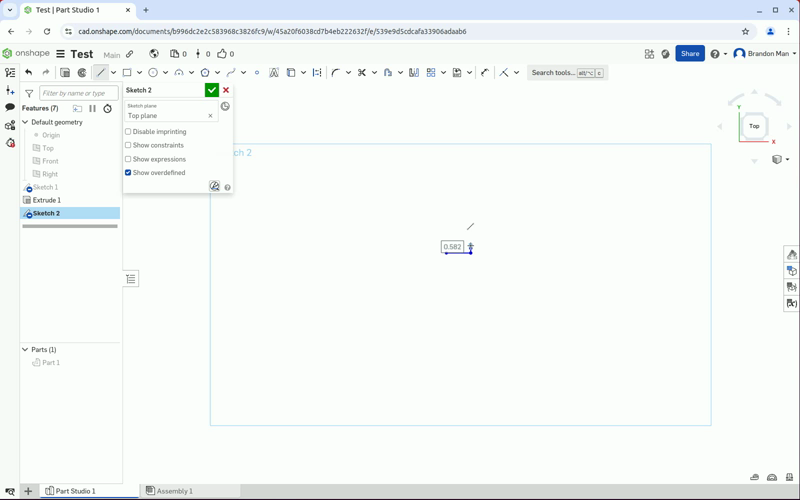
key_up(shift)
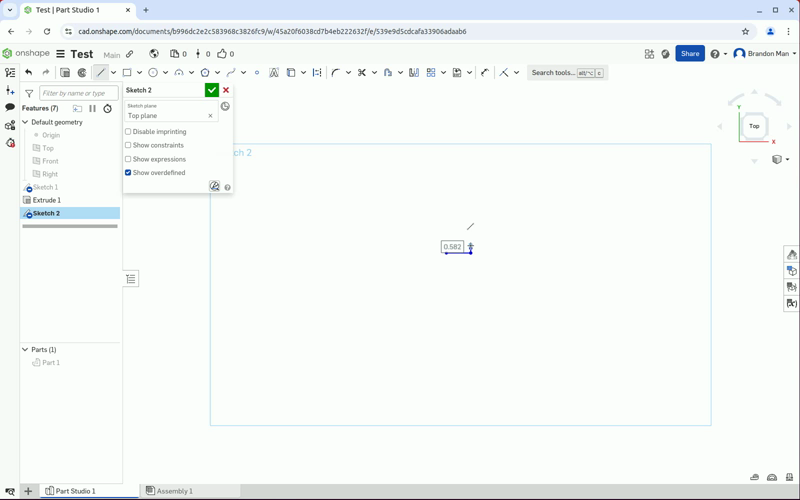
key_down(shift)
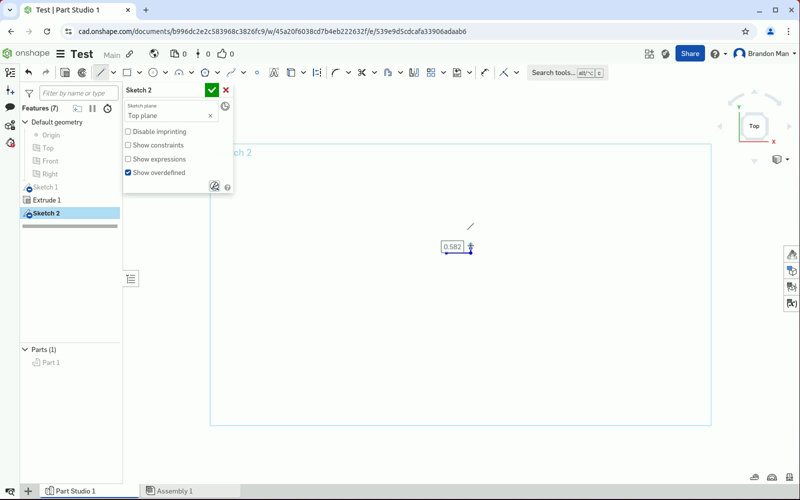
mouse_move(501, 245)
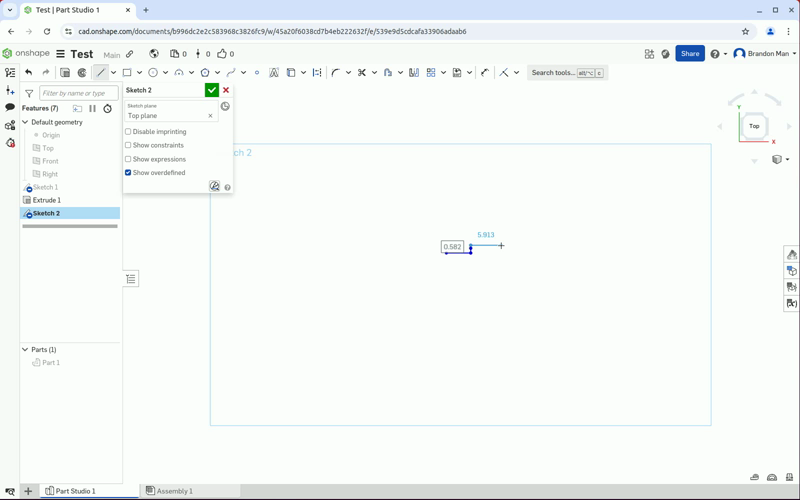
mouse_move(447, 245)
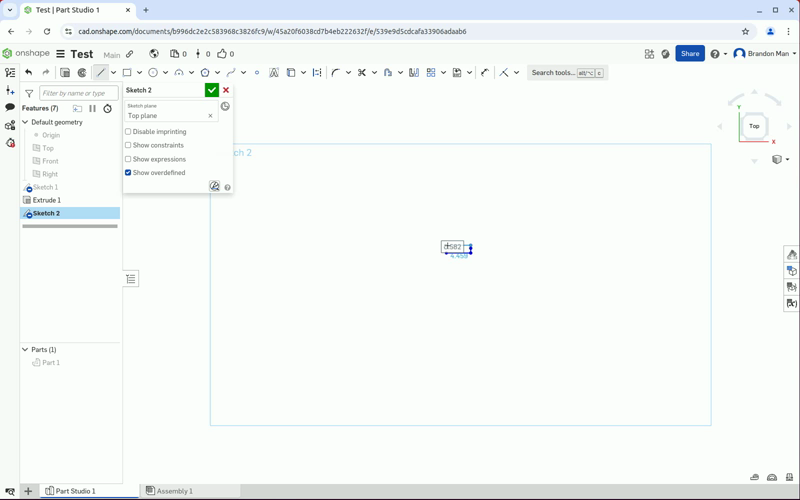
click(447, 245)
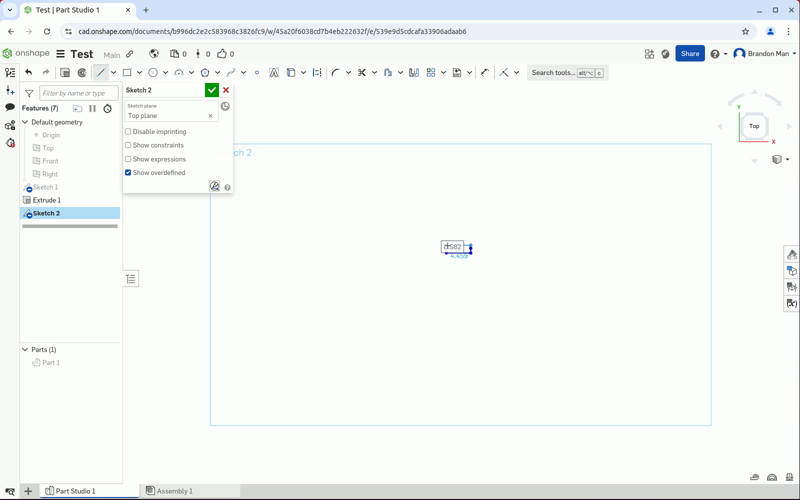
key_up(shift)
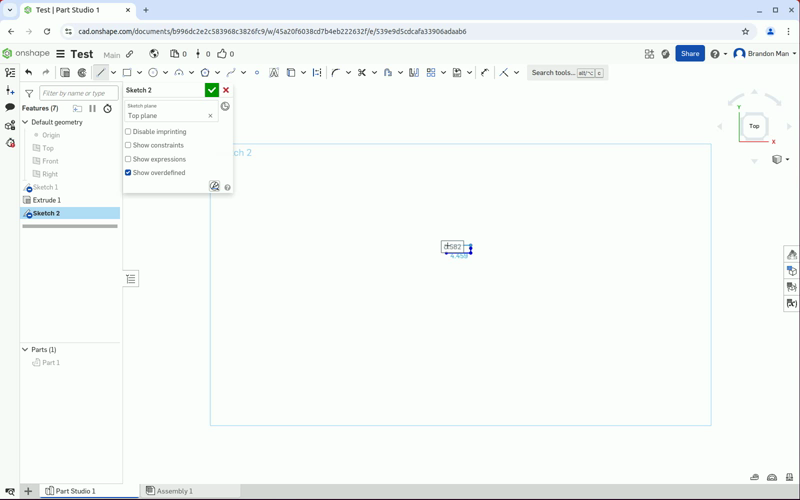
key_down(shift)
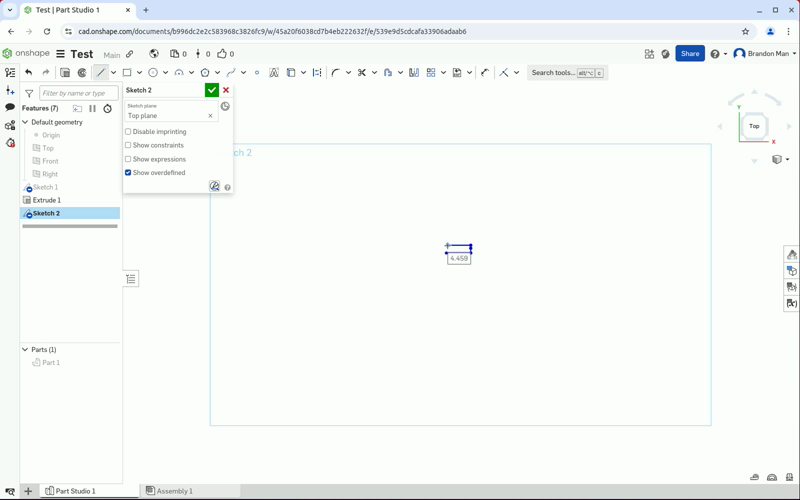
mouse_move(477, 245)
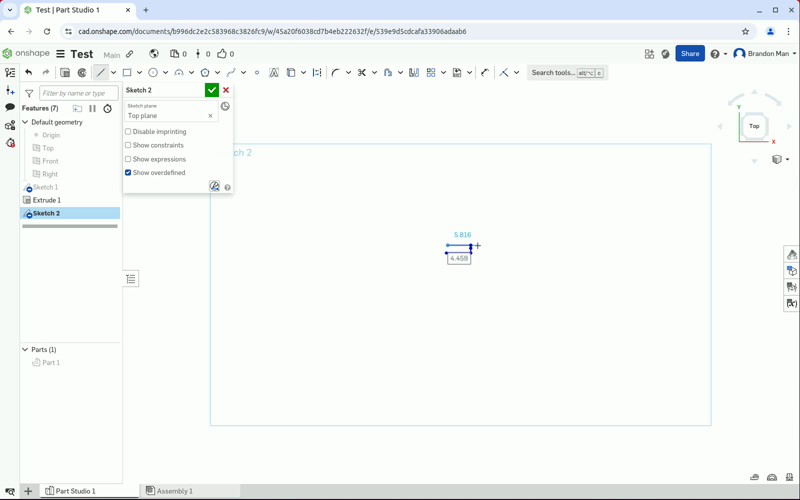
mouse_move(447, 248)
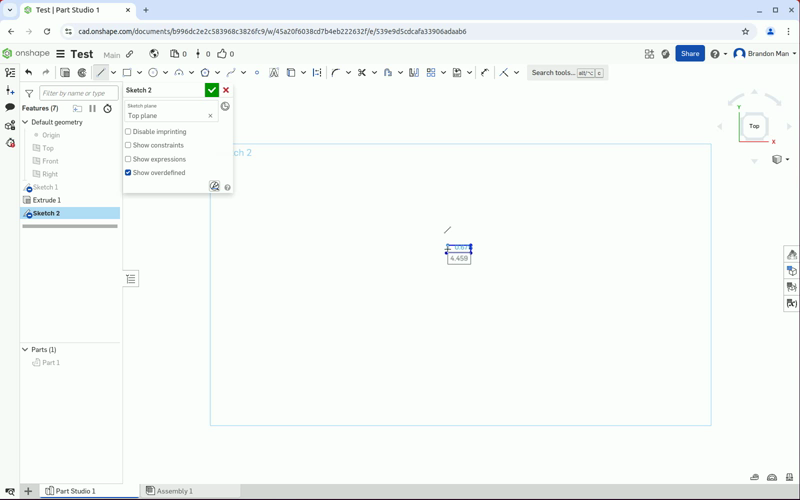
scroll(6)
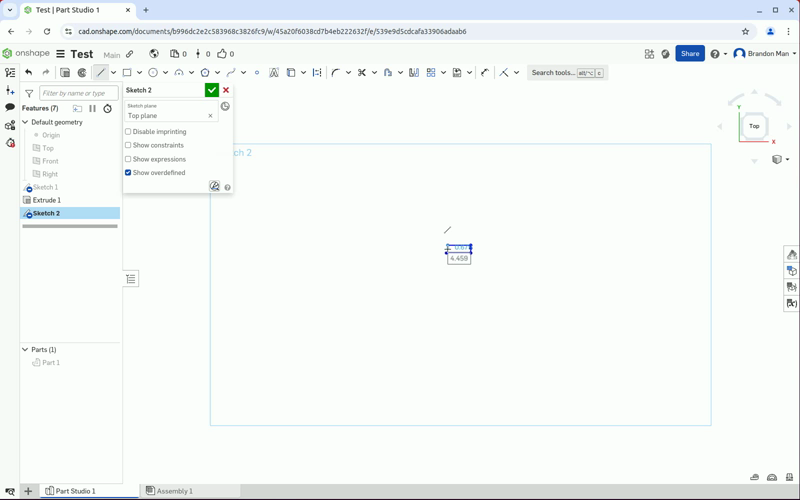
scroll(6)
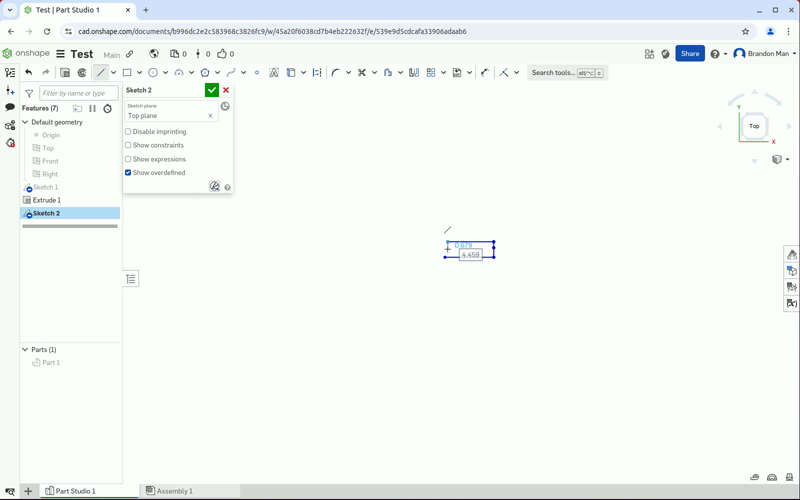
scroll(6)
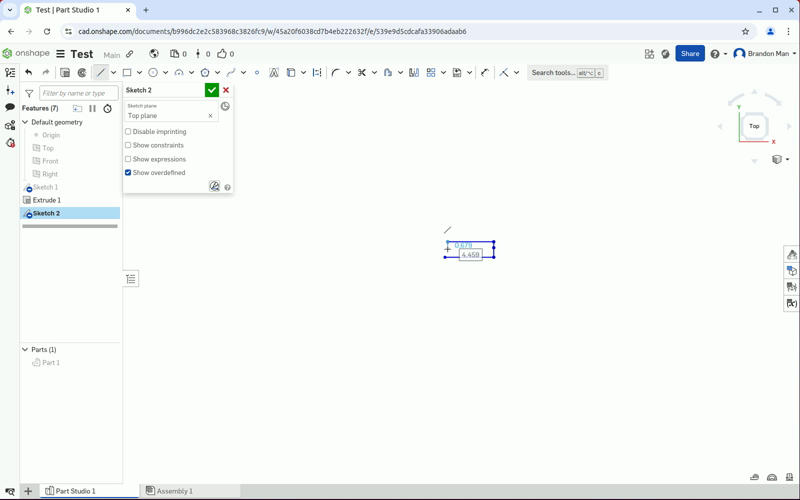
scroll(6)
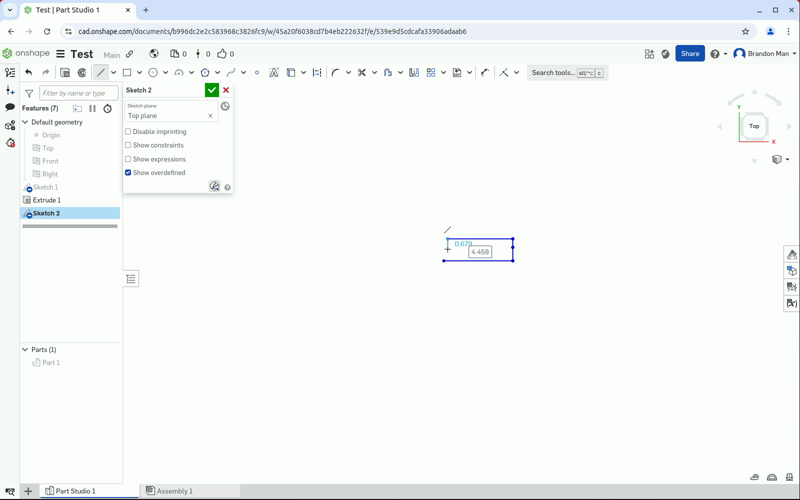
scroll(6)
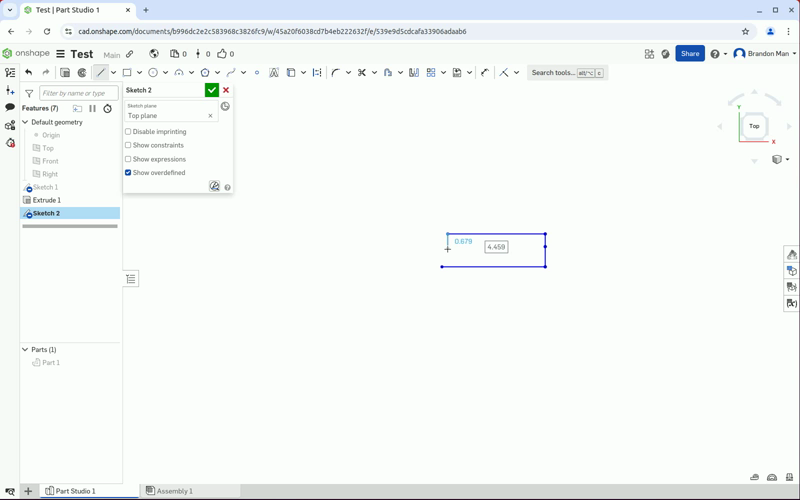
scroll(6)
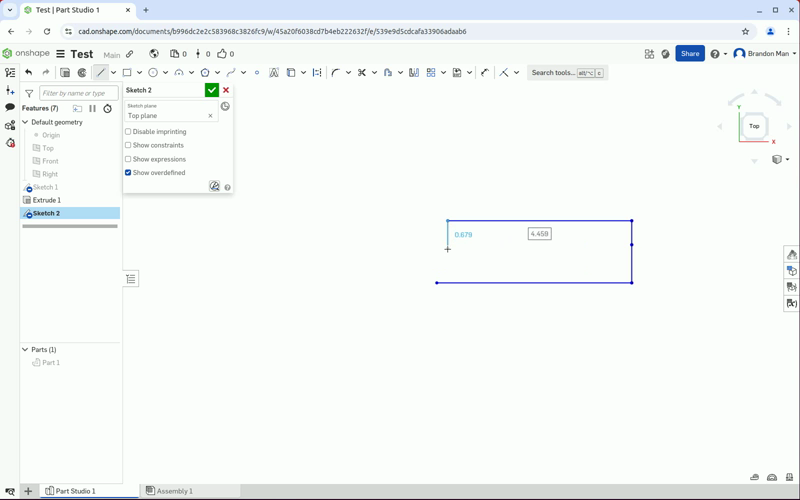
scroll(6)
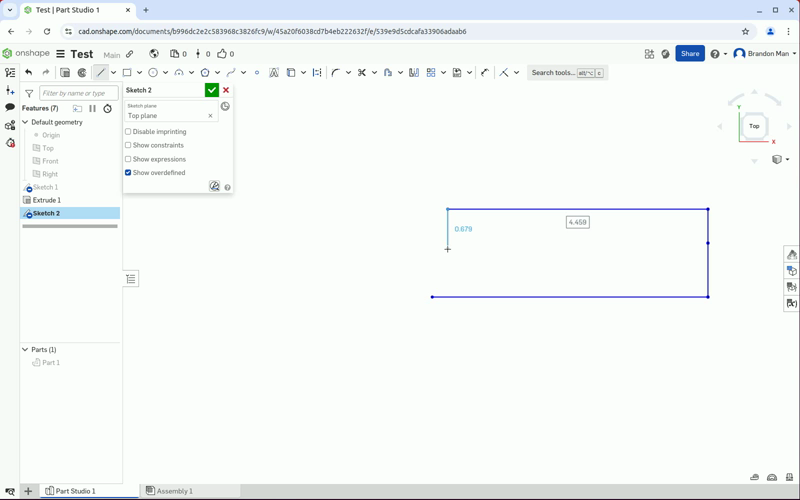
click(447, 248)
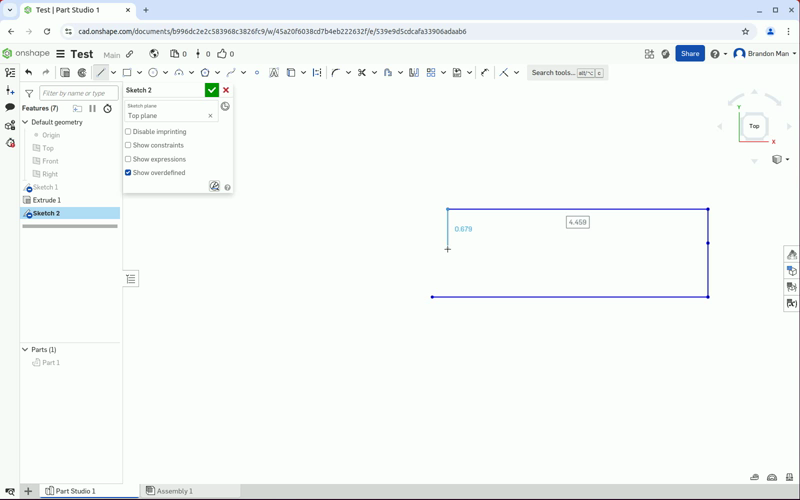
scroll(-6)
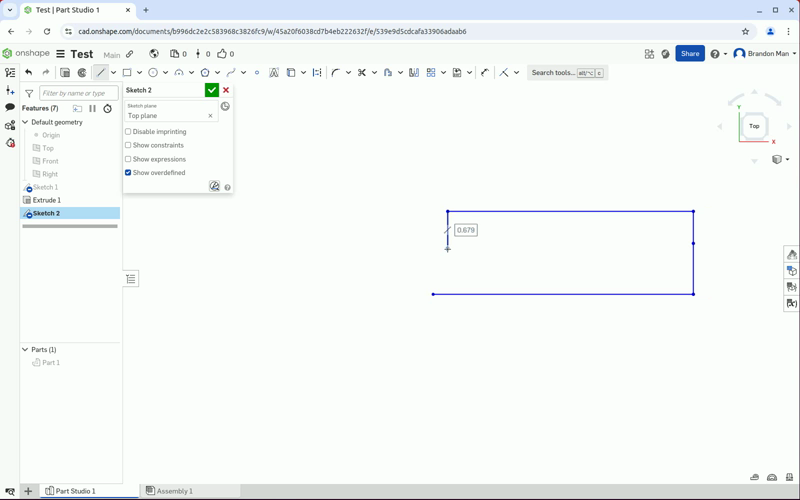
scroll(-6)
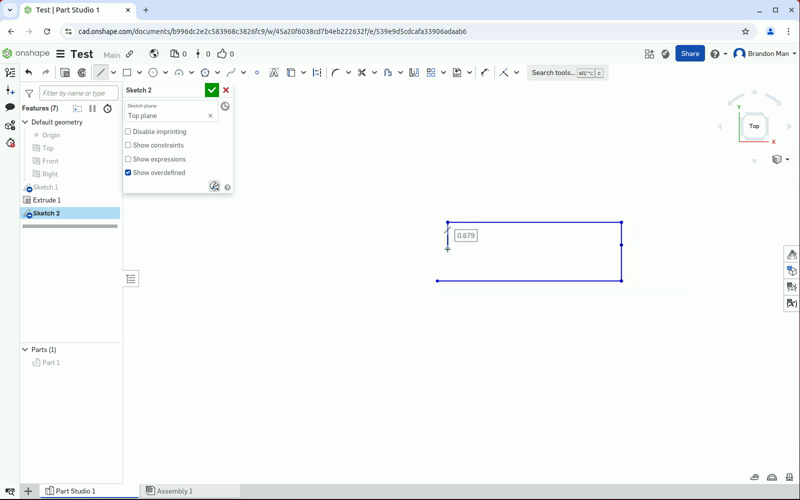
scroll(-6)
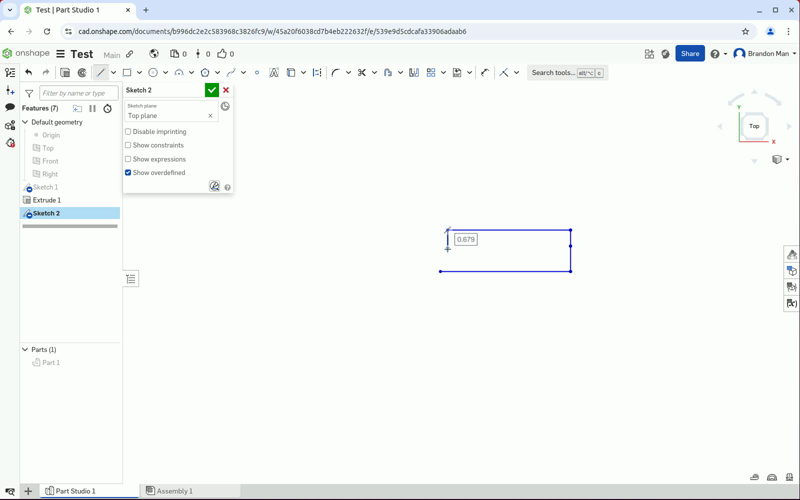
scroll(-6)
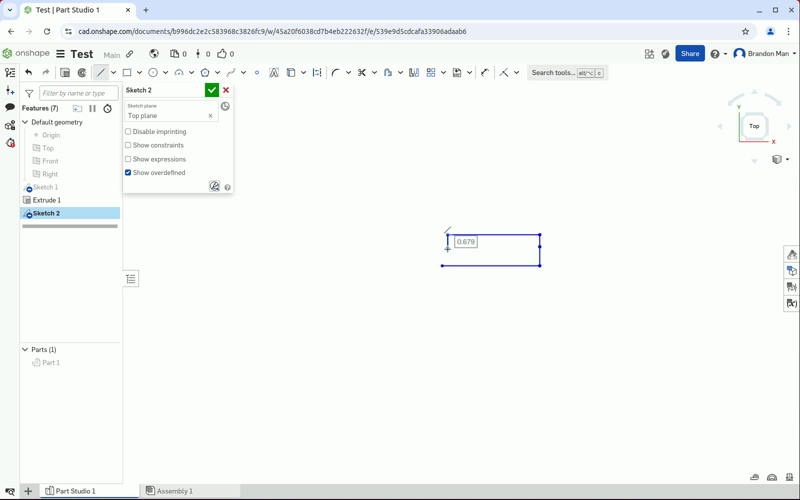
scroll(-6)
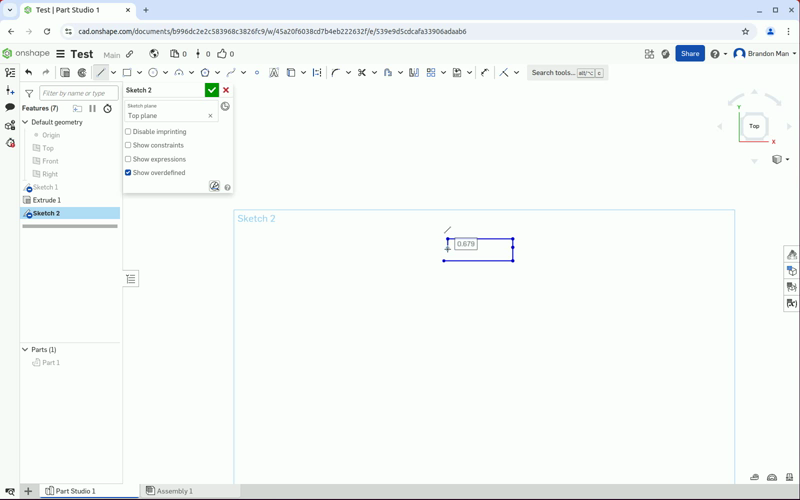
scroll(-6)
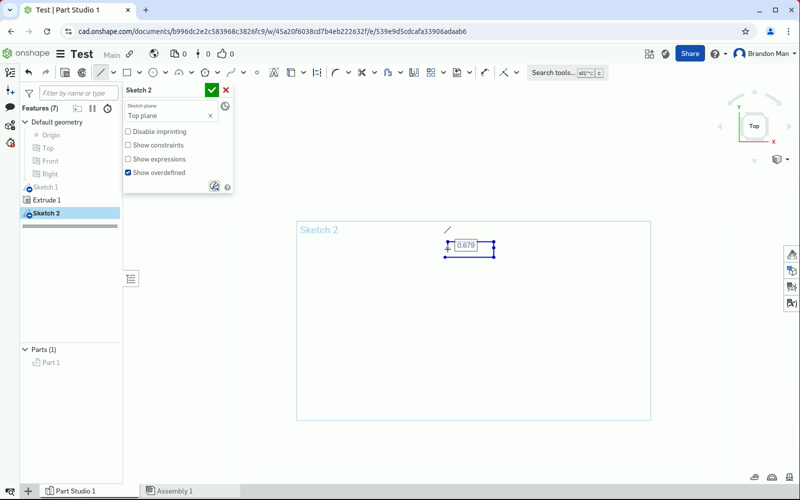
scroll(-6)
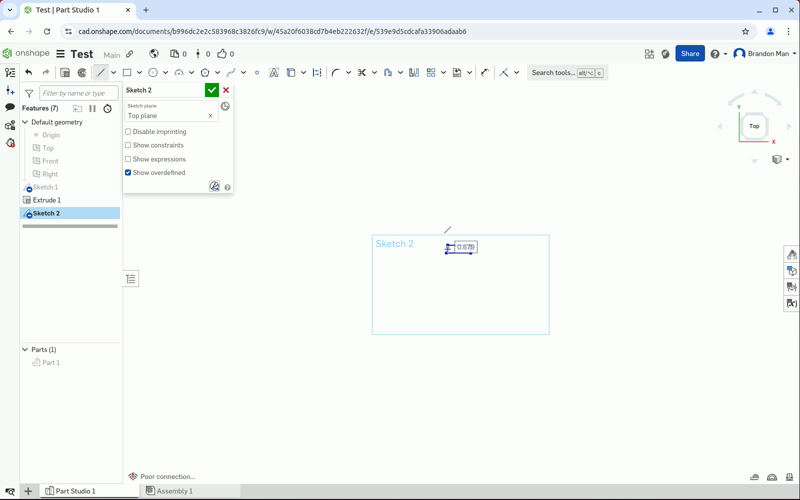
key_up(shift)
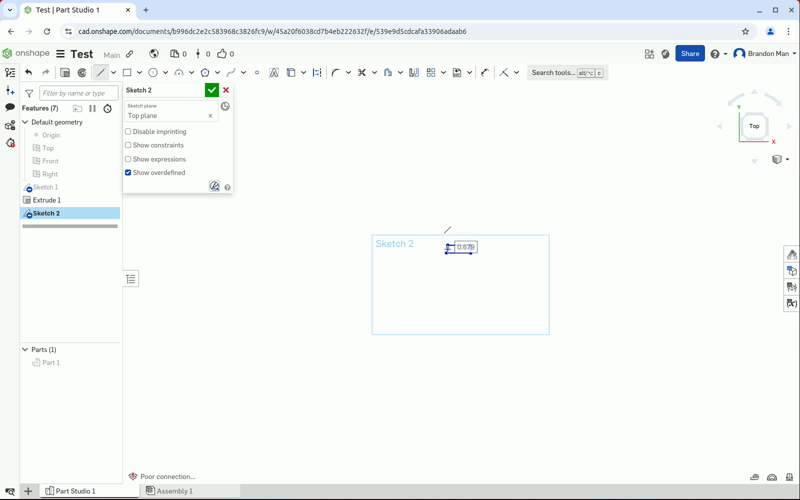
mouse_move(477, 248)
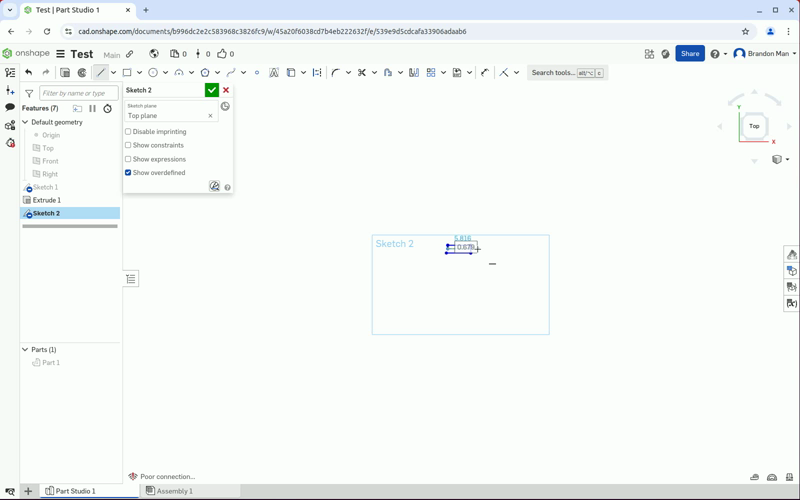
key_down(shift)
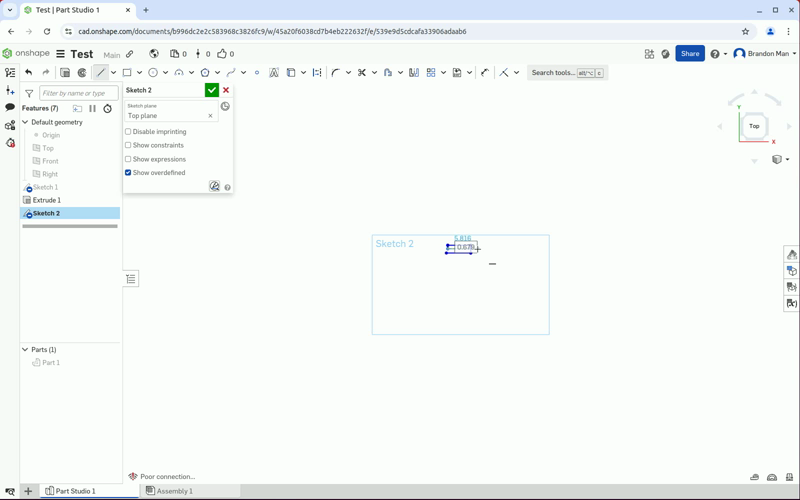
mouse_move(447, 252)
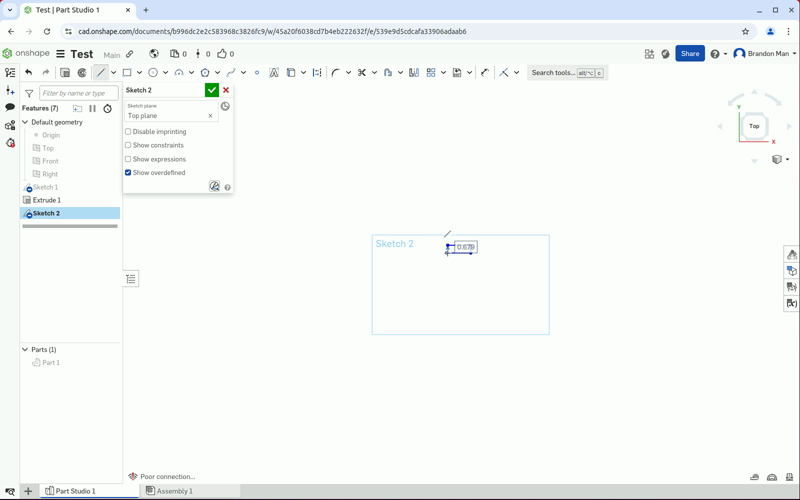
scroll(6)
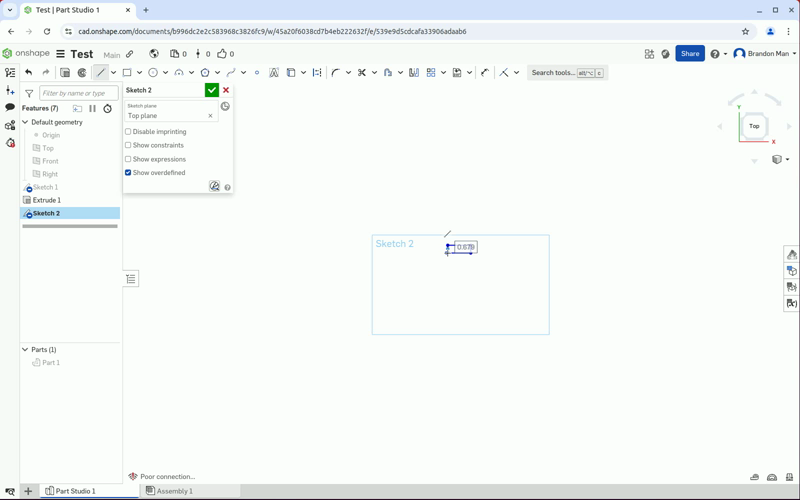
scroll(6)
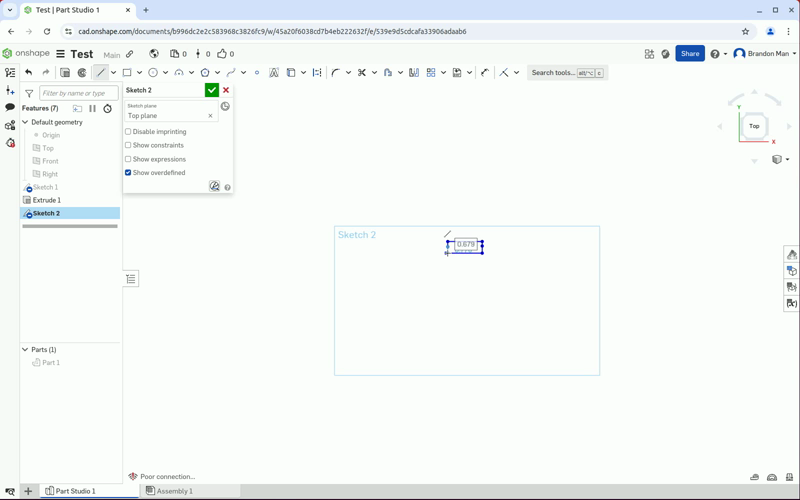
scroll(6)
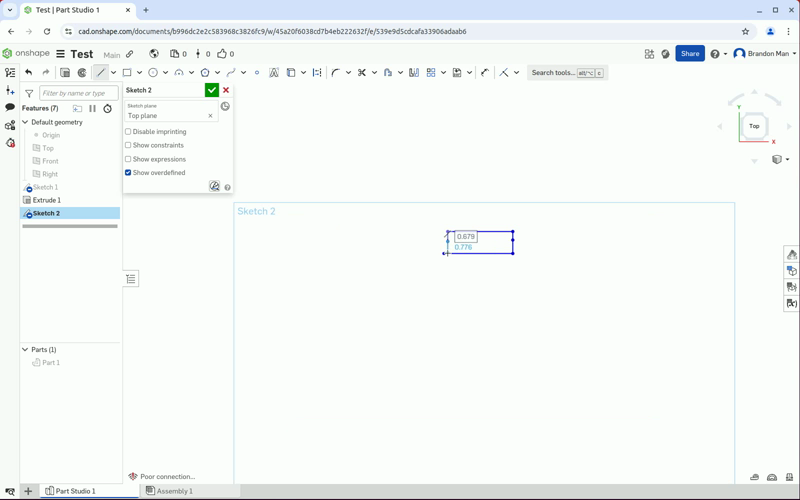
scroll(6)
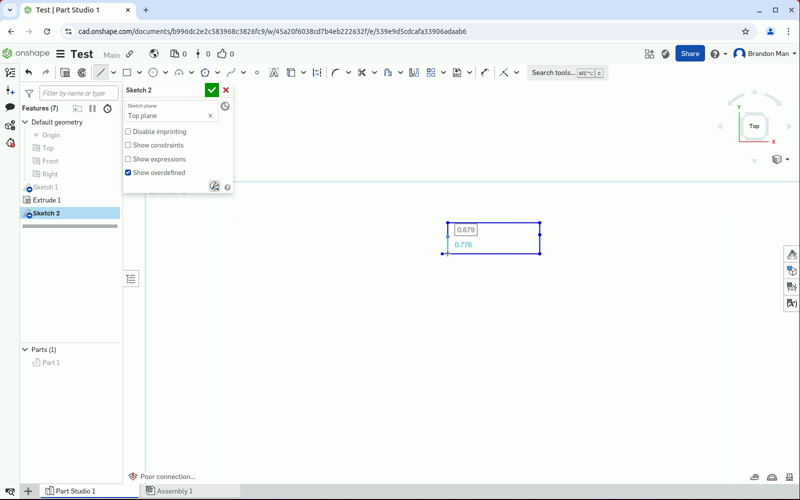
scroll(6)
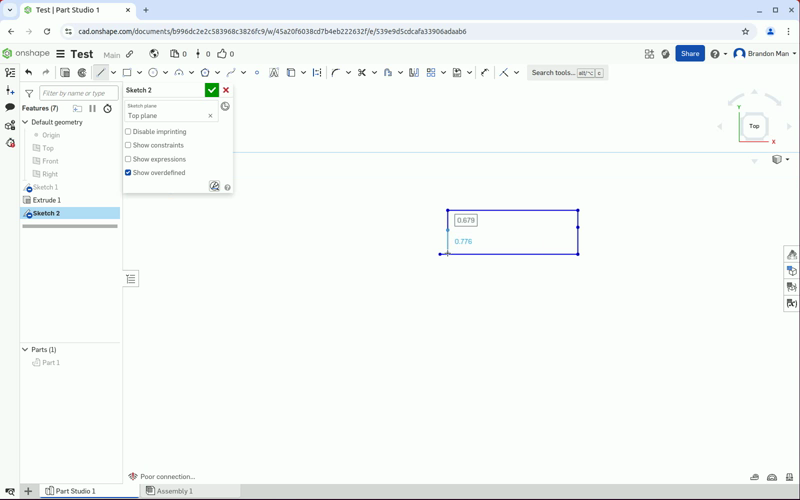
scroll(6)
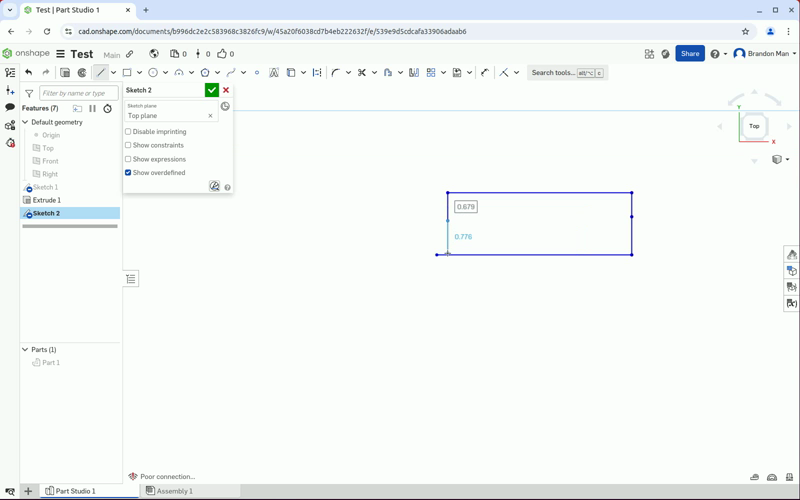
scroll(6)
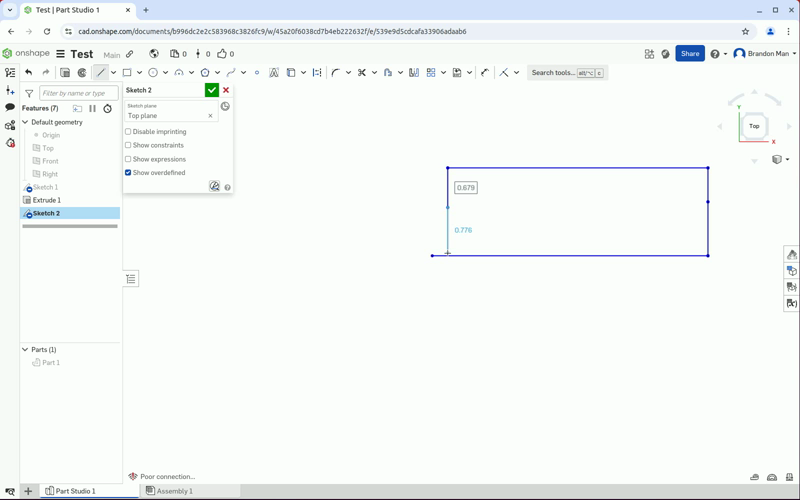
key_up(shift)
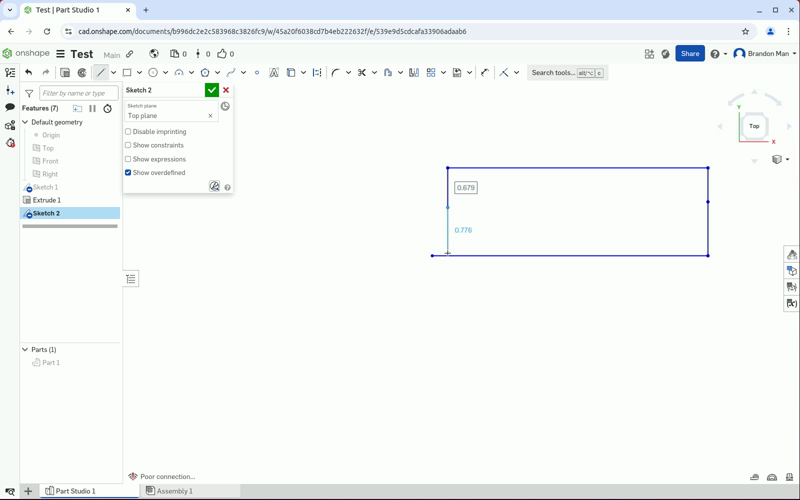
click(447, 252)
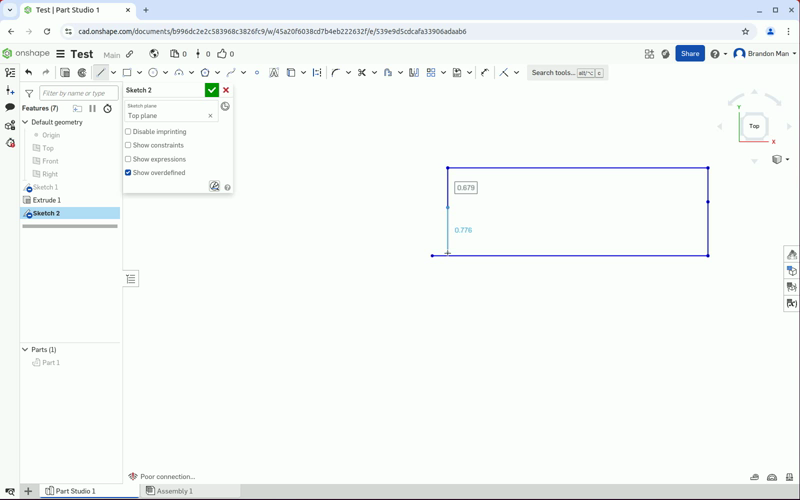
scroll(-6)
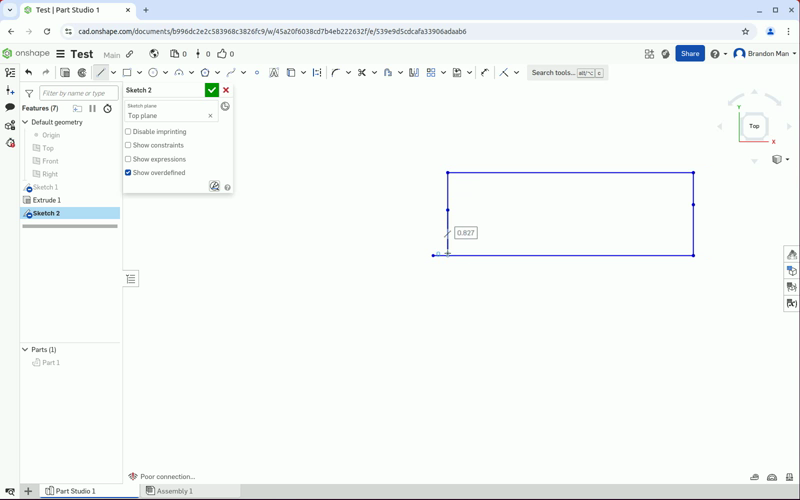
scroll(-6)
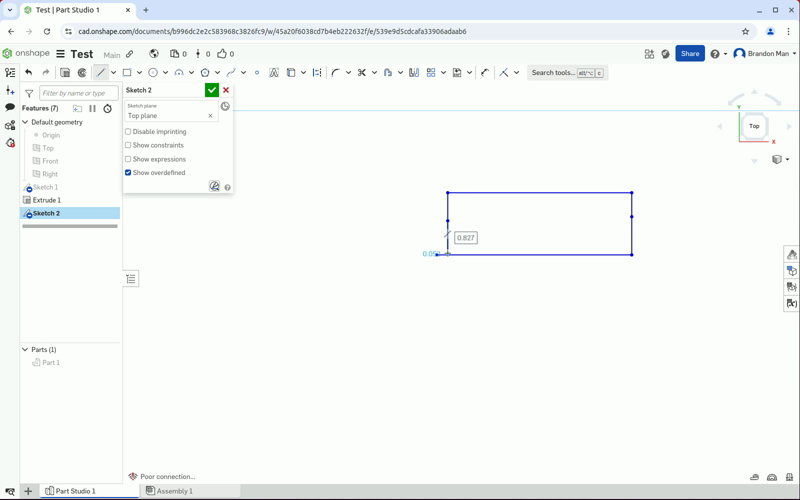
scroll(-6)
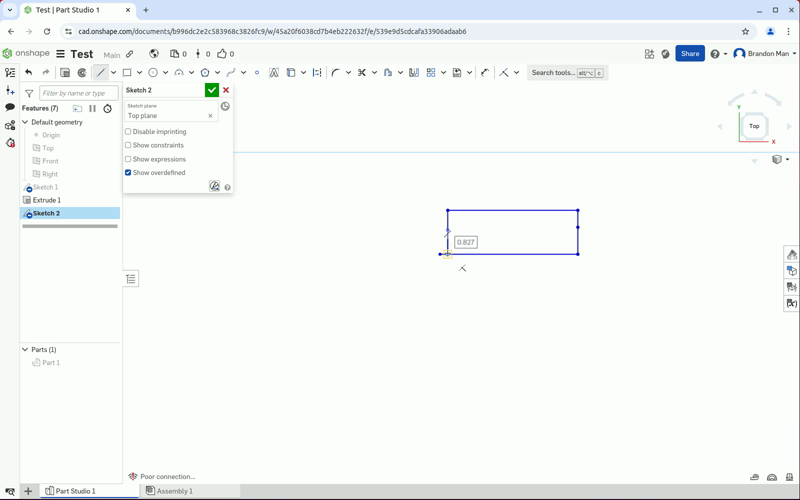
scroll(-6)
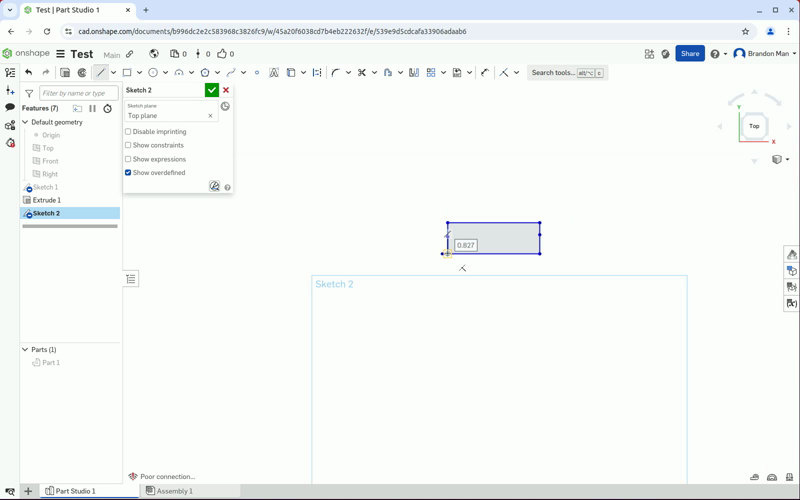
scroll(-6)
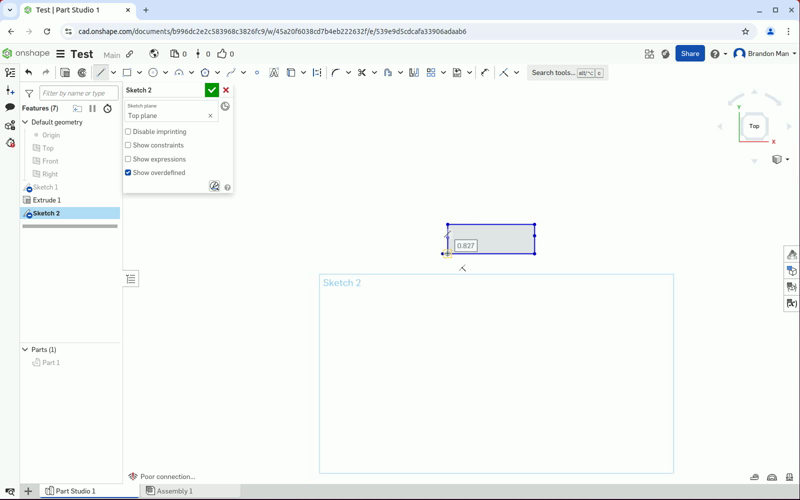
scroll(-6)
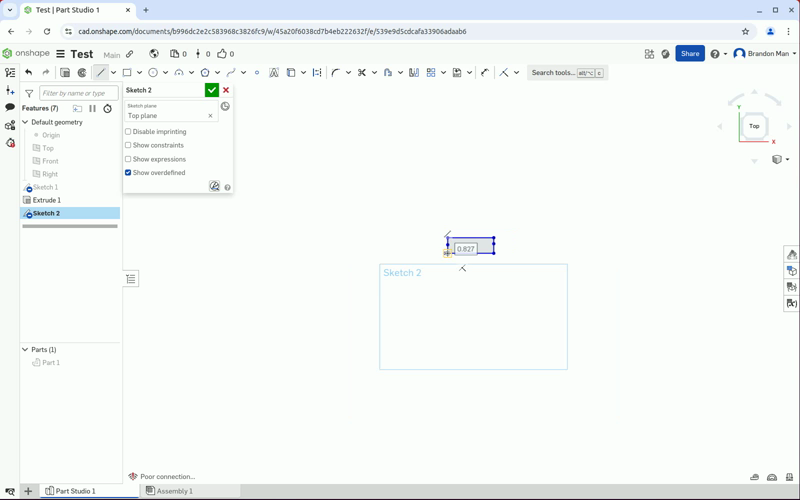
scroll(-6)
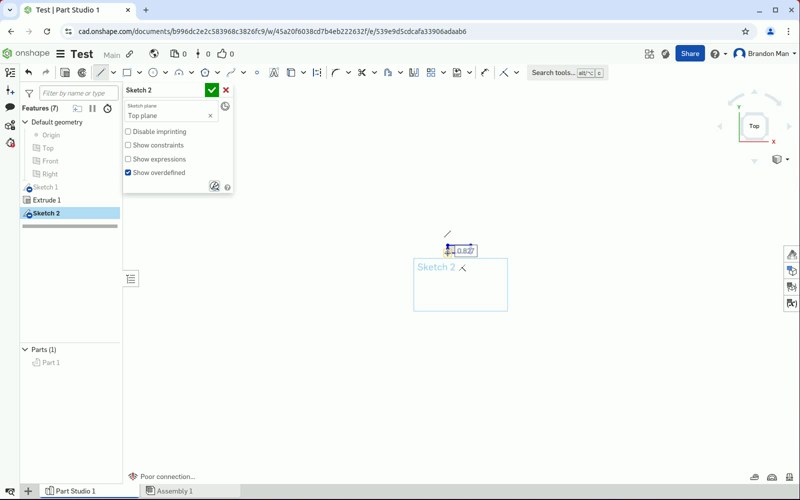
key(esc)
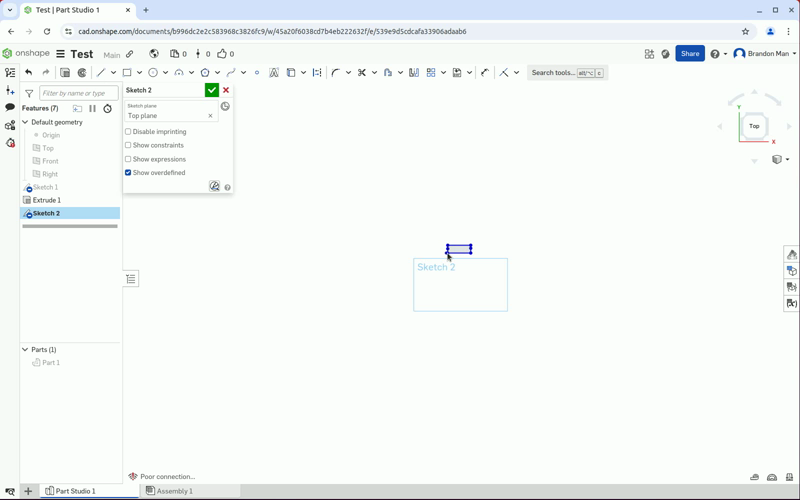
mouse_move(463, 247)
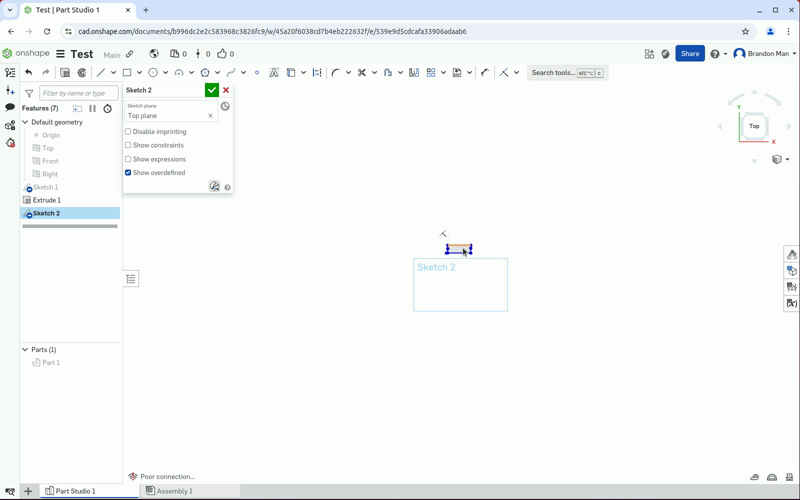
scroll(6)
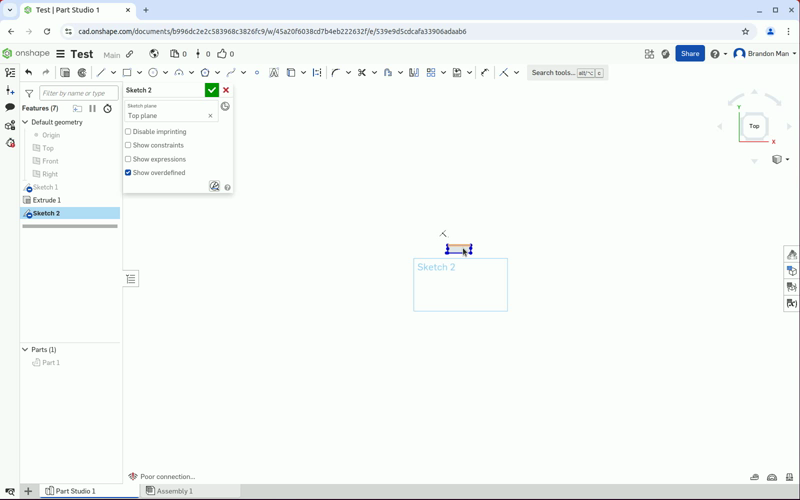
scroll(6)
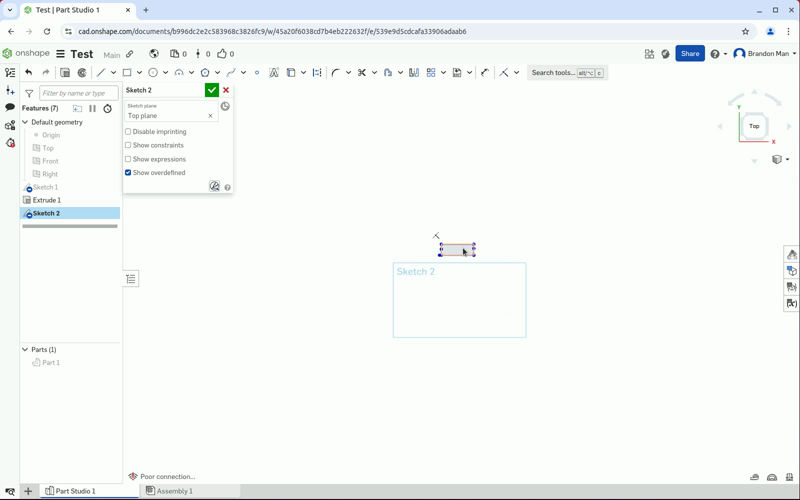
scroll(6)
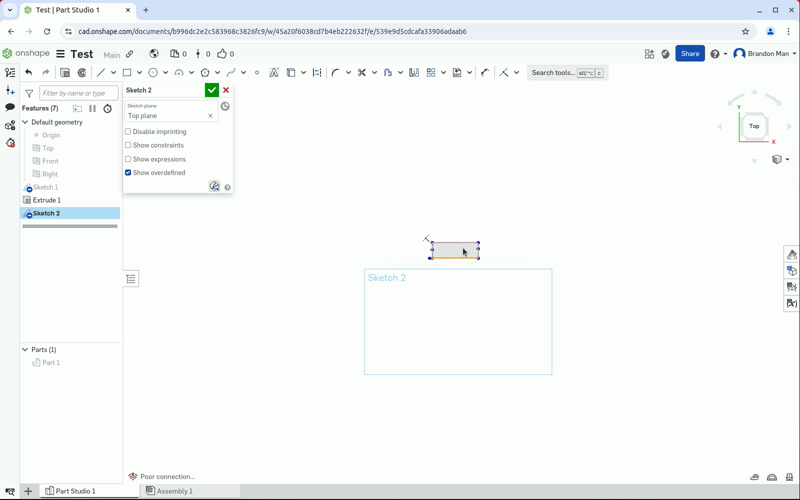
scroll(6)
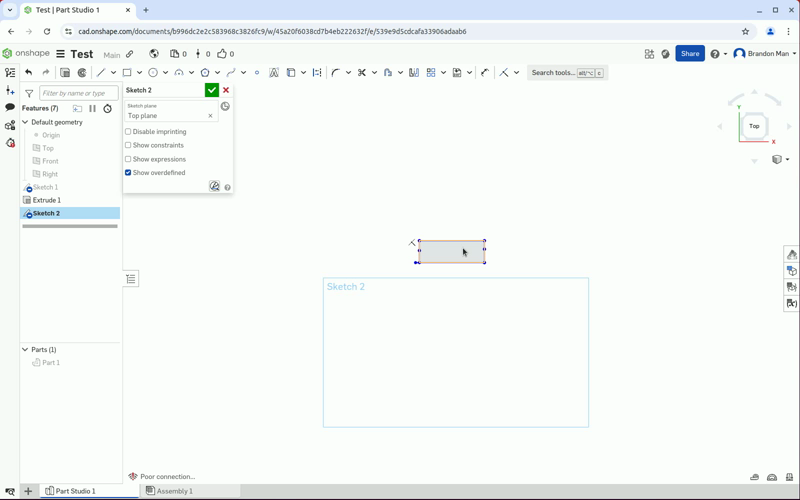
scroll(6)
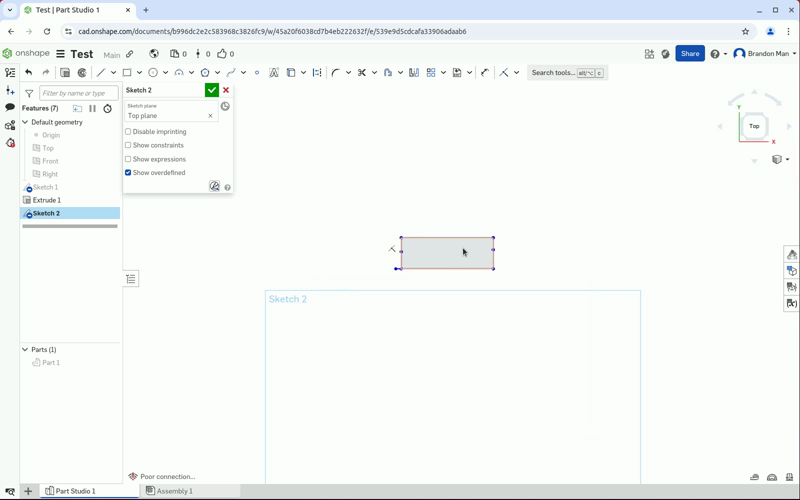
scroll(6)
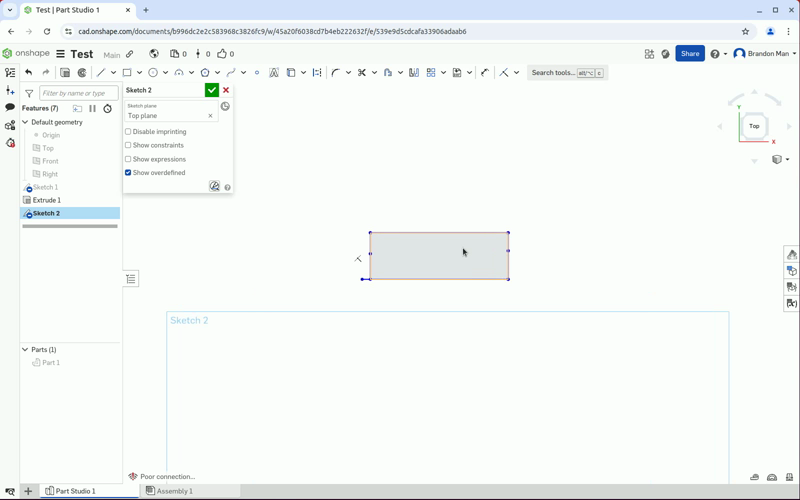
scroll(6)
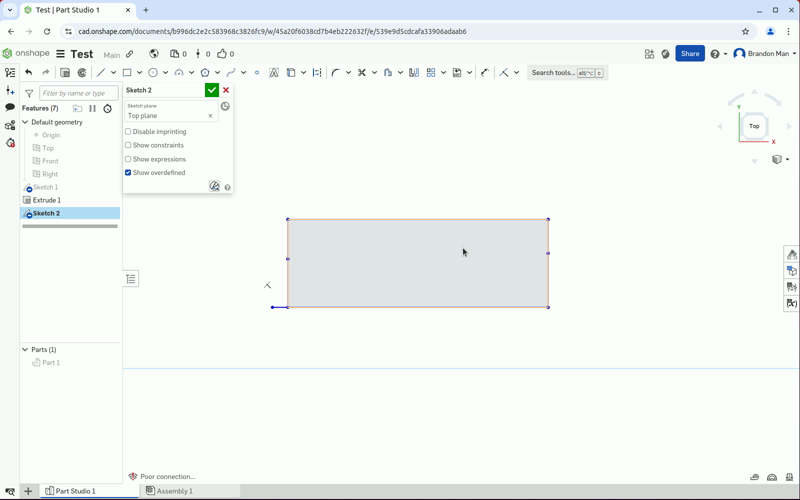
click(463, 247)
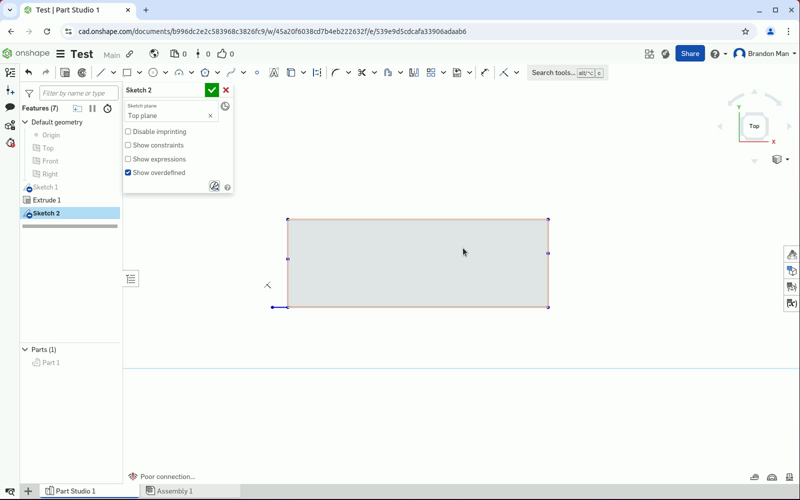
scroll(-6)
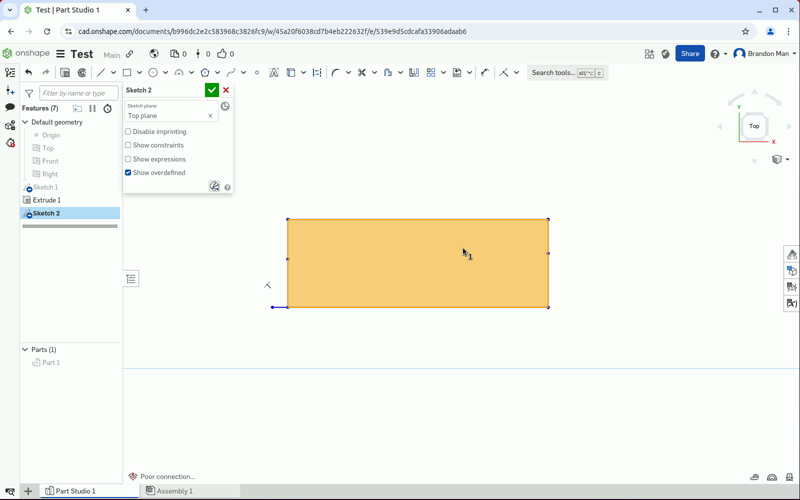
scroll(-6)
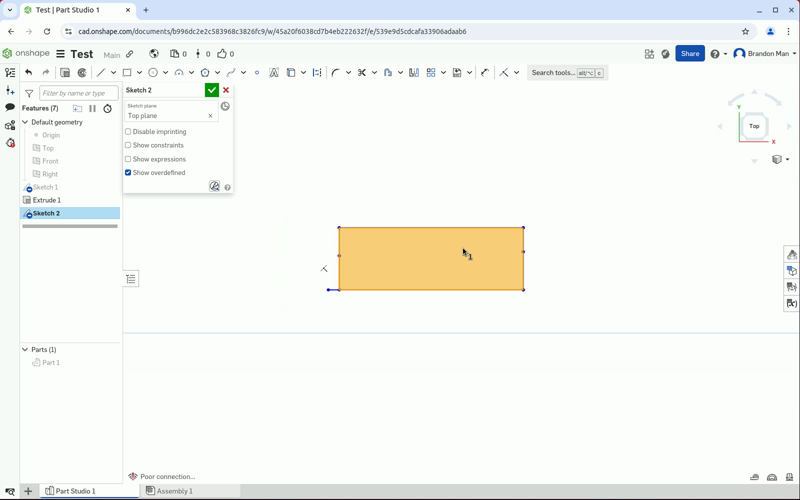
scroll(-6)
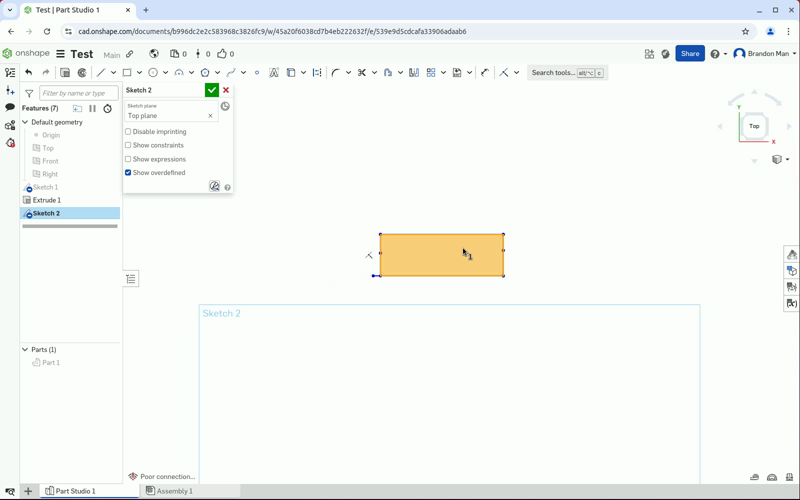
scroll(-6)
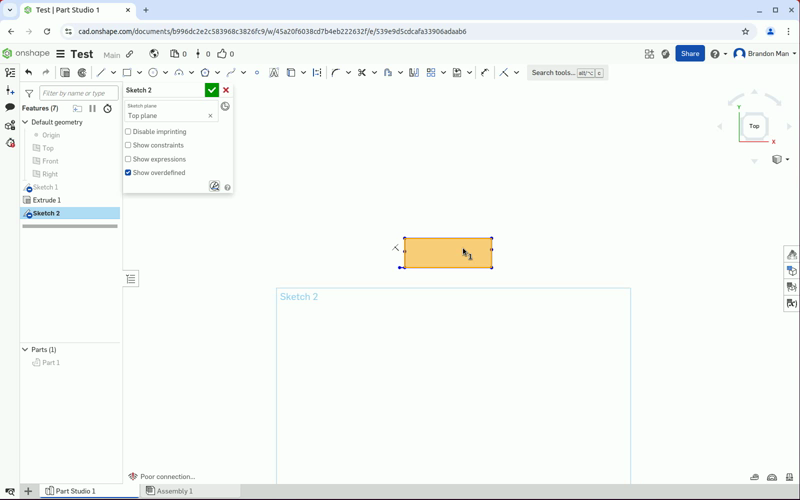
scroll(-6)
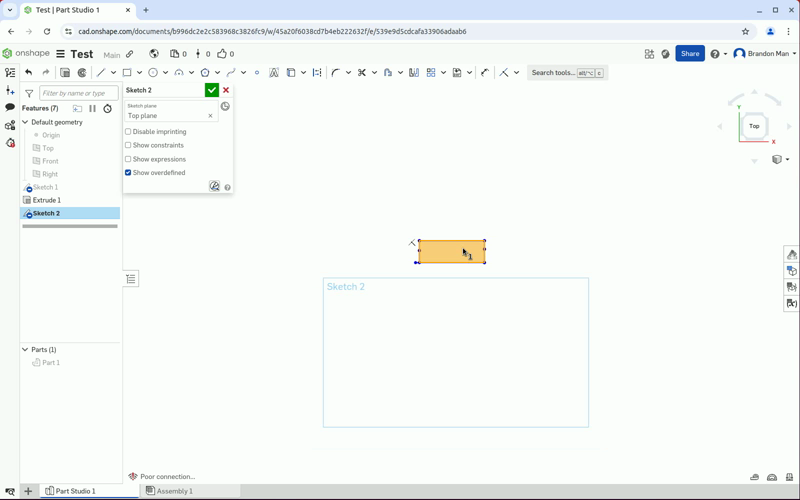
scroll(-6)
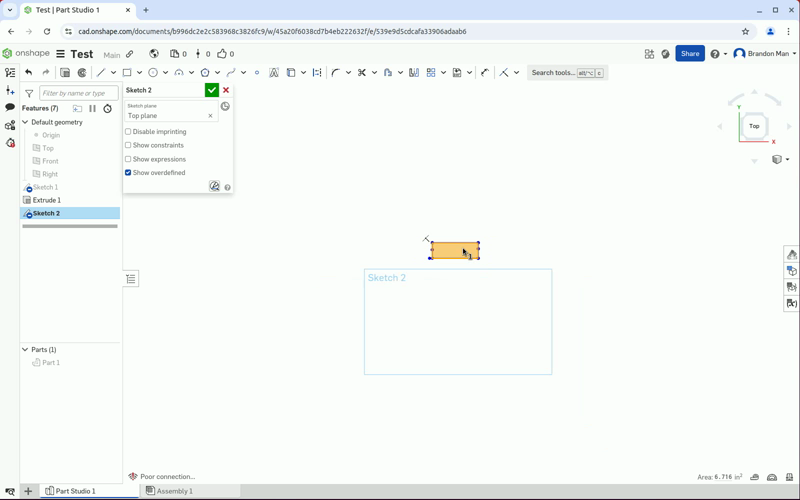
scroll(-6)
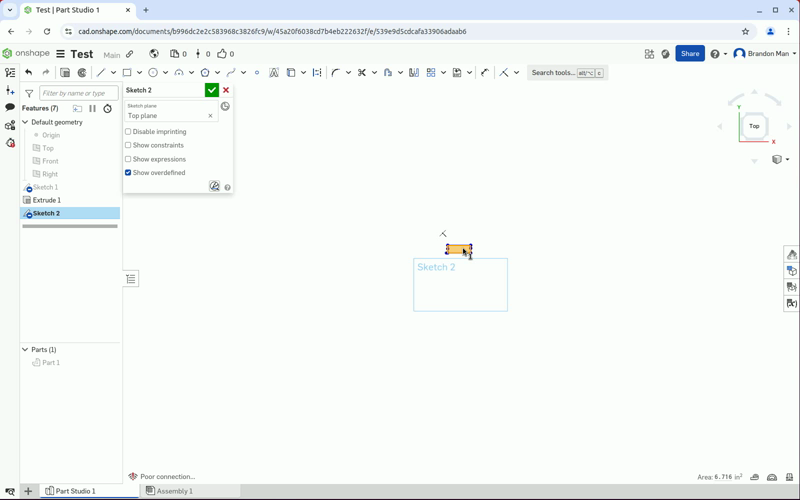
mouse_move(73, 352)
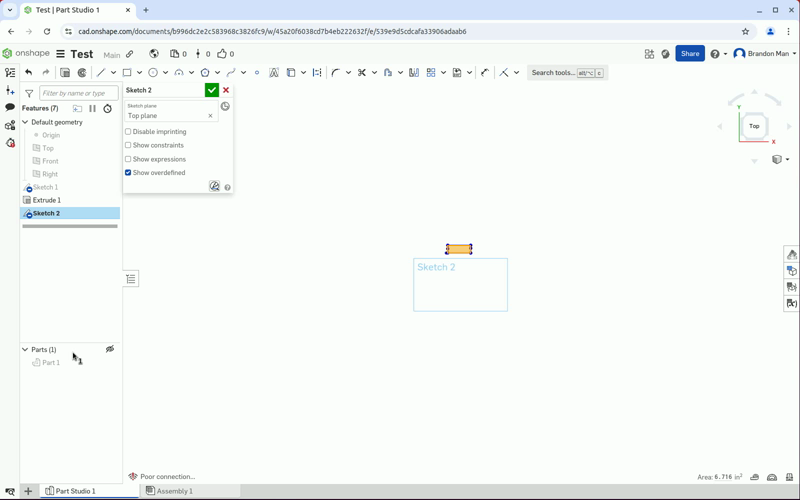
key(shift+y)
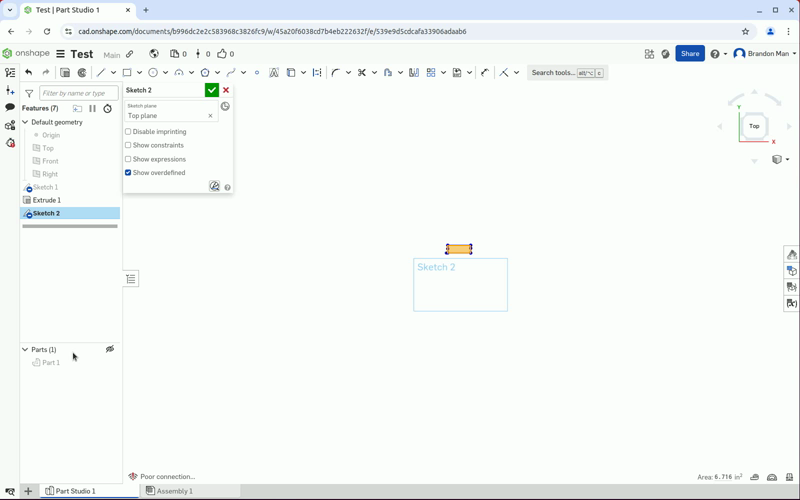
key(shift+e)
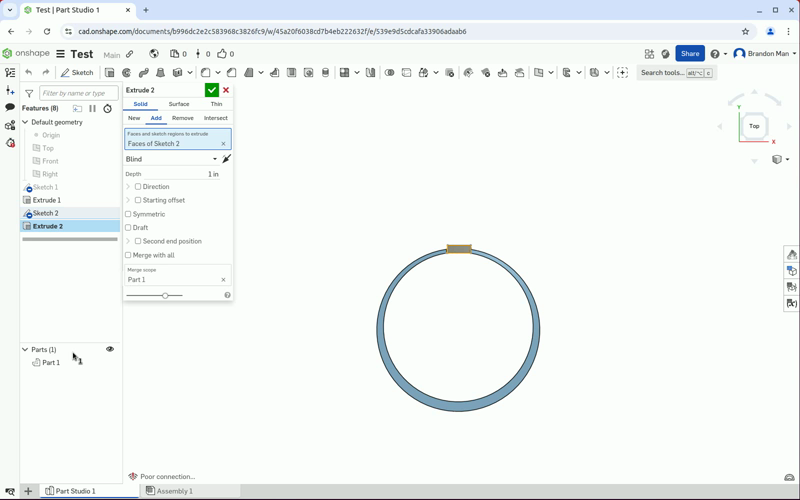
mouse_move(143, 106)
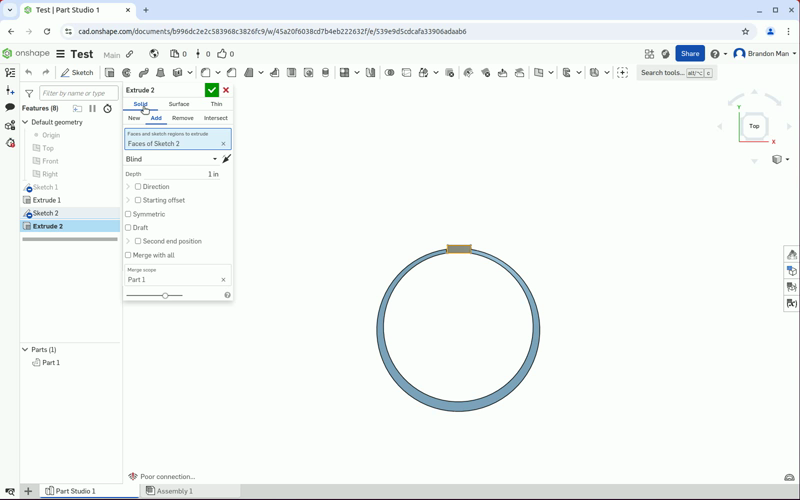
click(143, 106)
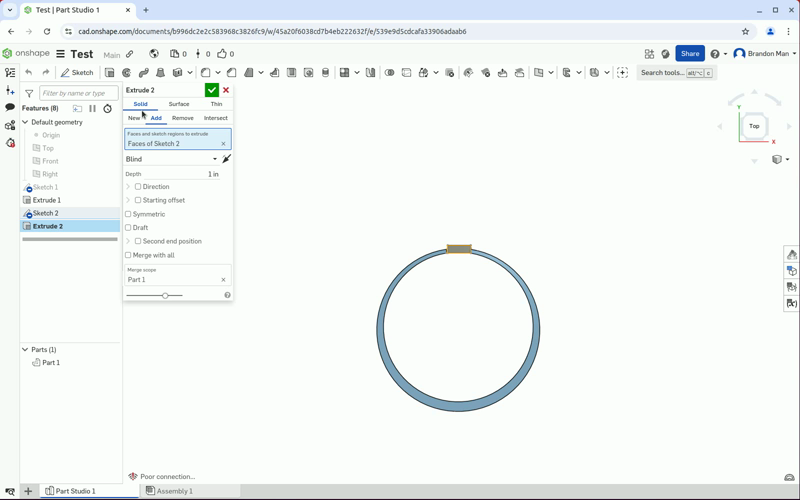
mouse_move(137, 120)
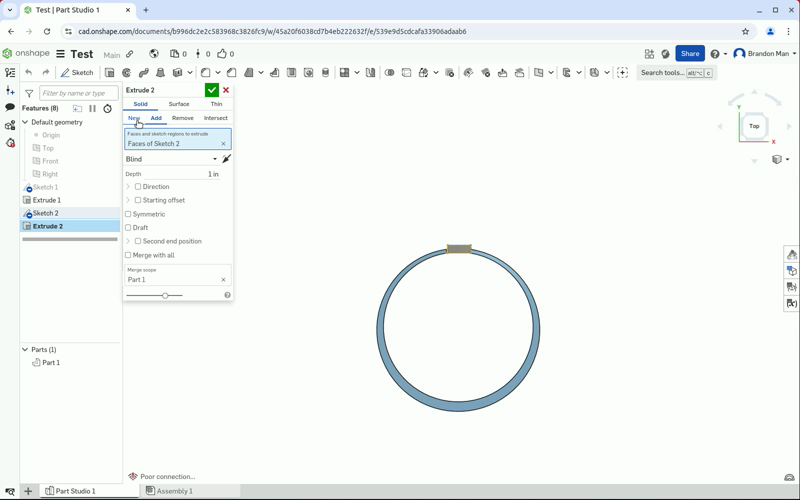
click(137, 120)
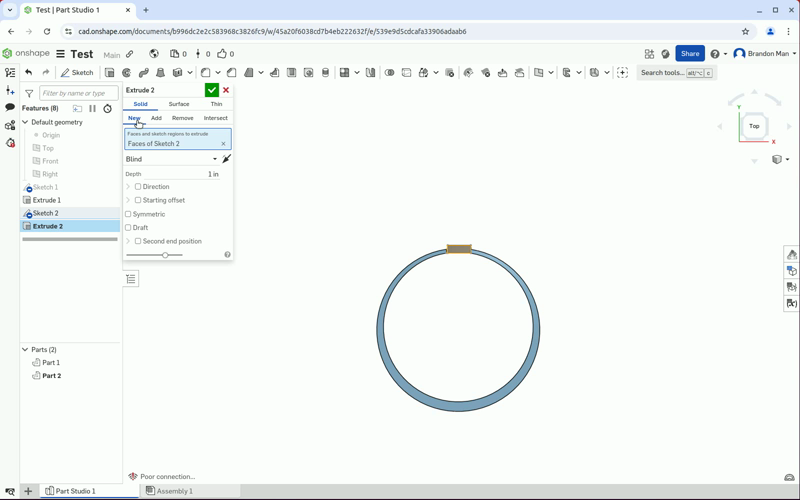
key(tab, 4)
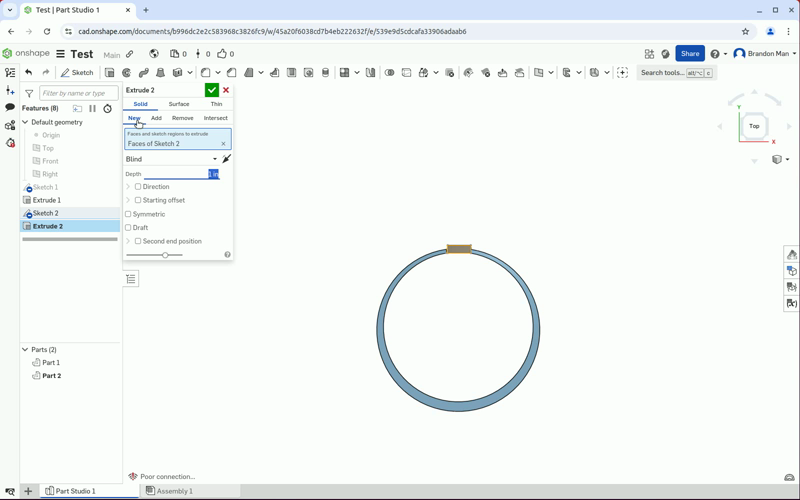
text(1.444)
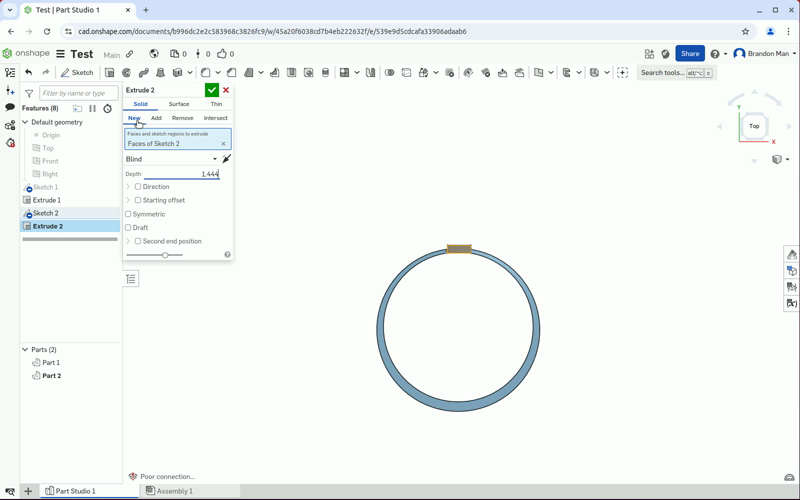
key(enter)
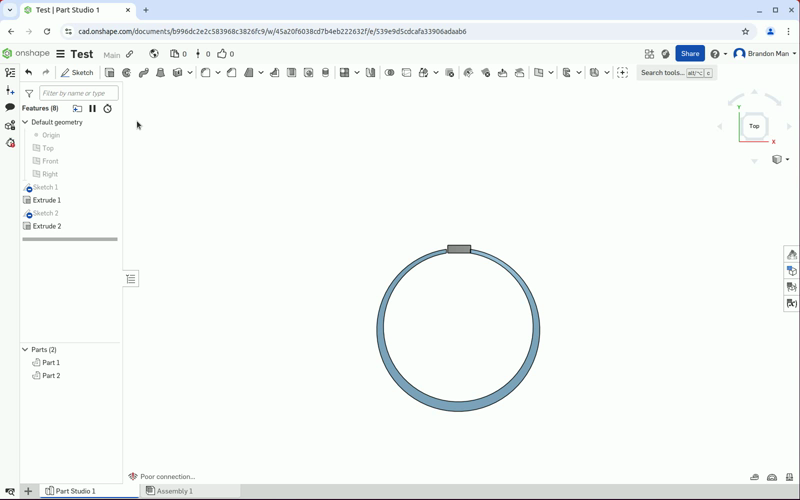
key(shift+h)
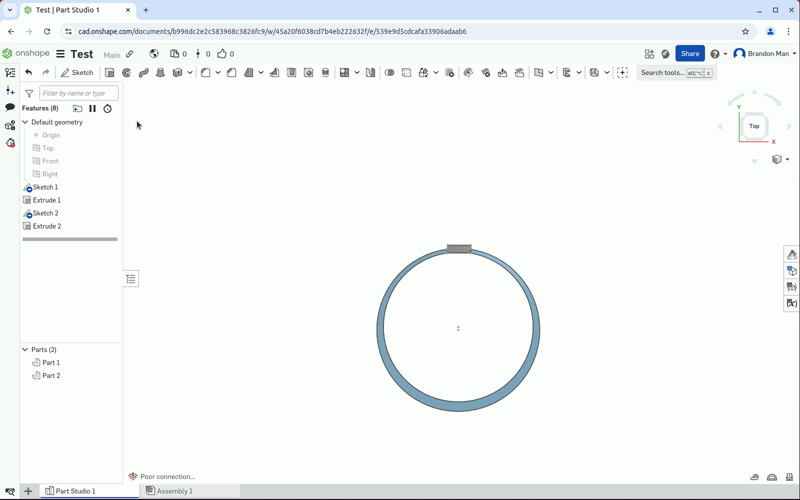
key(shift+h)
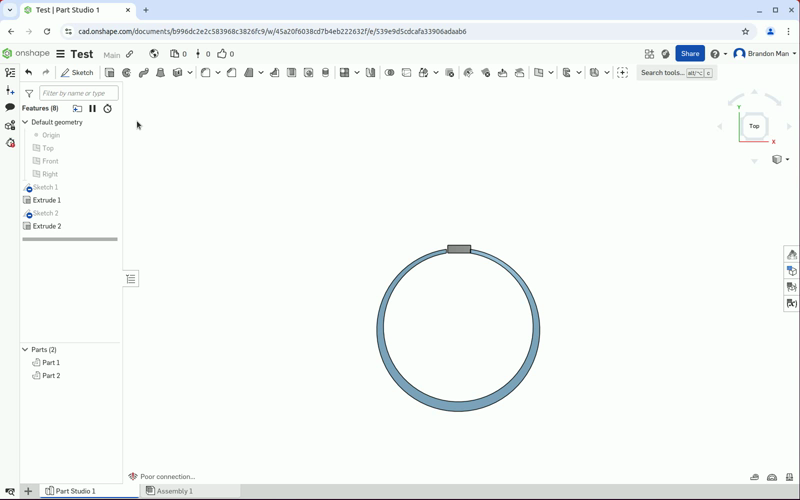
mouse_move(73, 189)
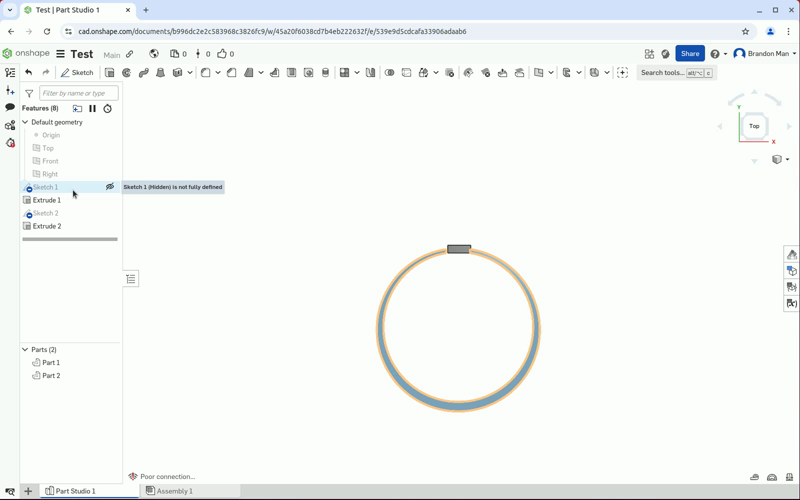
click(73, 189)
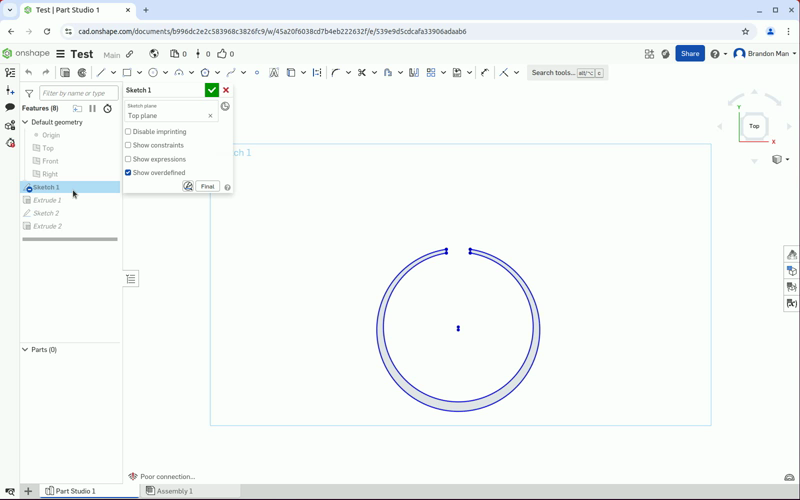
mouse_move(229, 92)
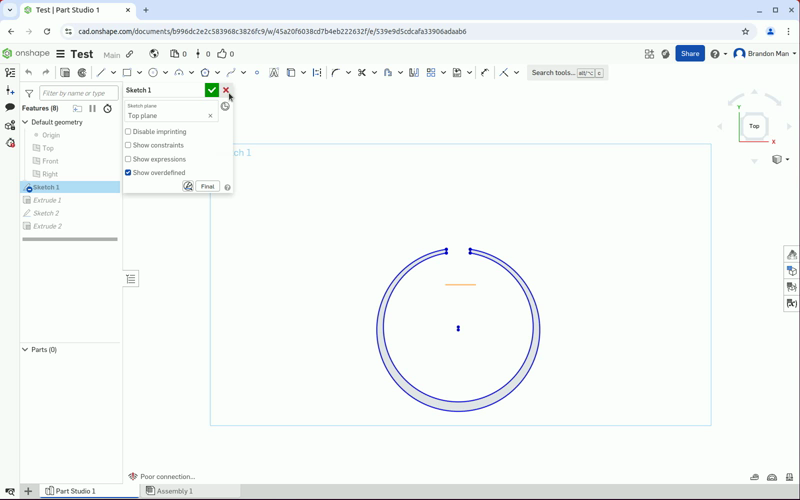
click(229, 92)
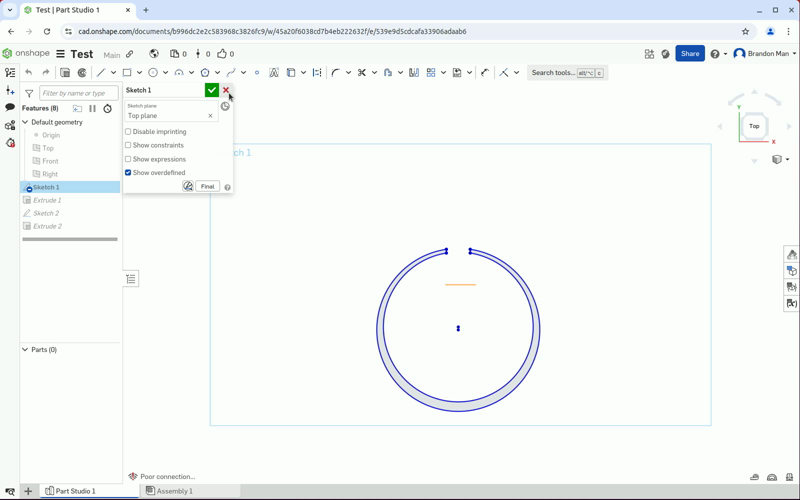
key(shift+s)
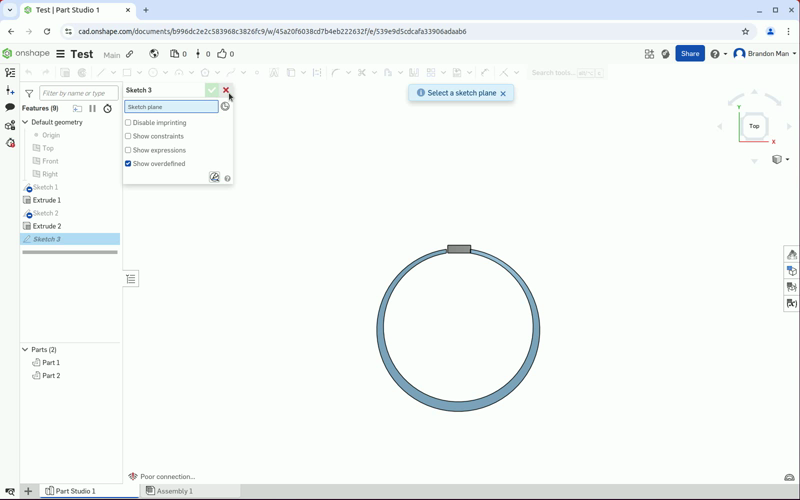
mouse_move(73, 150)
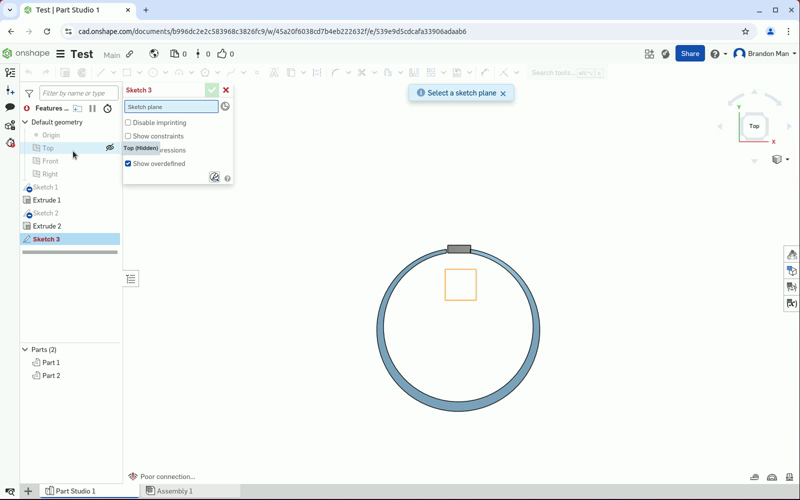
click(73, 150)
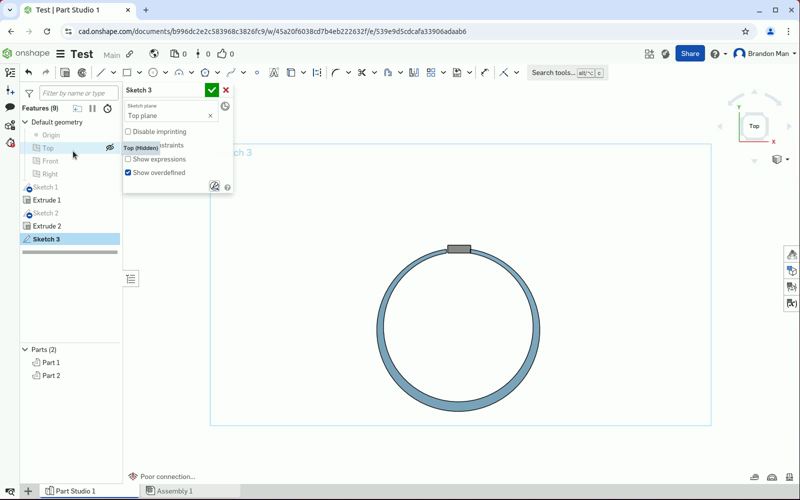
mouse_move(73, 352)
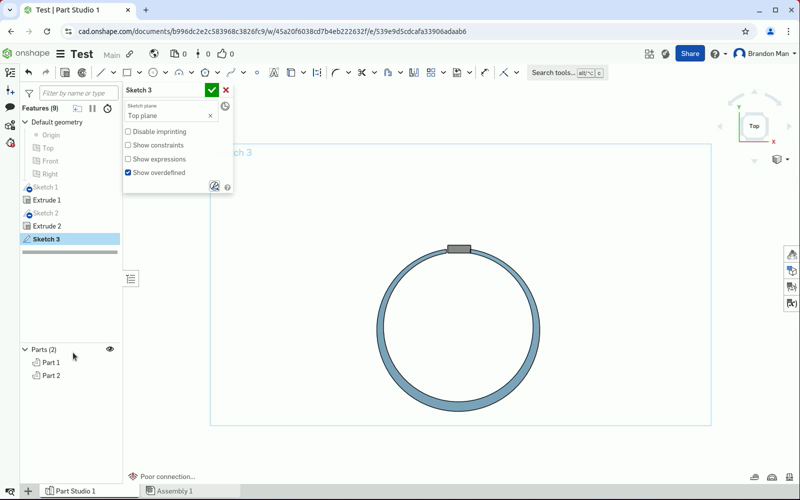
key(y)
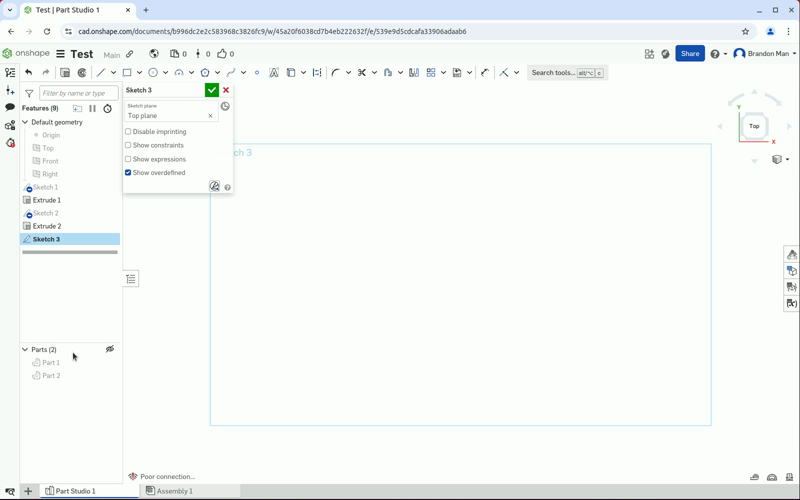
key(l)
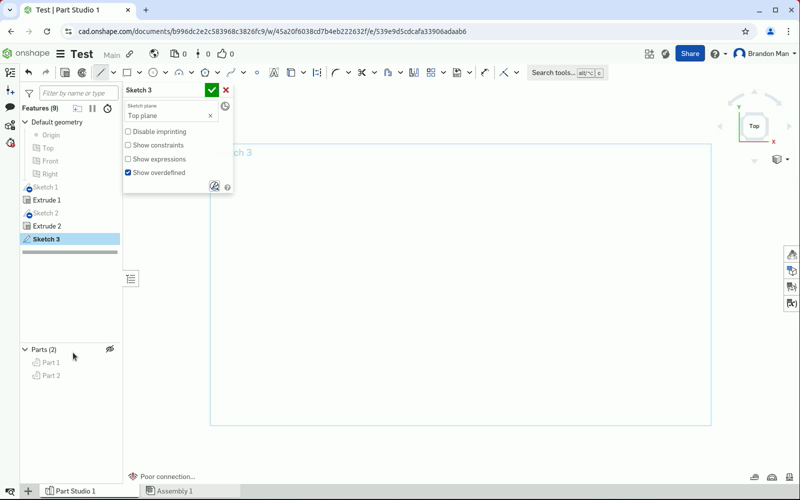
key_down(shift)
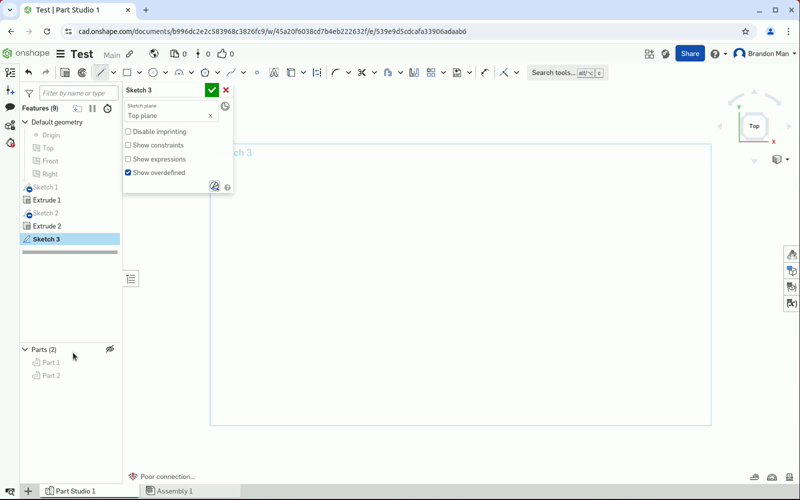
mouse_move(463, 251)
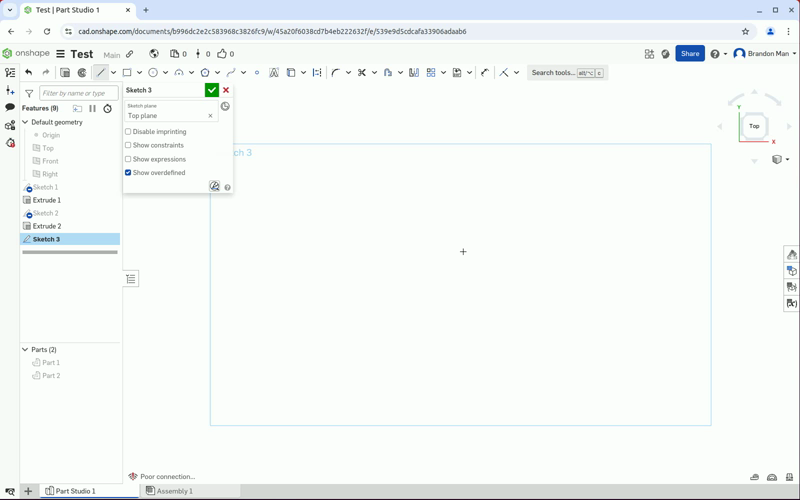
click(463, 251)
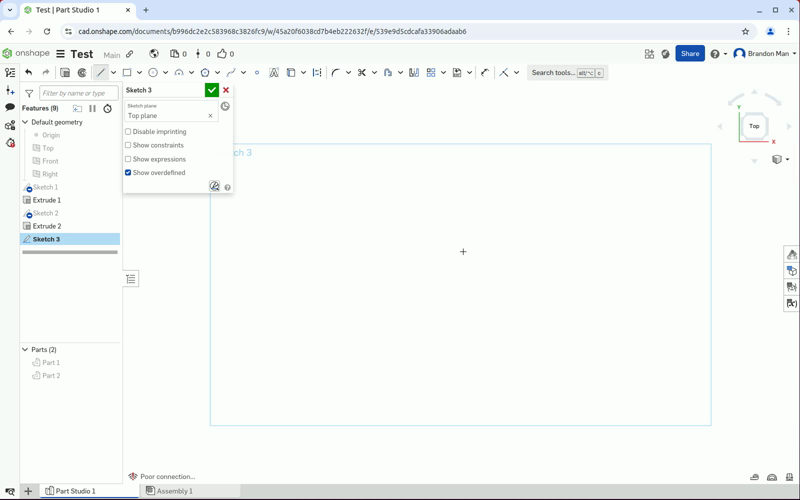
key_up(shift)
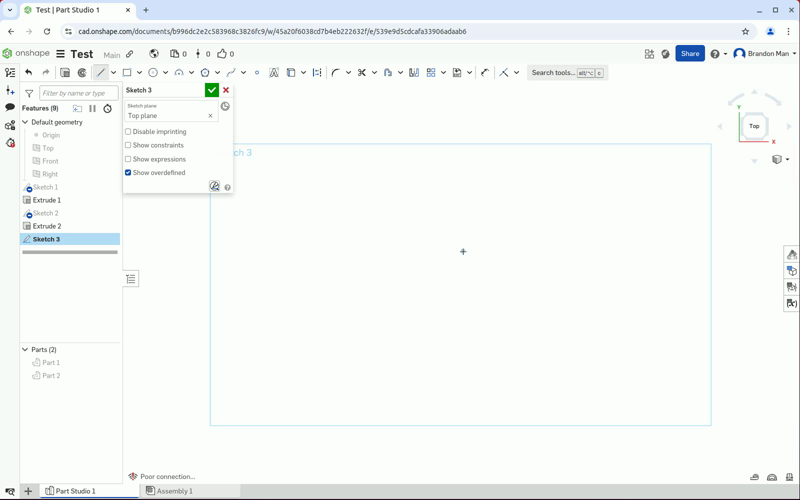
key_down(shift)
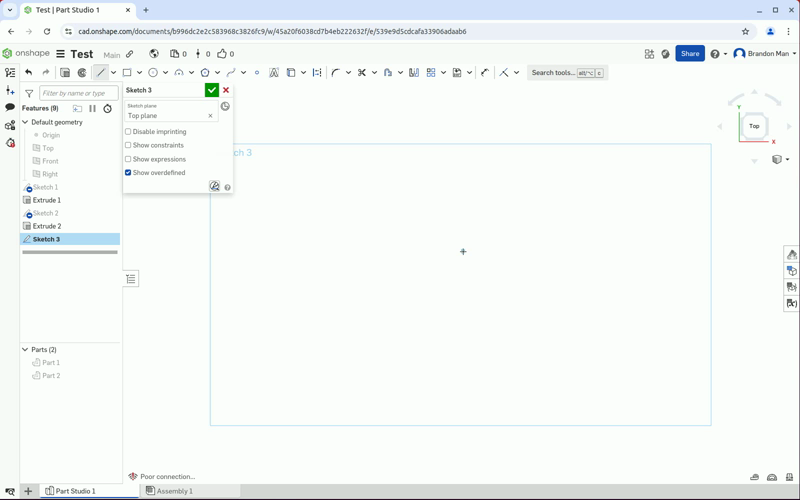
mouse_move(493, 251)
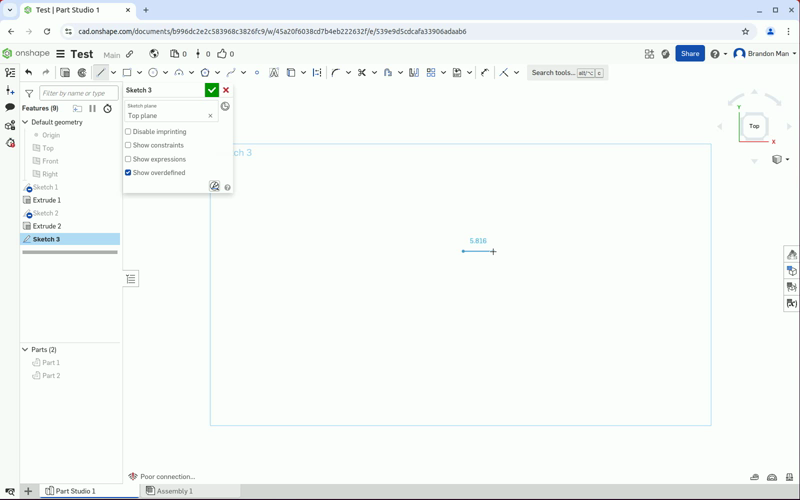
mouse_move(480, 251)
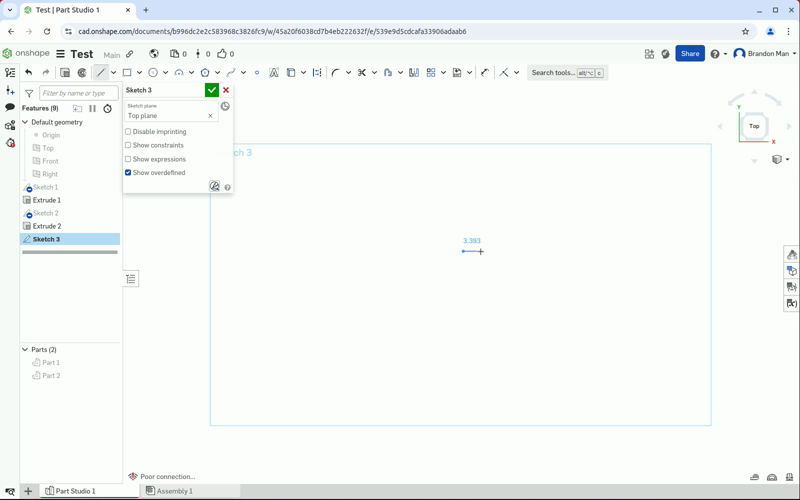
click(480, 251)
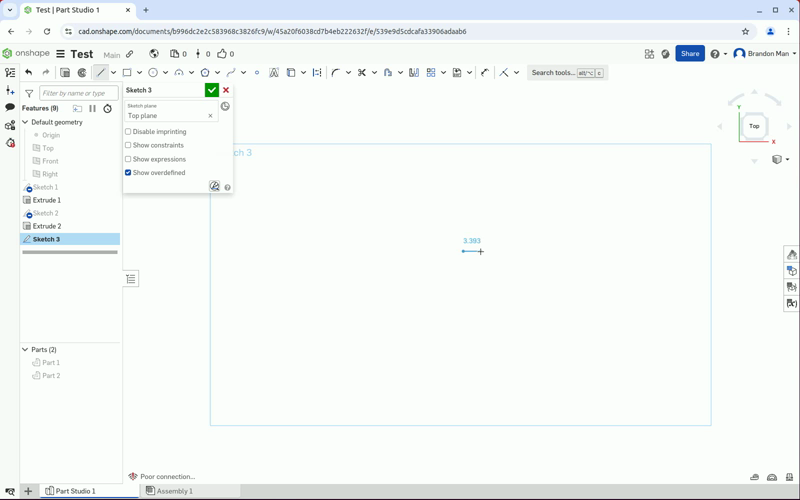
key_up(shift)
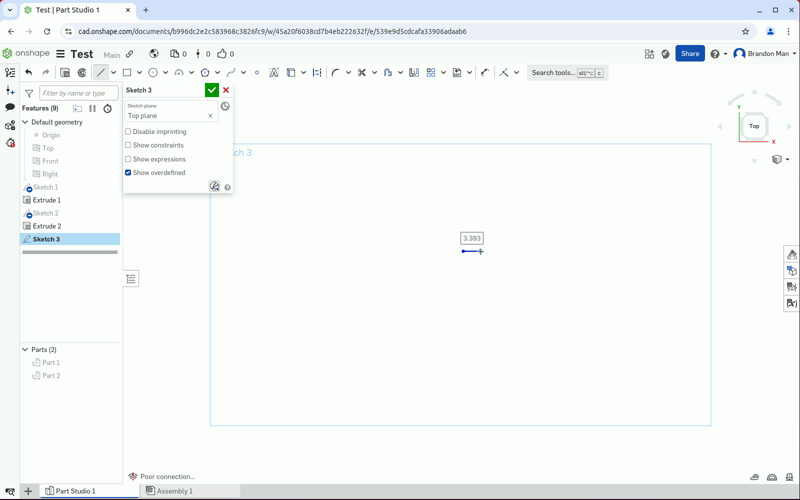
key_down(shift)
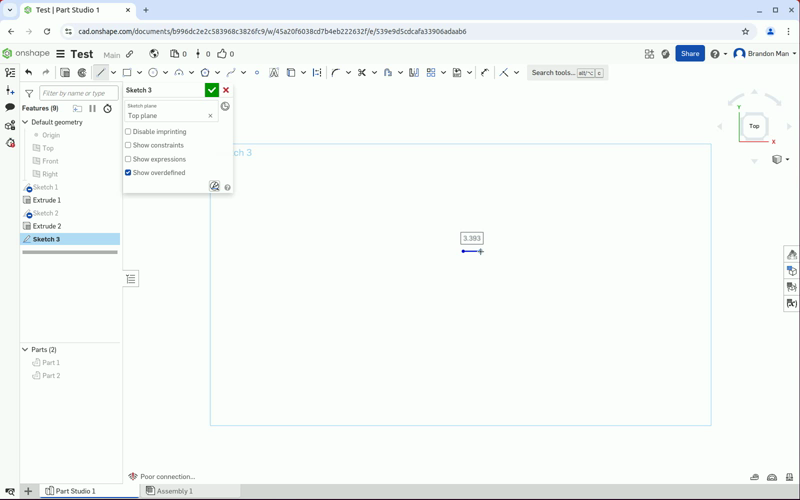
mouse_move(510, 251)
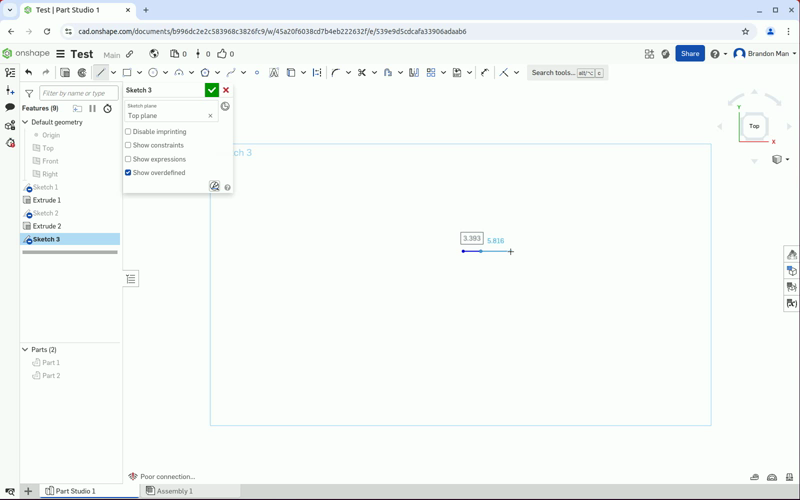
mouse_move(480, 245)
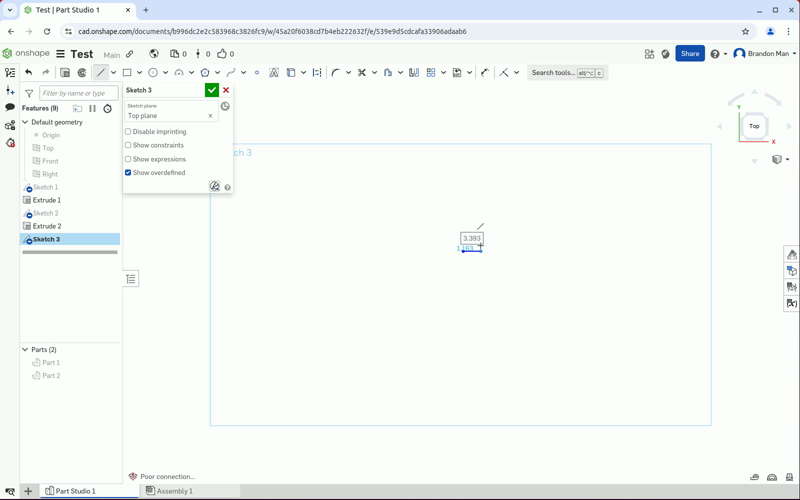
scroll(6)
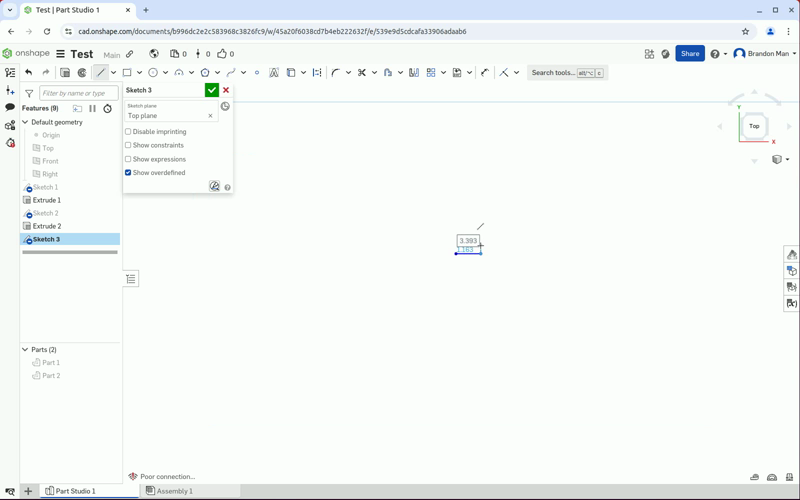
scroll(6)
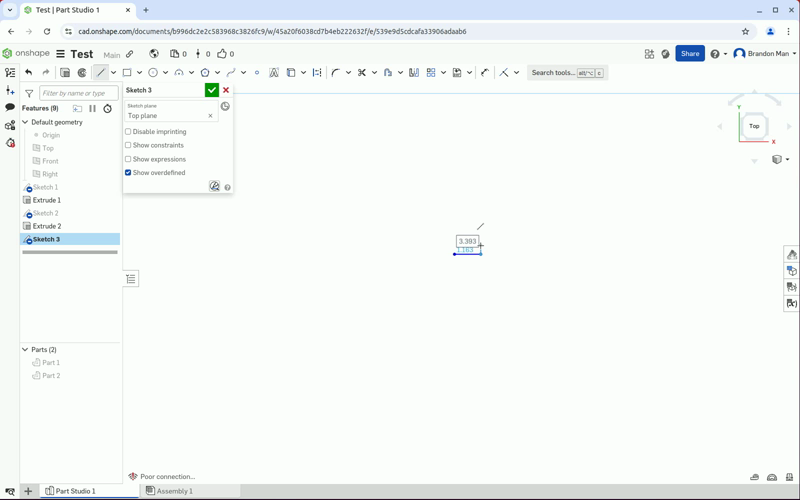
scroll(6)
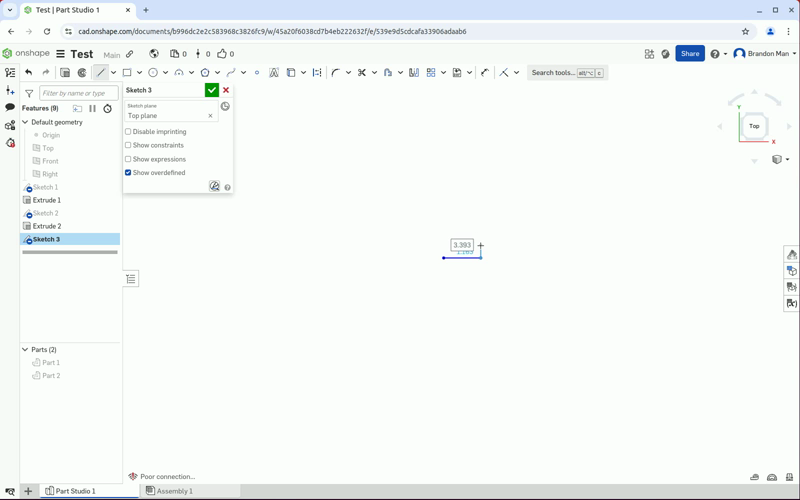
scroll(6)
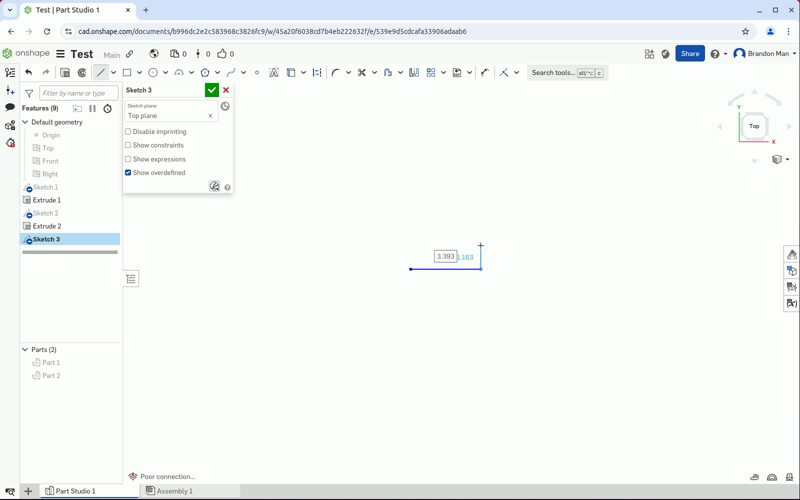
scroll(6)
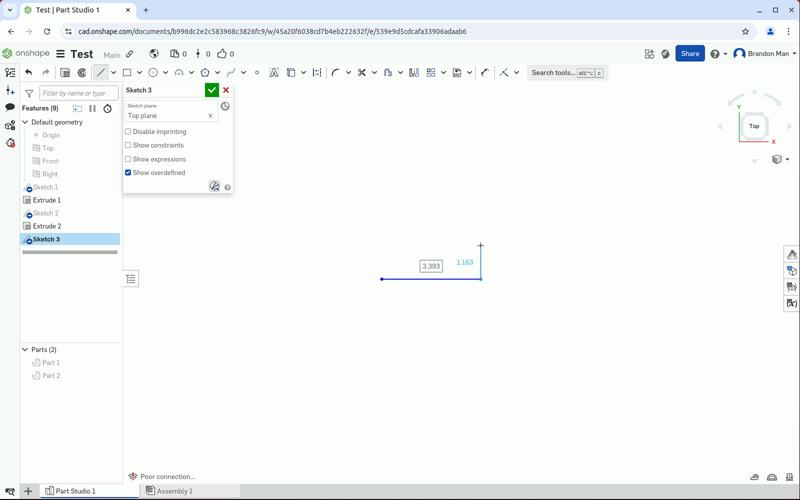
scroll(6)
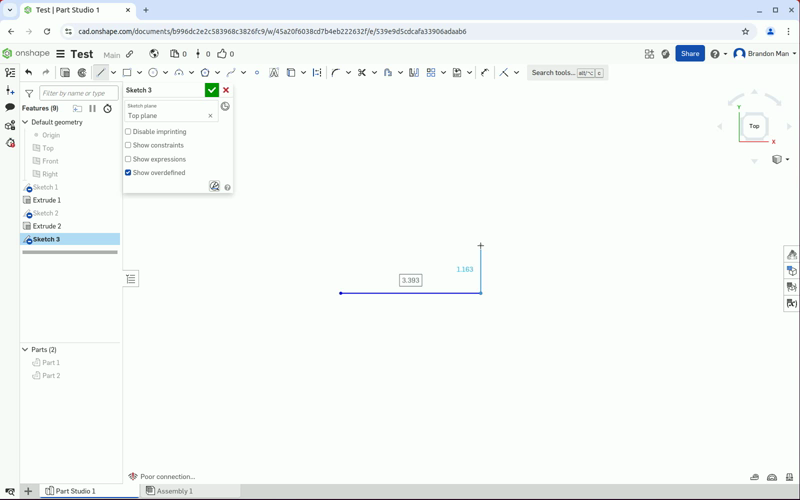
scroll(6)
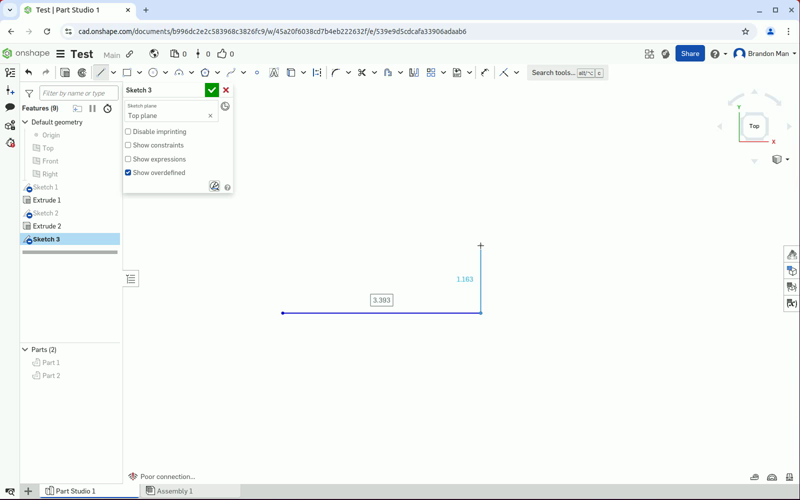
click(480, 245)
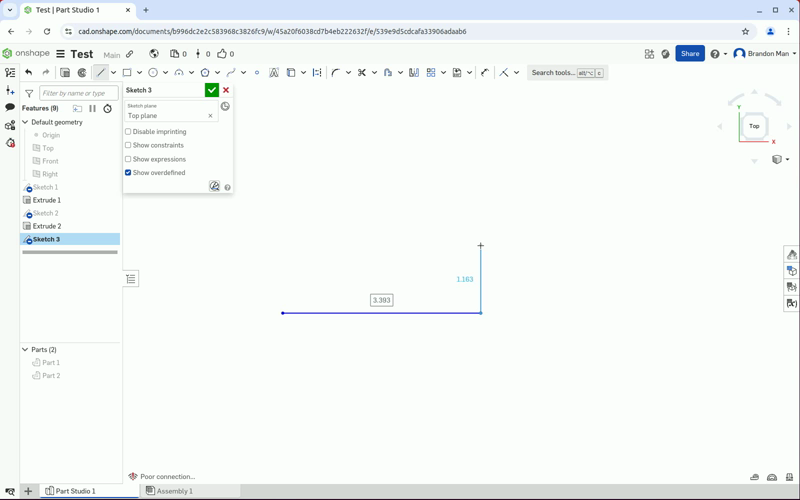
scroll(-6)
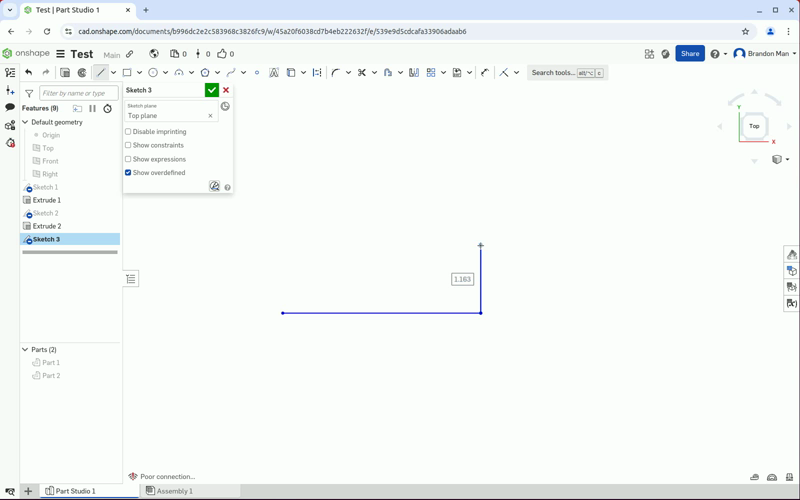
scroll(-6)
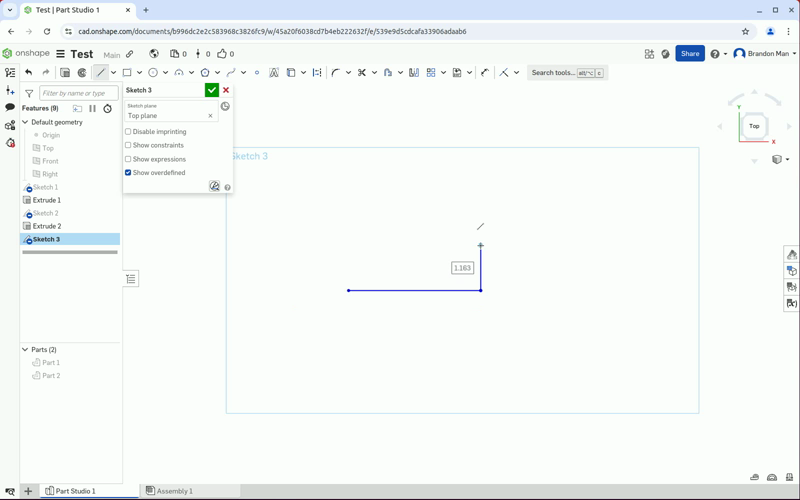
scroll(-6)
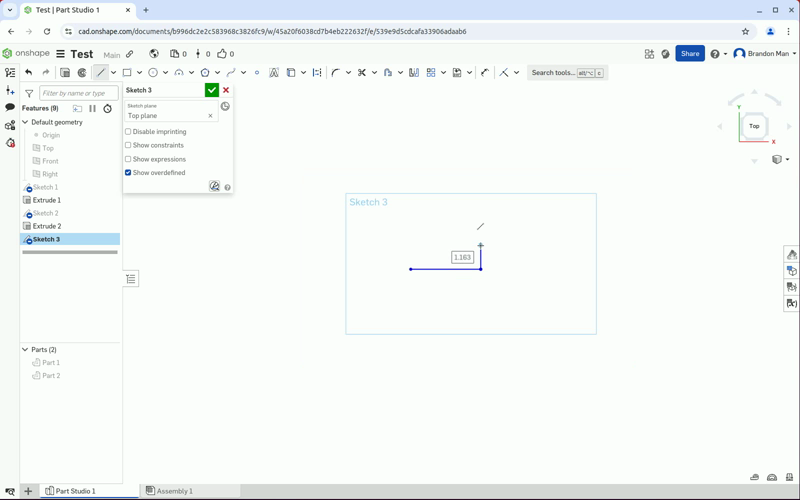
scroll(-6)
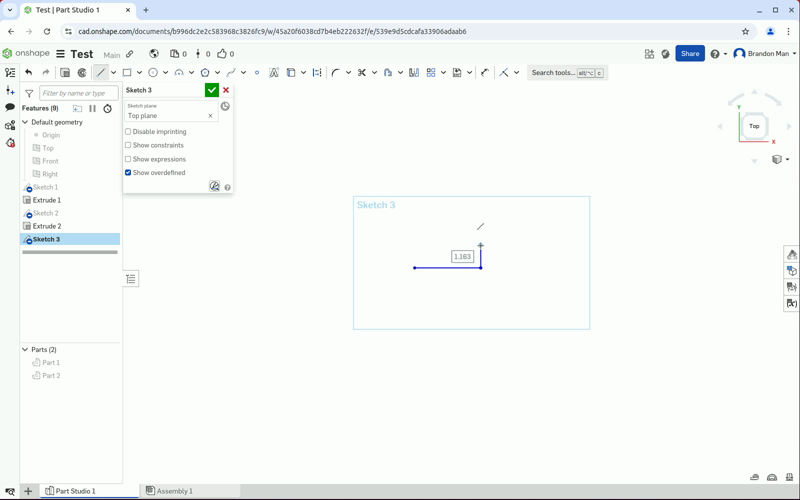
scroll(-6)
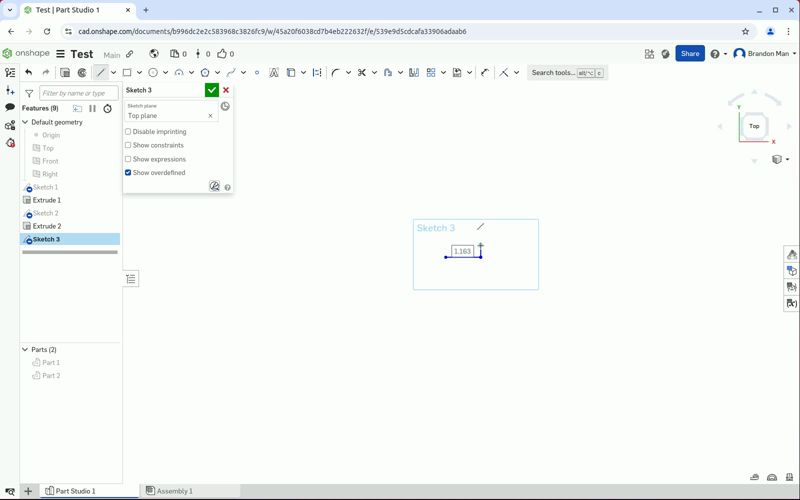
scroll(-6)
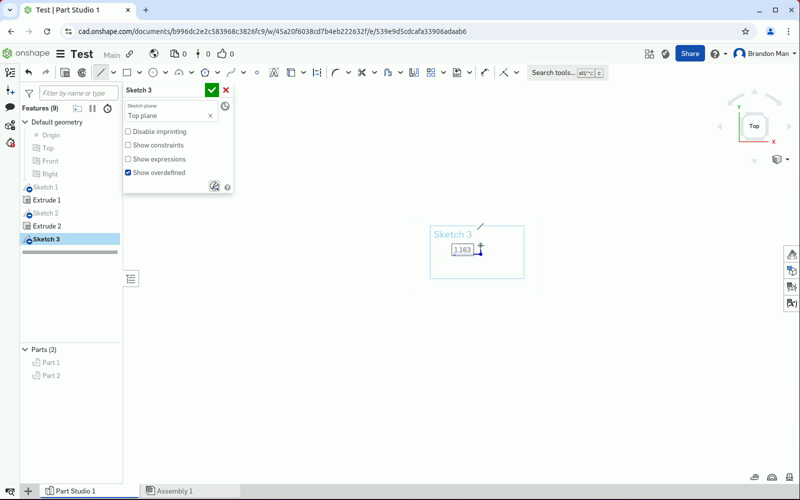
scroll(-6)
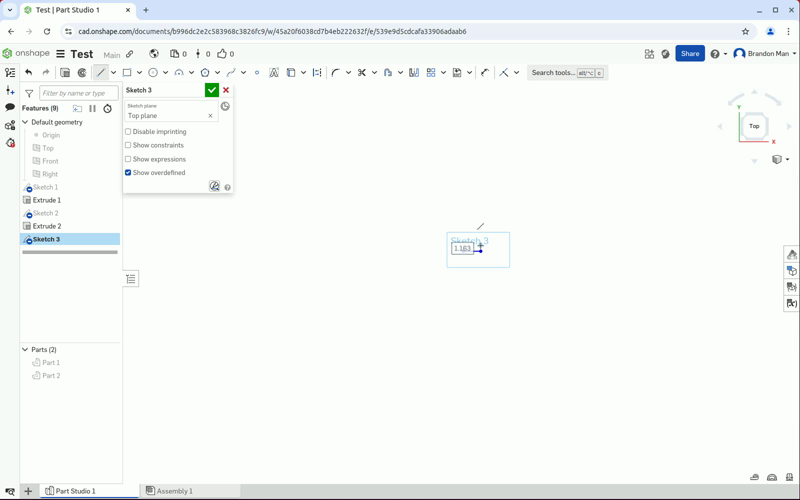
key_up(shift)
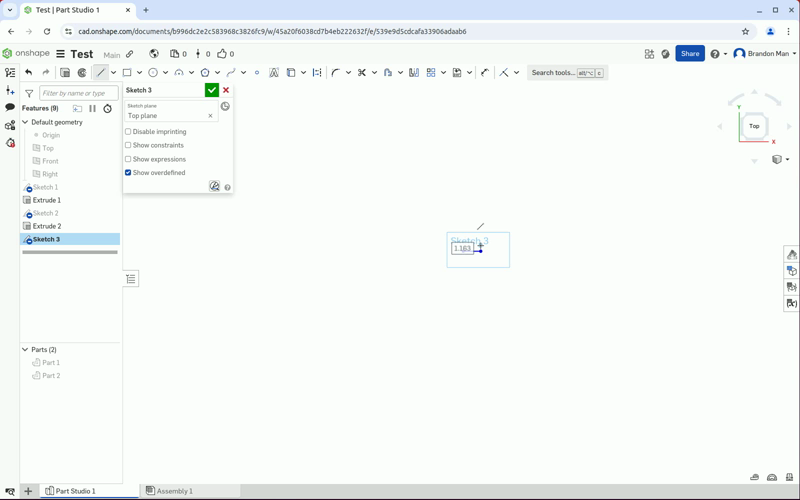
key_down(shift)
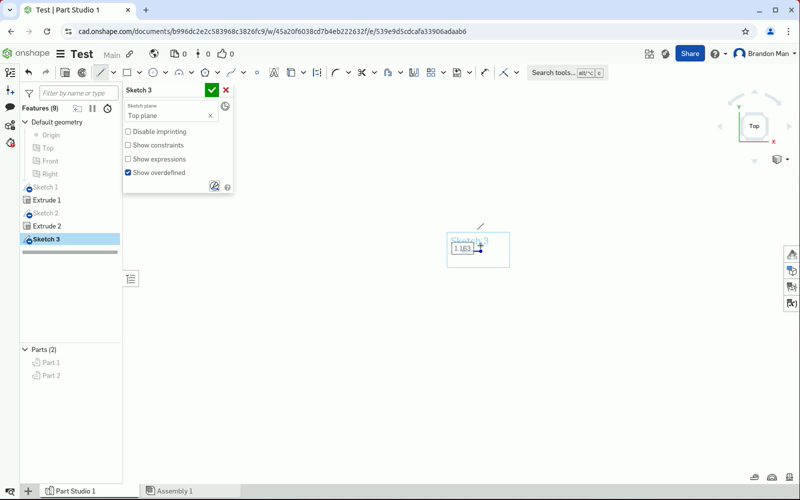
mouse_move(510, 245)
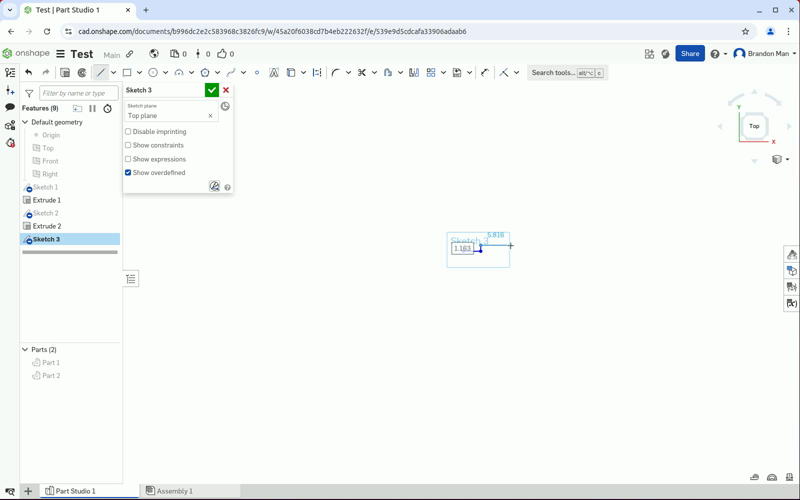
mouse_move(463, 245)
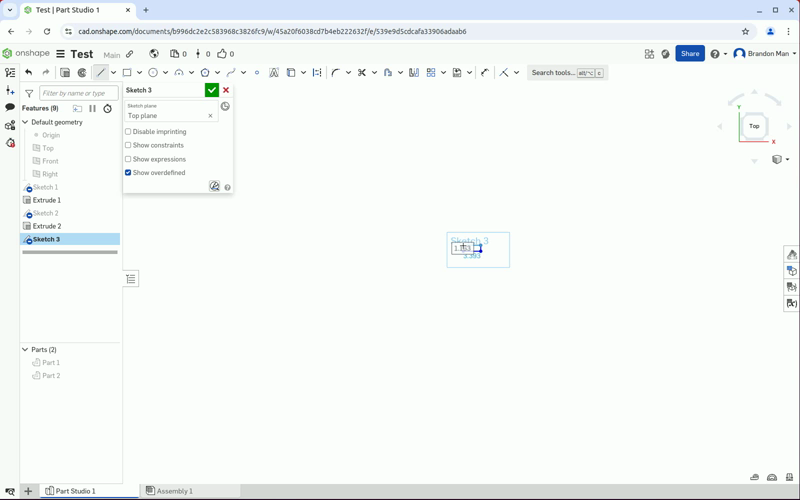
click(463, 245)
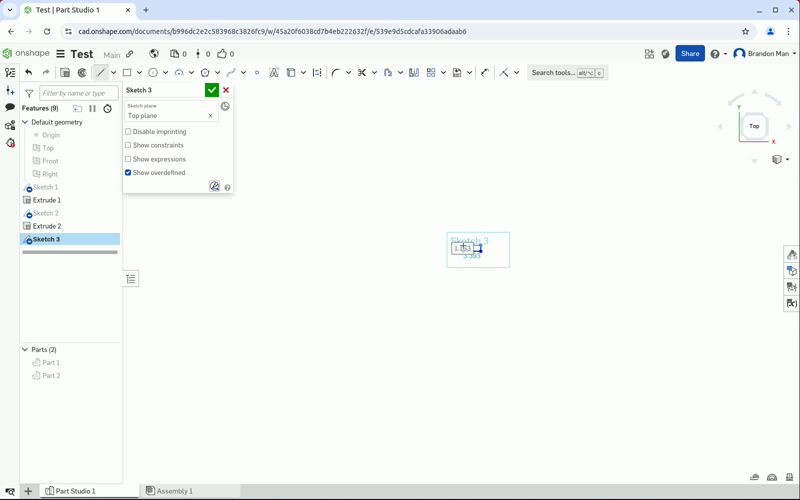
key_up(shift)
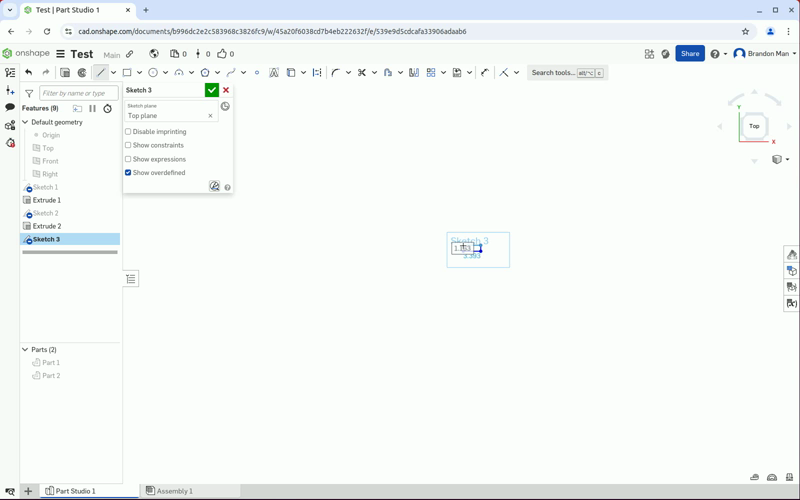
mouse_move(493, 245)
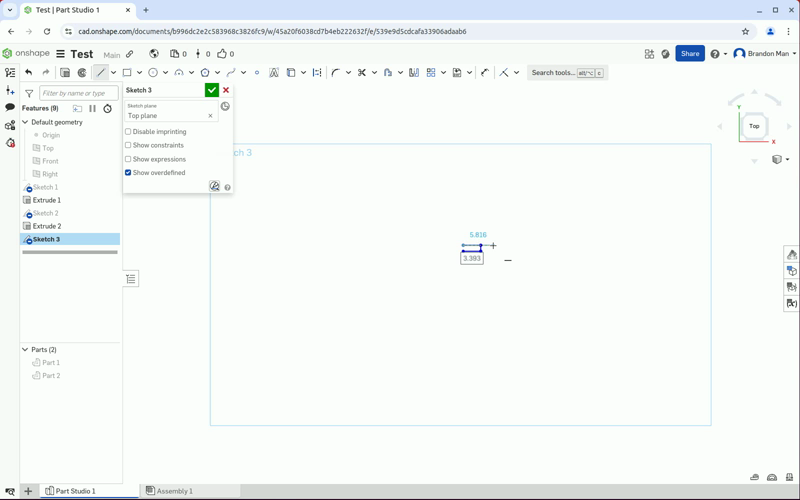
key_down(shift)
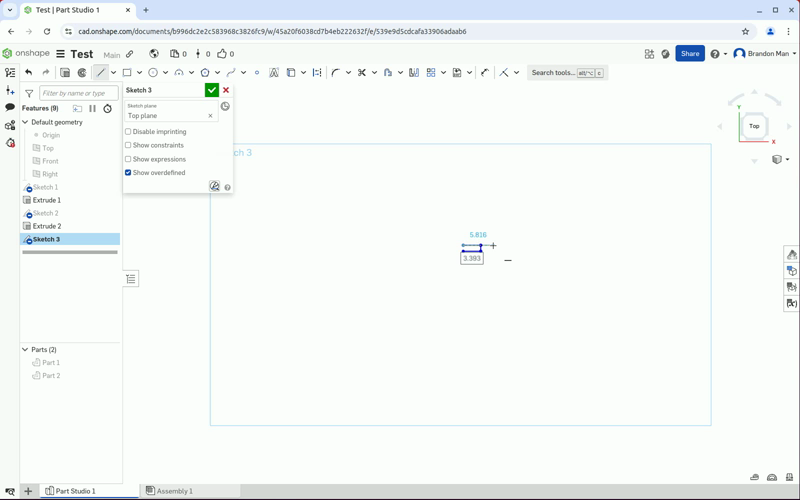
mouse_move(463, 251)
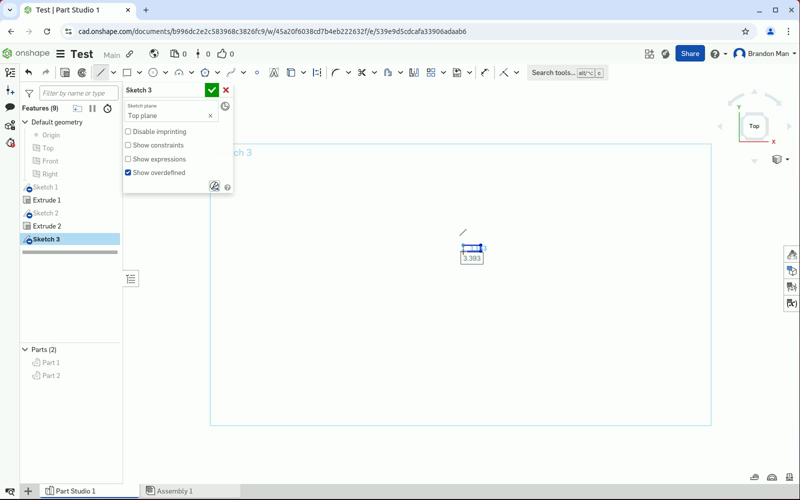
scroll(6)
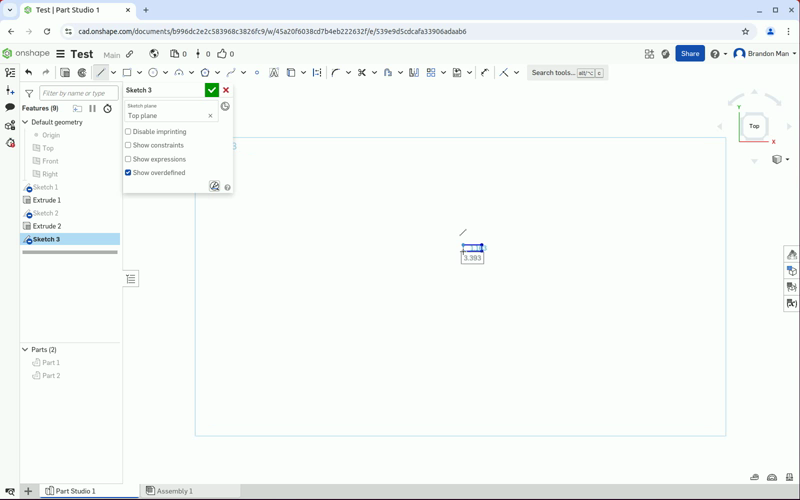
scroll(6)
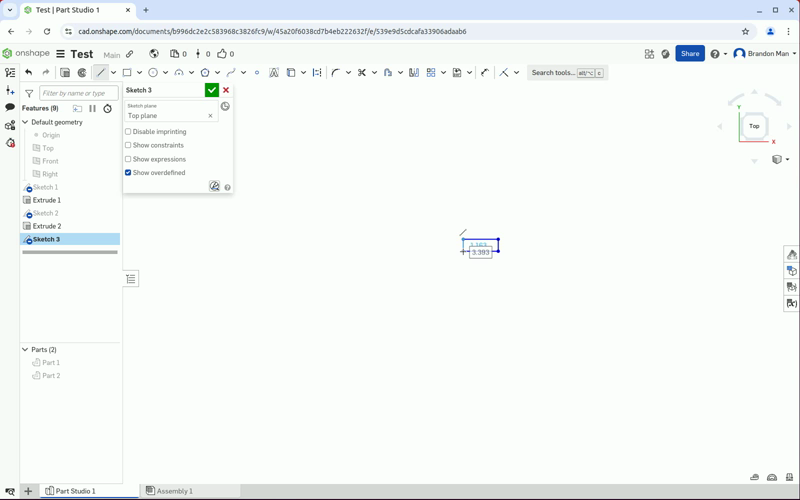
scroll(6)
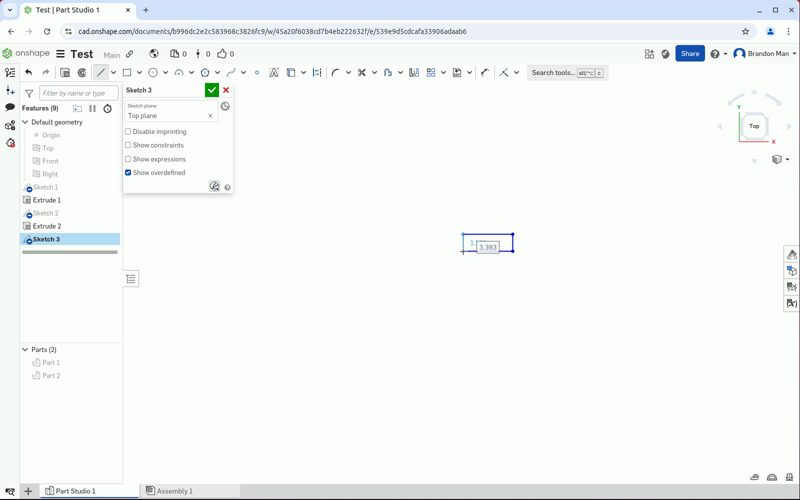
scroll(6)
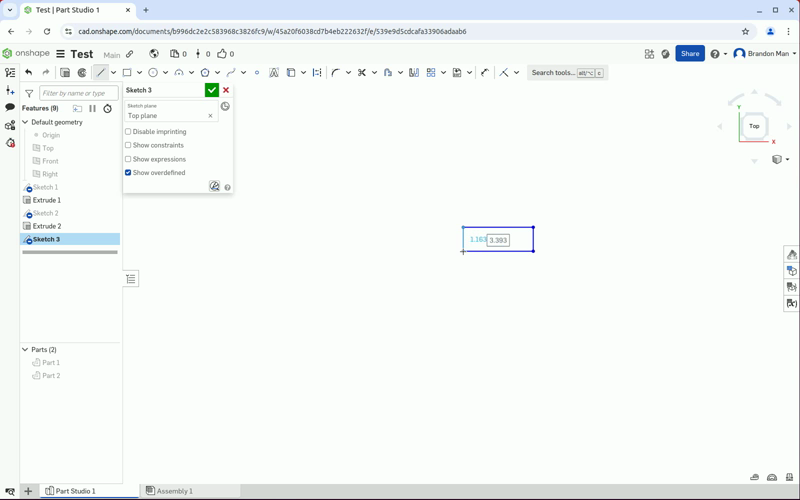
scroll(6)
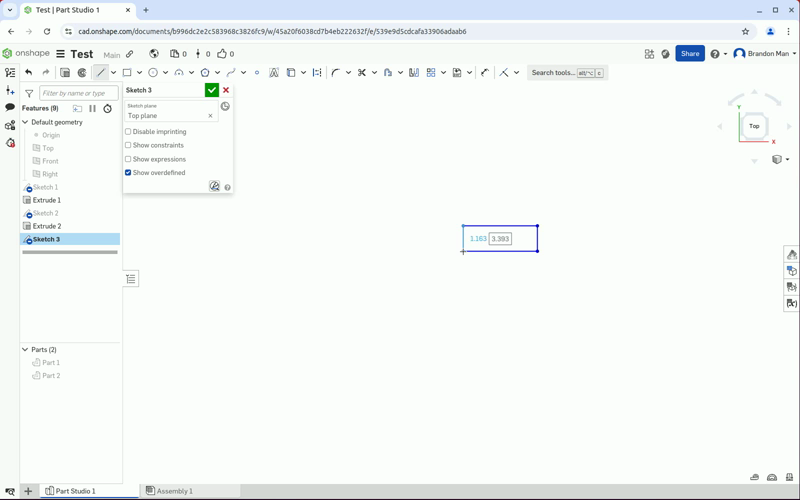
scroll(6)
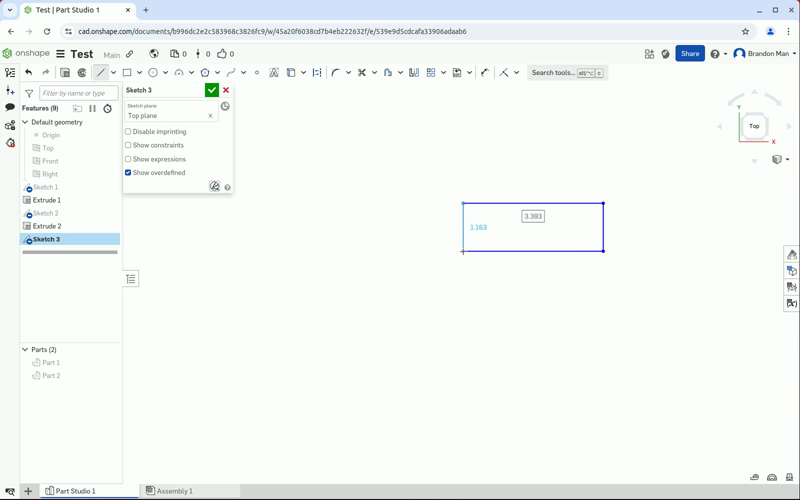
scroll(6)
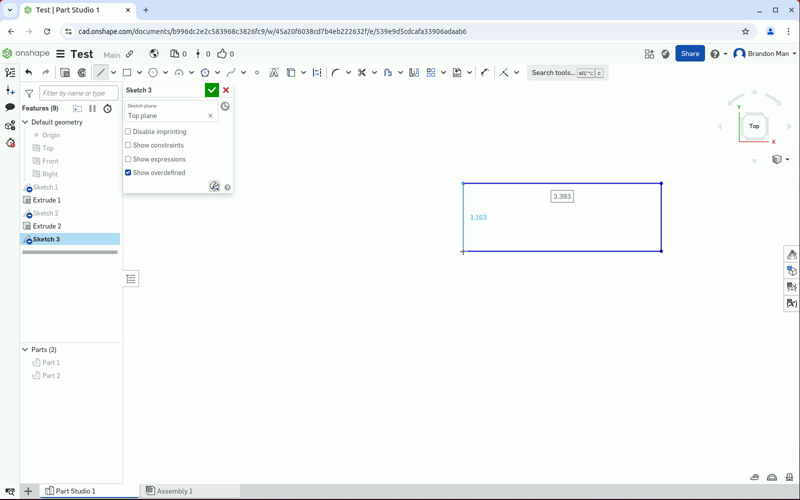
key_up(shift)
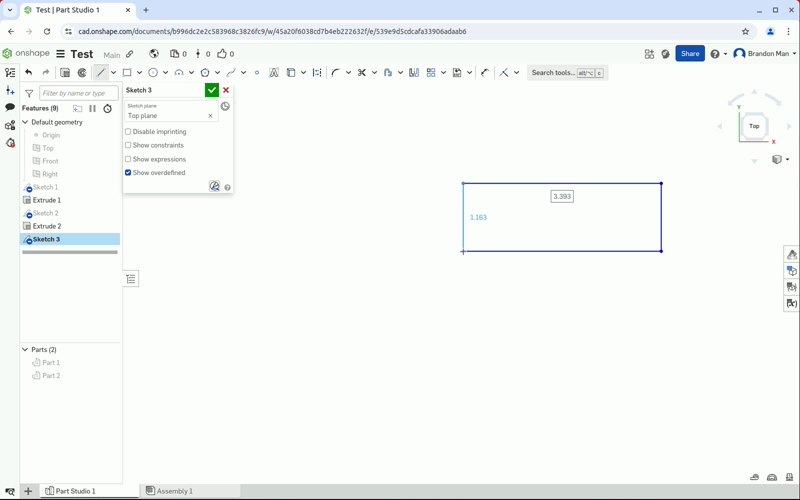
click(463, 251)
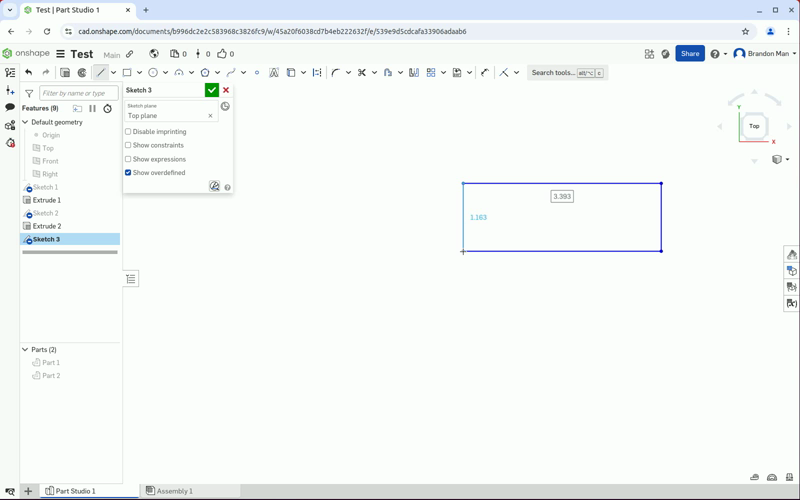
scroll(-6)
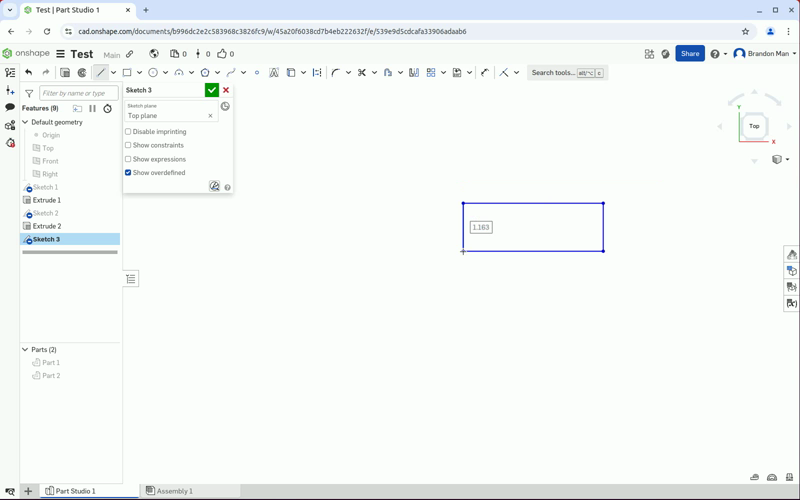
scroll(-6)
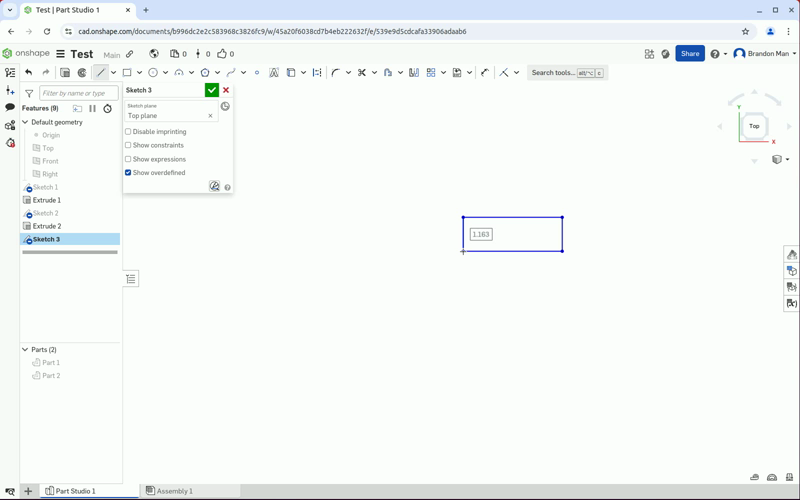
scroll(-6)
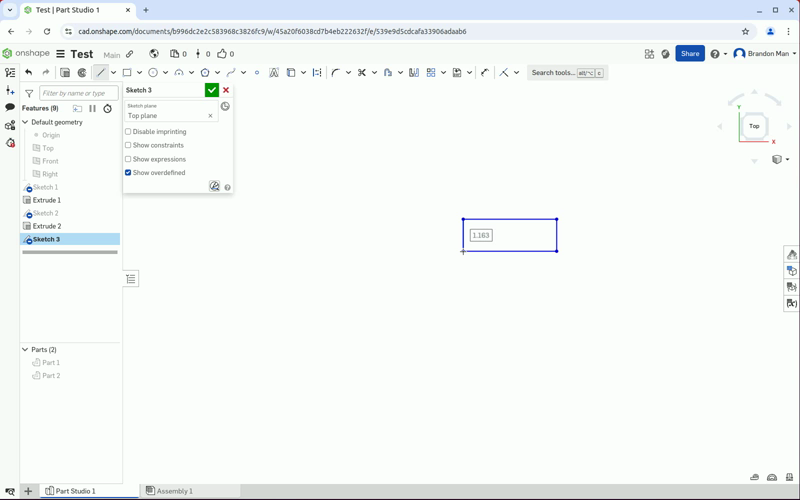
scroll(-6)
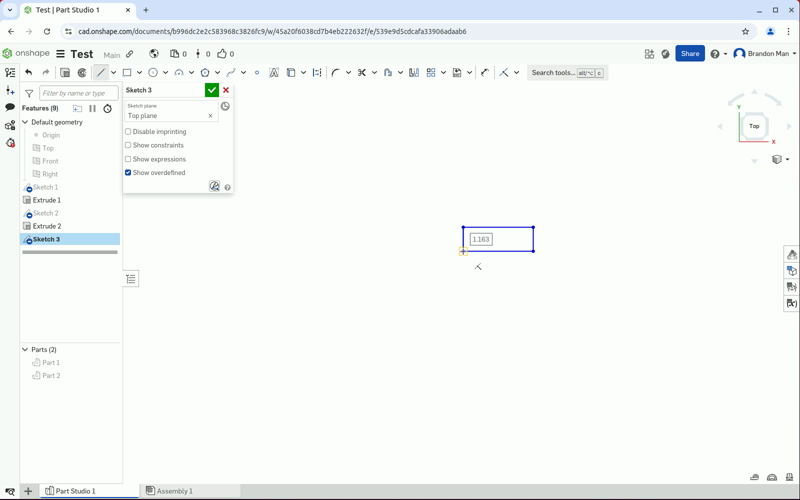
scroll(-6)
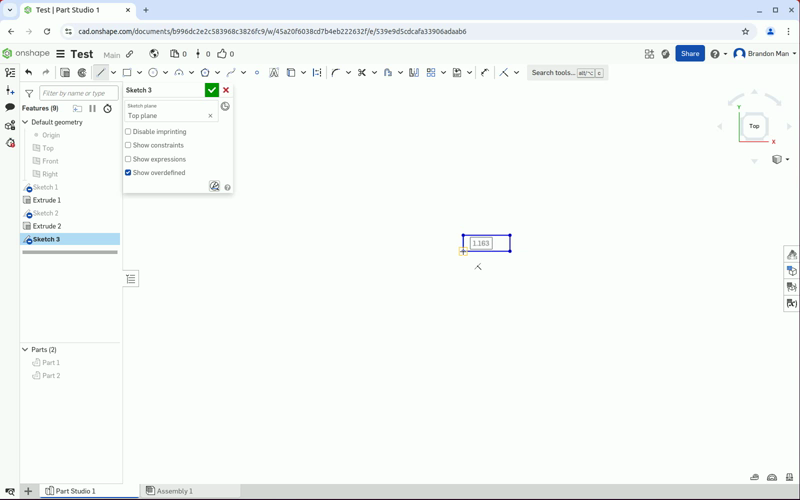
scroll(-6)
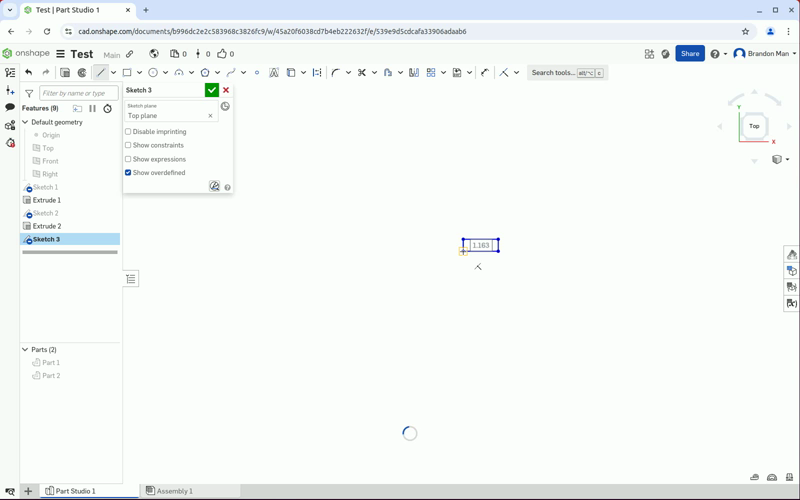
scroll(-6)
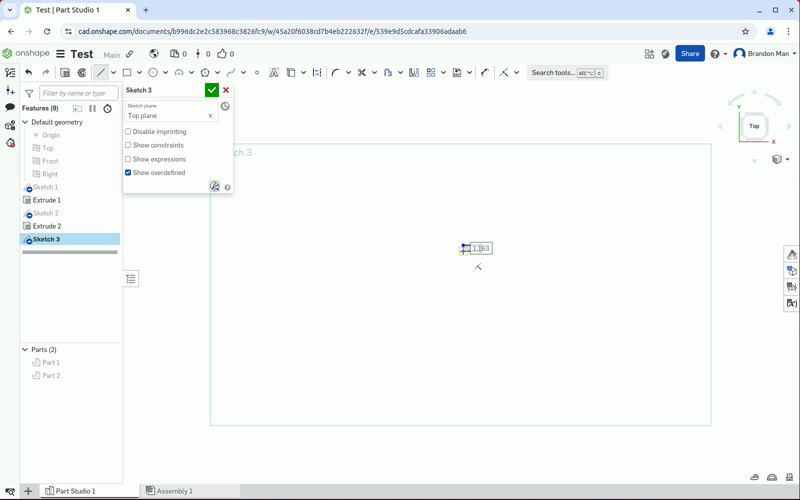
key(esc)
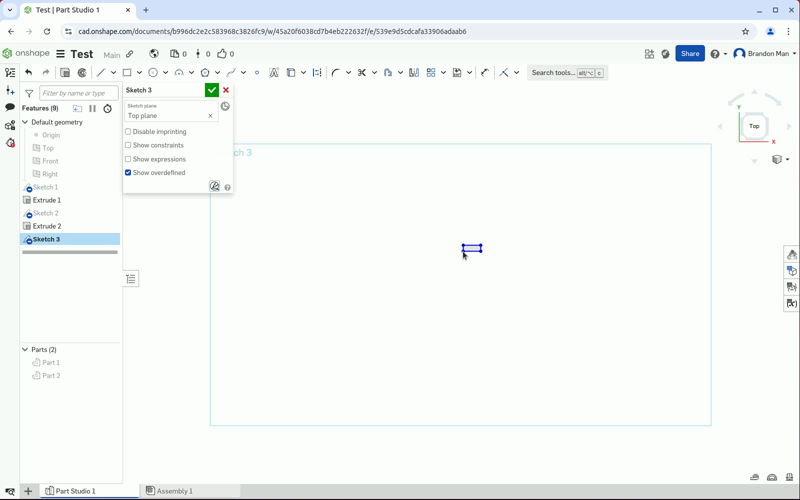
mouse_move(480, 245)
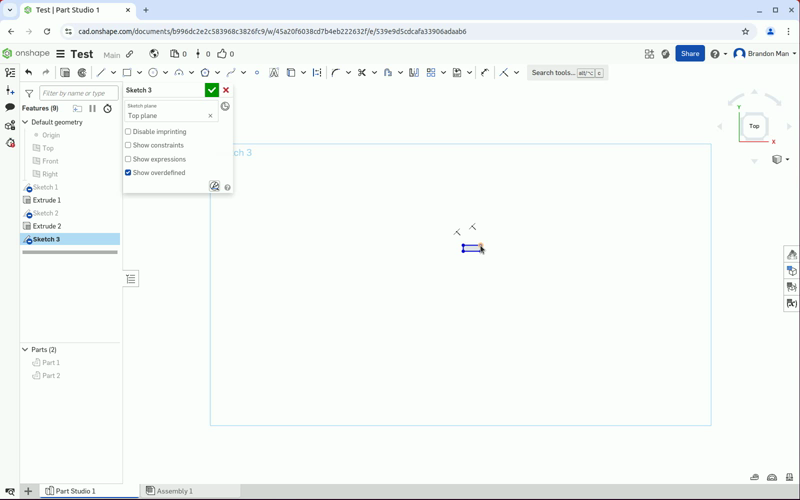
scroll(6)
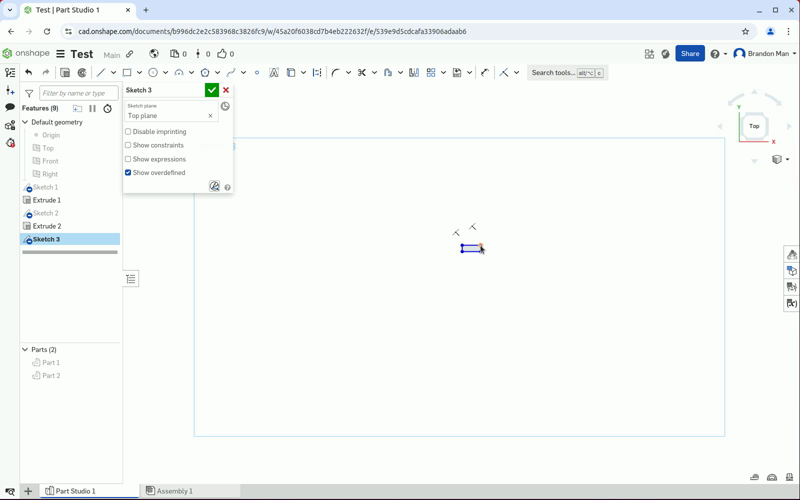
scroll(6)
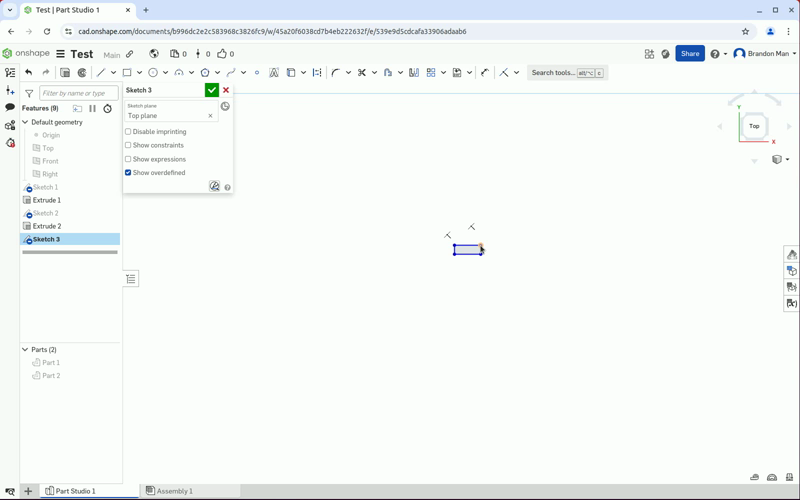
scroll(6)
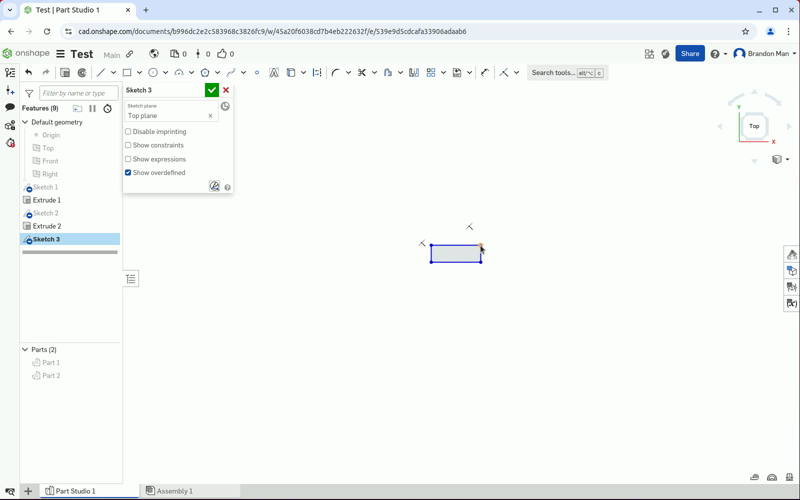
scroll(6)
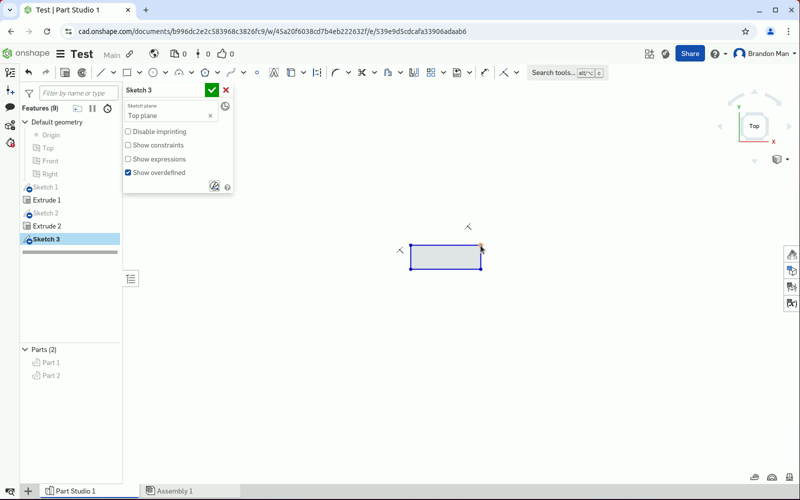
scroll(6)
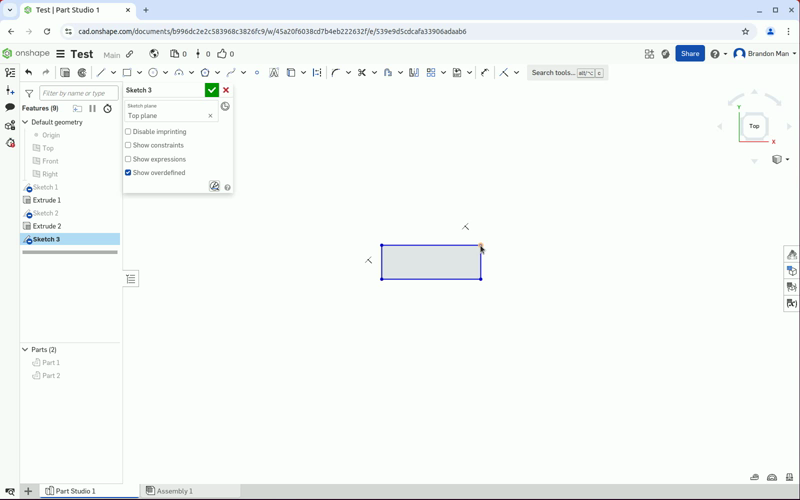
scroll(6)
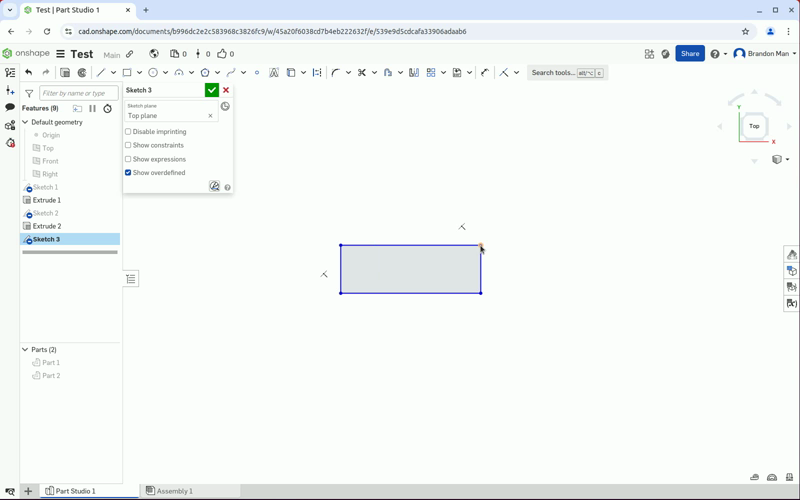
scroll(6)
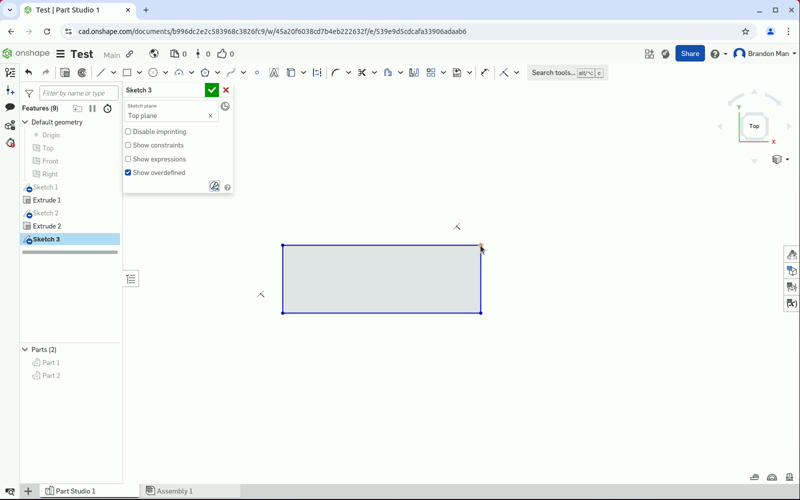
click(480, 245)
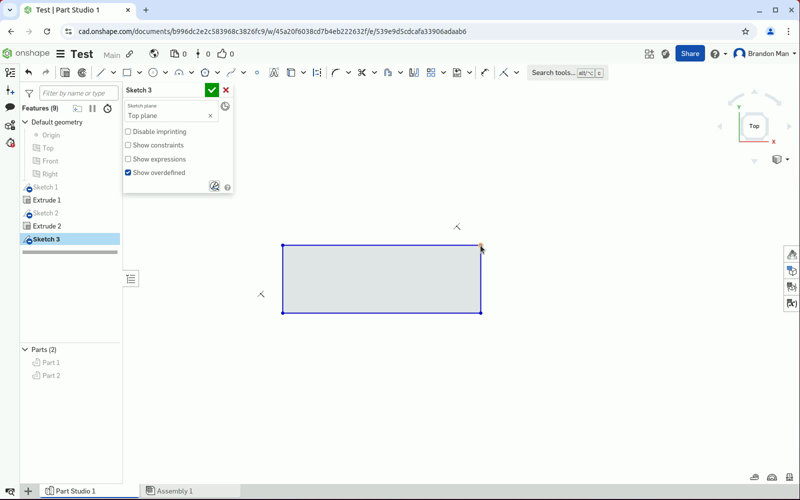
scroll(-6)
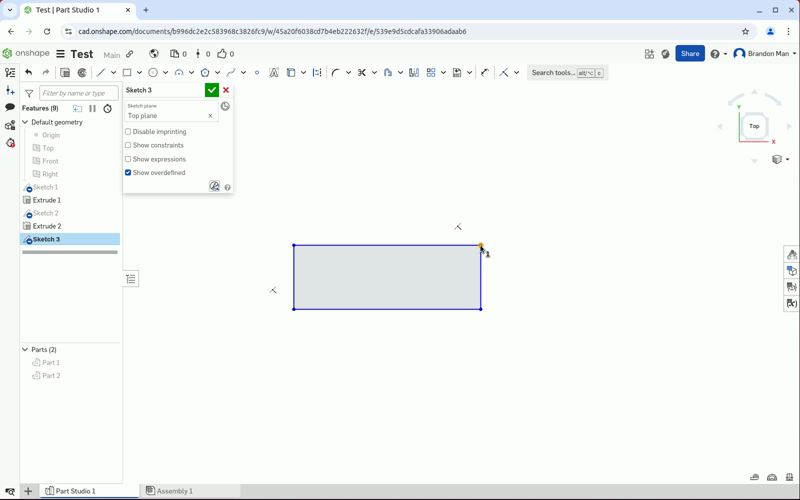
scroll(-6)
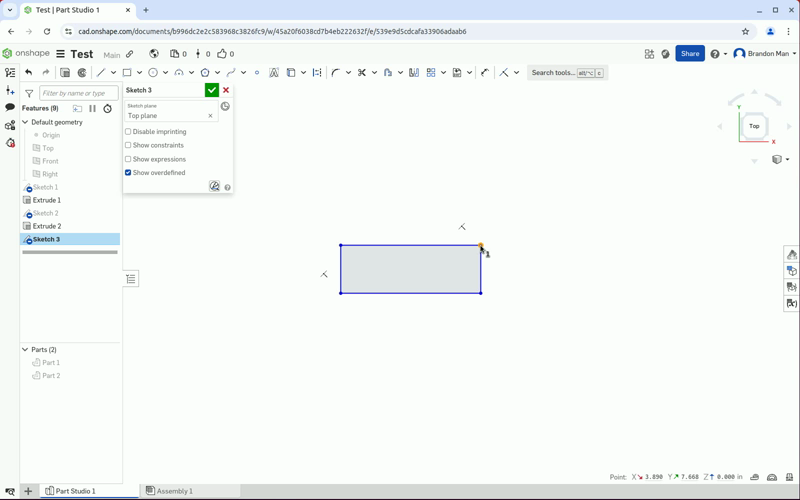
scroll(-6)
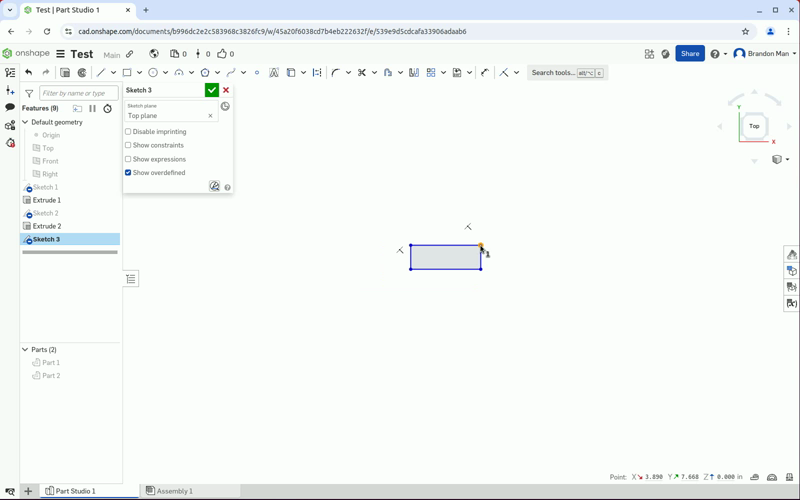
scroll(-6)
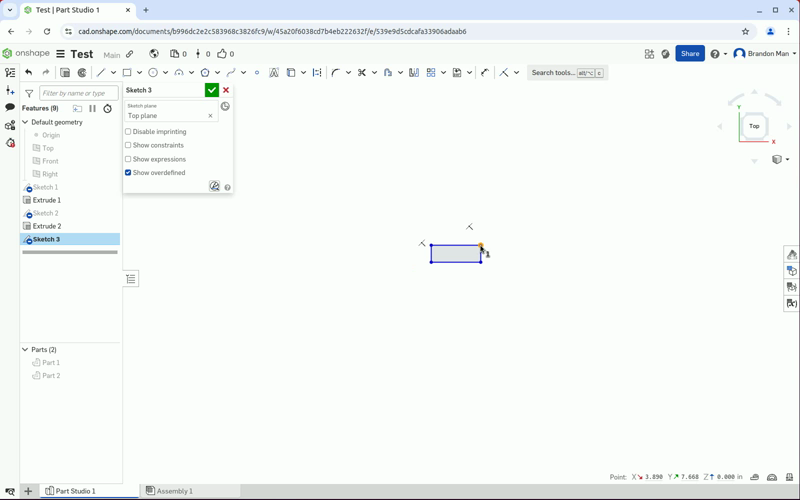
scroll(-6)
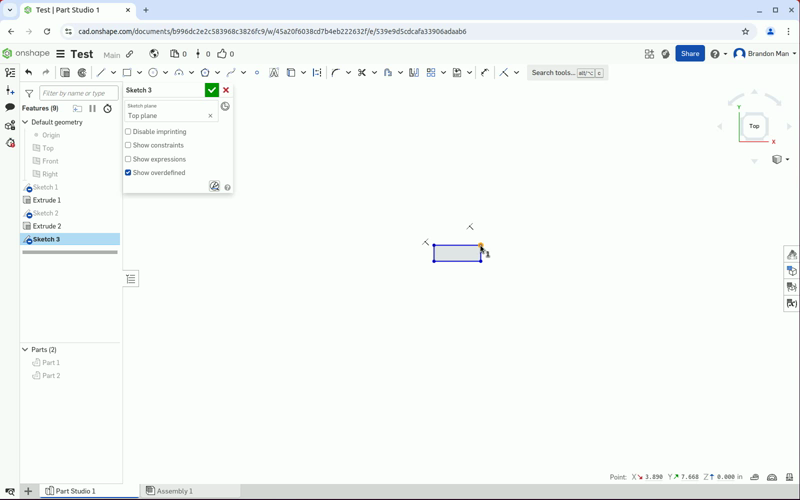
scroll(-6)
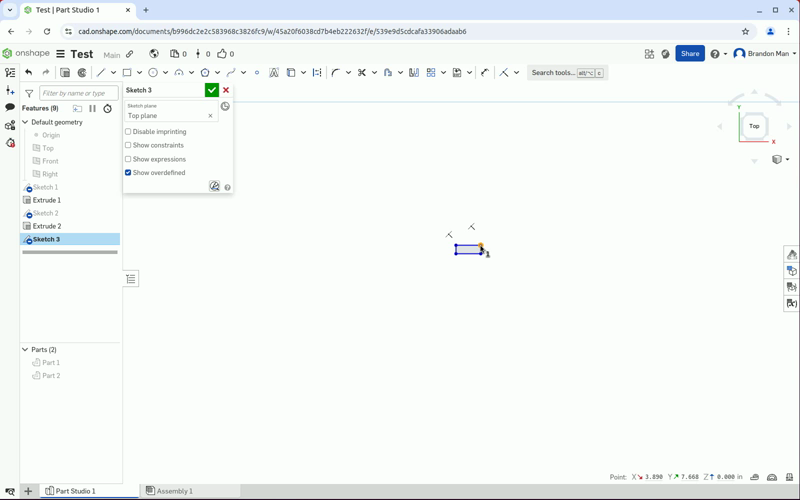
scroll(-6)
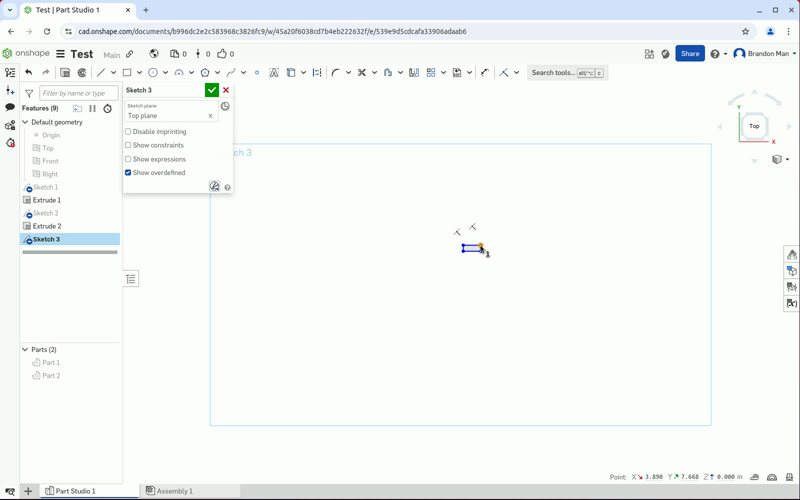
mouse_move(73, 352)
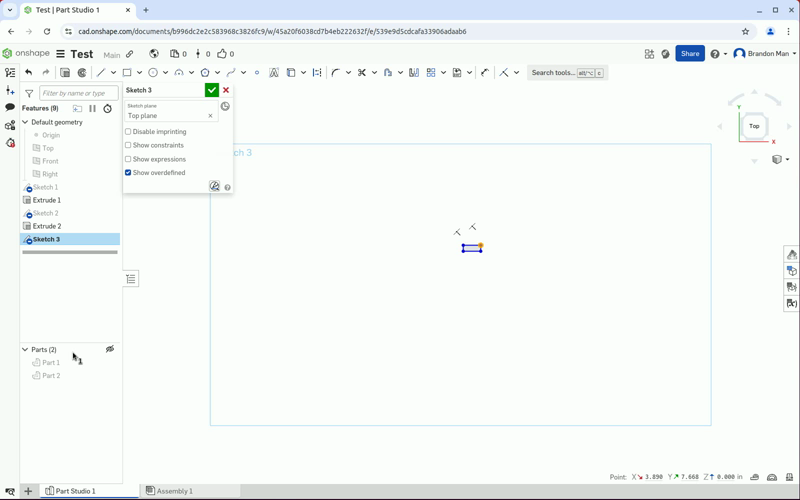
key(shift+y)
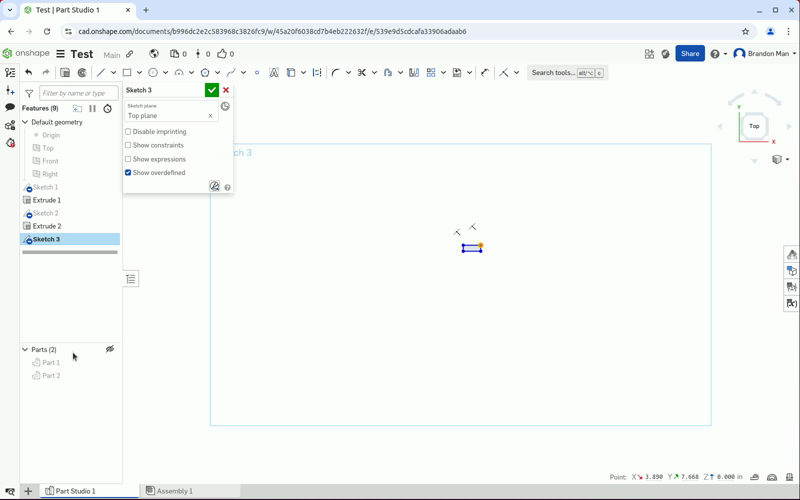
key(shift+e)
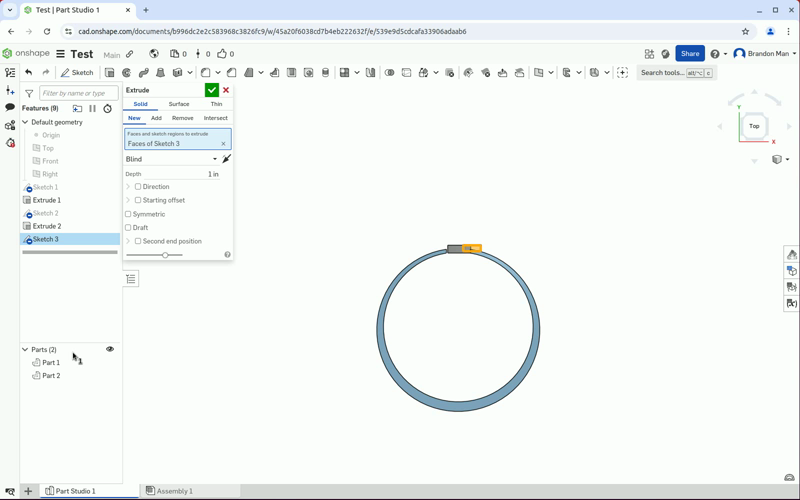
mouse_move(143, 106)
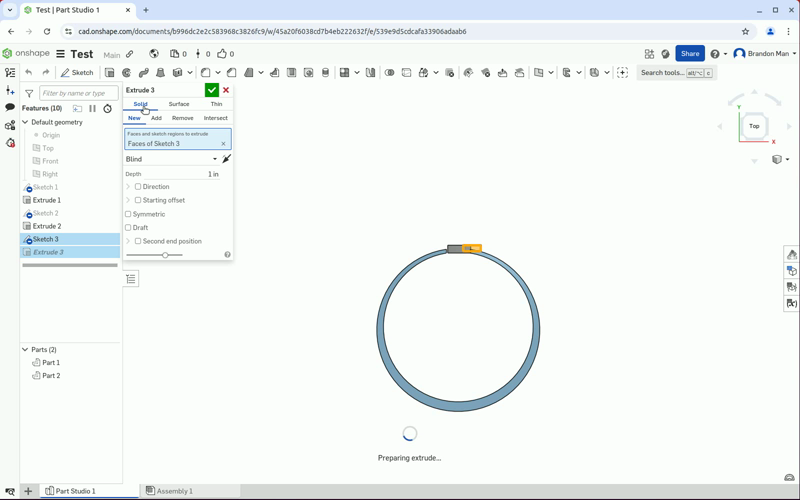
click(143, 106)
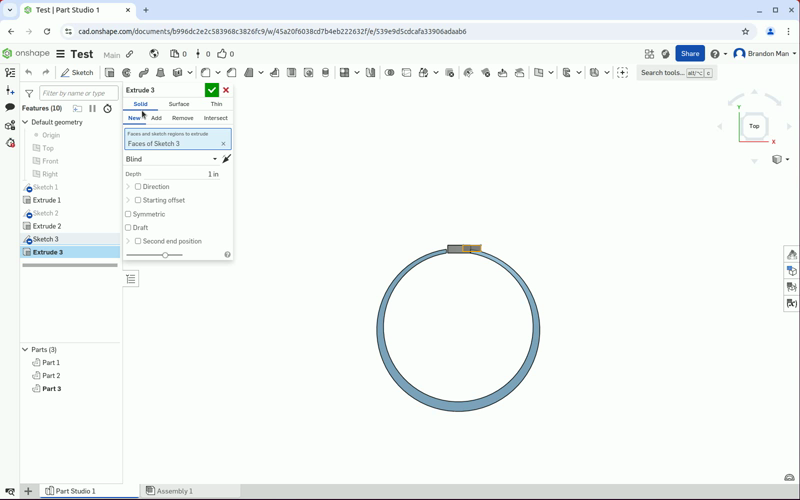
mouse_move(137, 120)
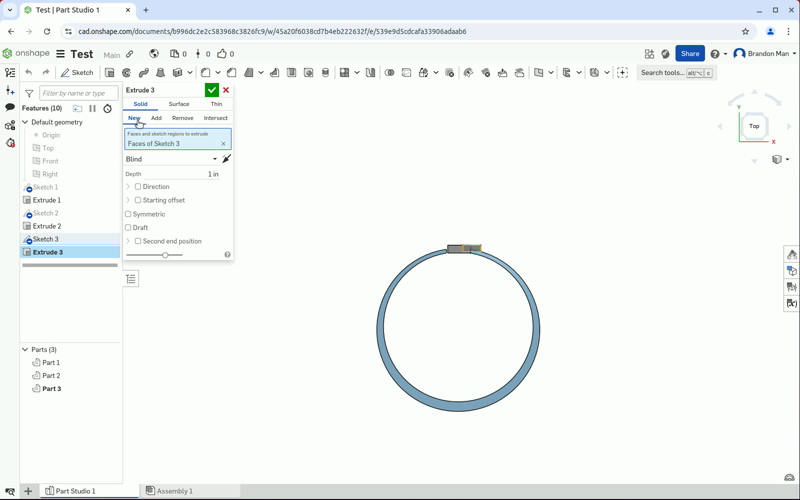
click(137, 120)
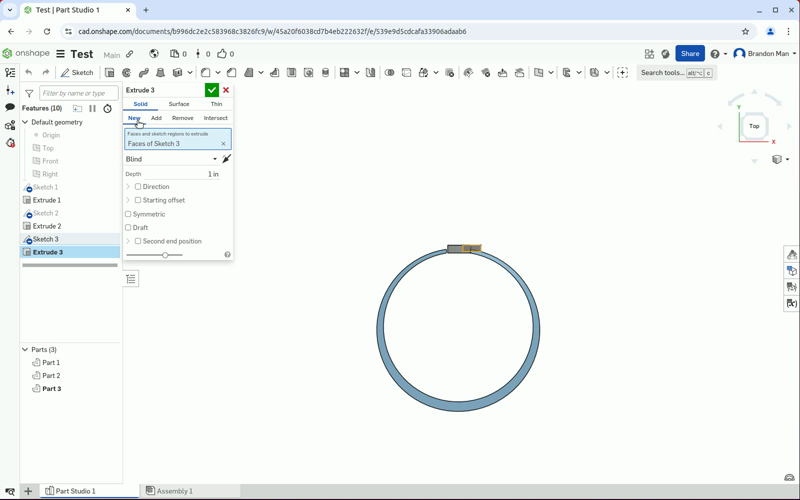
key(tab, 4)
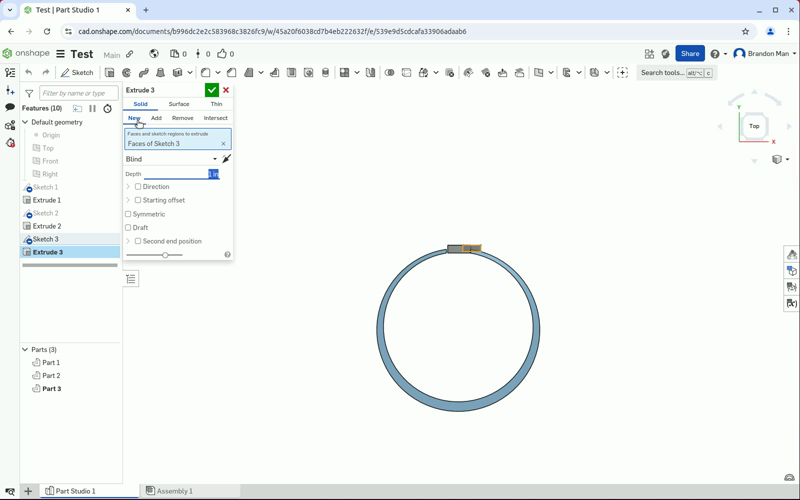
text(1.444)
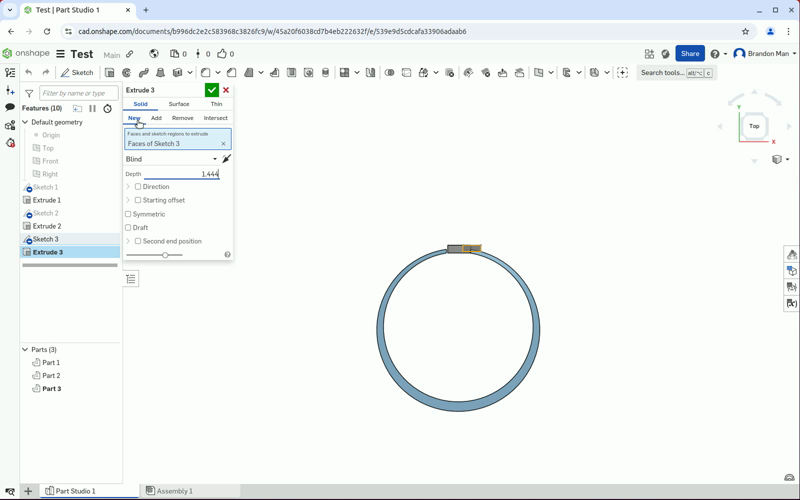
key(enter)
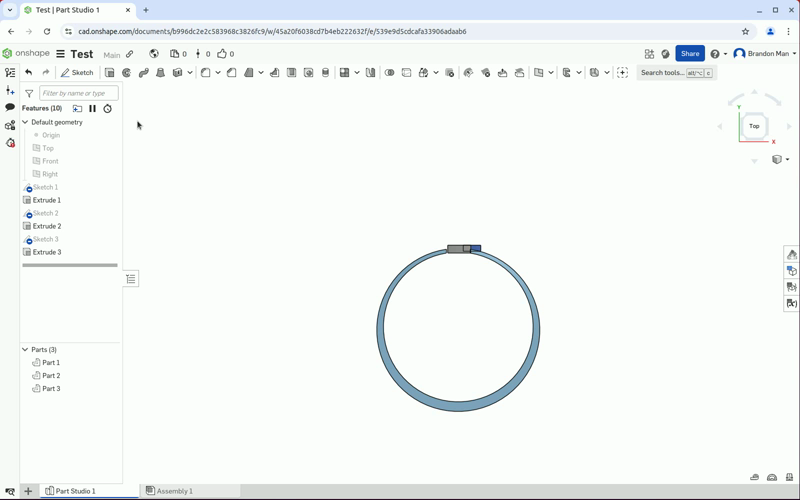
key(shift+h)
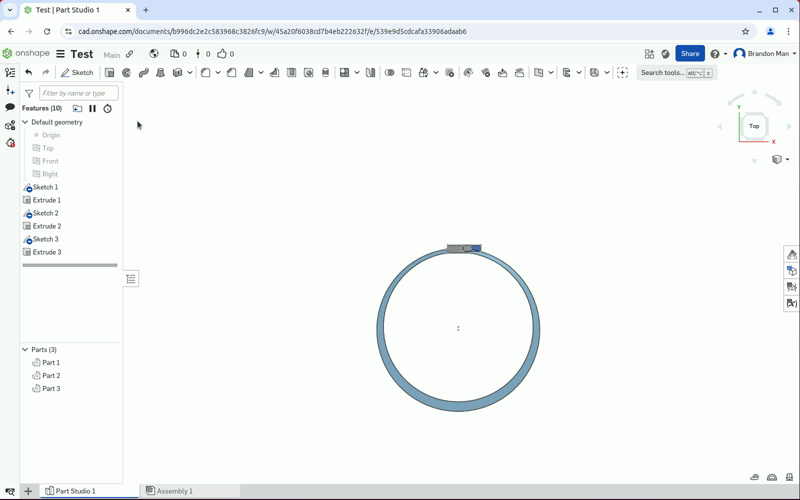
key(shift+h)
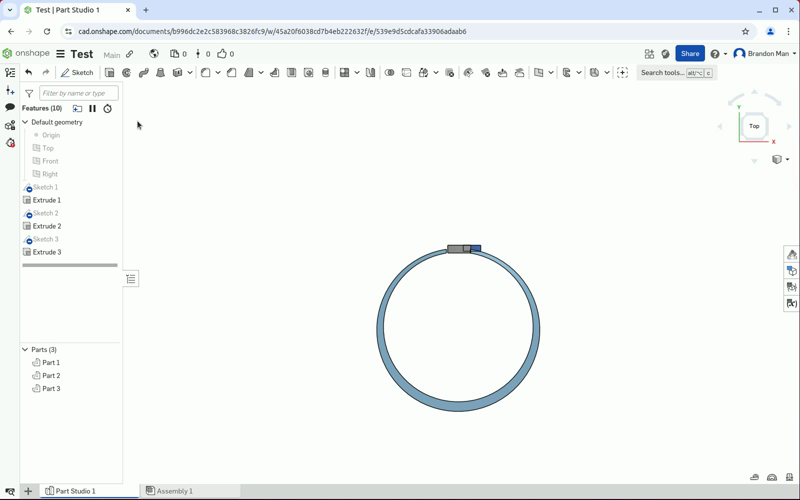
mouse_move(73, 189)
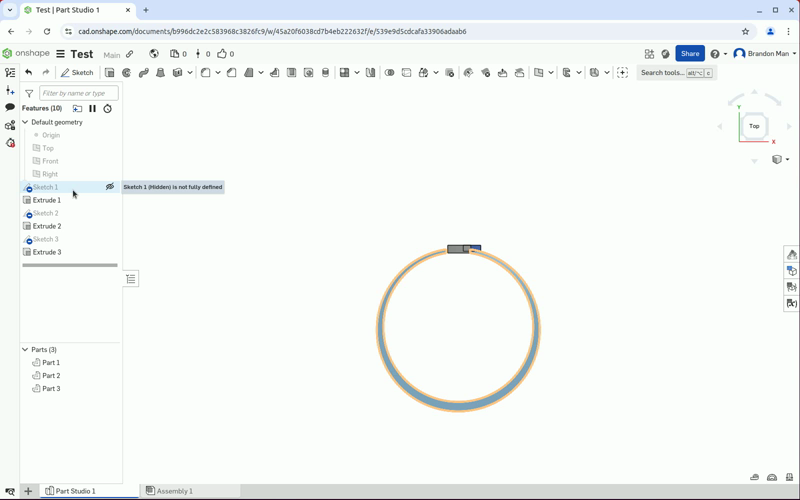
click(73, 189)
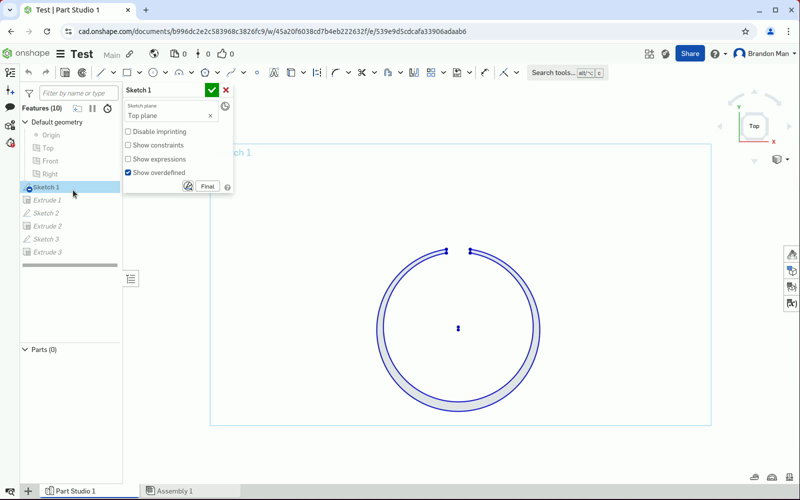
mouse_move(229, 92)
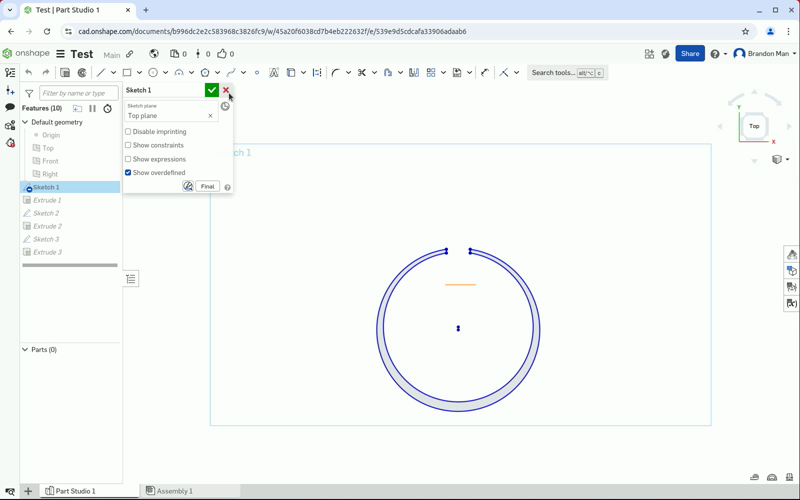
click(229, 92)
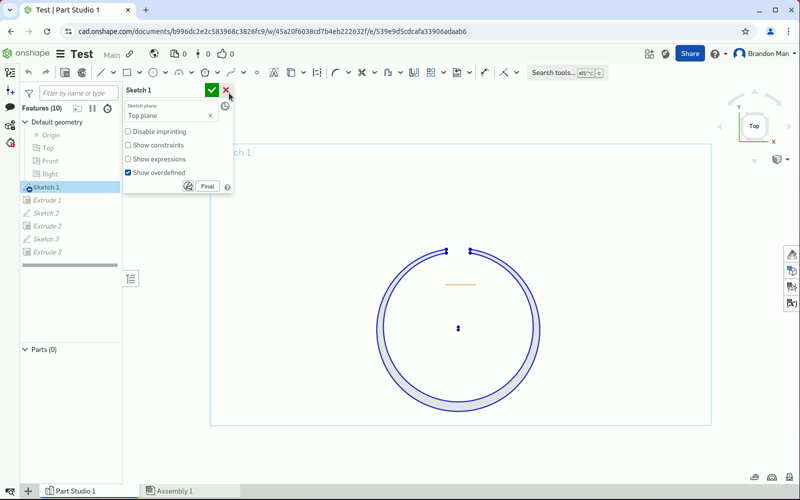
key(shift+s)
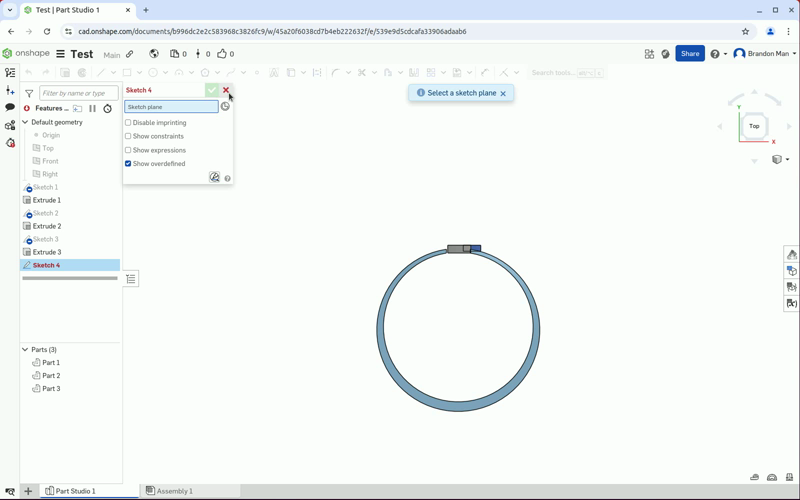
mouse_move(73, 150)
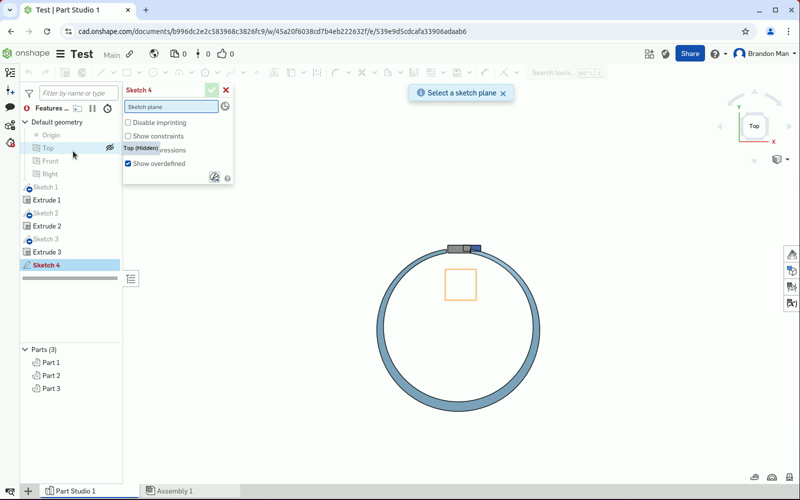
click(73, 150)
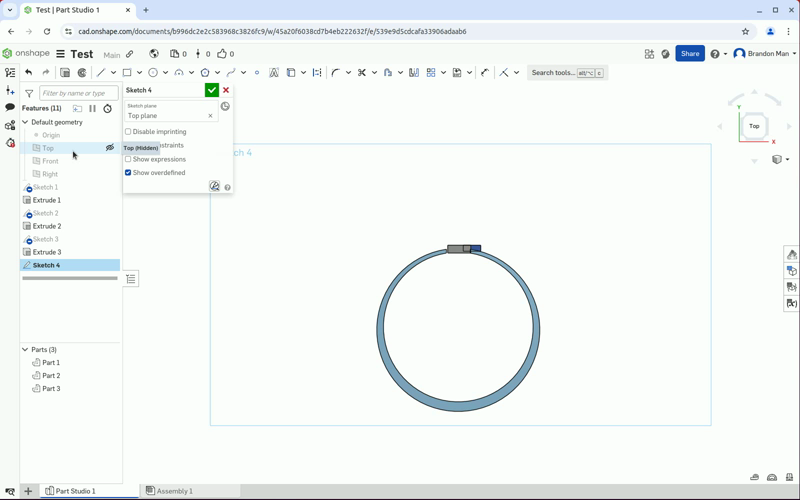
mouse_move(73, 352)
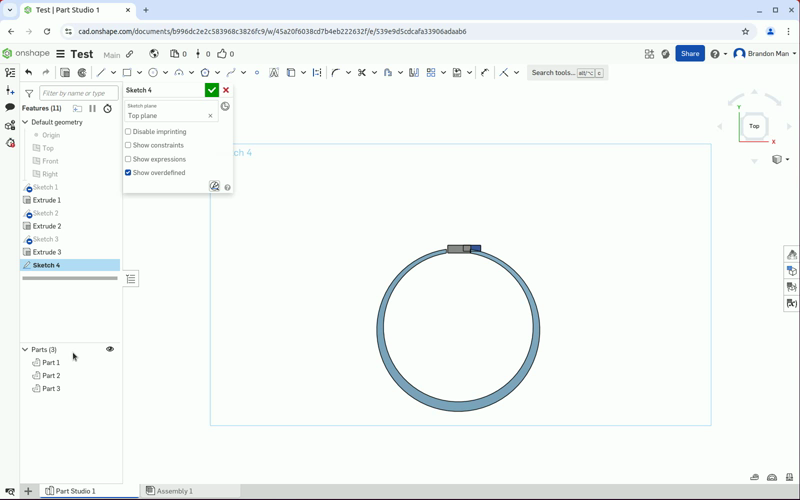
key(y)
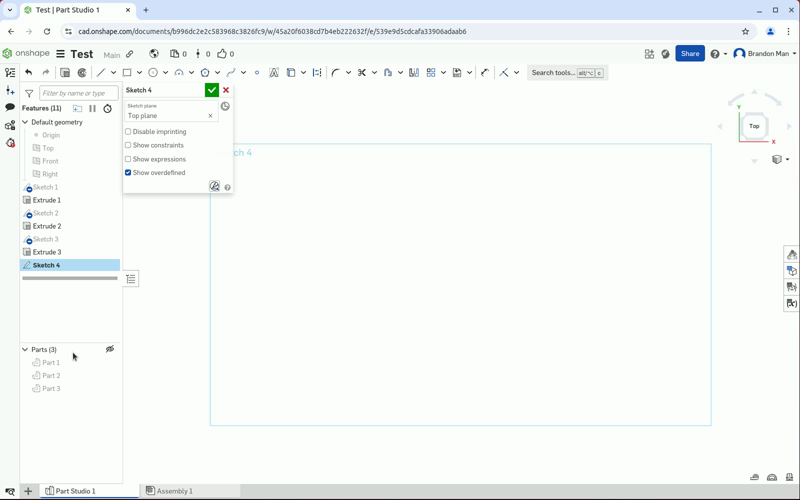
key(l)
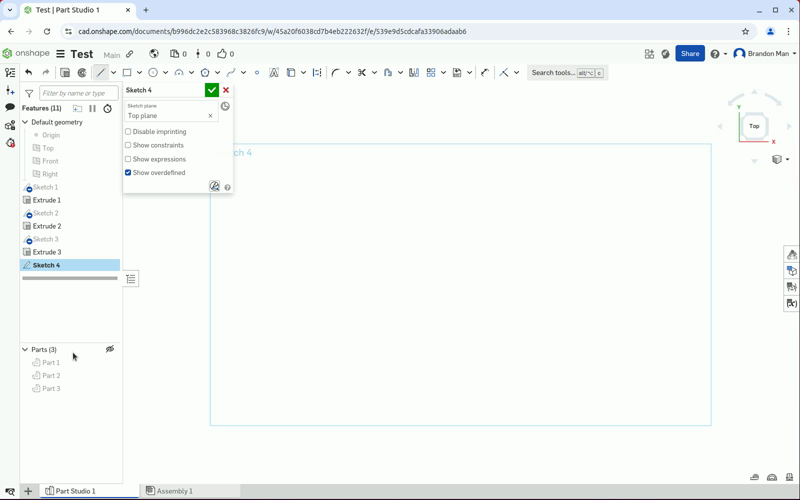
key_down(shift)
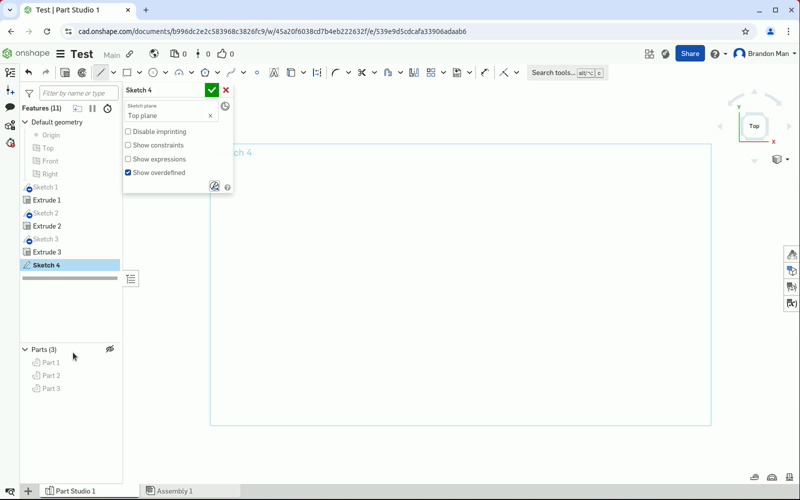
mouse_move(441, 251)
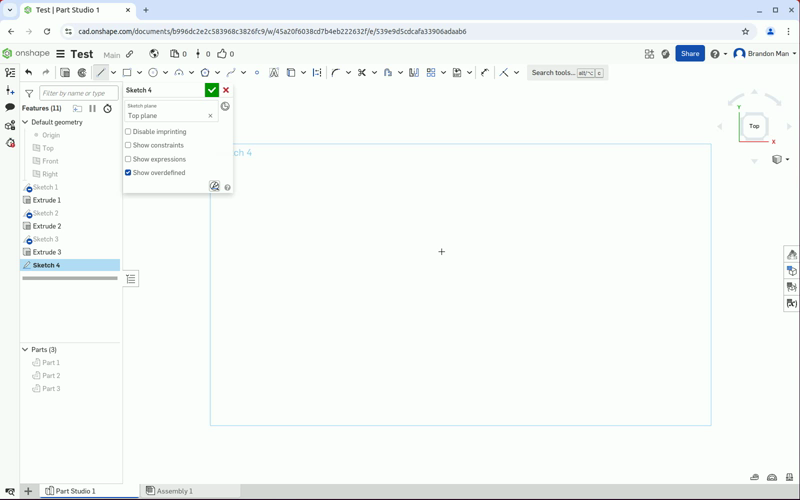
click(441, 251)
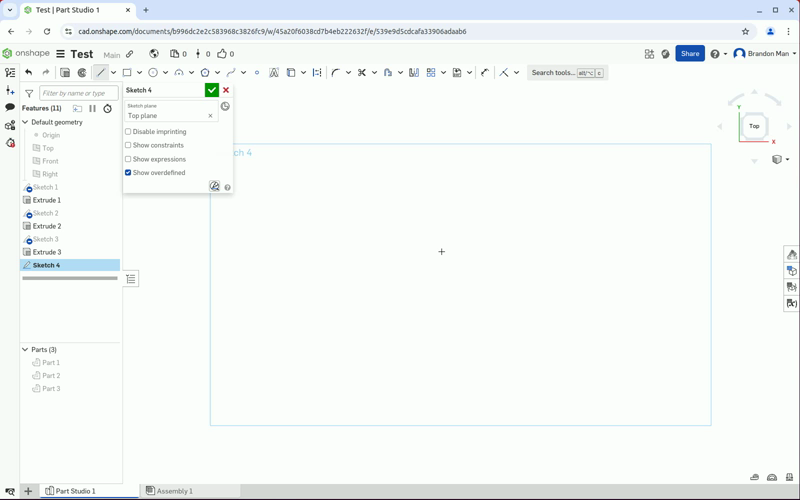
key_up(shift)
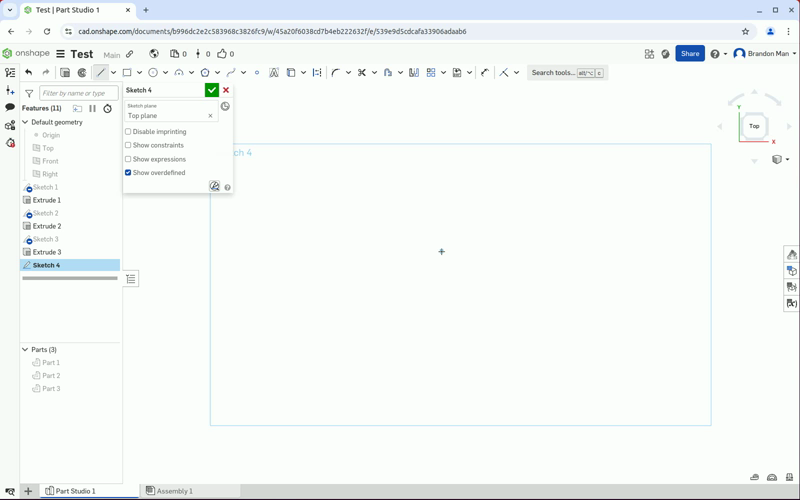
key_down(shift)
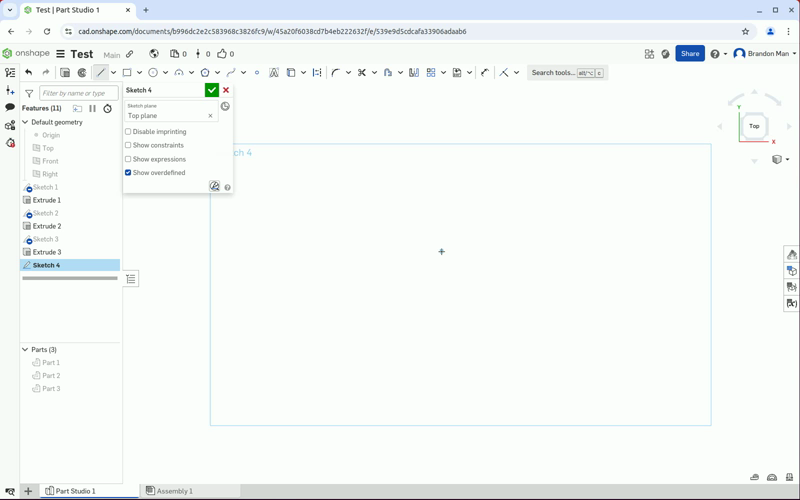
mouse_move(471, 251)
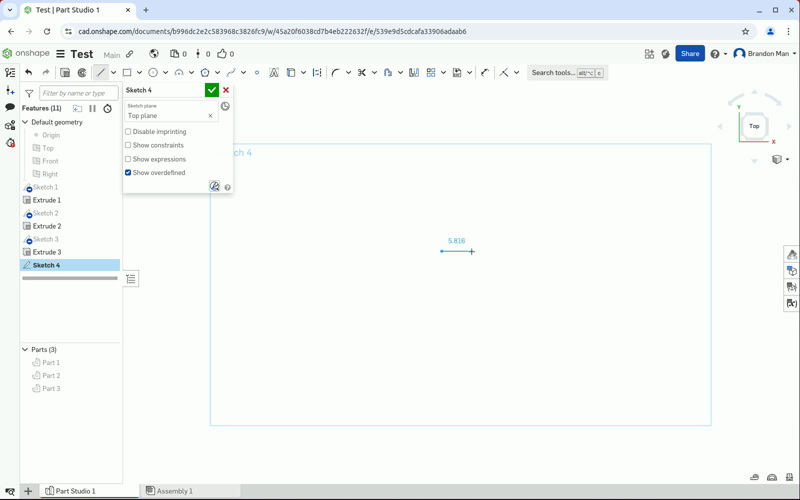
mouse_move(461, 251)
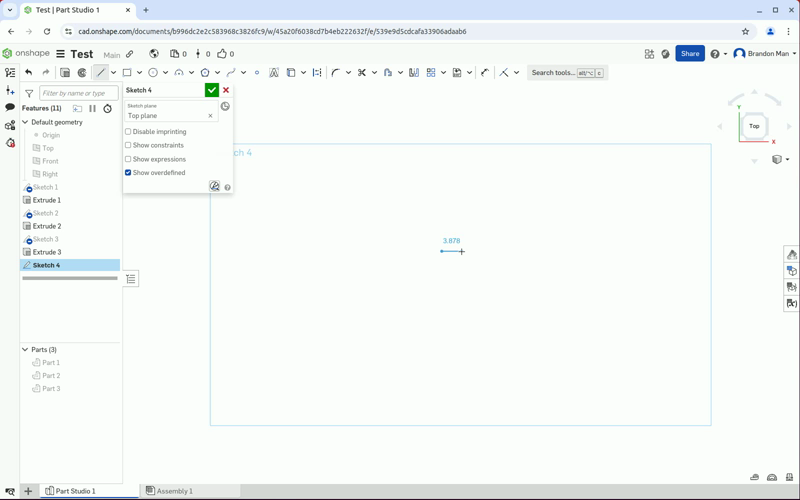
click(461, 251)
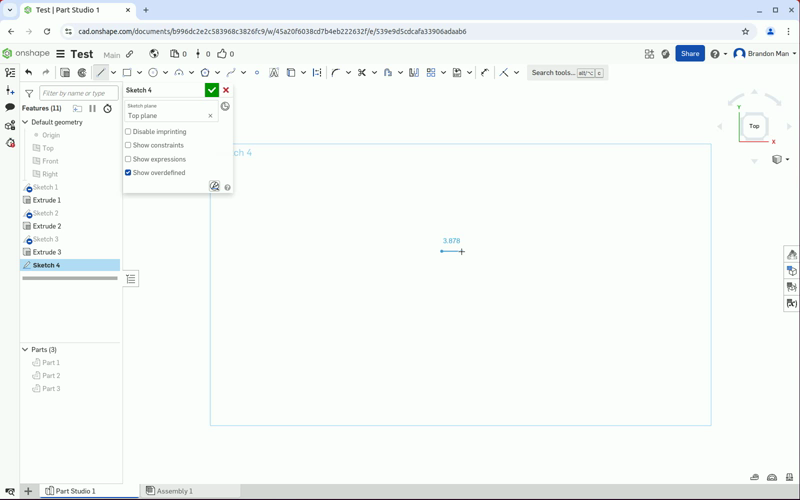
key_up(shift)
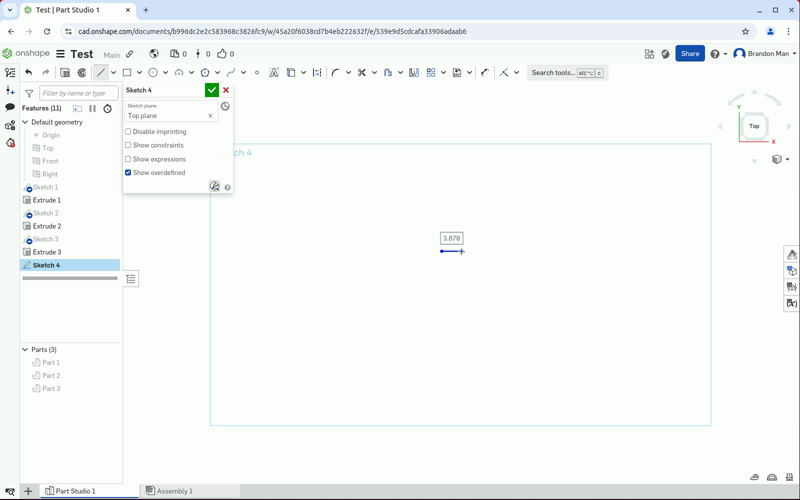
key_down(shift)
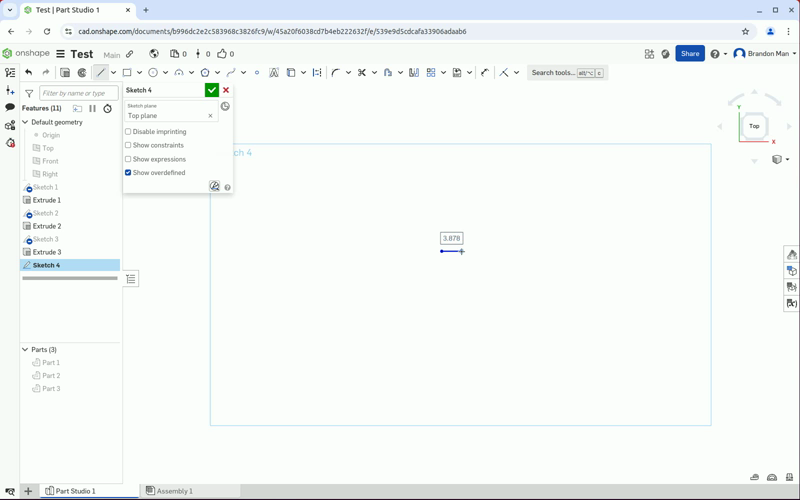
mouse_move(491, 251)
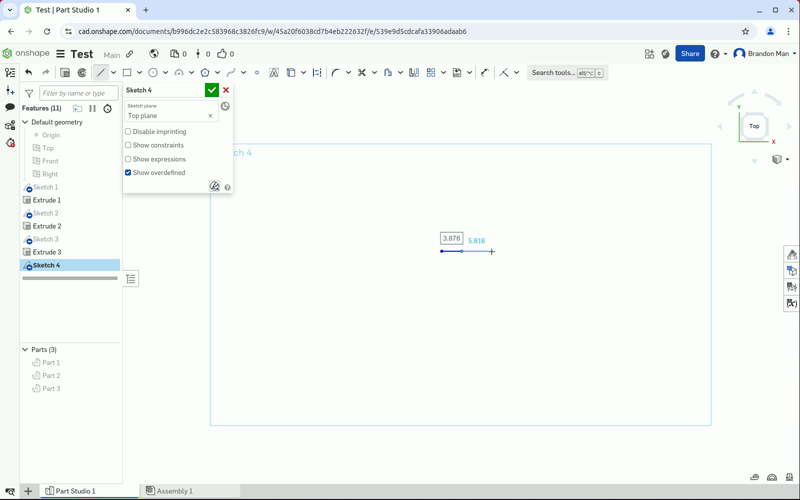
mouse_move(461, 245)
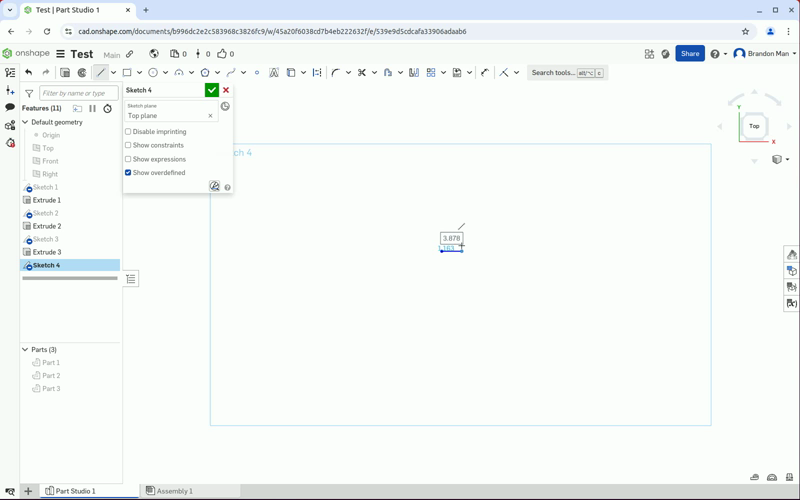
scroll(6)
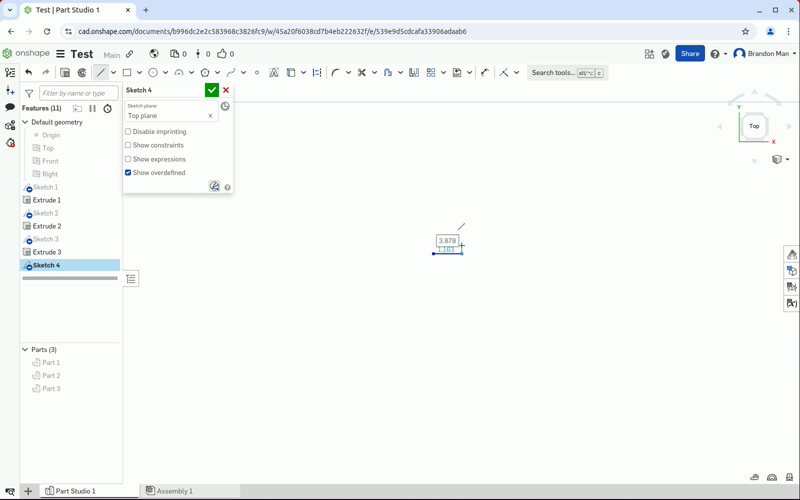
scroll(6)
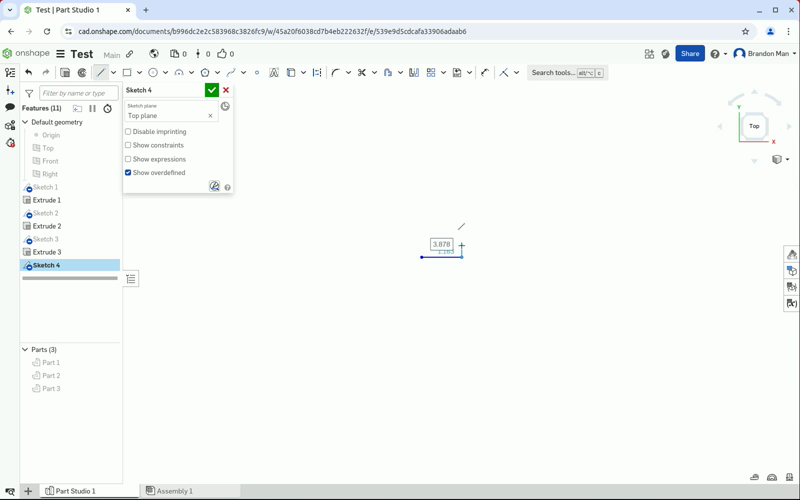
scroll(6)
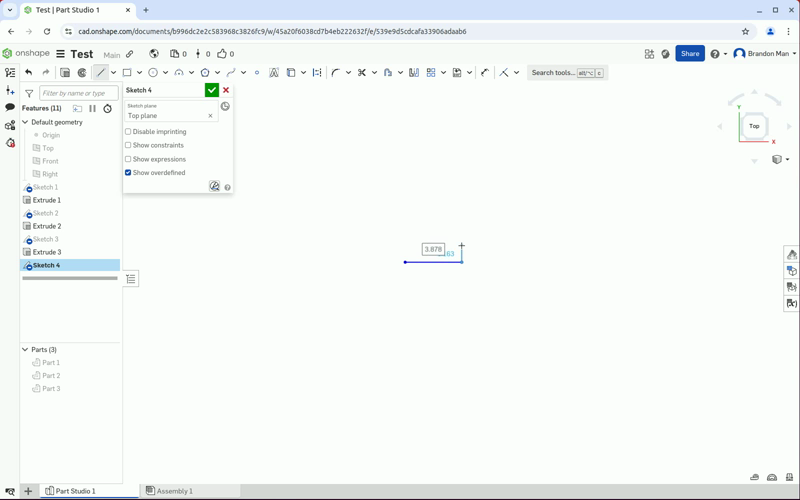
scroll(6)
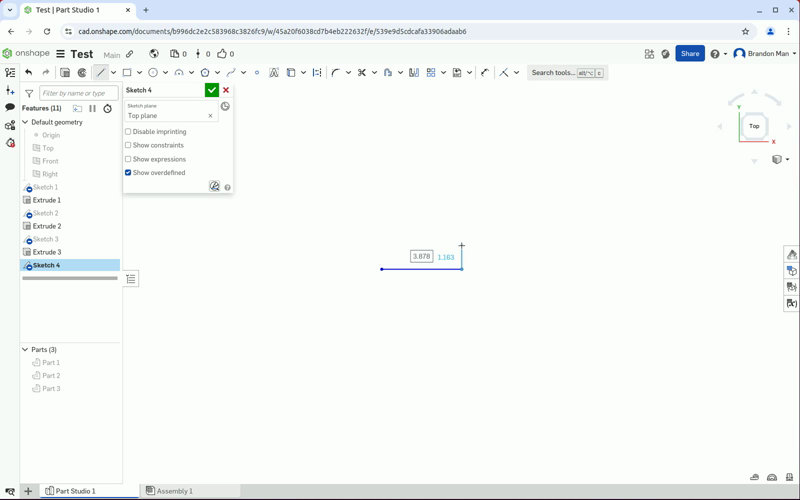
scroll(6)
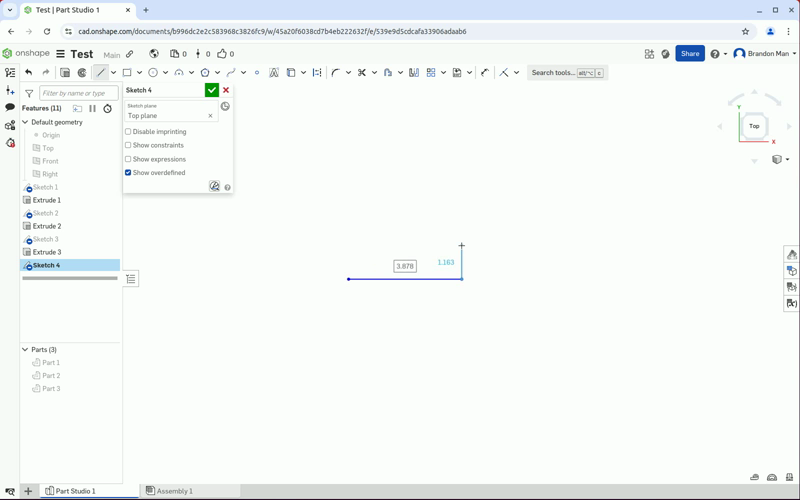
scroll(6)
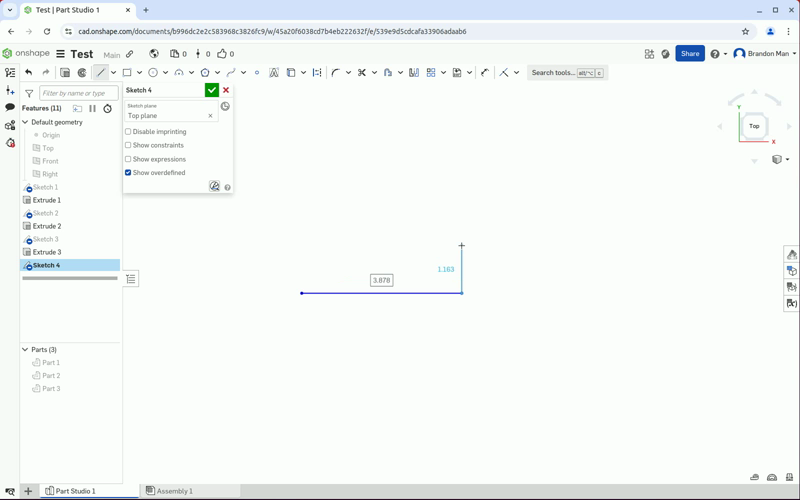
scroll(6)
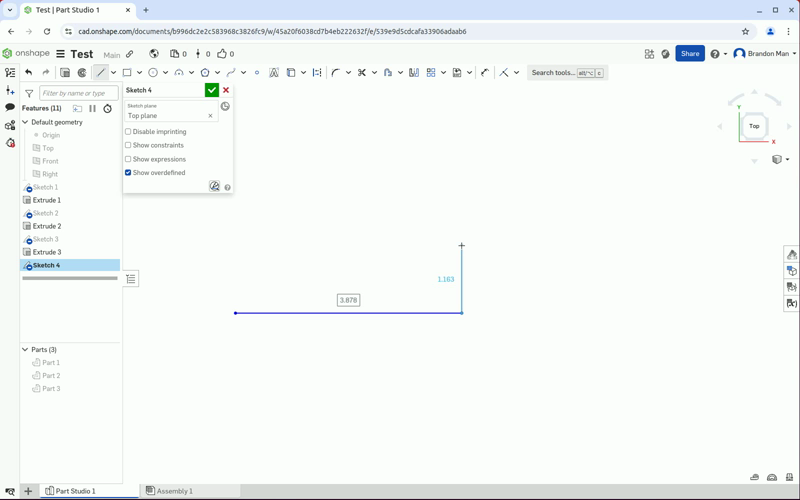
click(461, 245)
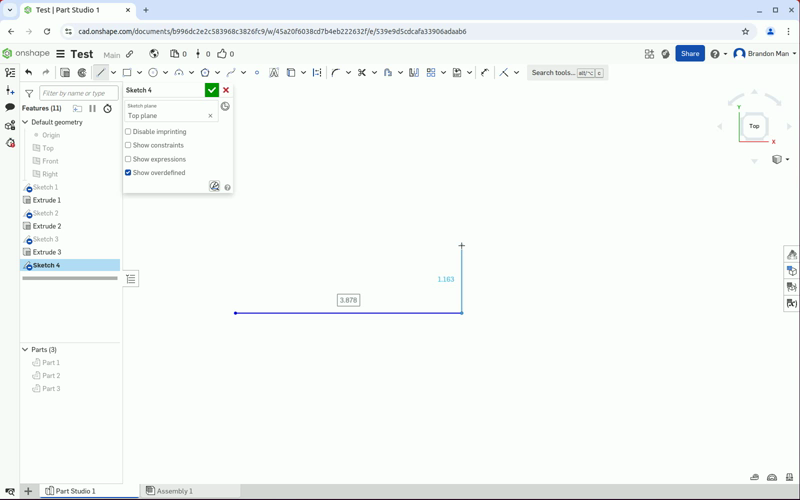
scroll(-6)
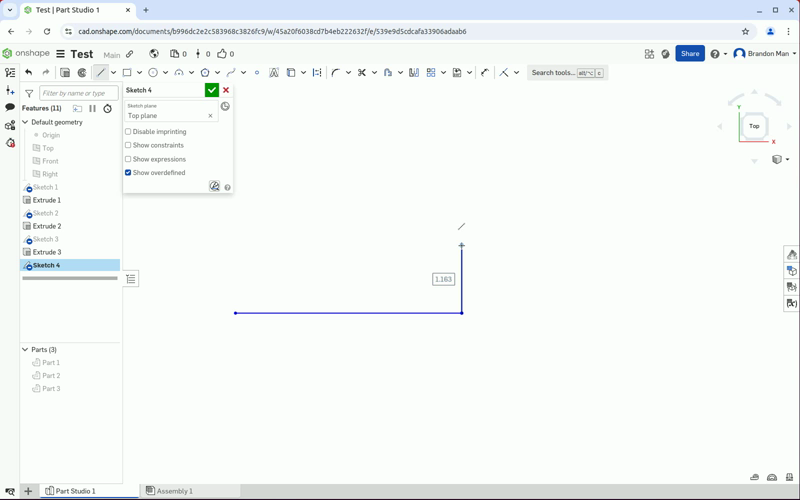
scroll(-6)
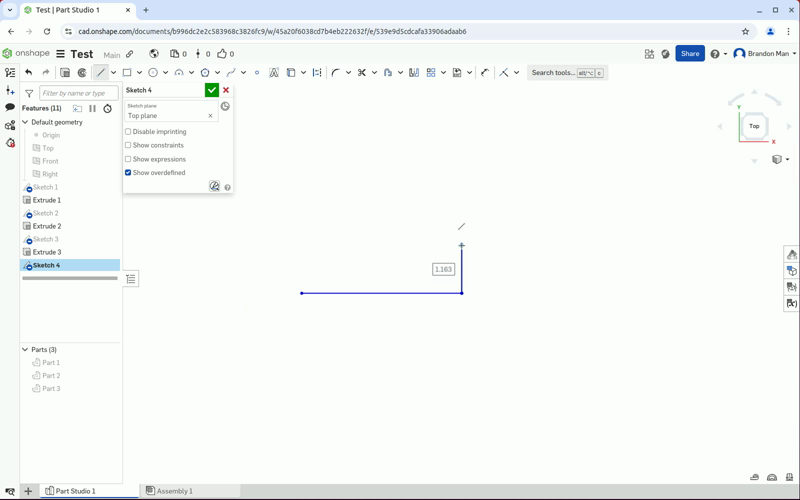
scroll(-6)
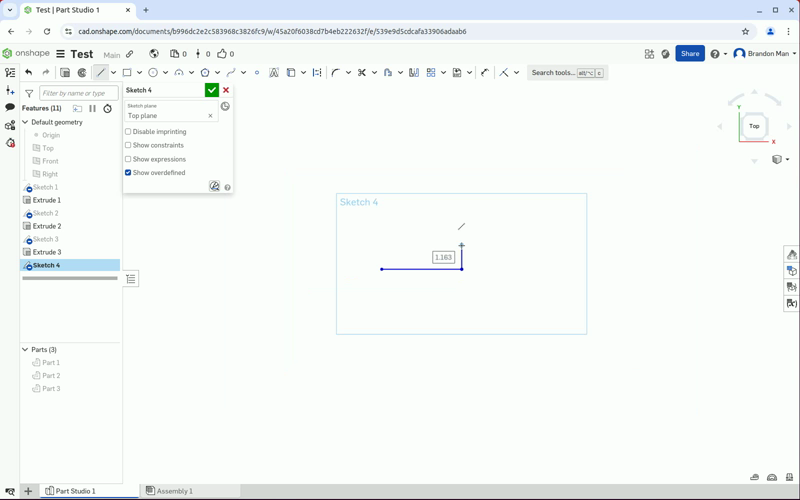
scroll(-6)
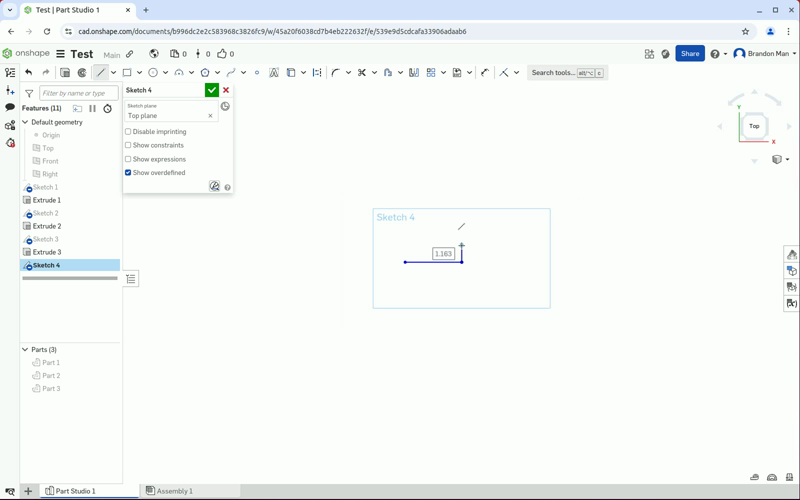
scroll(-6)
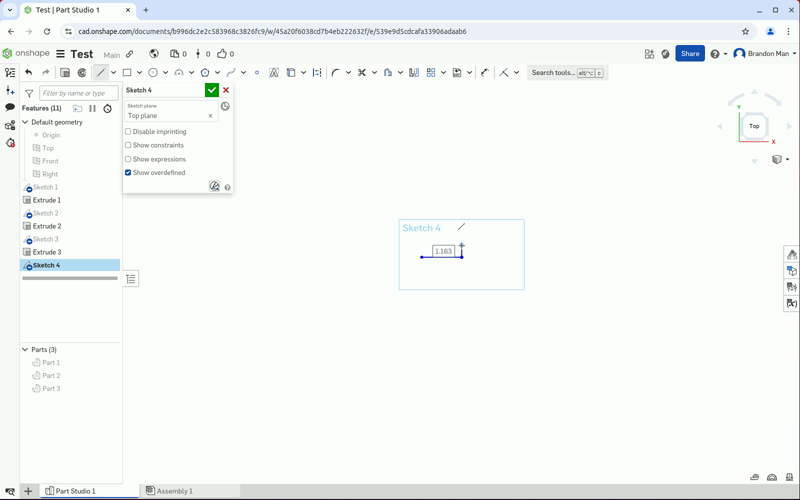
scroll(-6)
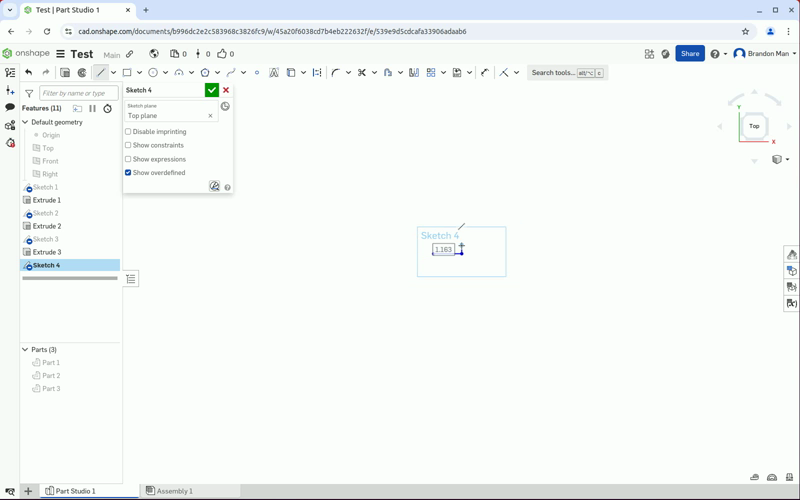
scroll(-6)
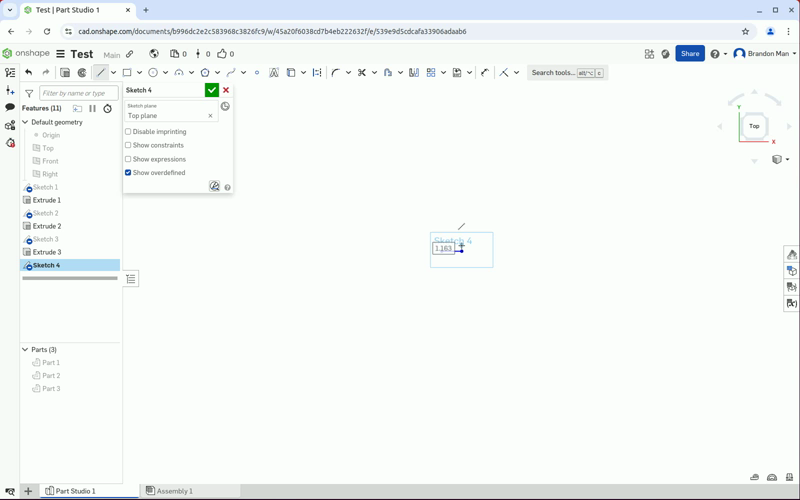
key_up(shift)
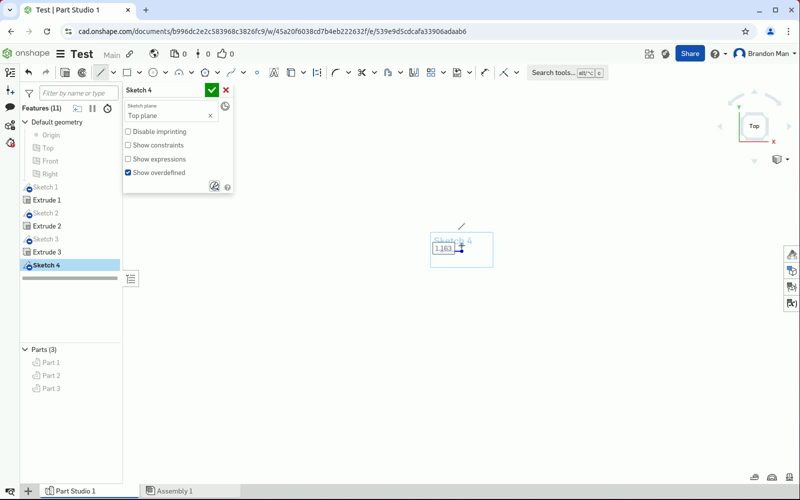
key_down(shift)
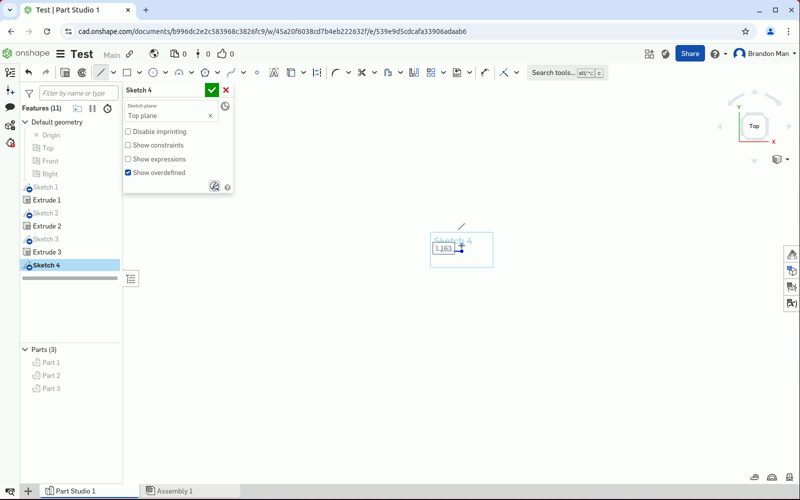
mouse_move(491, 245)
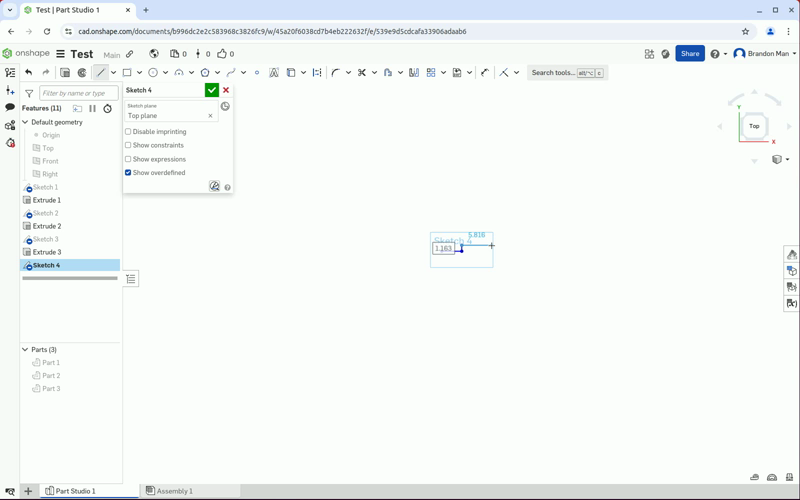
mouse_move(441, 245)
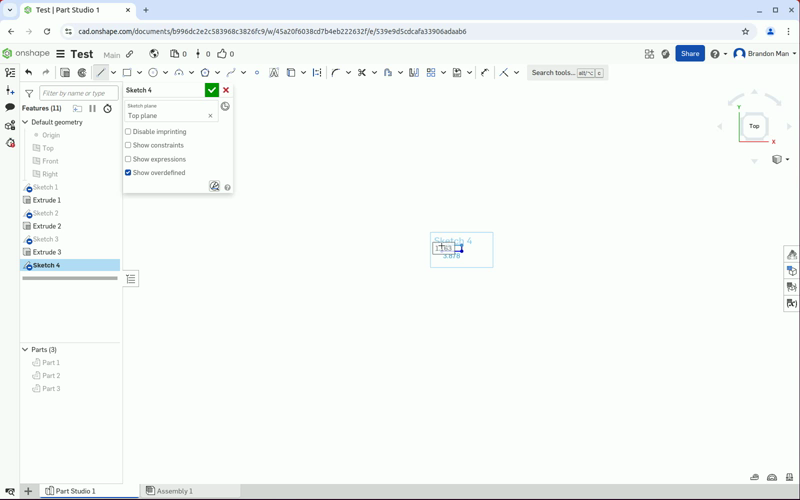
click(441, 245)
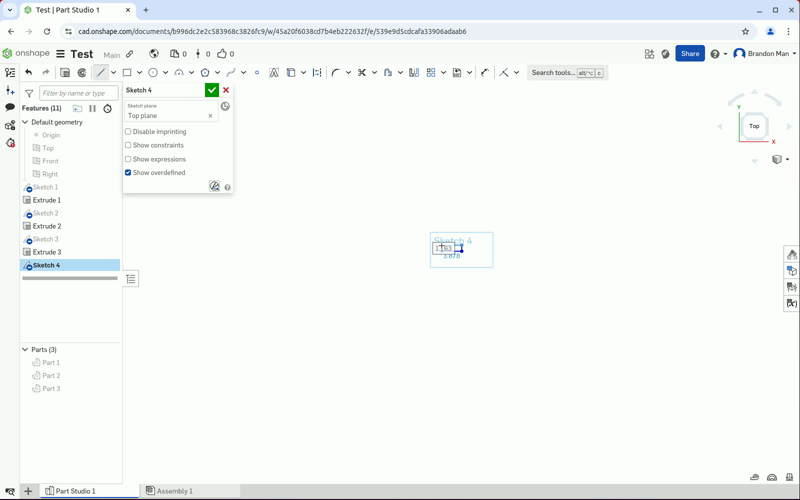
key_up(shift)
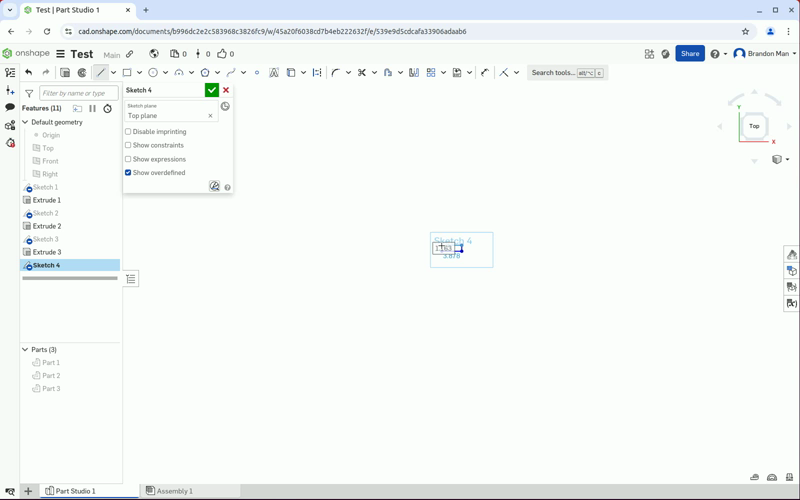
mouse_move(471, 245)
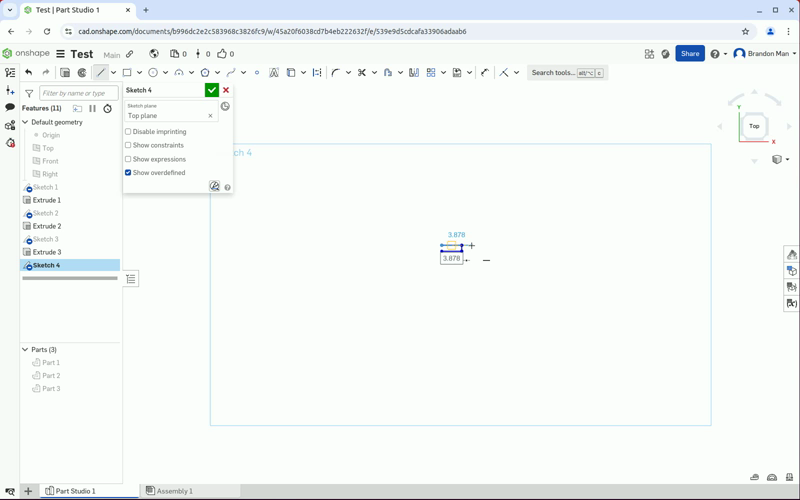
key_down(shift)
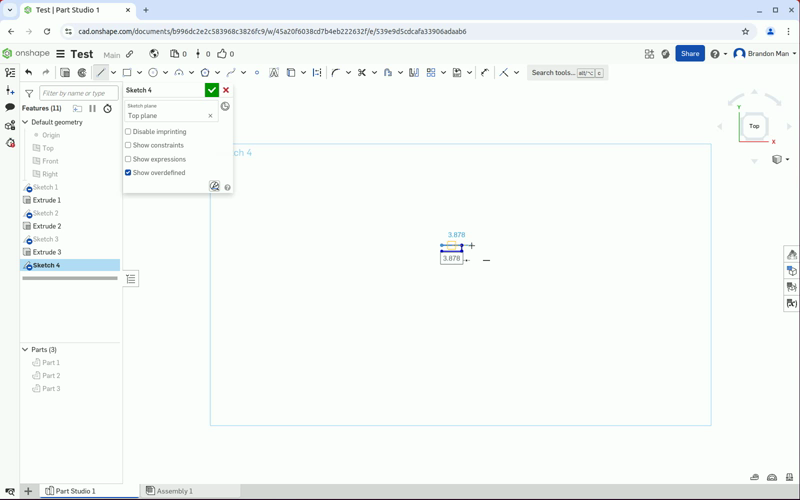
mouse_move(441, 251)
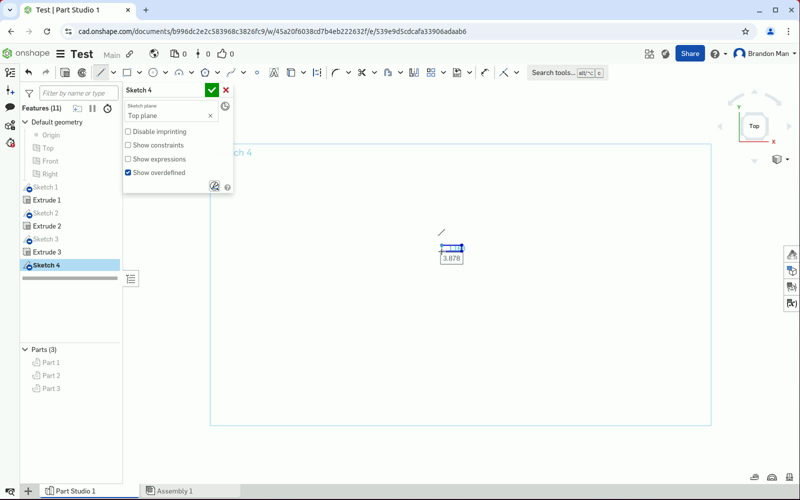
scroll(6)
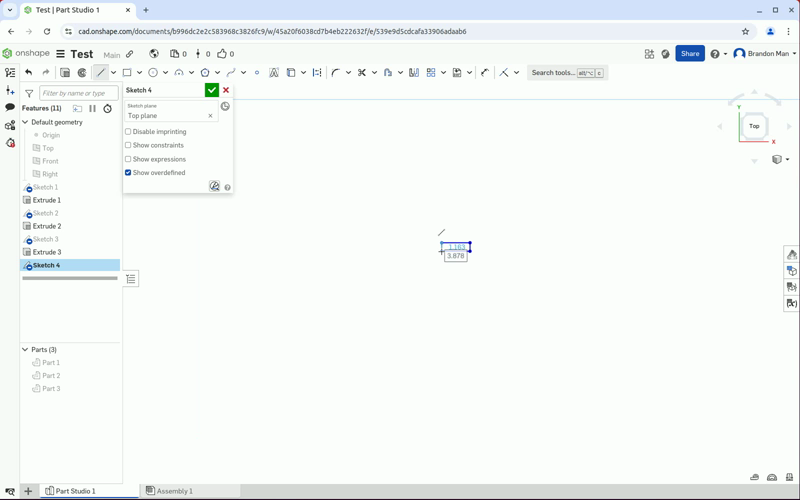
scroll(6)
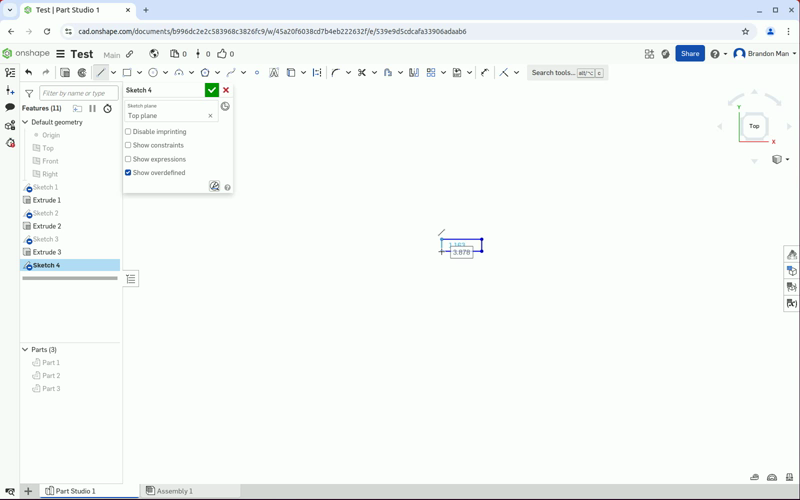
scroll(6)
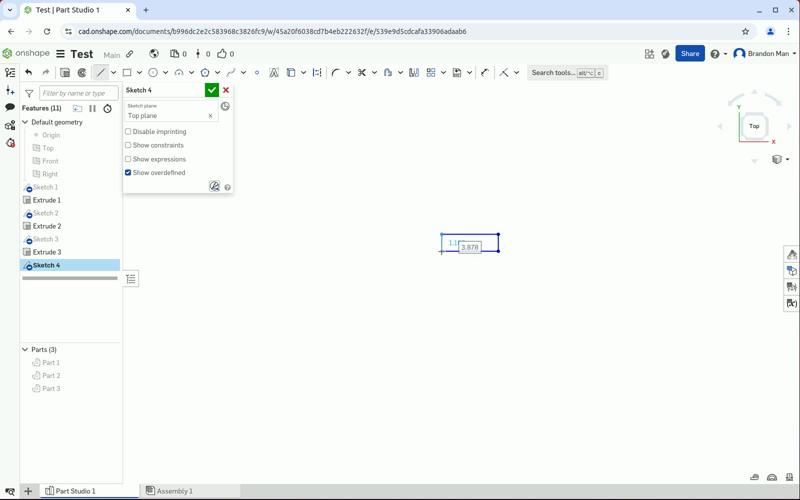
scroll(6)
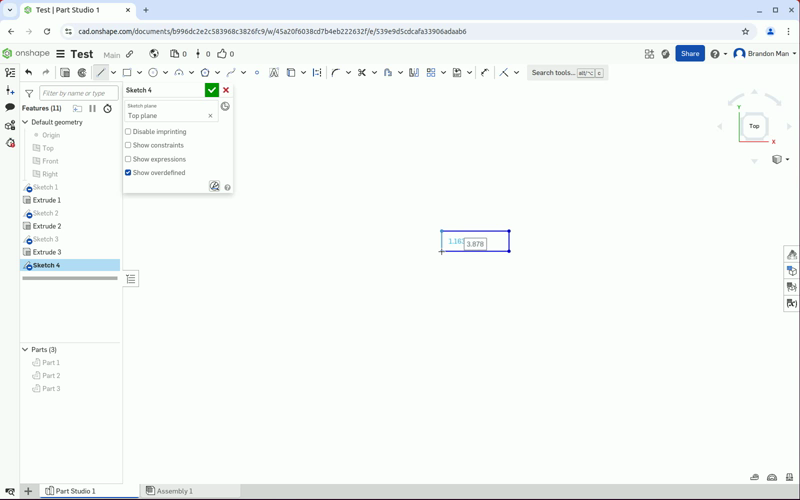
scroll(6)
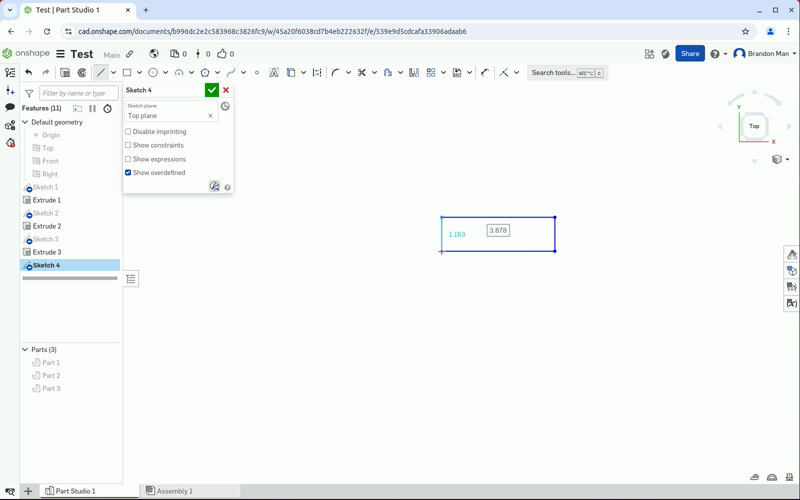
scroll(6)
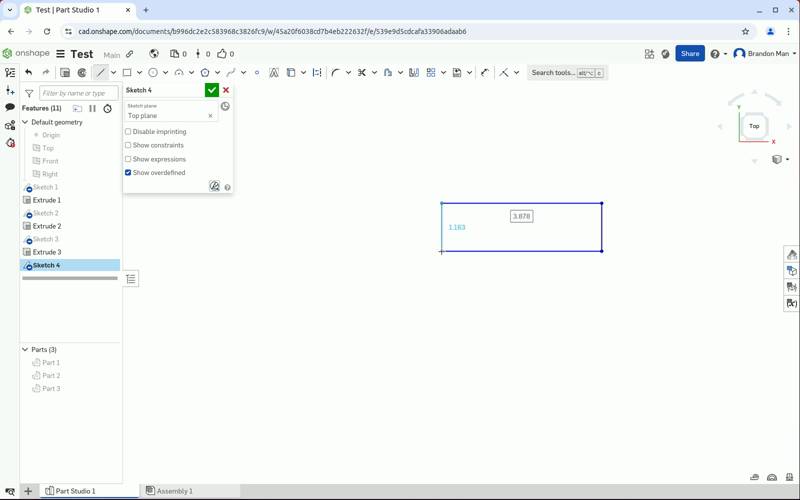
scroll(6)
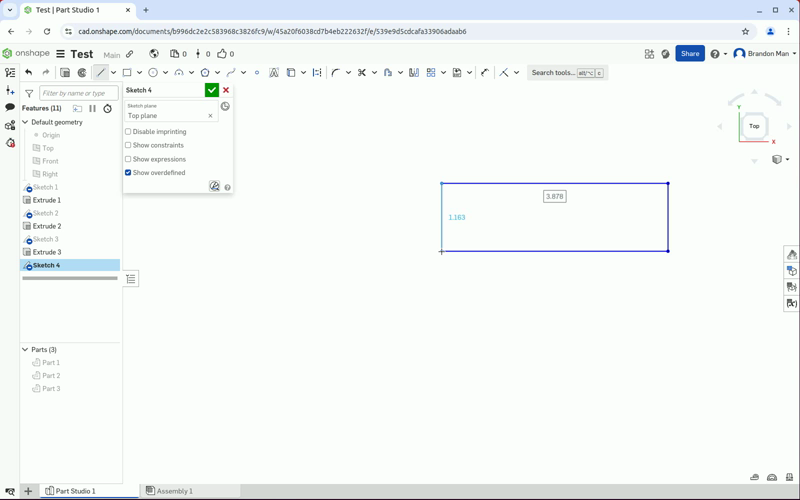
key_up(shift)
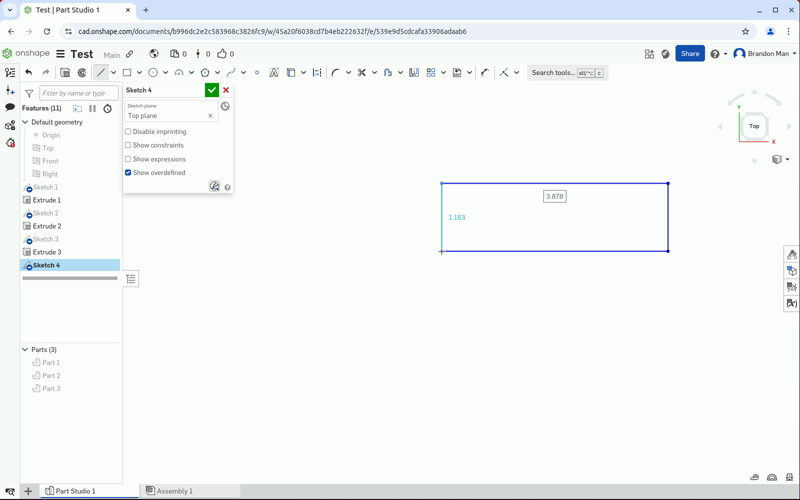
click(441, 251)
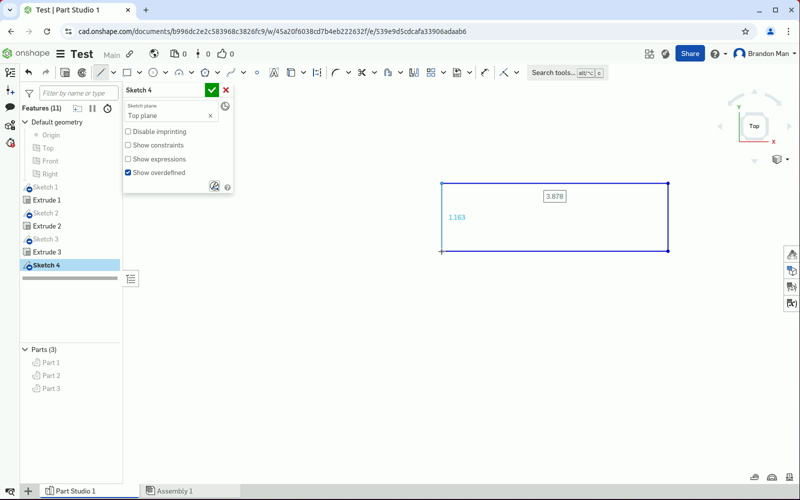
scroll(-6)
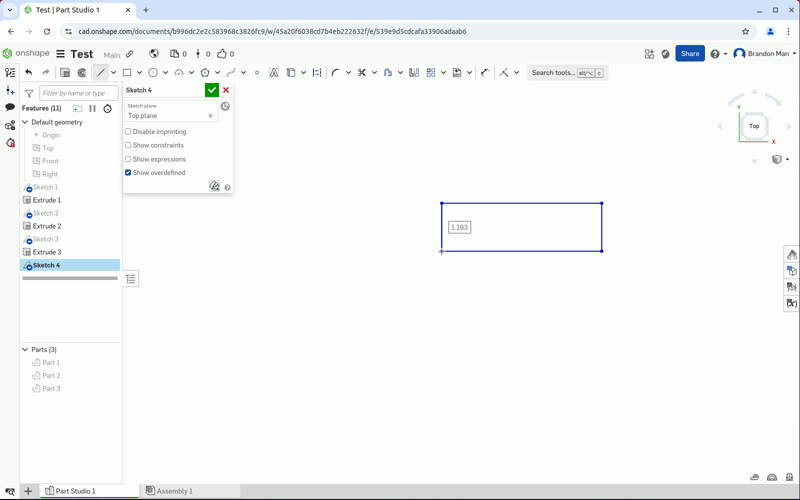
scroll(-6)
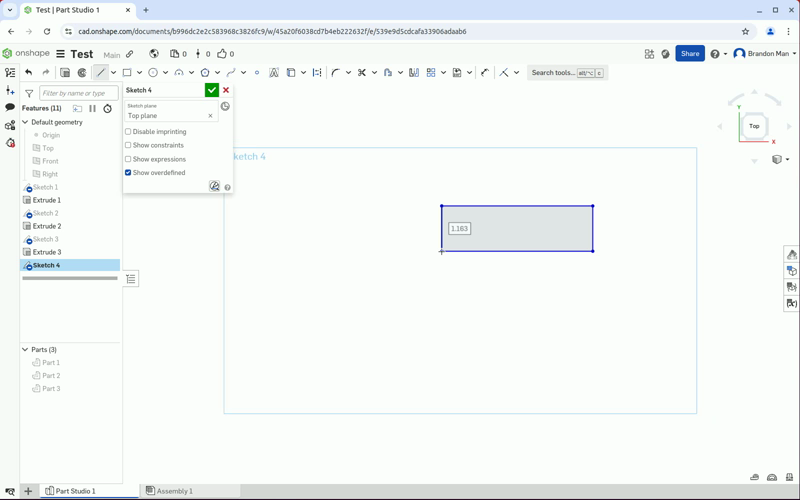
scroll(-6)
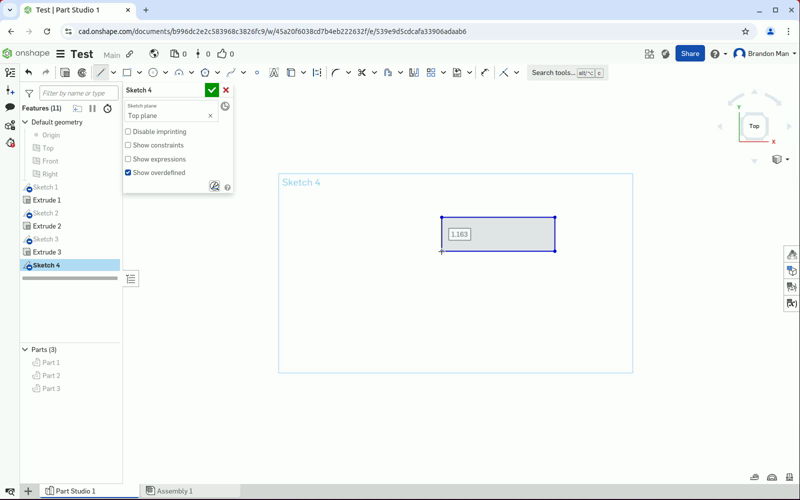
scroll(-6)
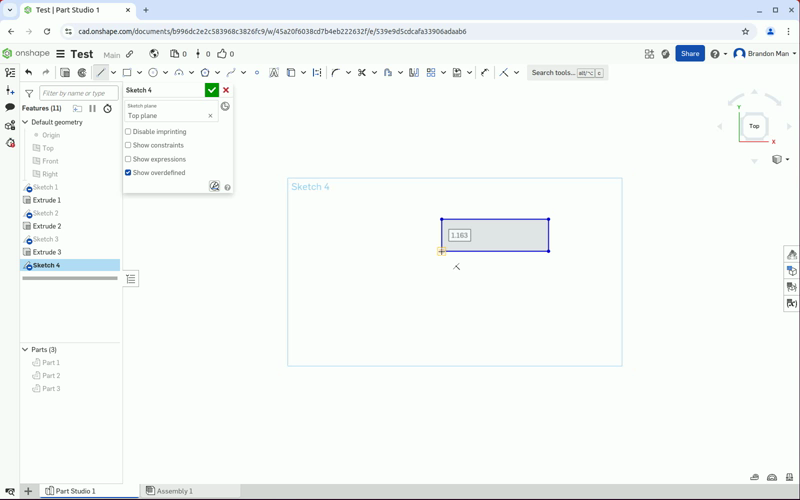
scroll(-6)
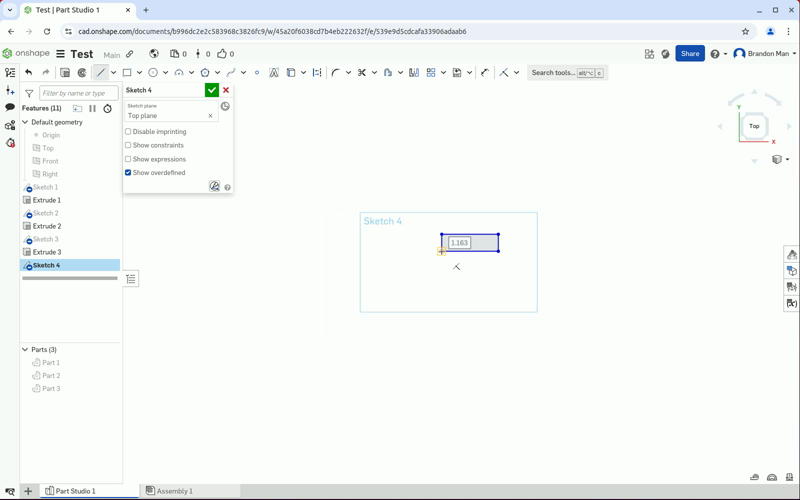
scroll(-6)
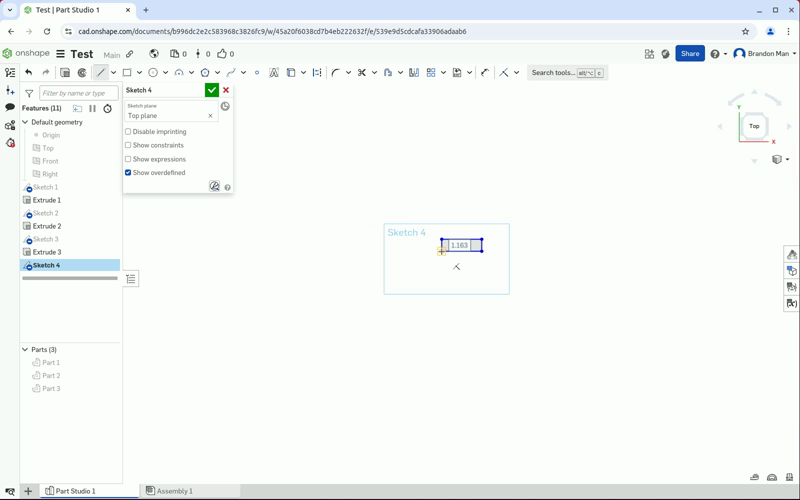
scroll(-6)
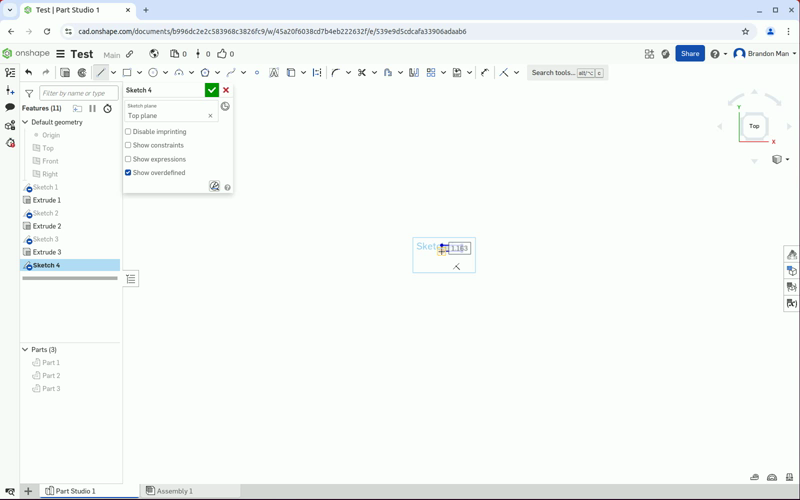
key(esc)
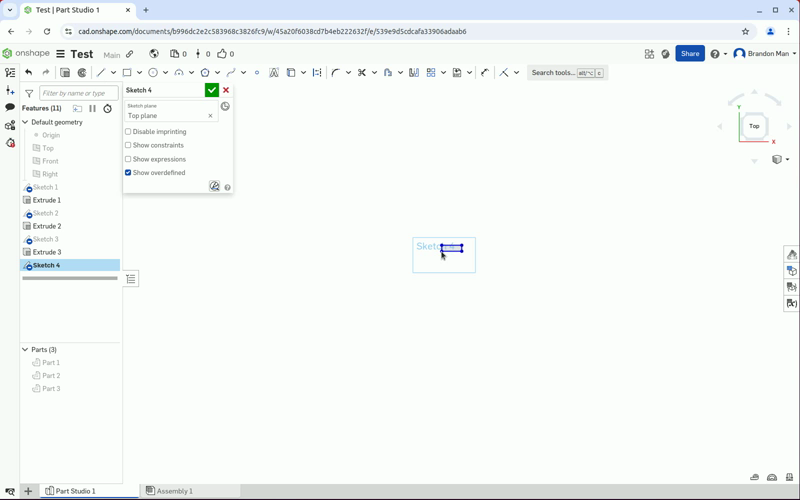
mouse_move(447, 249)
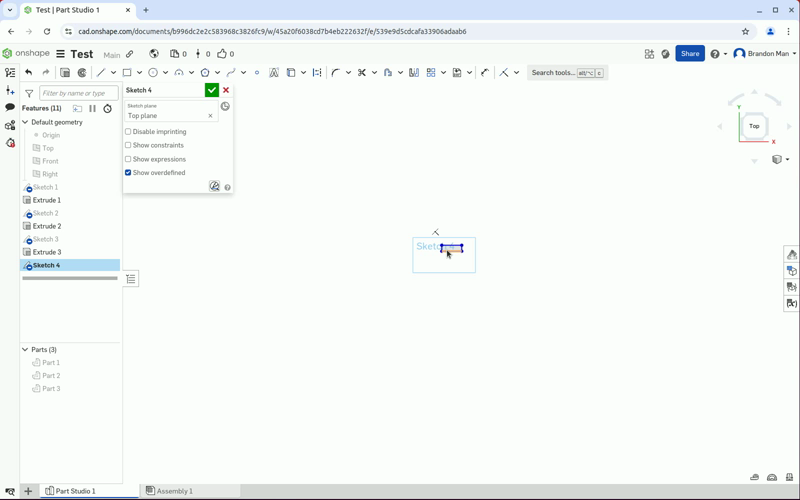
scroll(6)
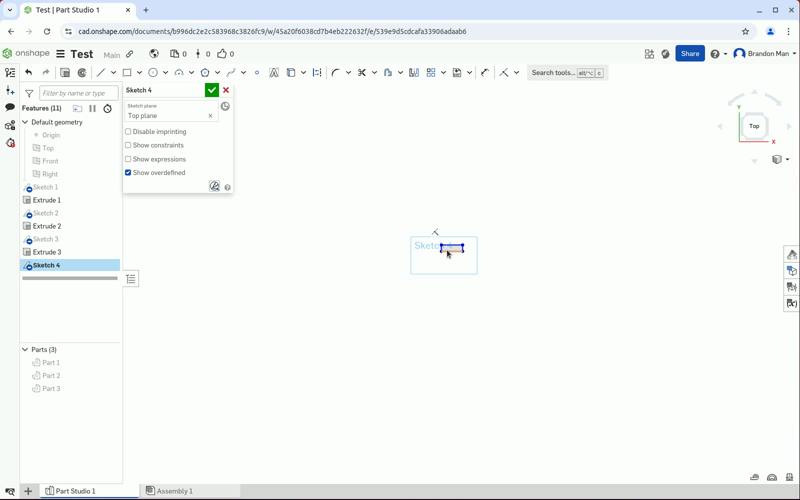
scroll(6)
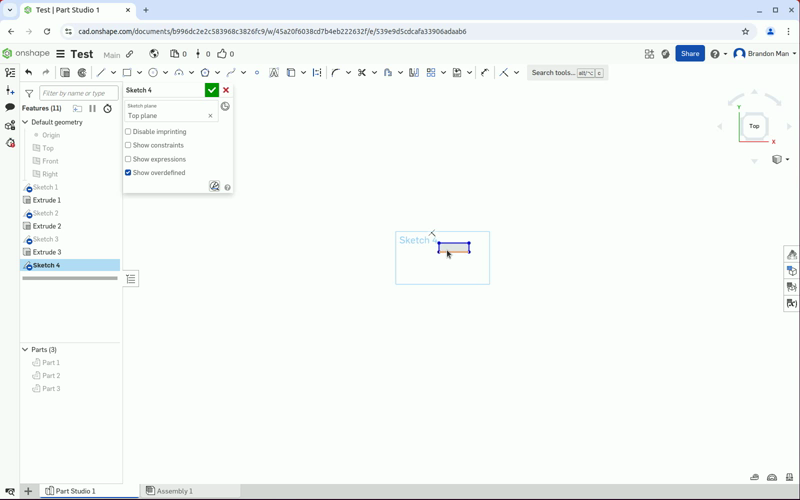
scroll(6)
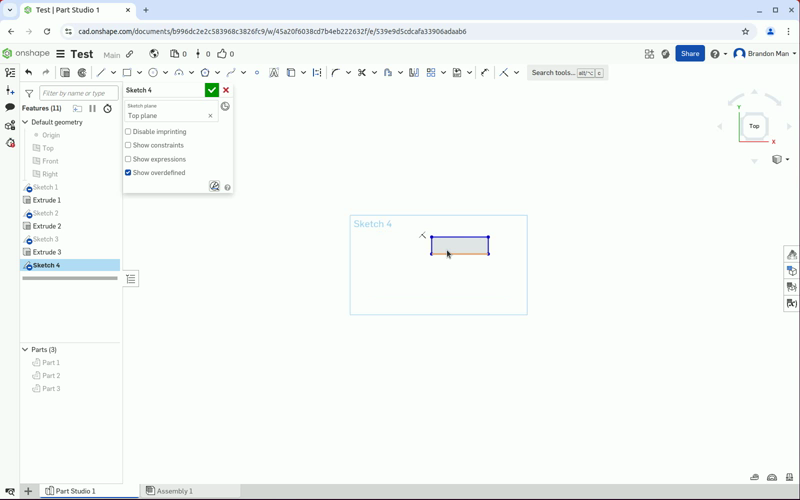
scroll(6)
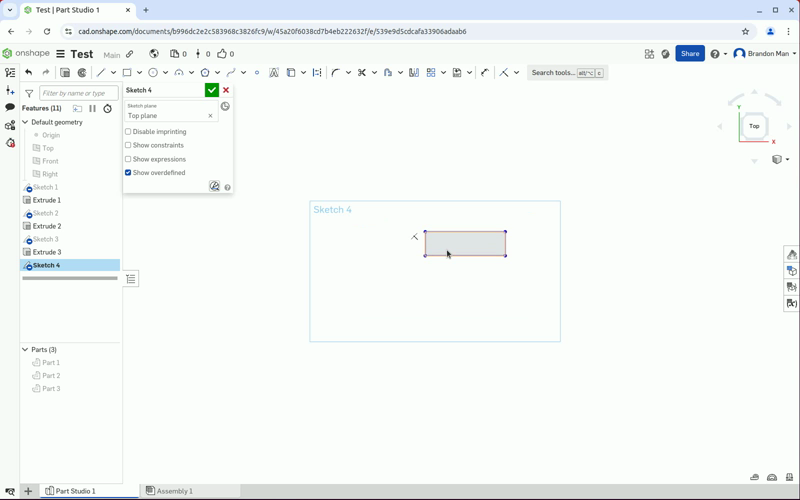
scroll(6)
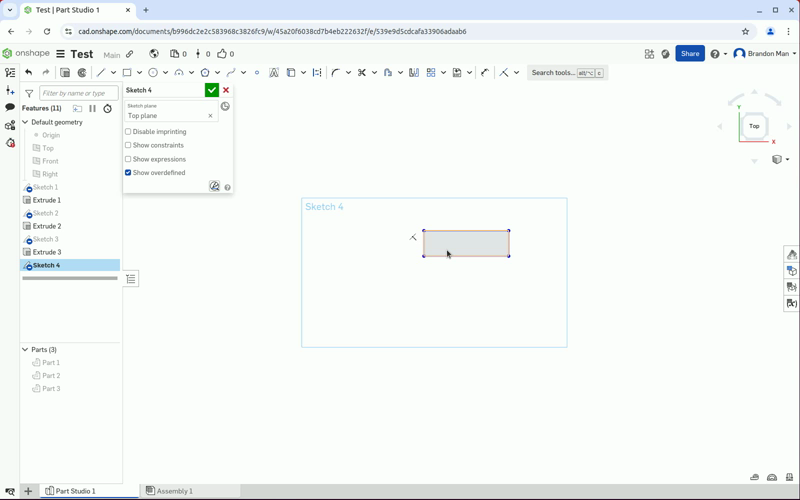
scroll(6)
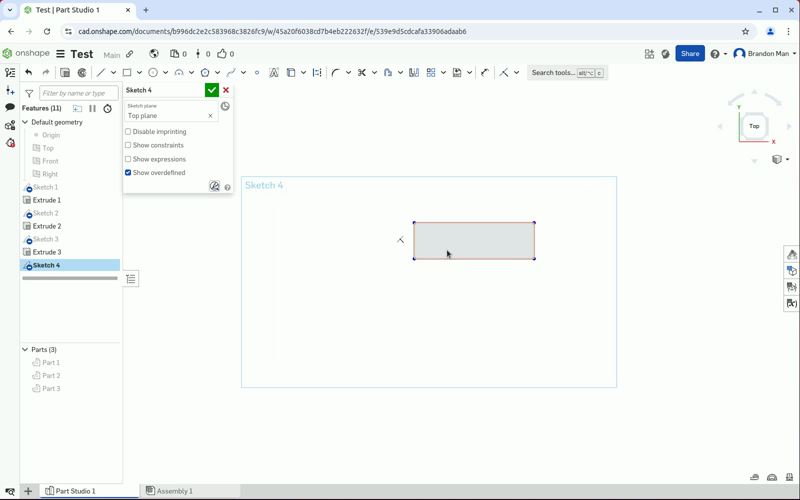
scroll(6)
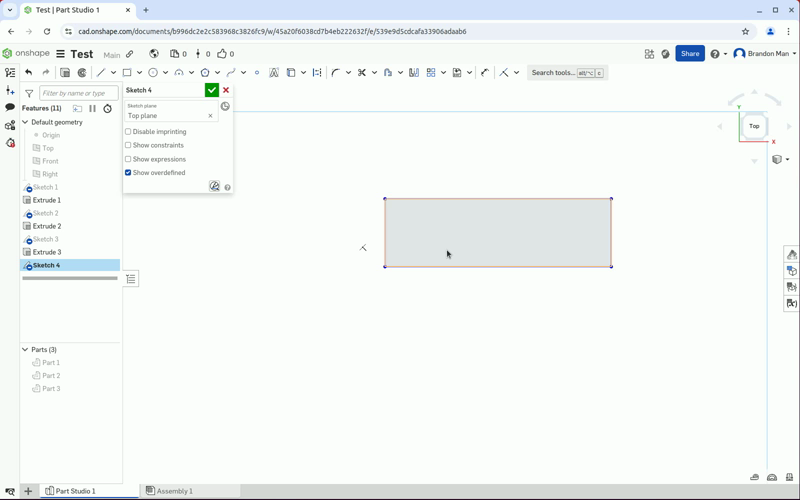
click(447, 249)
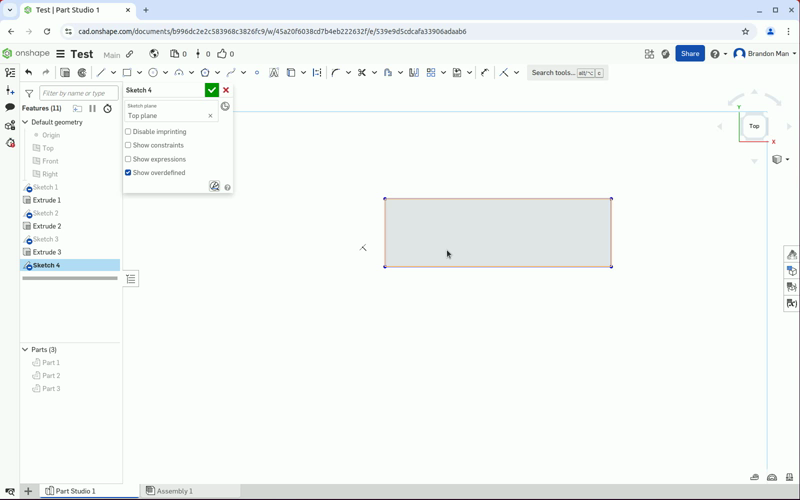
scroll(-6)
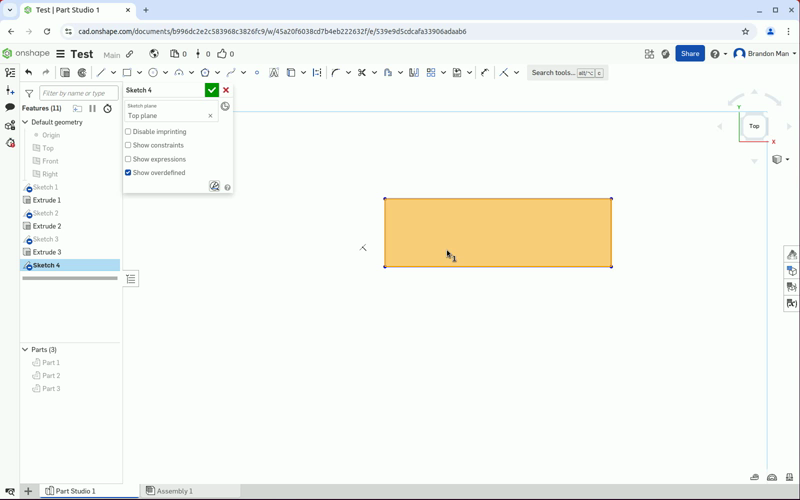
scroll(-6)
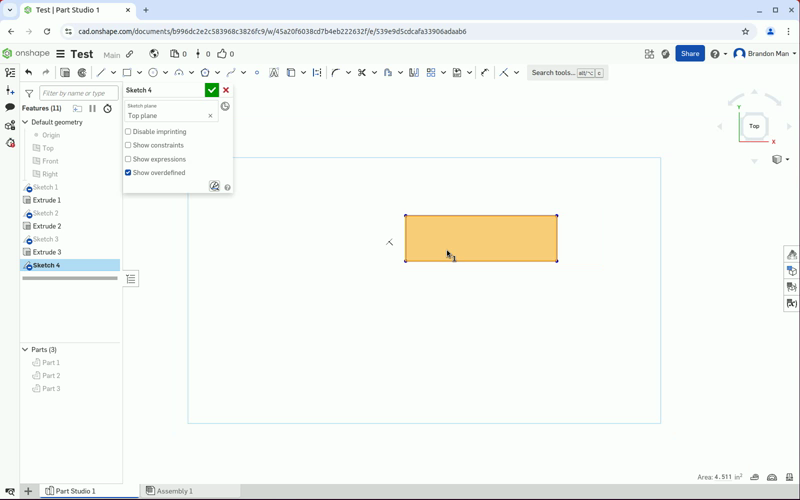
scroll(-6)
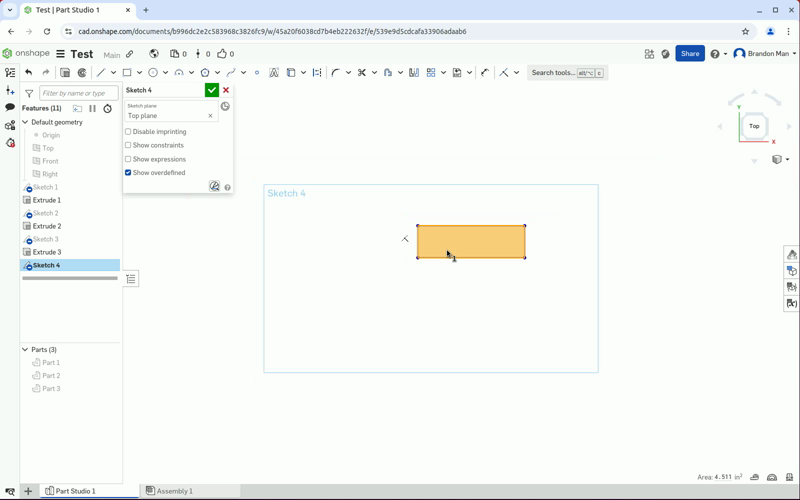
scroll(-6)
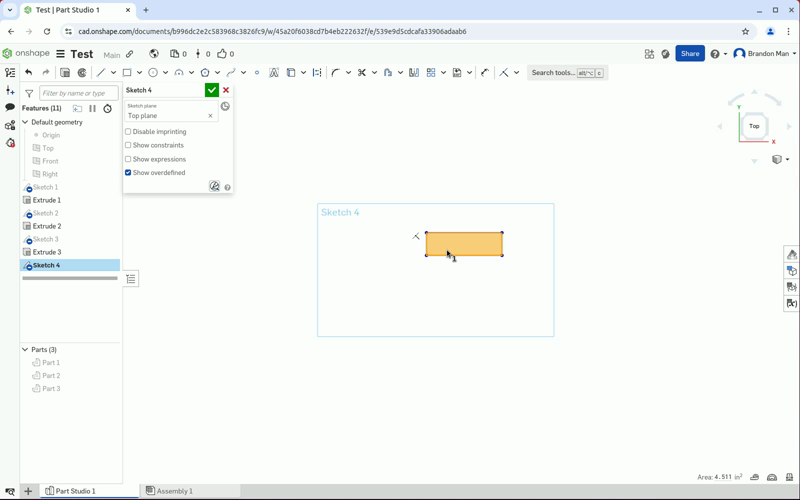
scroll(-6)
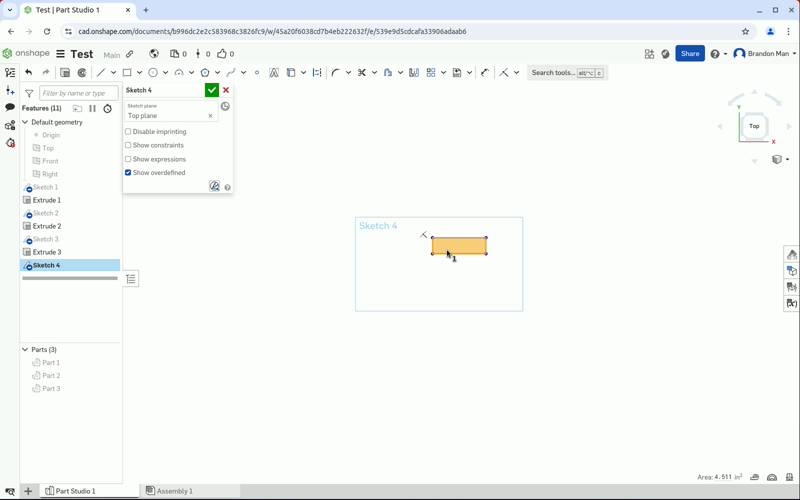
scroll(-6)
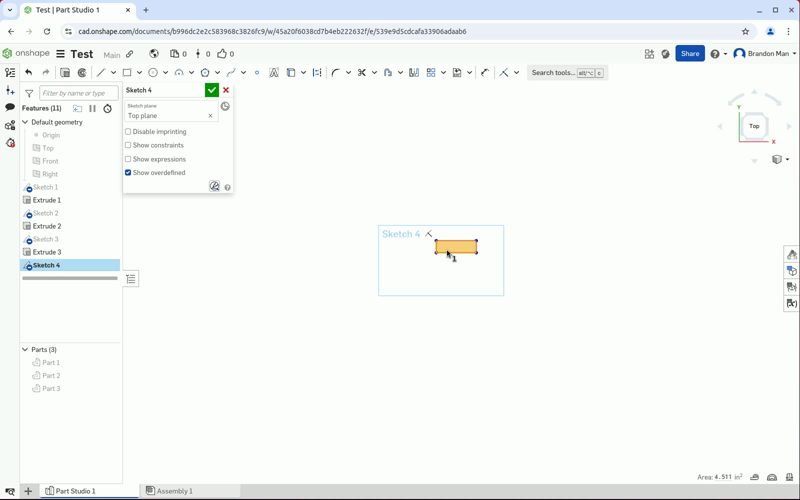
scroll(-6)
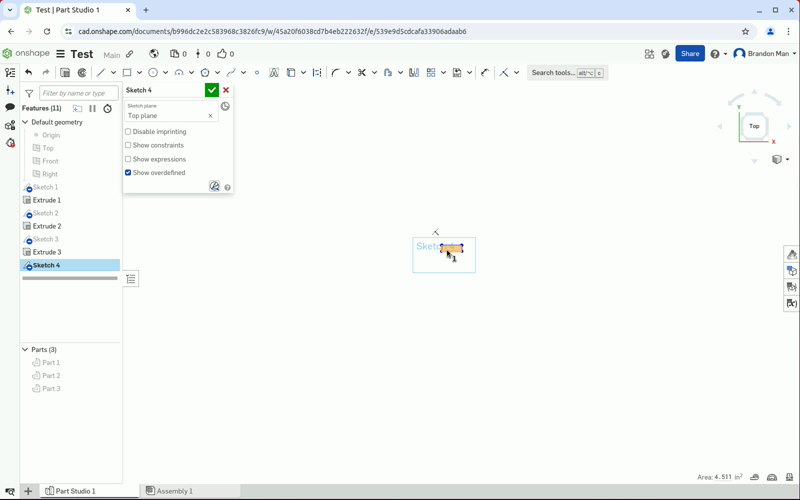
mouse_move(73, 352)
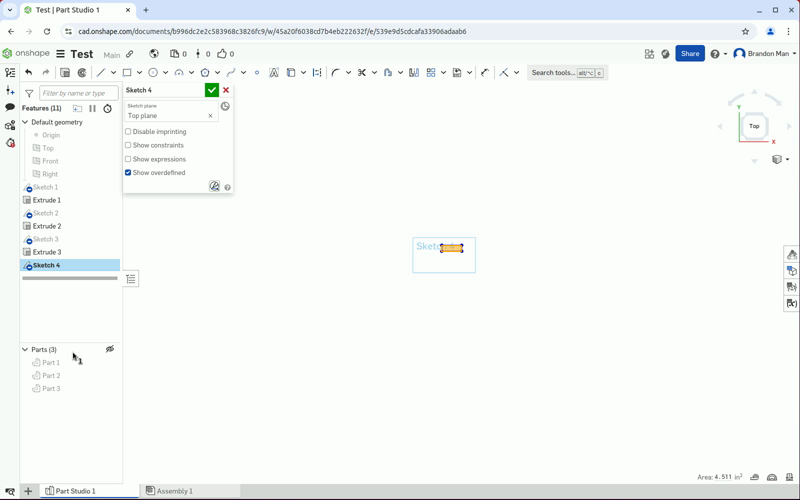
key(shift+y)
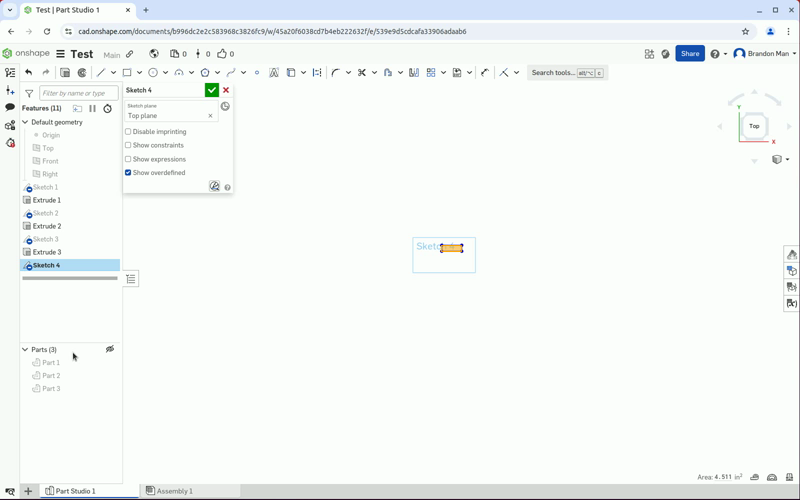
key(shift+e)
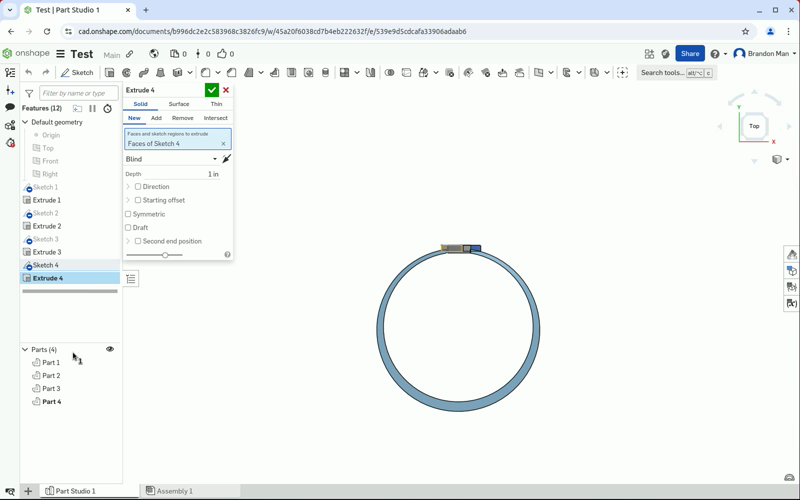
mouse_move(143, 106)
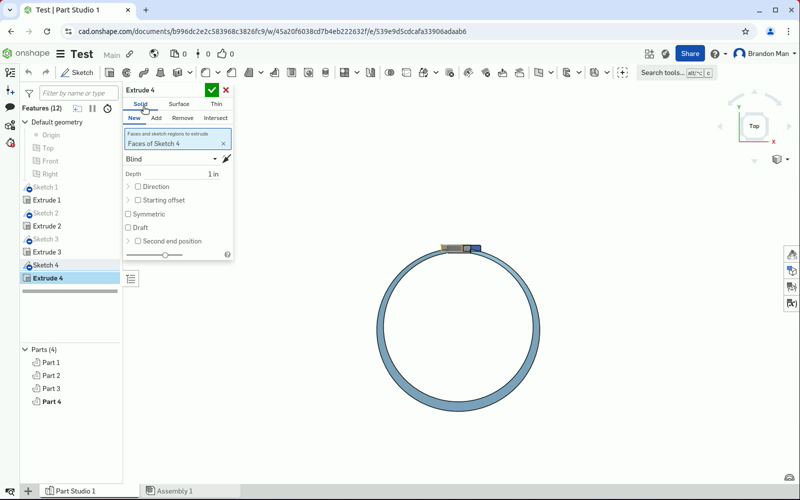
click(143, 106)
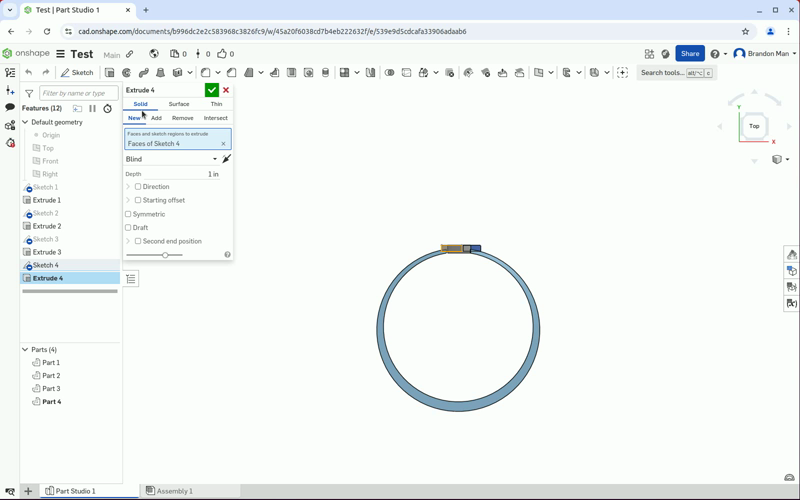
mouse_move(137, 120)
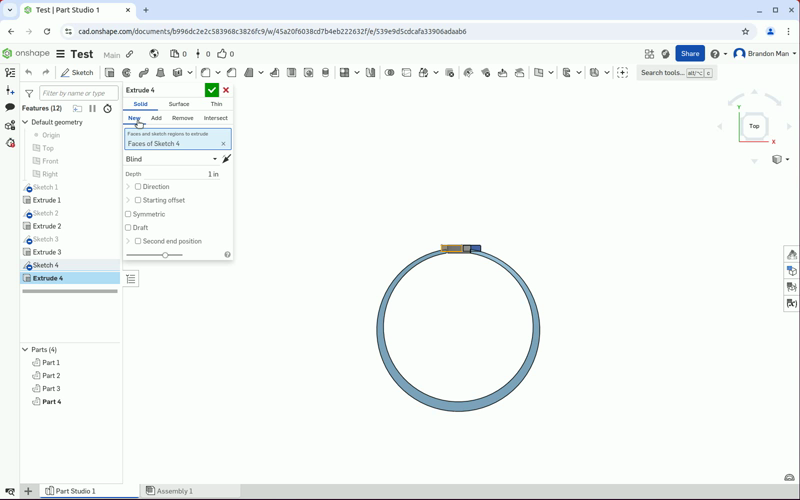
click(137, 120)
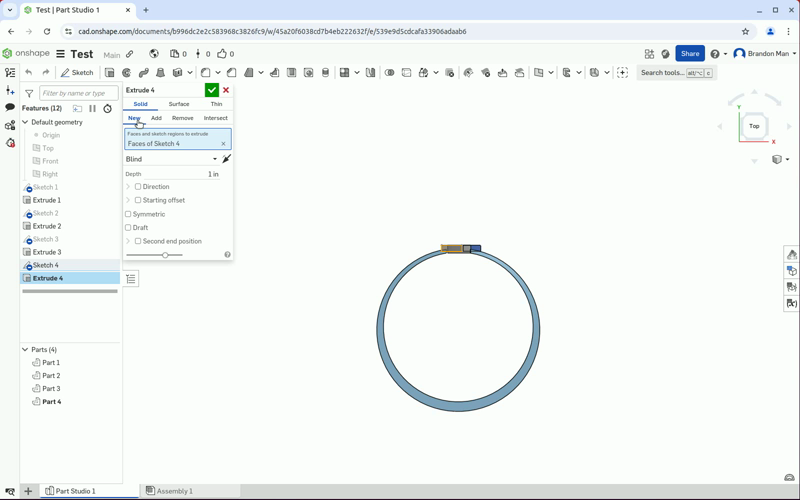
key(tab, 4)
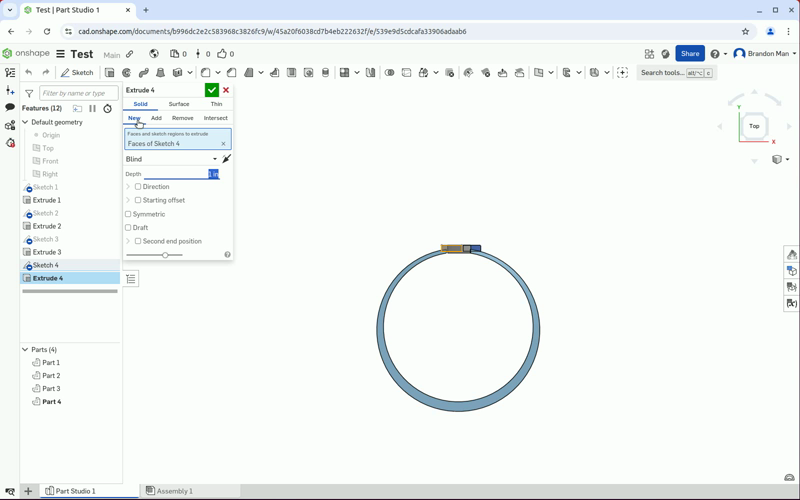
text(1.444)
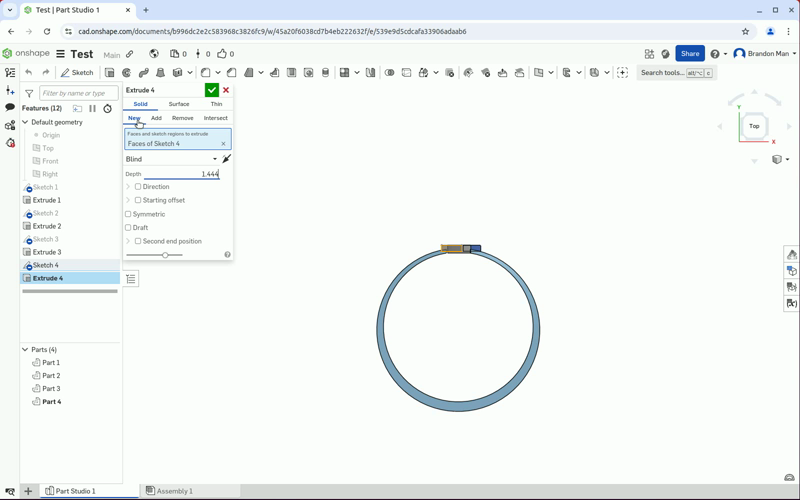
key(enter)
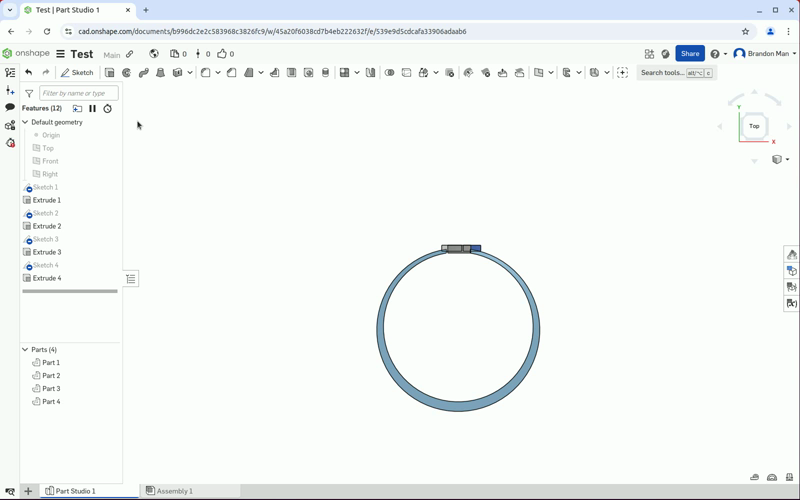
key(shift+h)
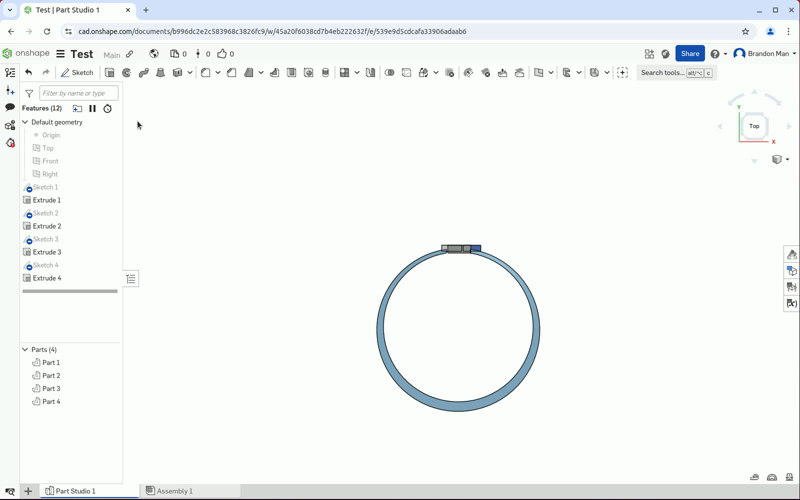
key(shift+h)
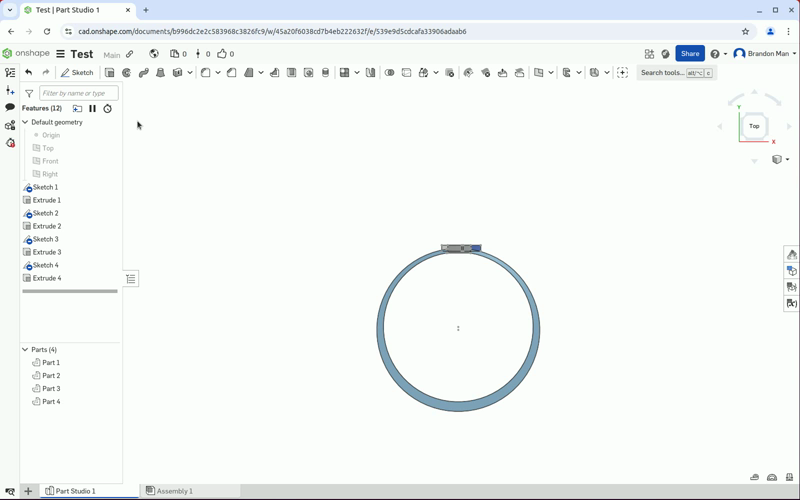
key(shift+7)
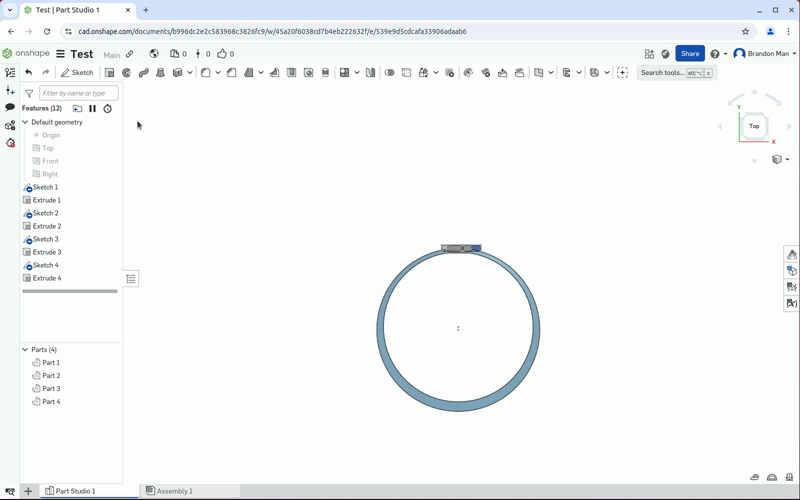
key(up, 3)
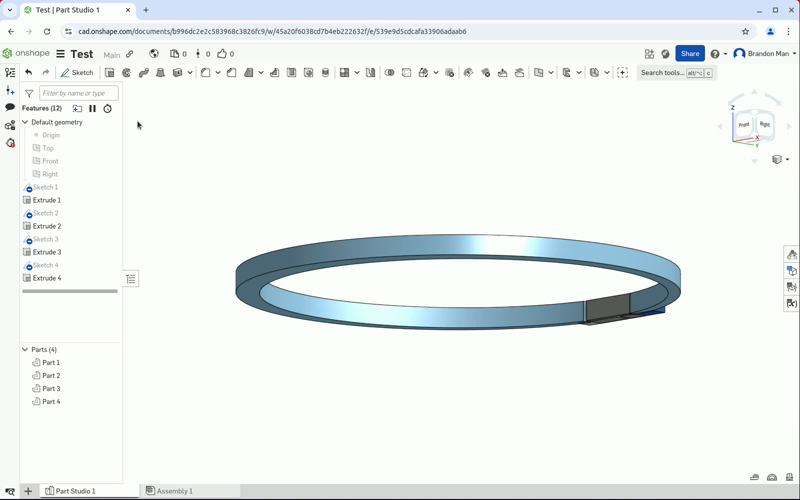
key(left, 3)
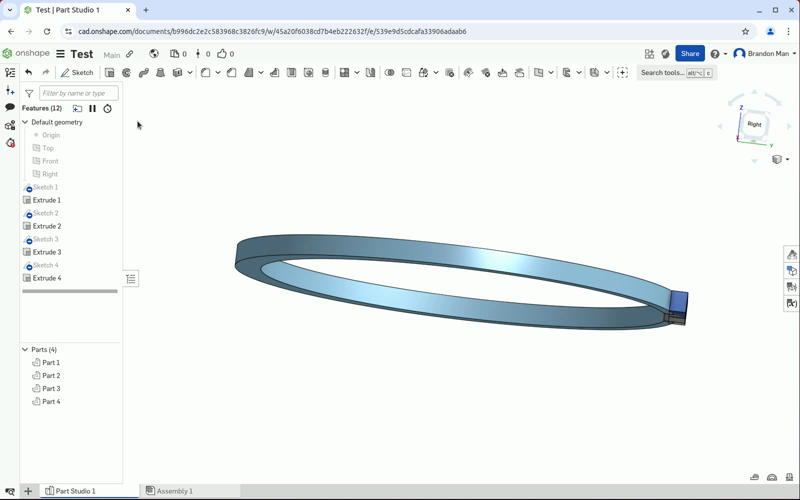
key(right, 3)
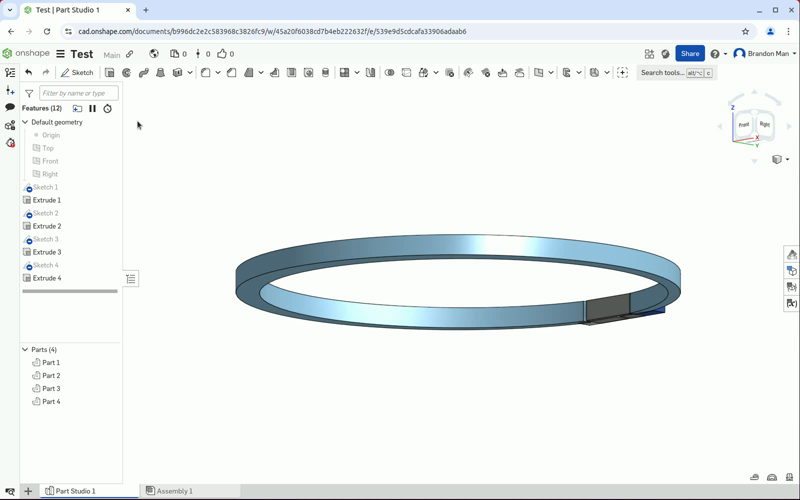
key(down, 3)
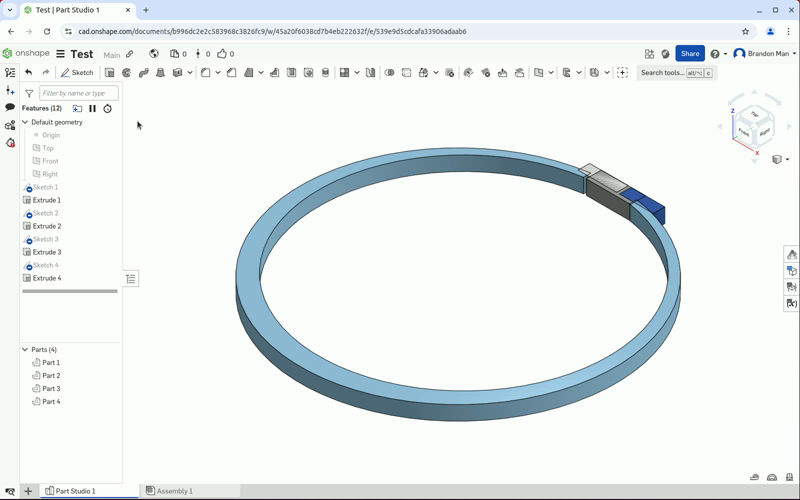
mouse_move(73, 189)
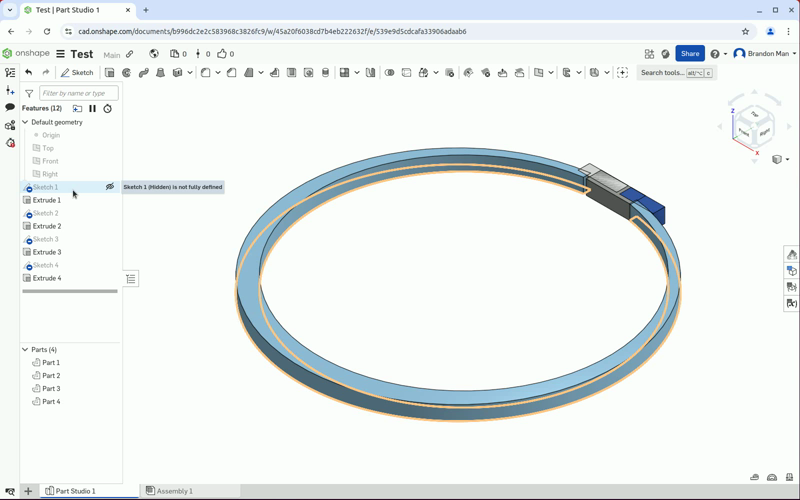
click(73, 189)